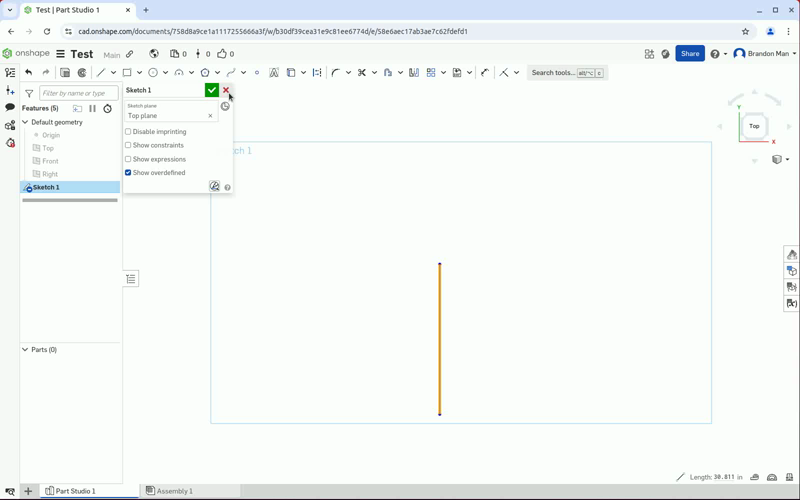
key(shift+h)
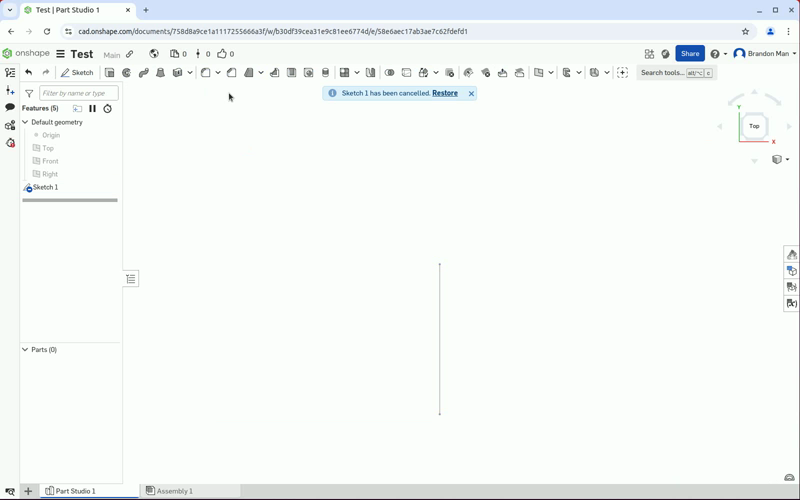
key(shift+s)
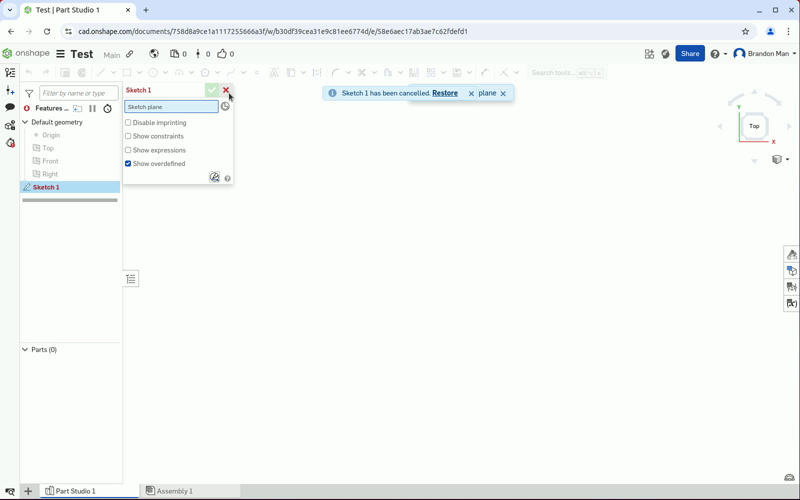
mouse_move(73, 150)
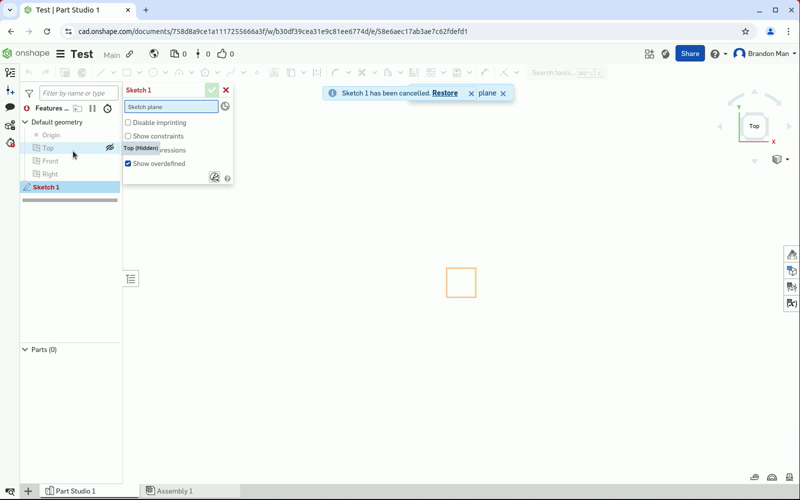
click(73, 150)
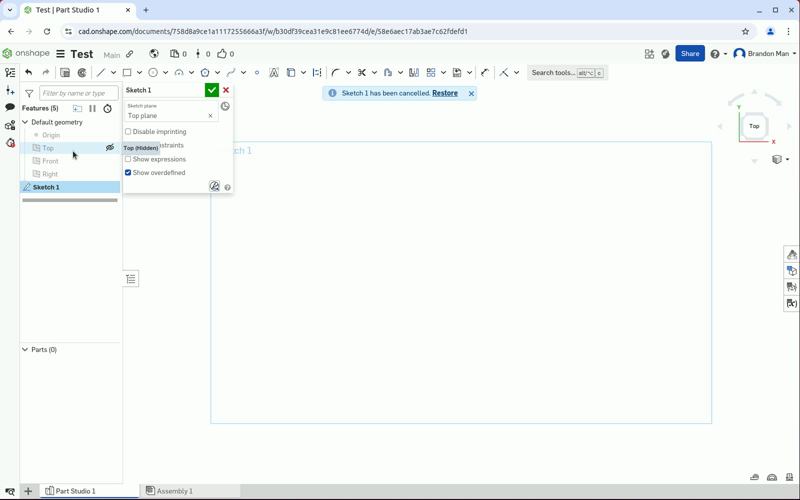
mouse_move(73, 352)
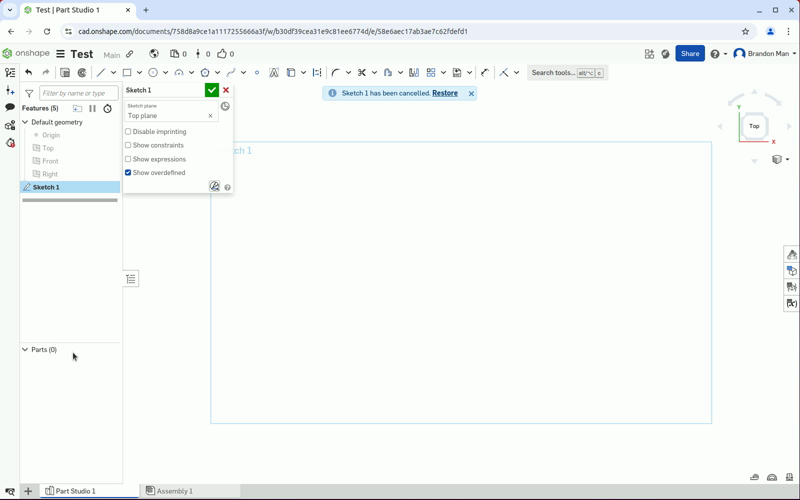
key(y)
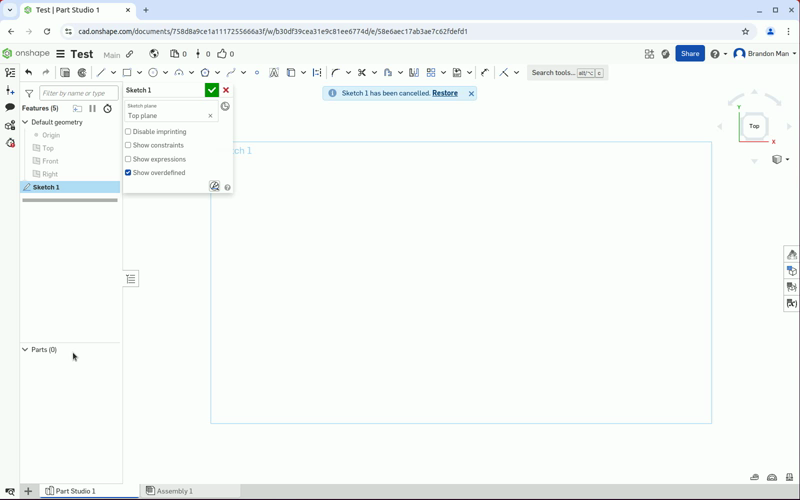
key(l)
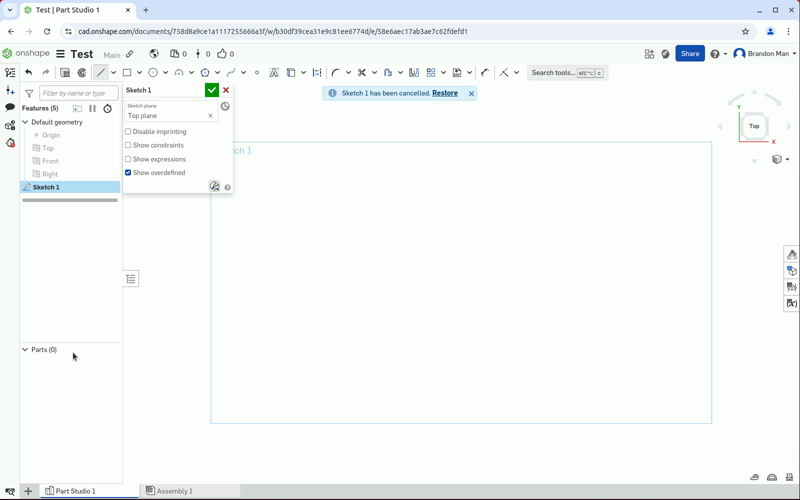
key_down(shift)
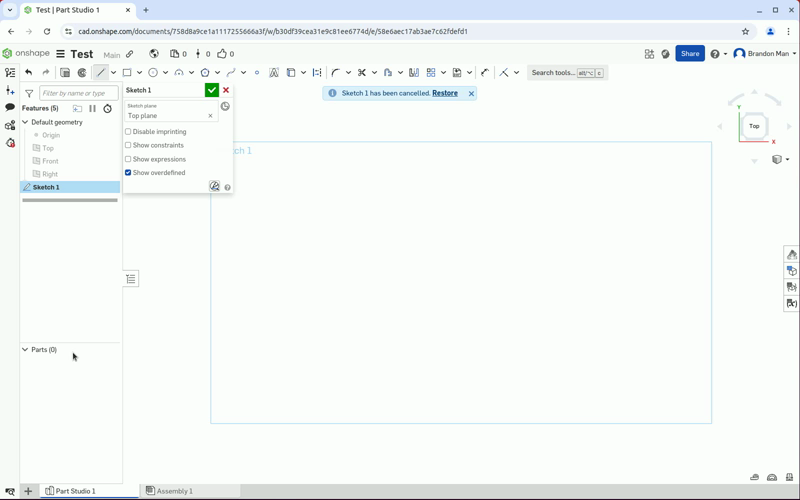
mouse_move(423, 395)
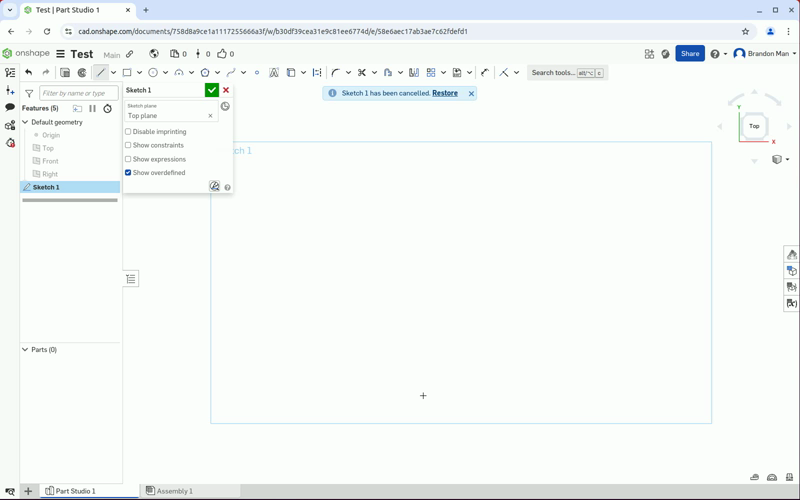
click(423, 395)
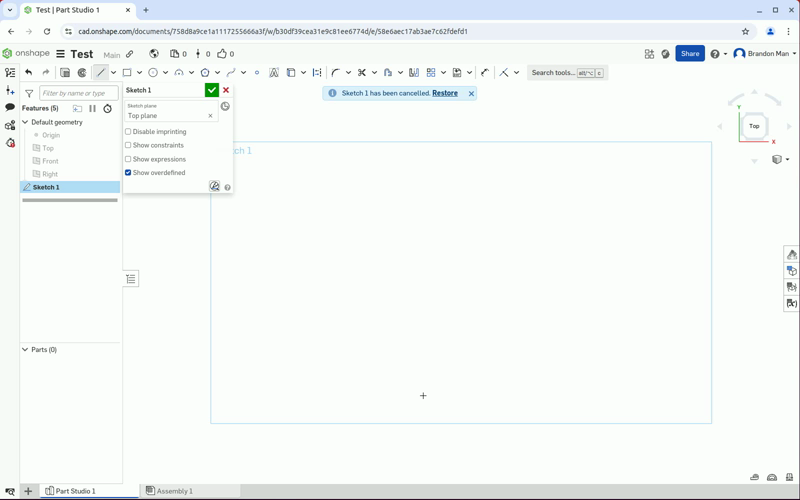
key_up(shift)
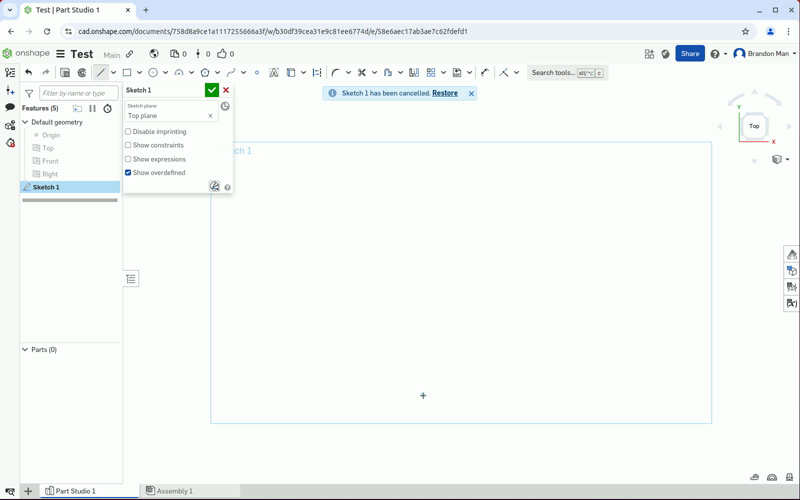
key_down(shift)
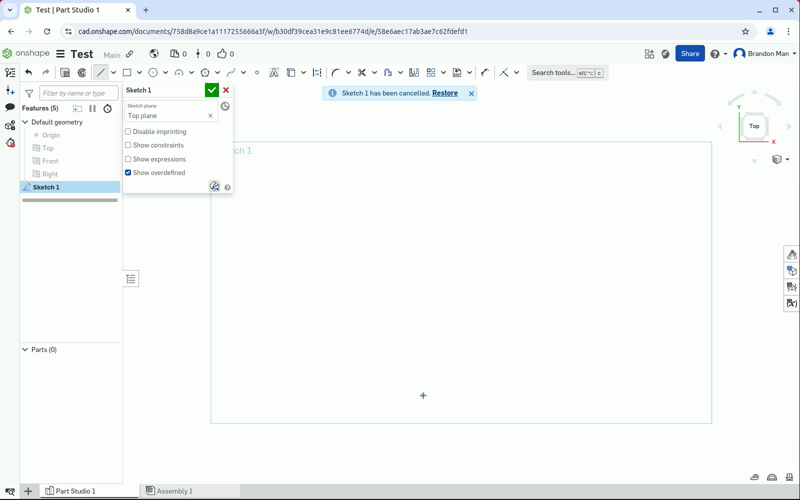
mouse_move(498, 395)
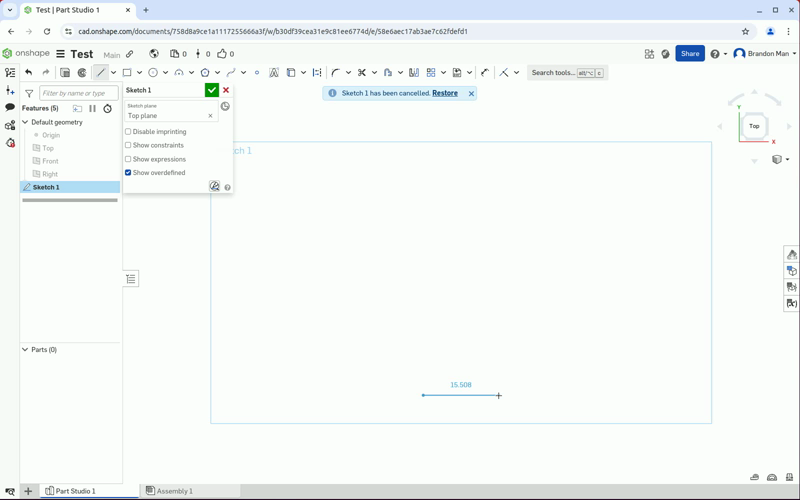
click(498, 395)
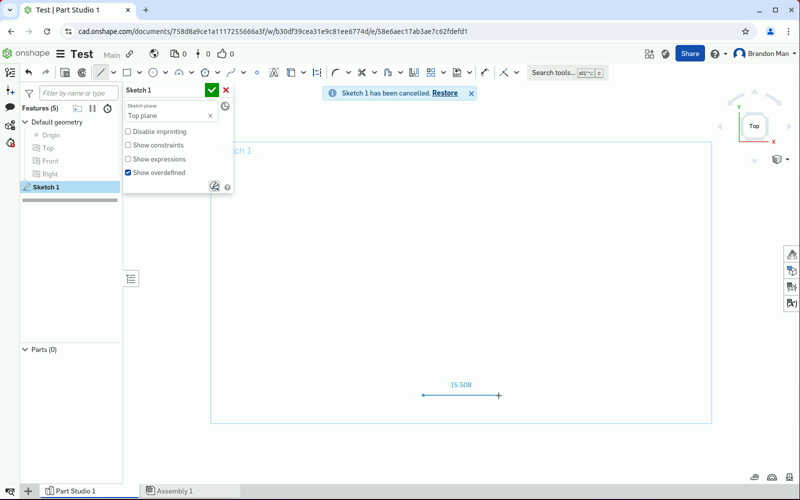
key_up(shift)
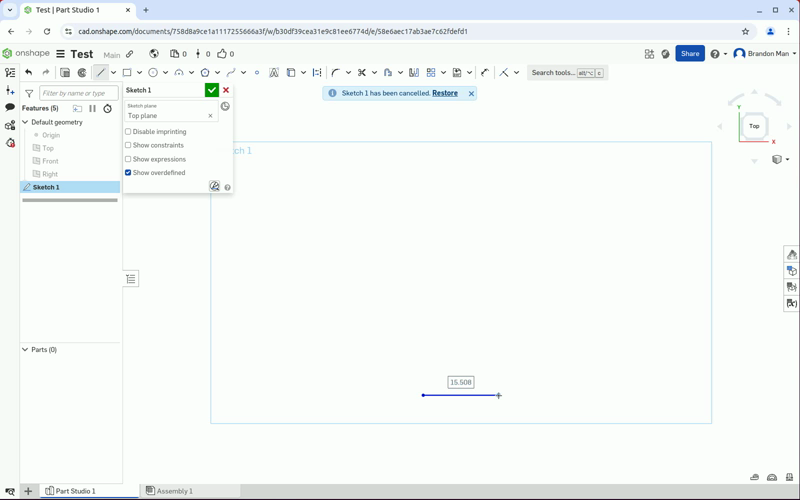
key_down(shift)
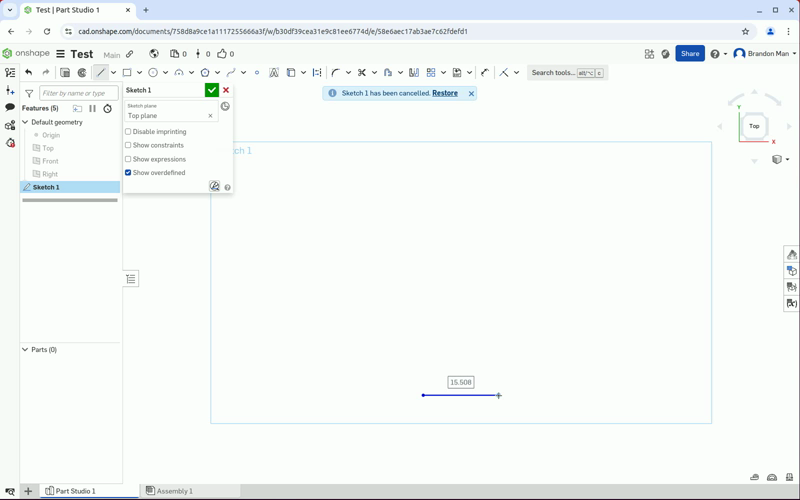
mouse_move(498, 171)
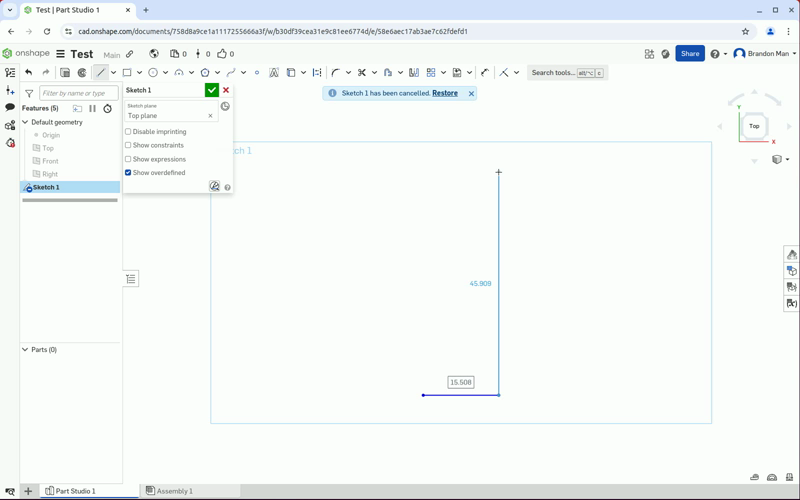
click(498, 171)
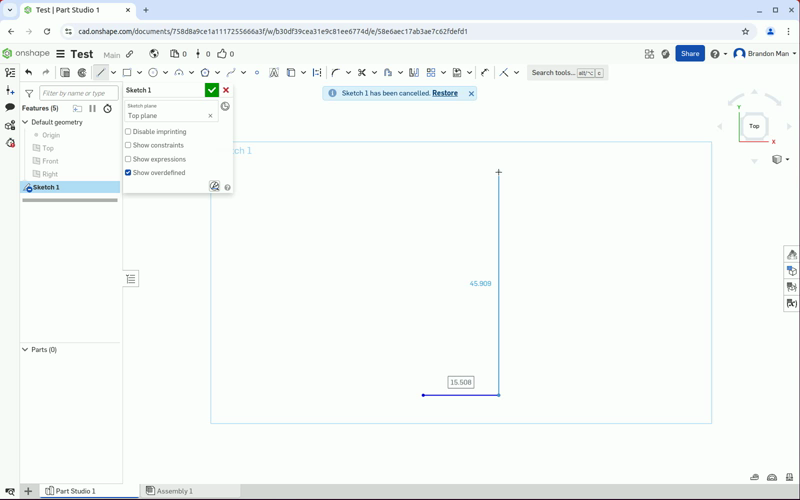
key_up(shift)
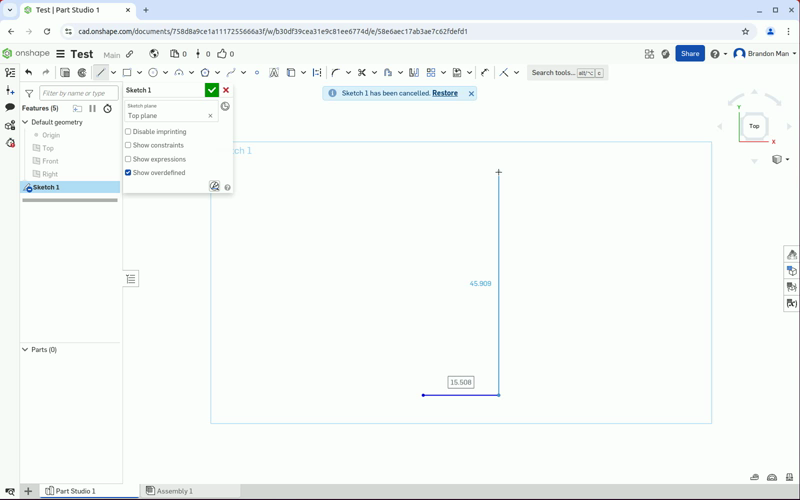
key_down(shift)
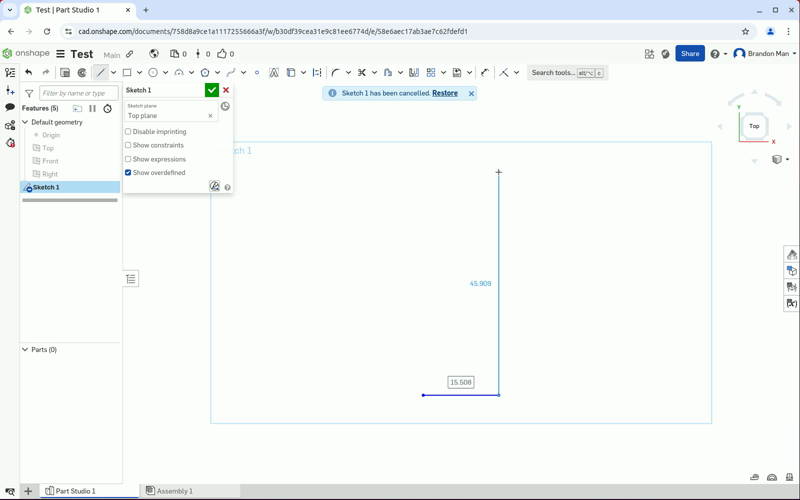
mouse_move(423, 171)
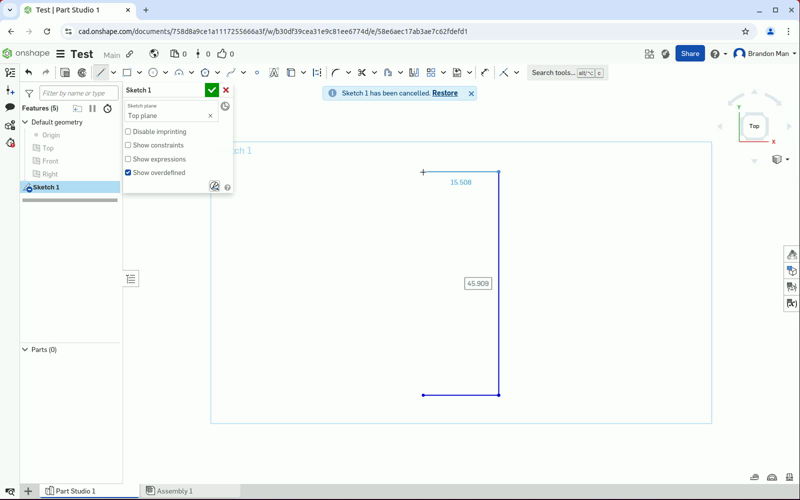
click(423, 171)
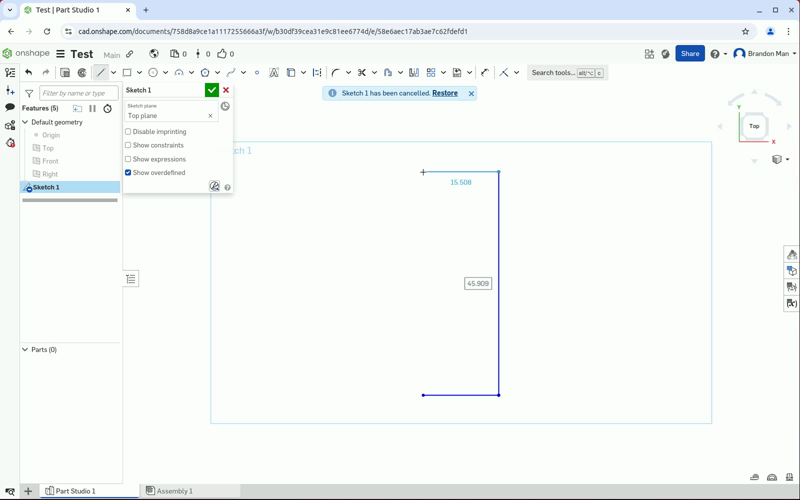
key_up(shift)
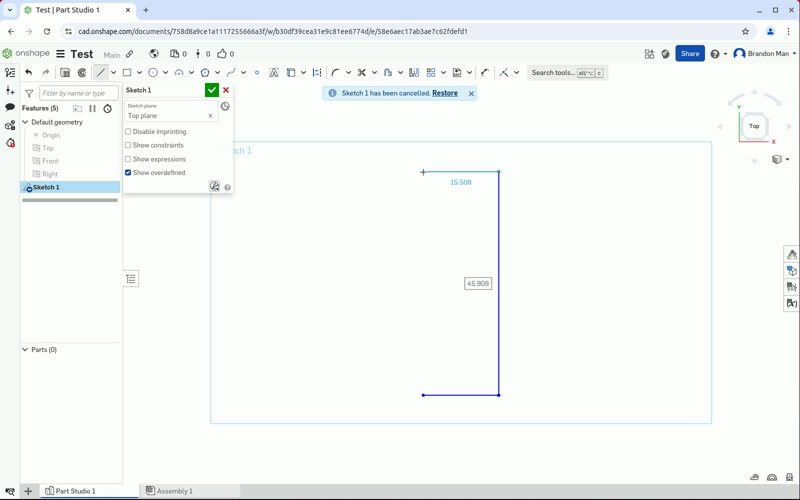
key_down(shift)
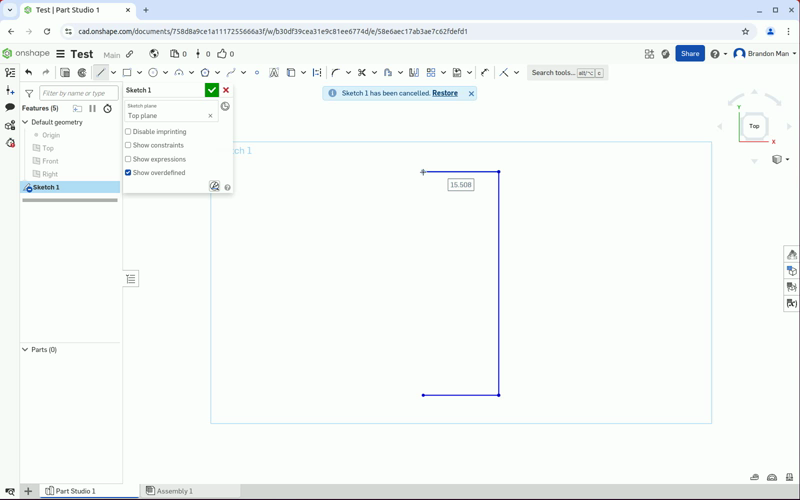
mouse_move(423, 395)
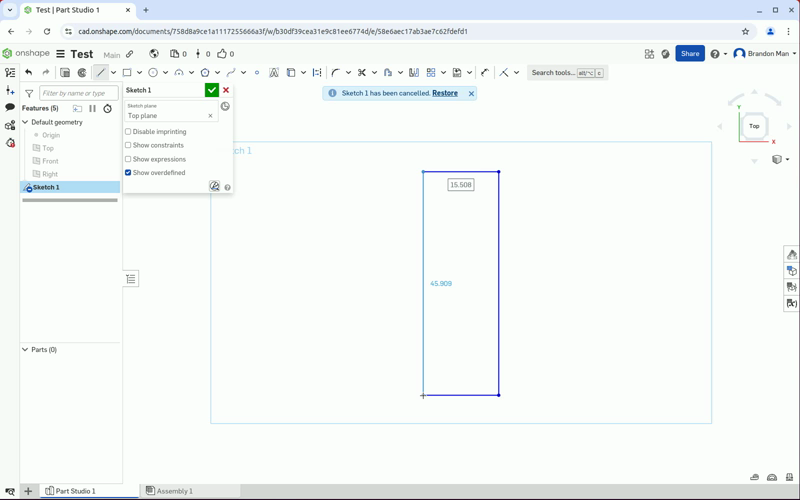
key_up(shift)
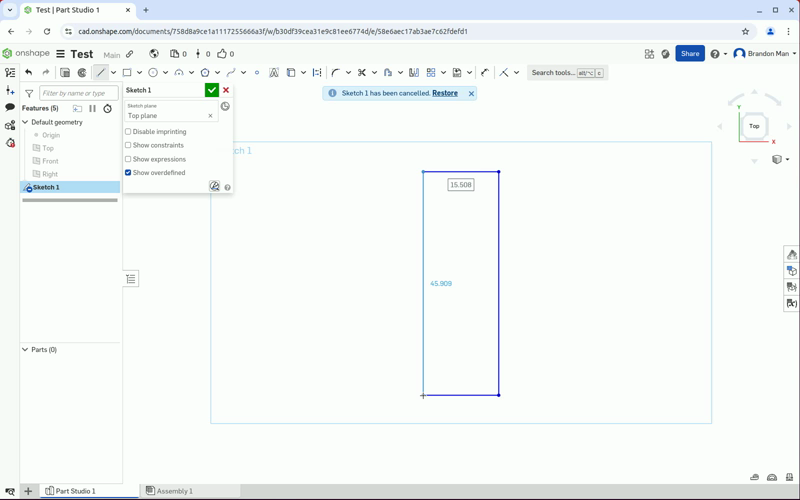
click(423, 395)
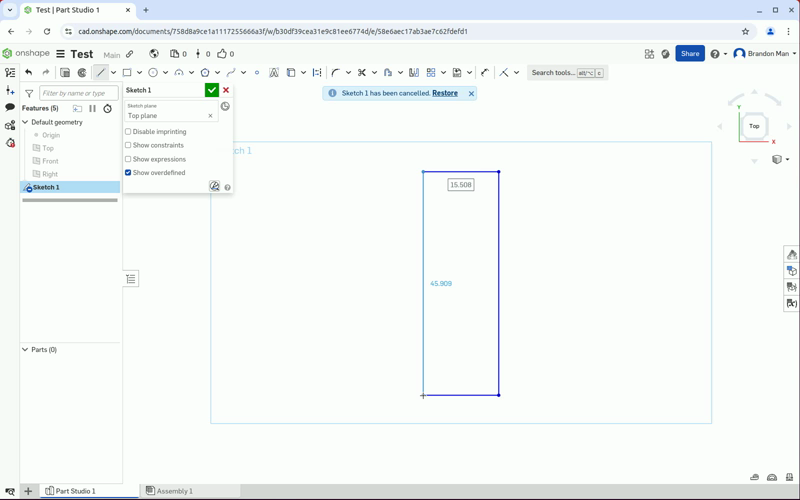
key(esc)
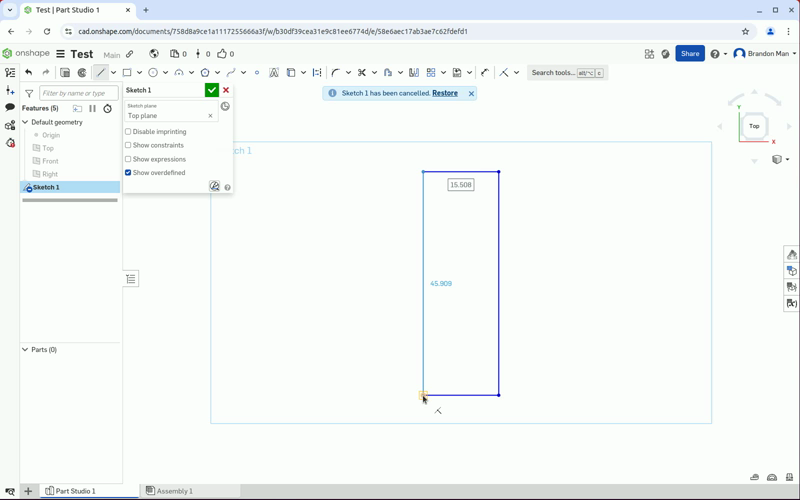
mouse_move(483, 186)
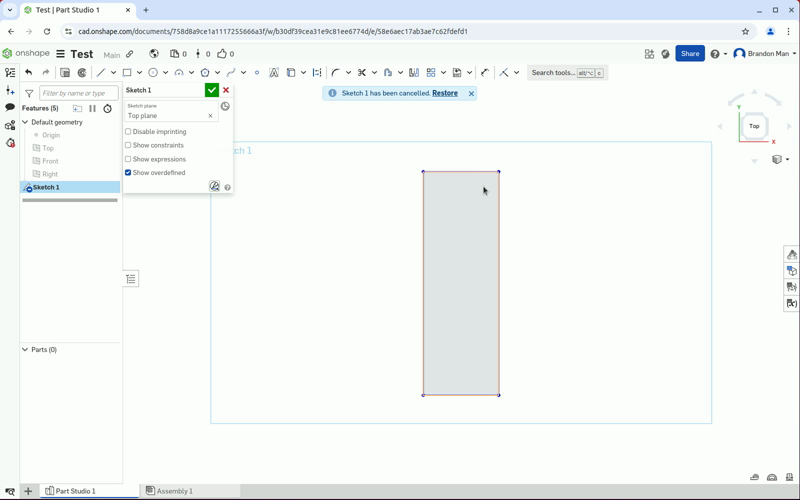
click(483, 186)
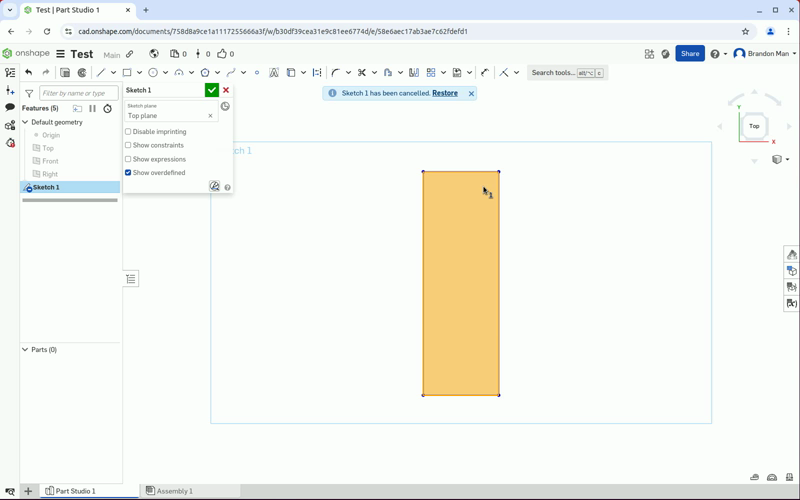
mouse_move(73, 352)
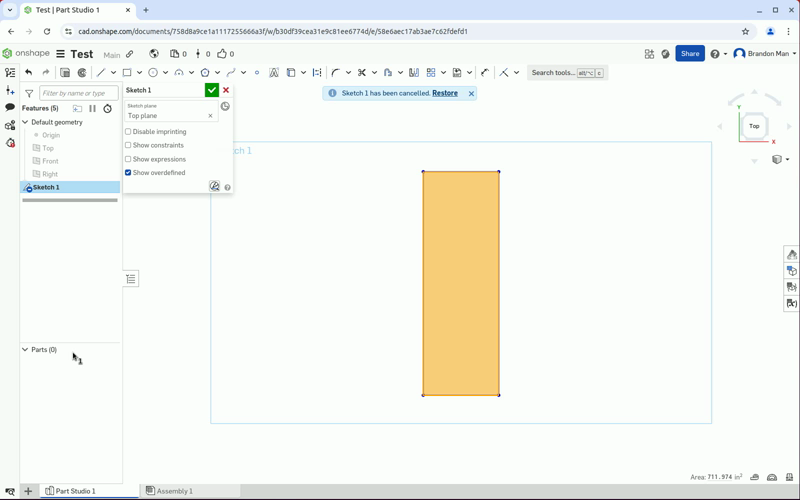
key(shift+y)
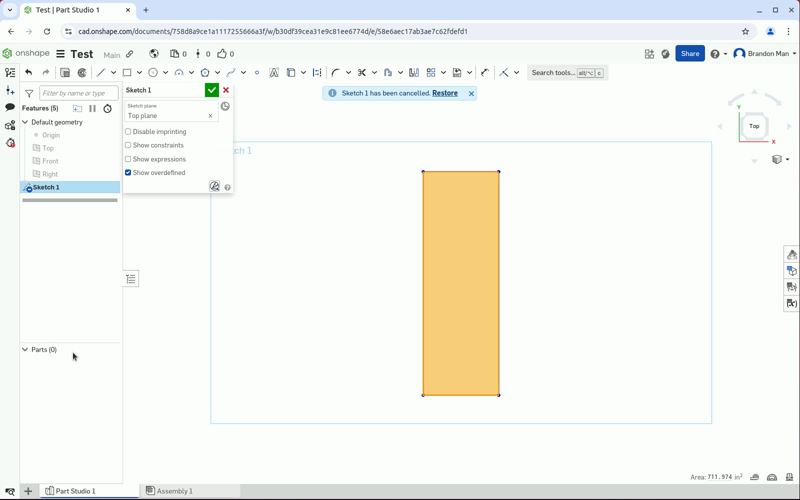
key(shift+e)
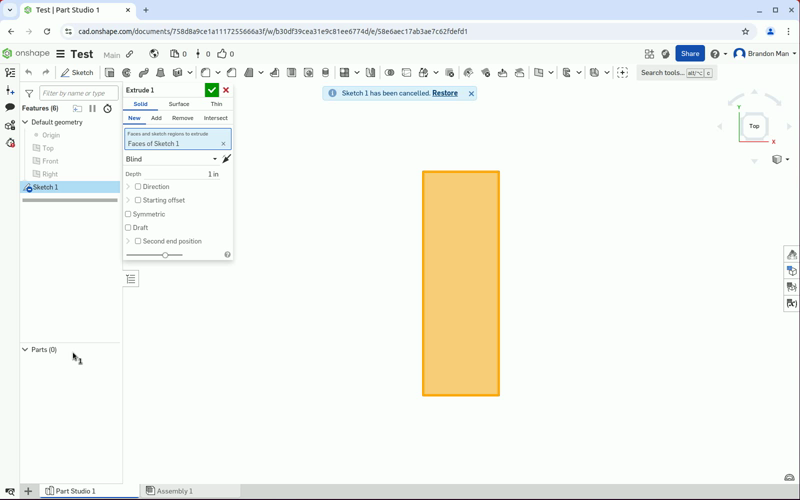
mouse_move(143, 106)
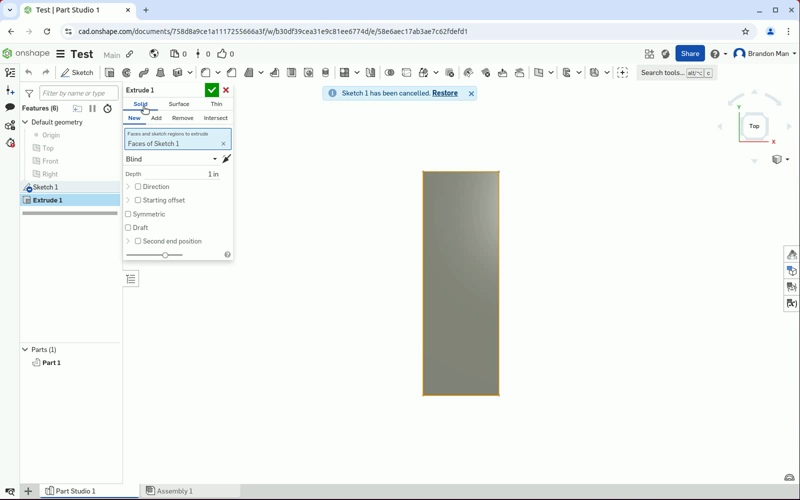
click(143, 106)
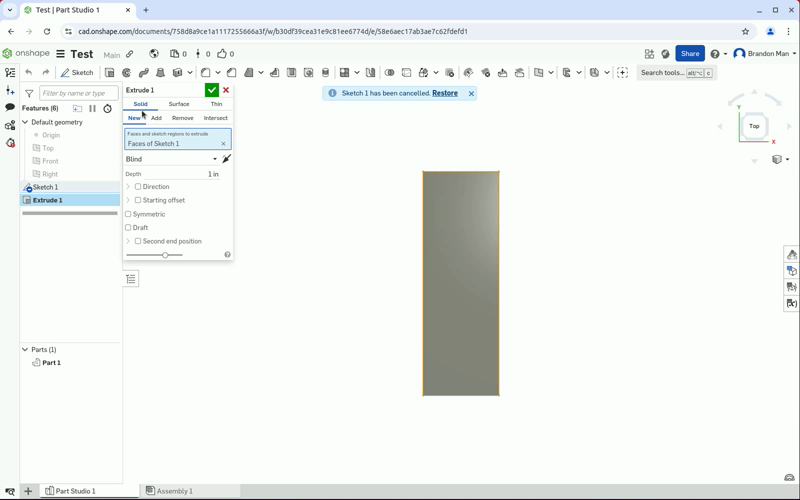
mouse_move(137, 120)
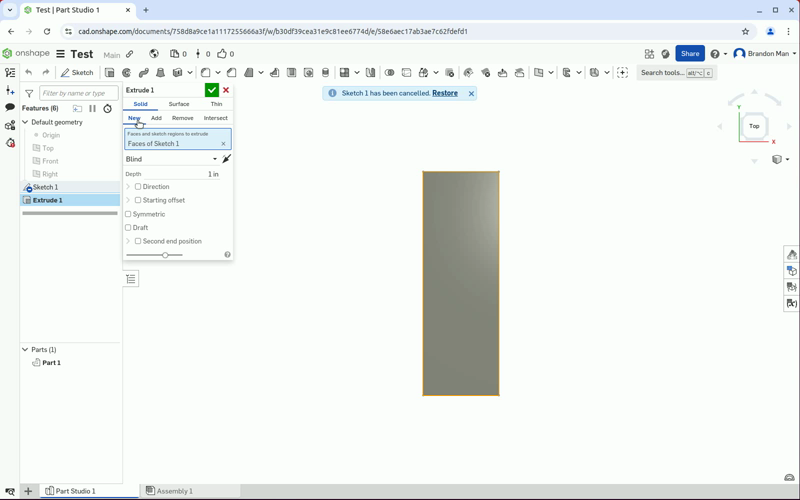
click(137, 120)
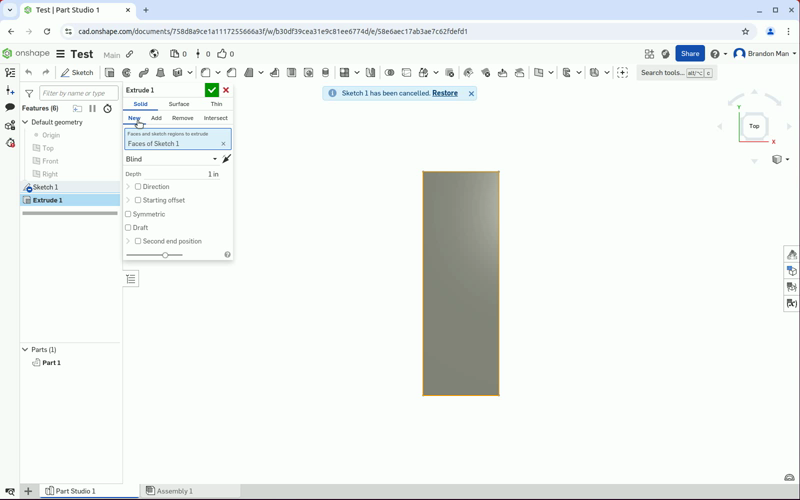
key(tab, 4)
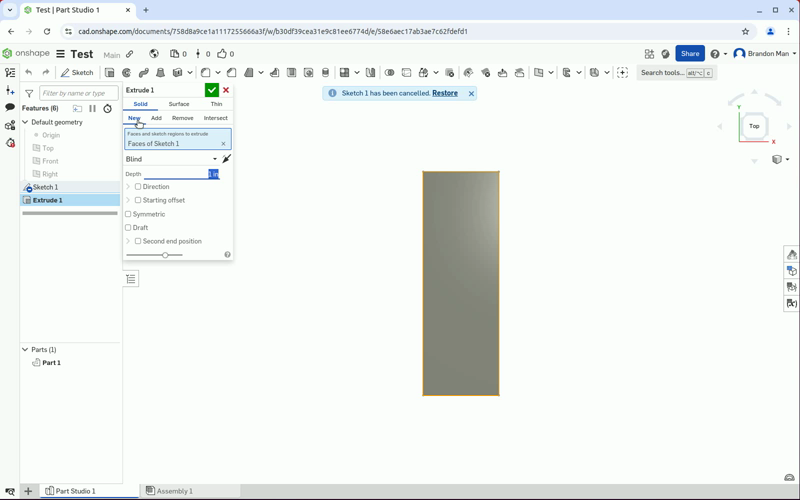
text(0.241)
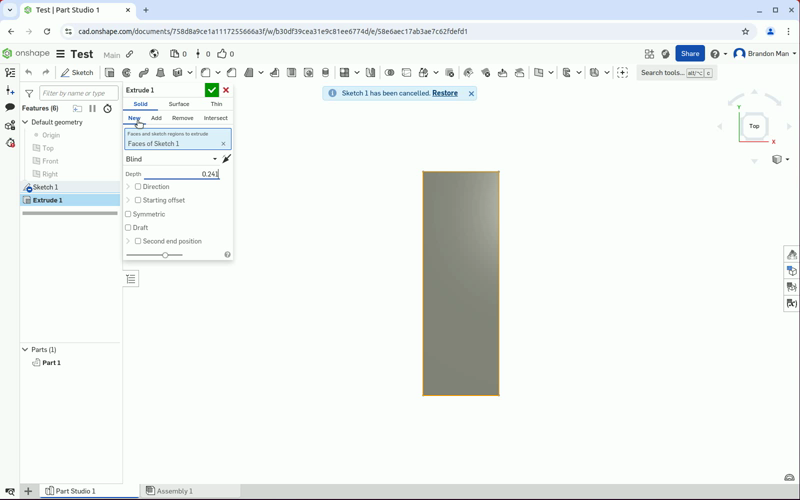
key(enter)
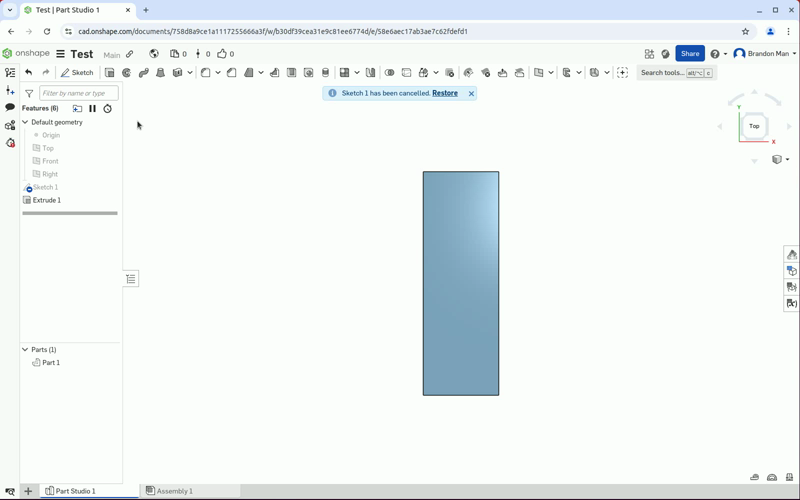
key(shift+h)
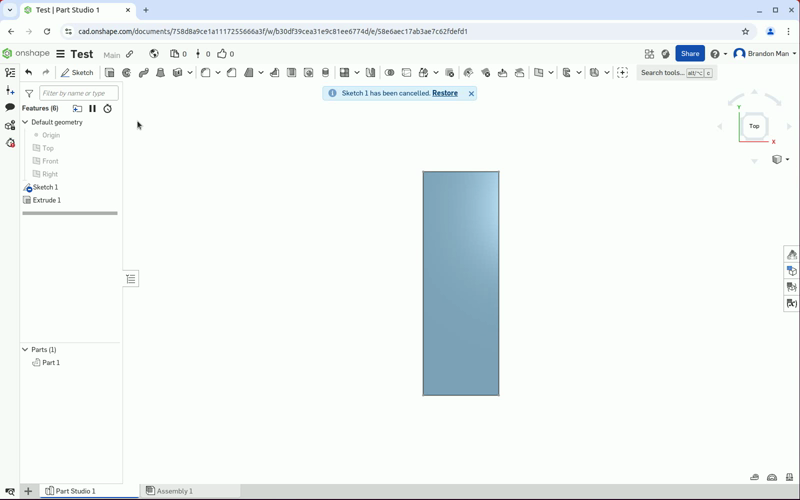
key(shift+h)
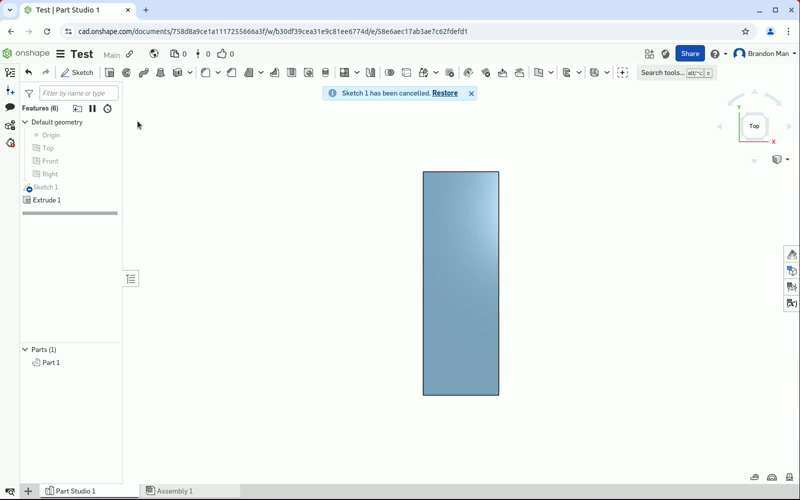
mouse_move(73, 189)
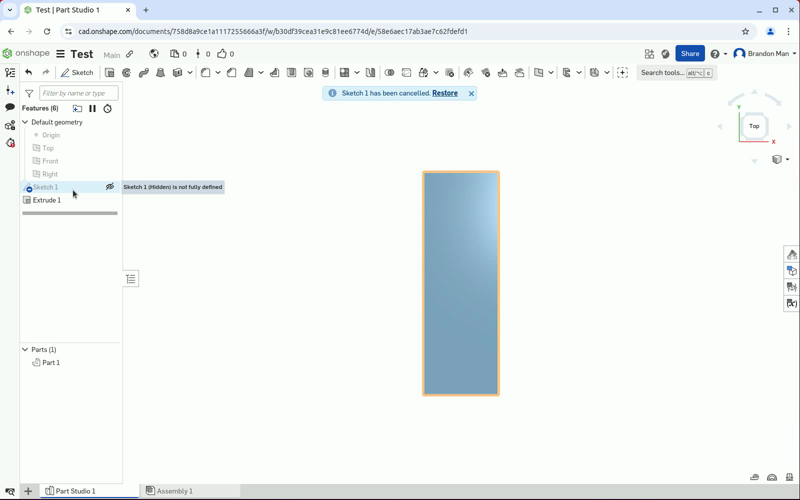
click(73, 189)
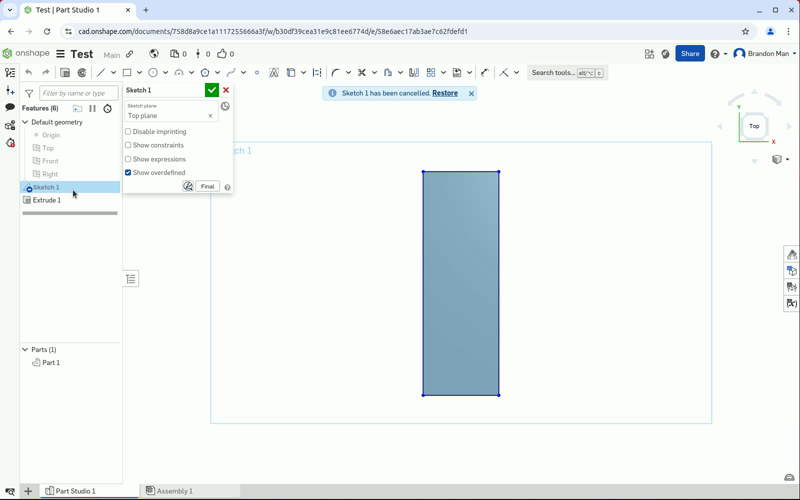
mouse_move(229, 92)
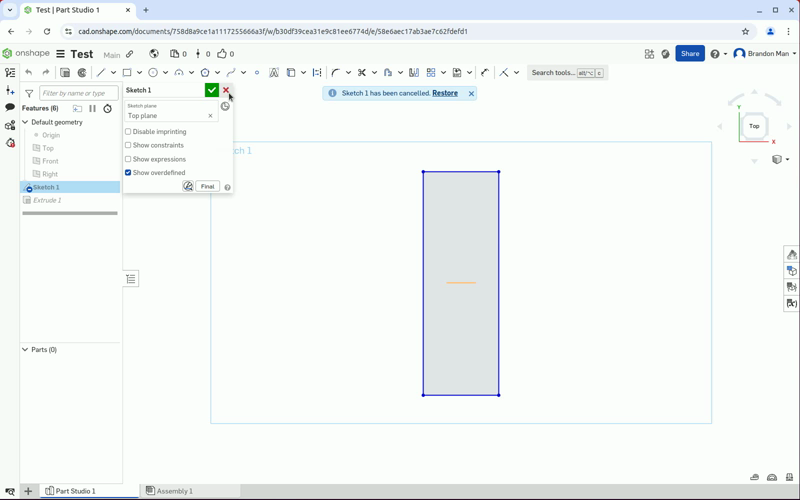
click(229, 92)
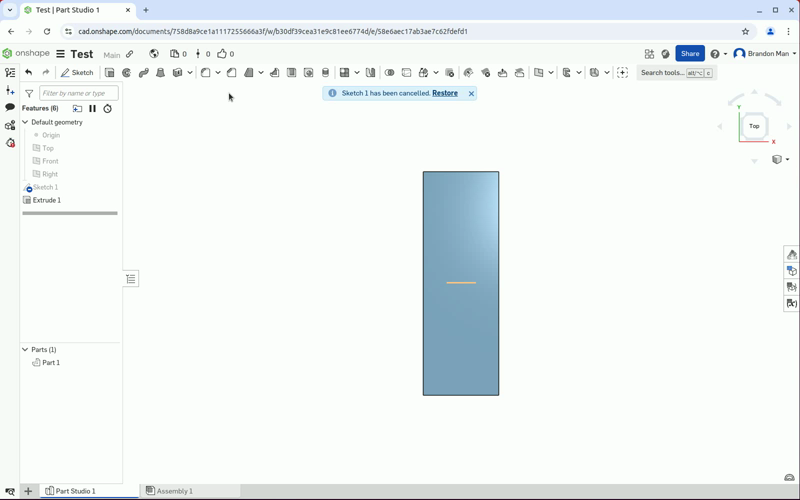
mouse_move(541, 75)
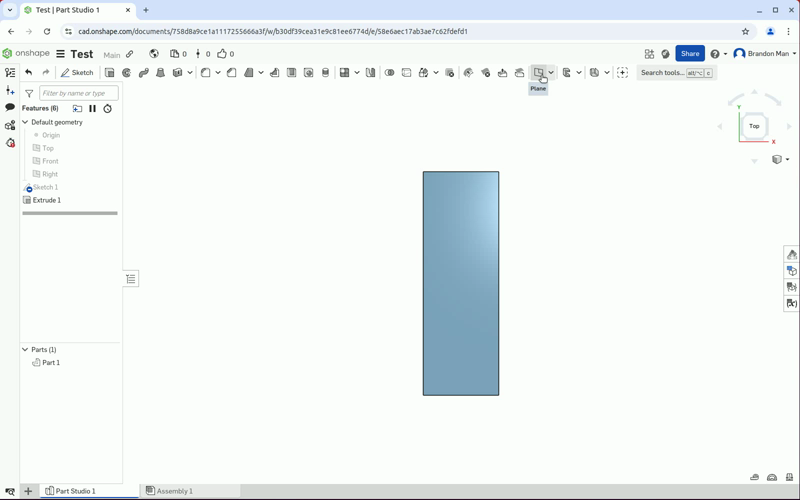
click(541, 75)
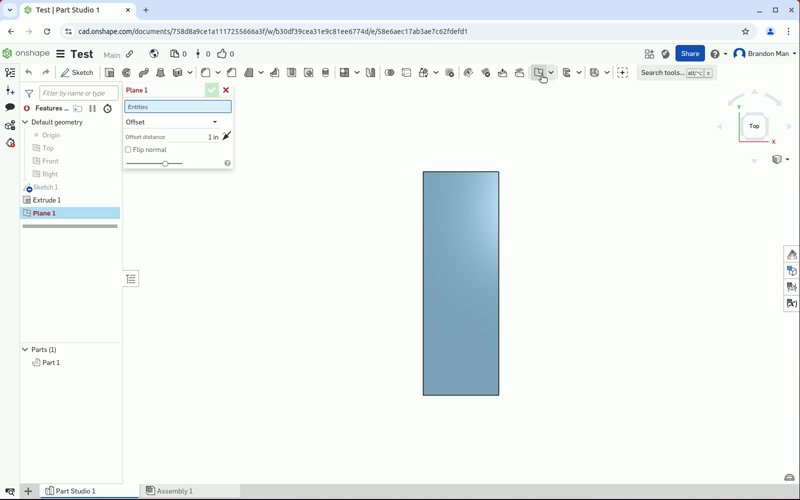
mouse_move(73, 150)
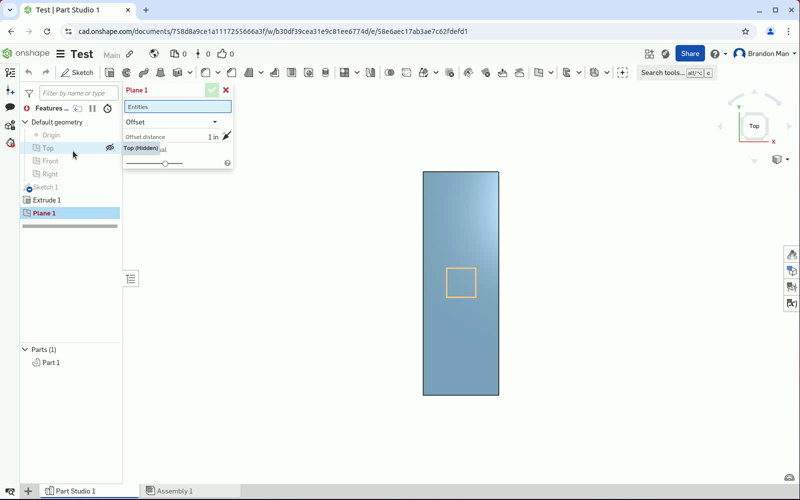
click(73, 150)
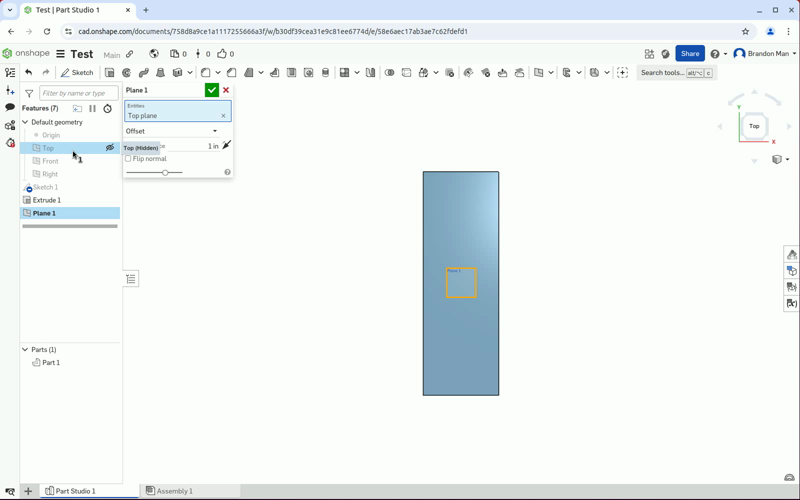
key(tab, 2)
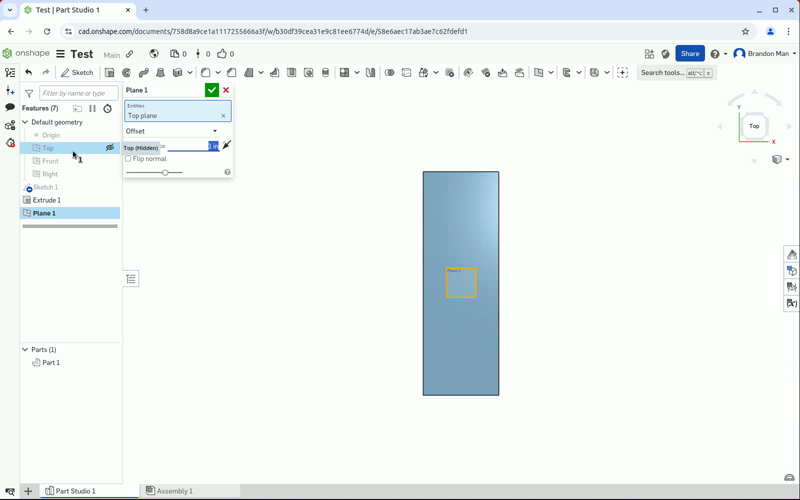
text(0.246)
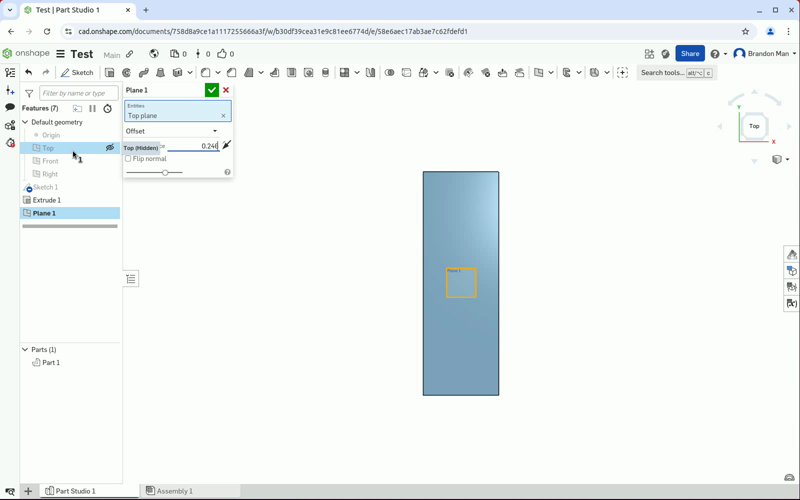
key(enter, 2)
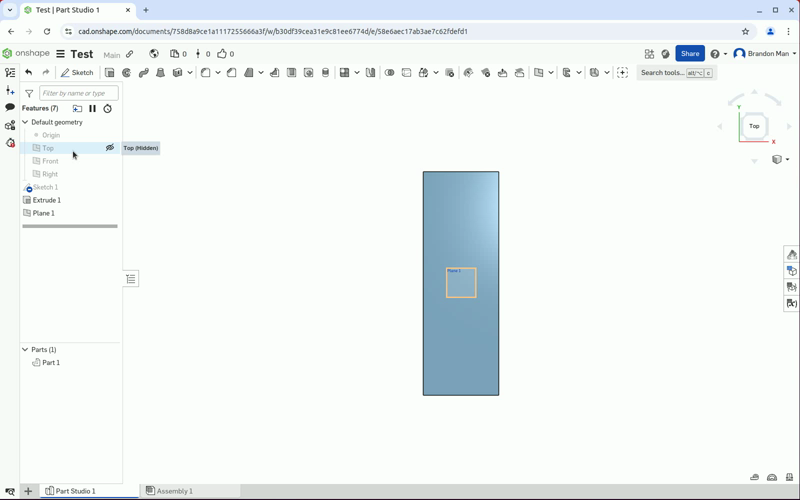
key(shift+s)
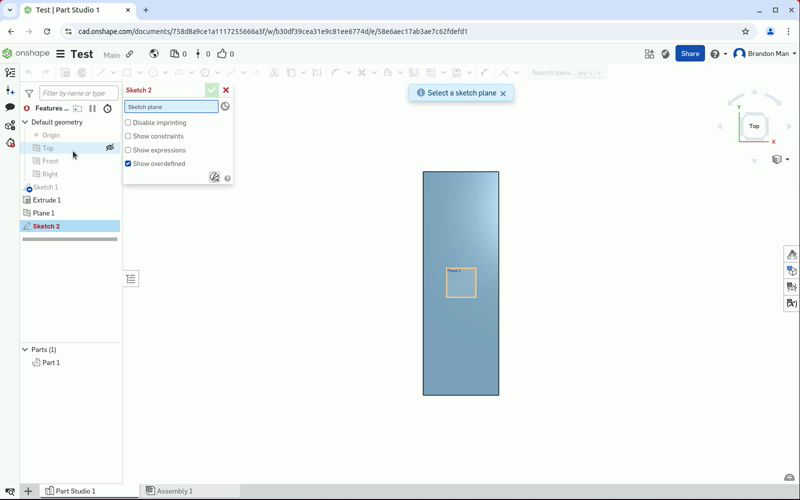
mouse_move(73, 215)
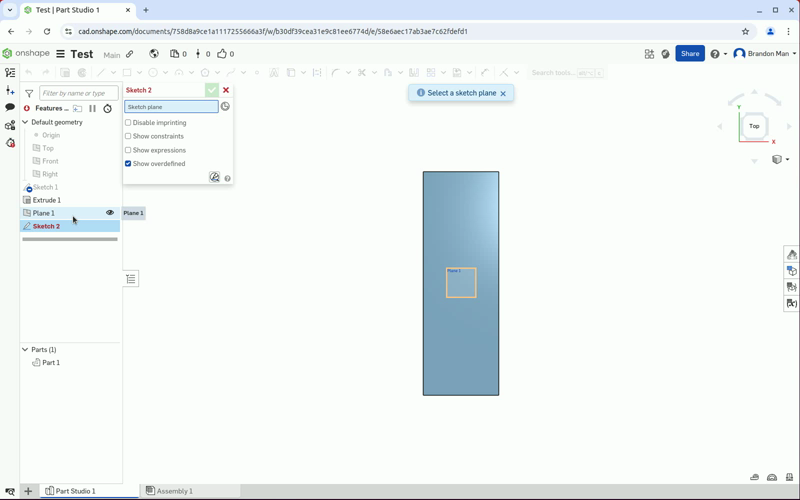
click(73, 215)
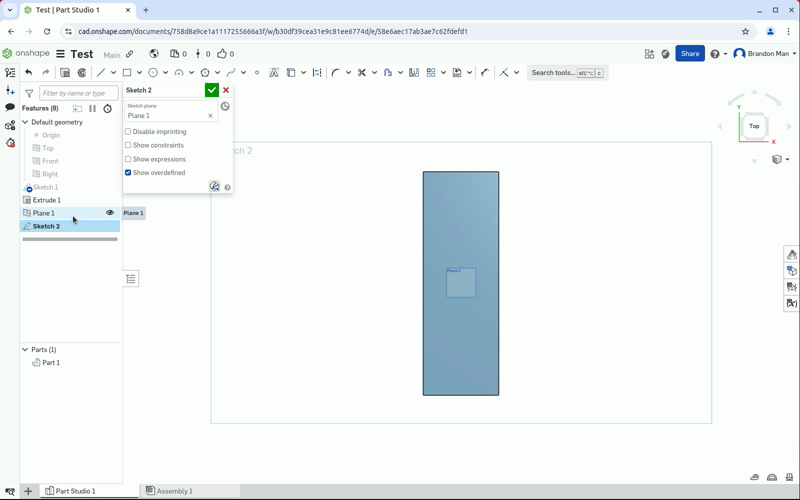
mouse_move(73, 352)
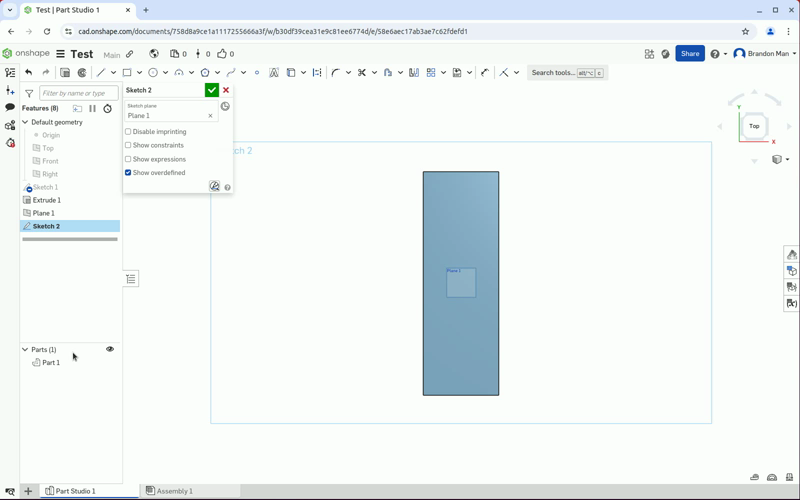
key(y)
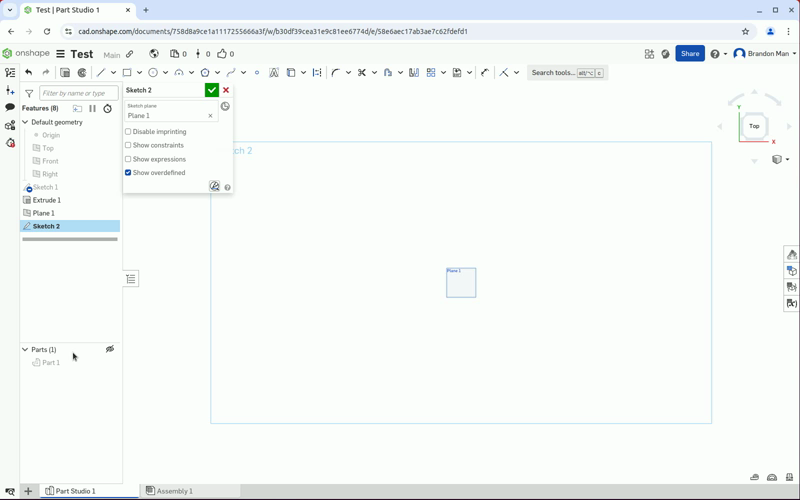
key(c)
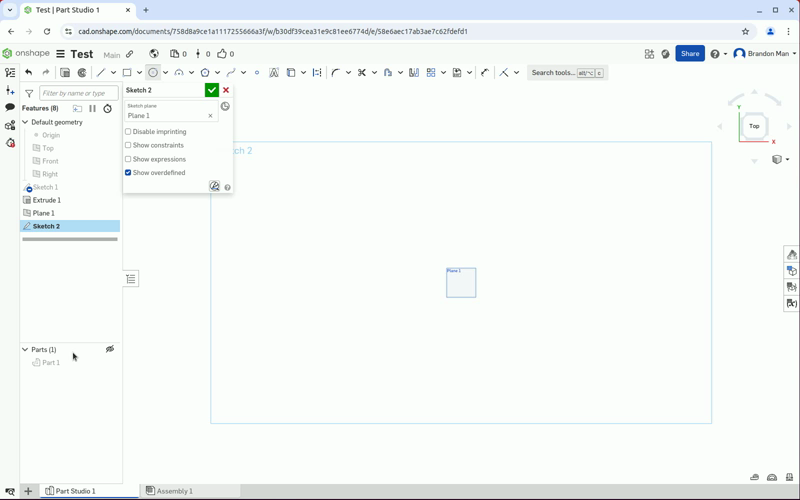
key_down(shift)
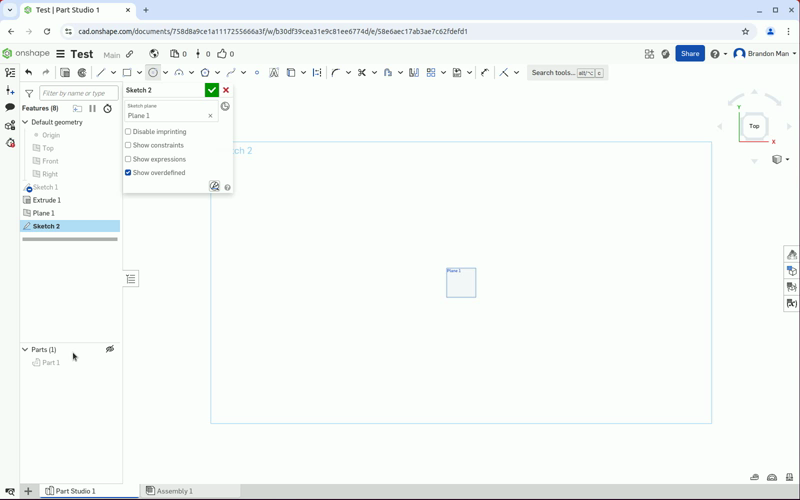
mouse_move(430, 175)
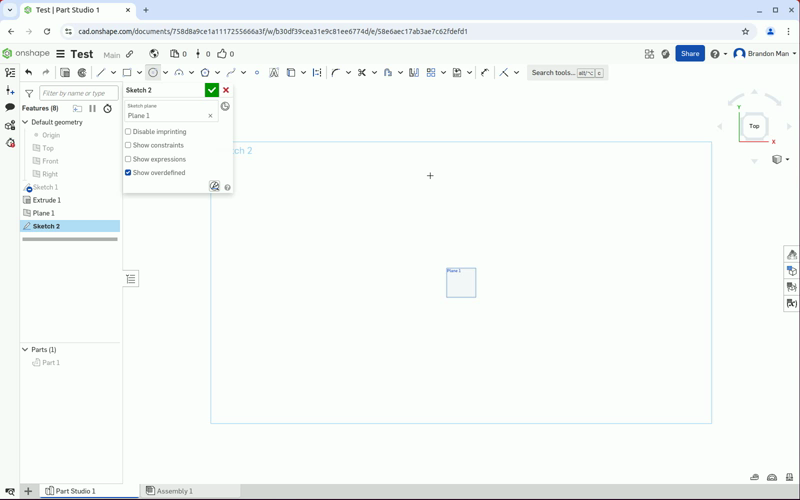
click(430, 175)
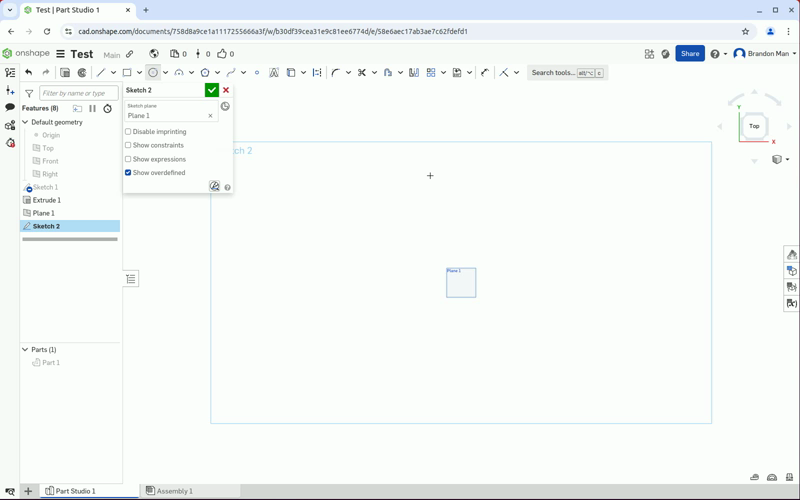
key_up(shift)
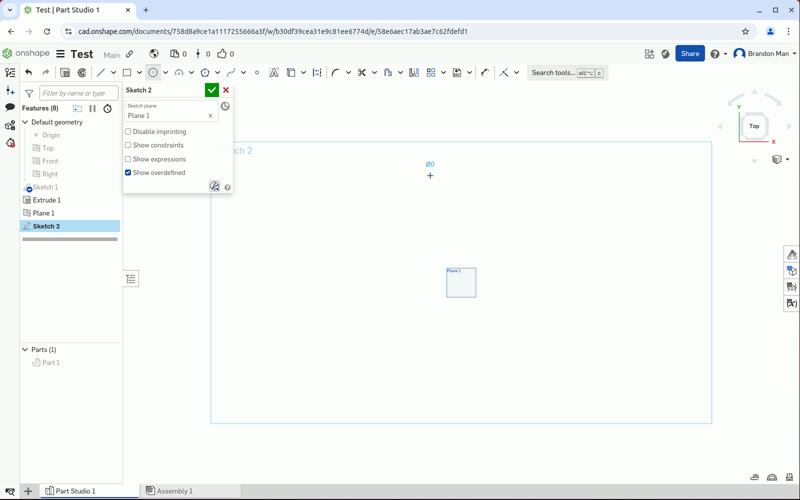
mouse_move(431, 175)
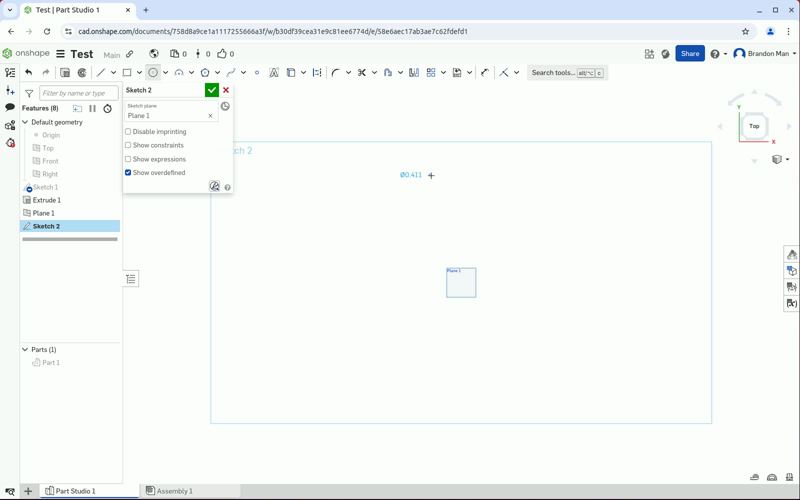
scroll(6)
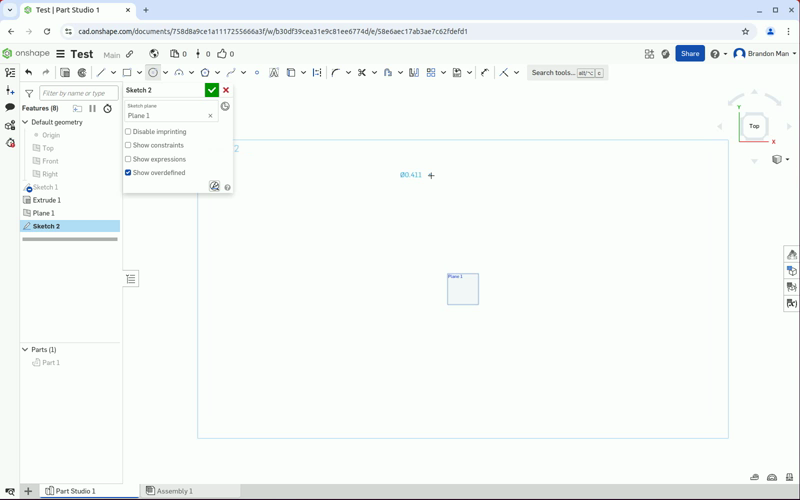
scroll(6)
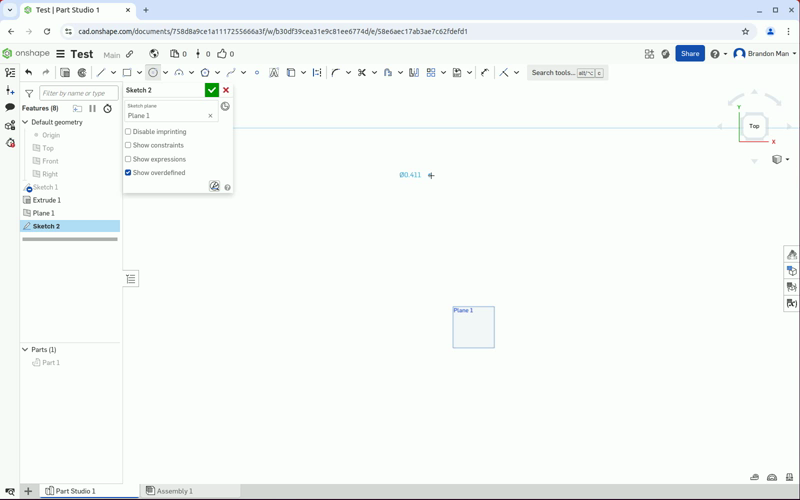
scroll(6)
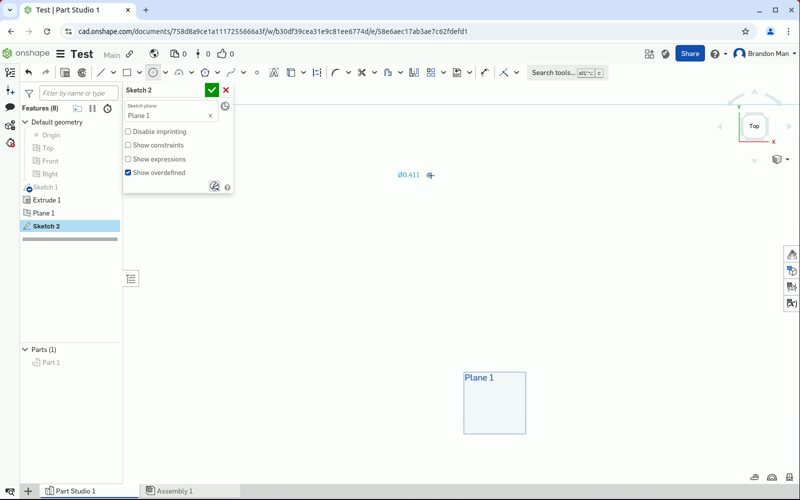
scroll(6)
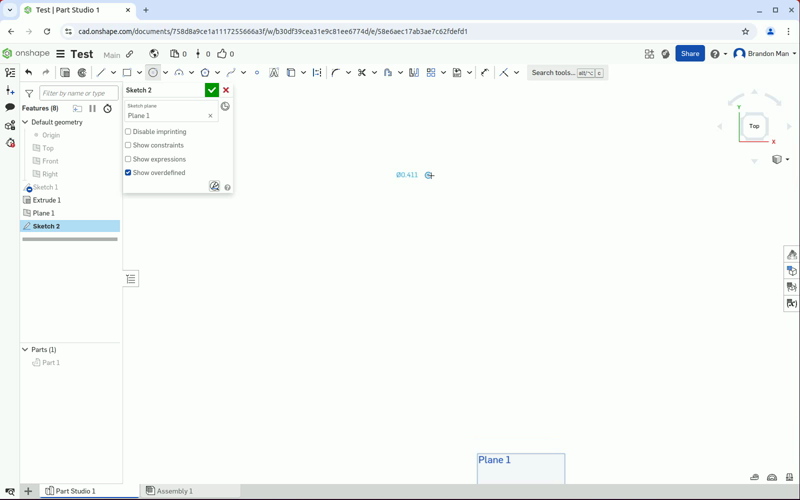
scroll(6)
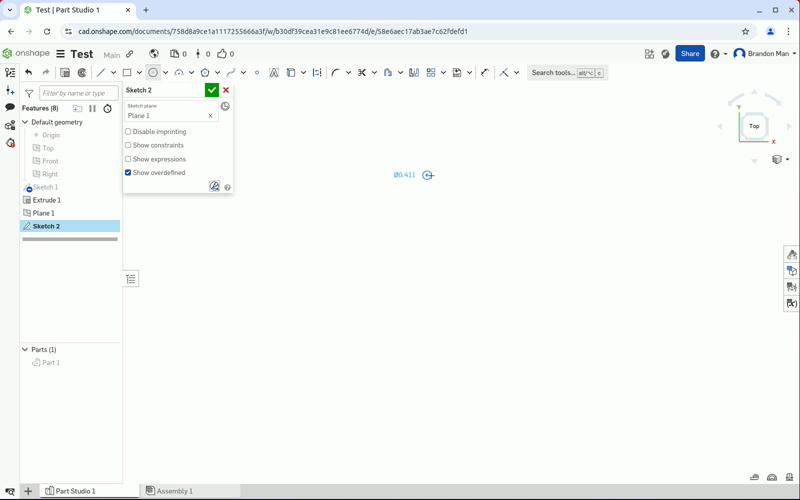
scroll(6)
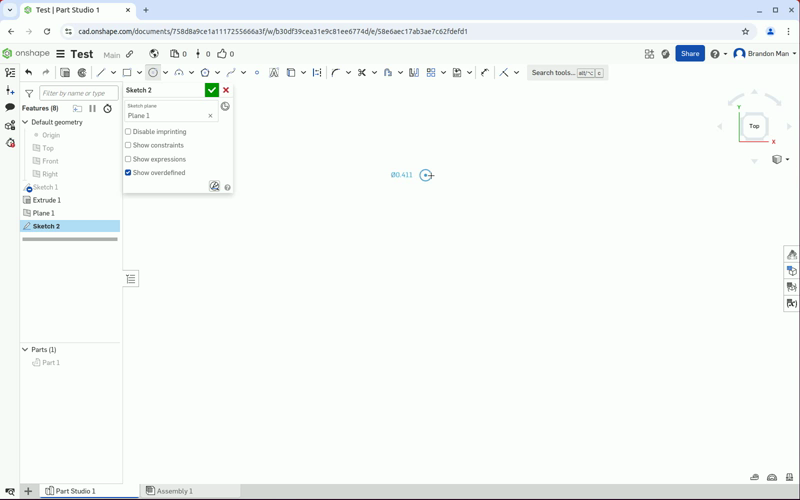
scroll(6)
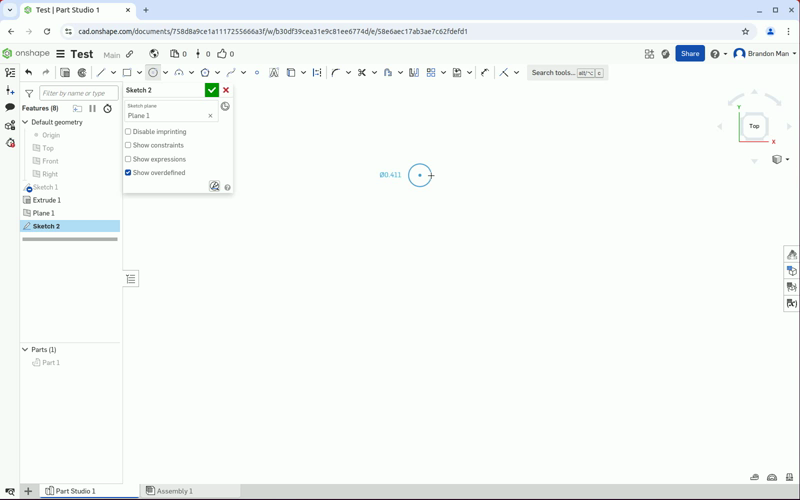
click(431, 175)
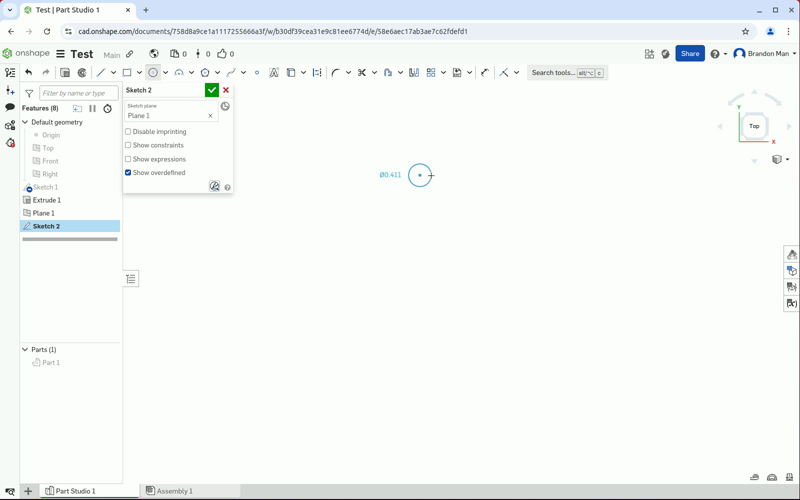
scroll(-6)
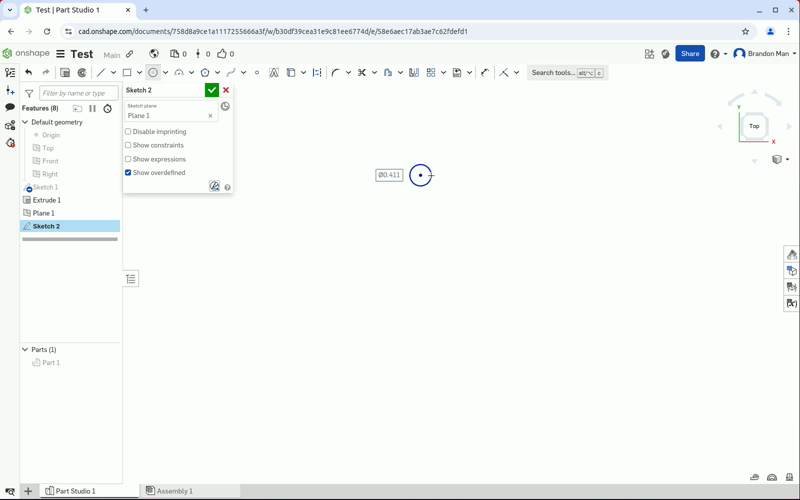
scroll(-6)
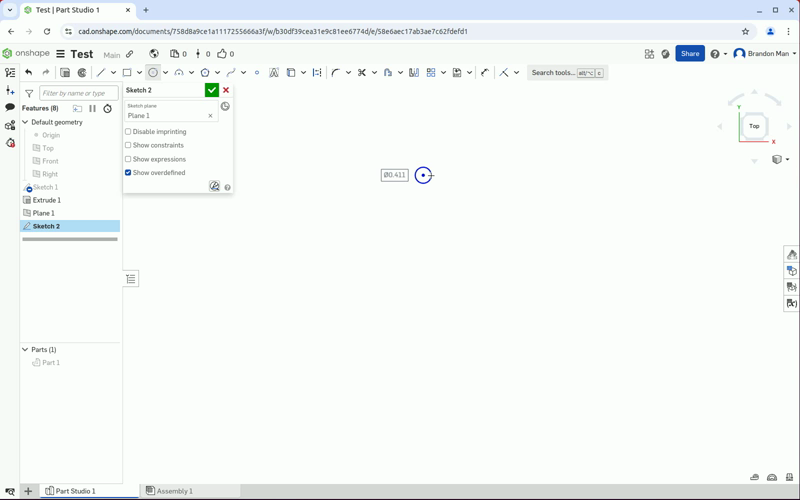
scroll(-6)
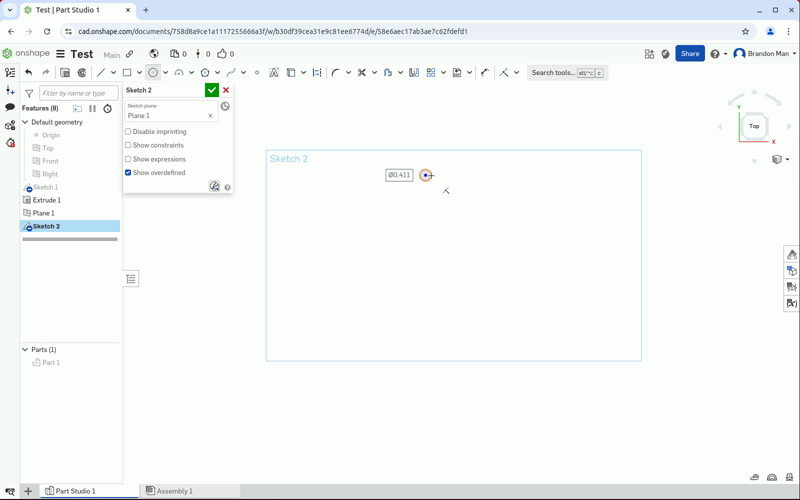
scroll(-6)
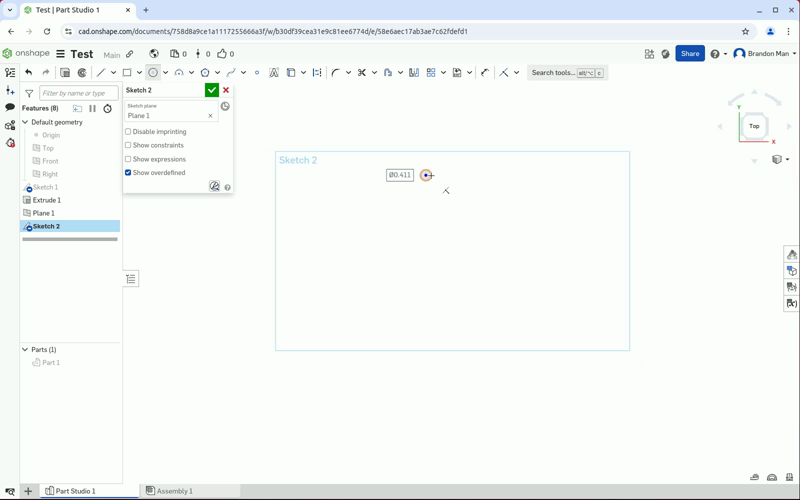
scroll(-6)
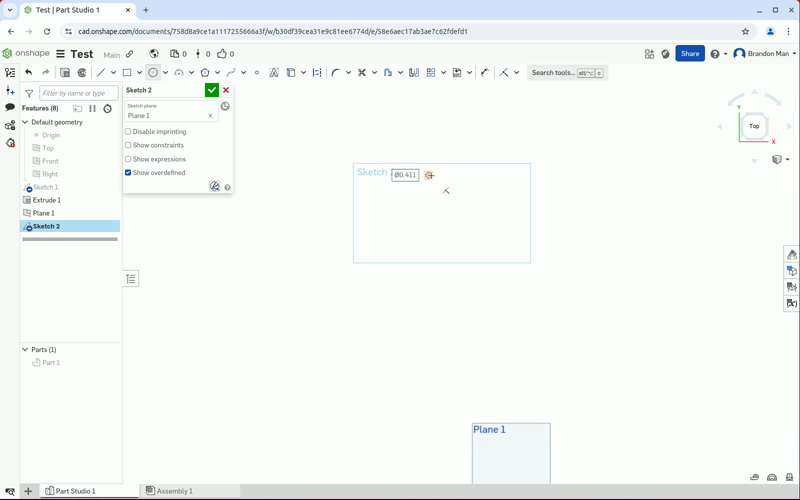
scroll(-6)
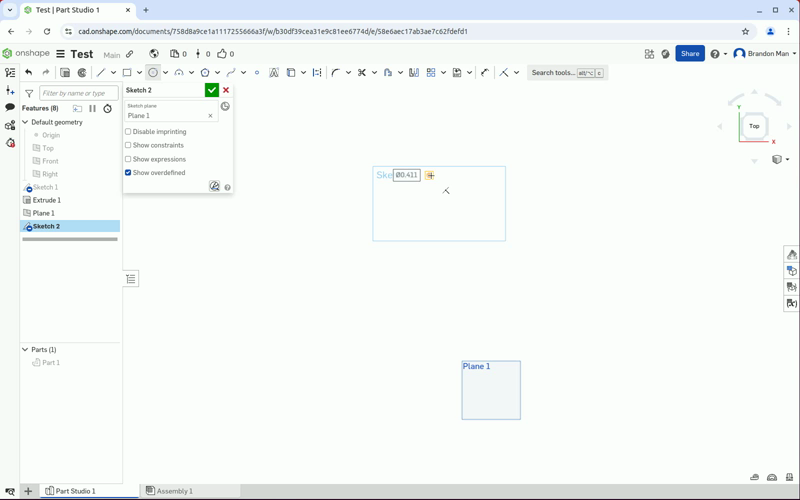
scroll(-6)
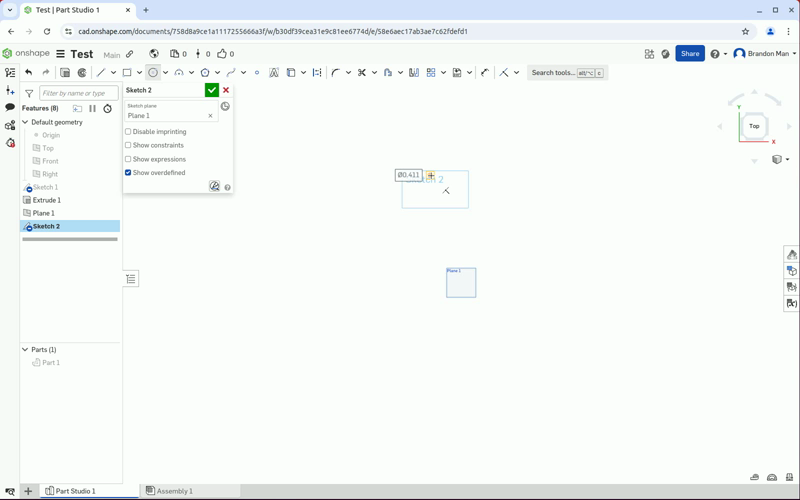
key(esc)
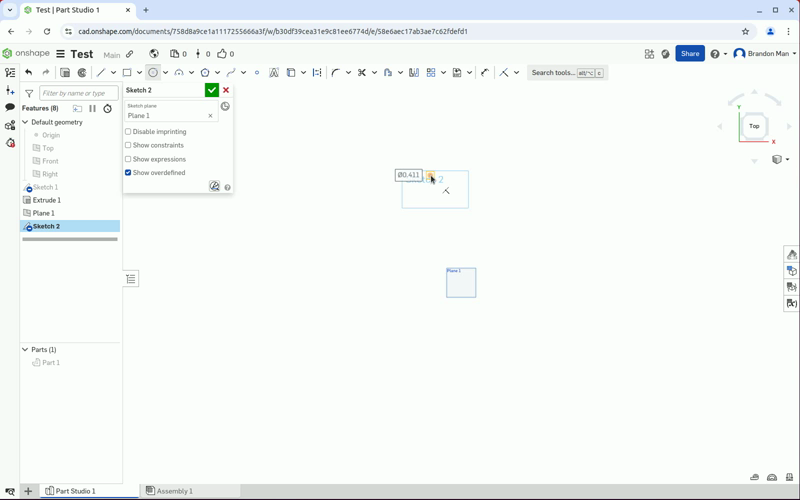
mouse_move(429, 174)
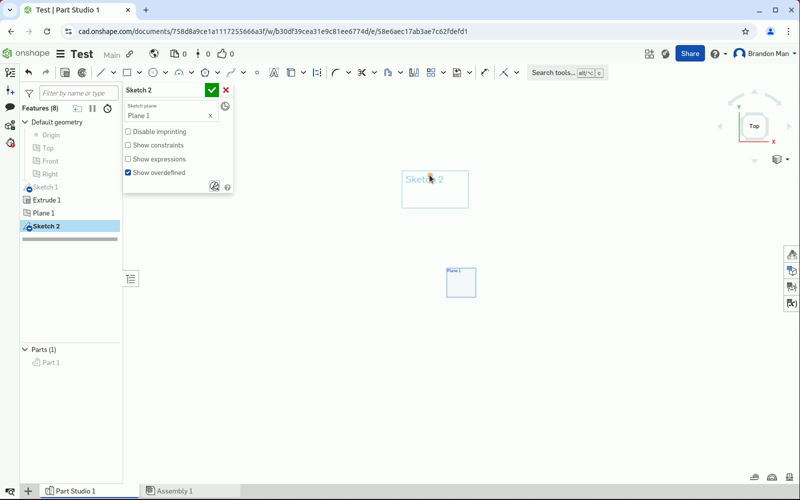
scroll(6)
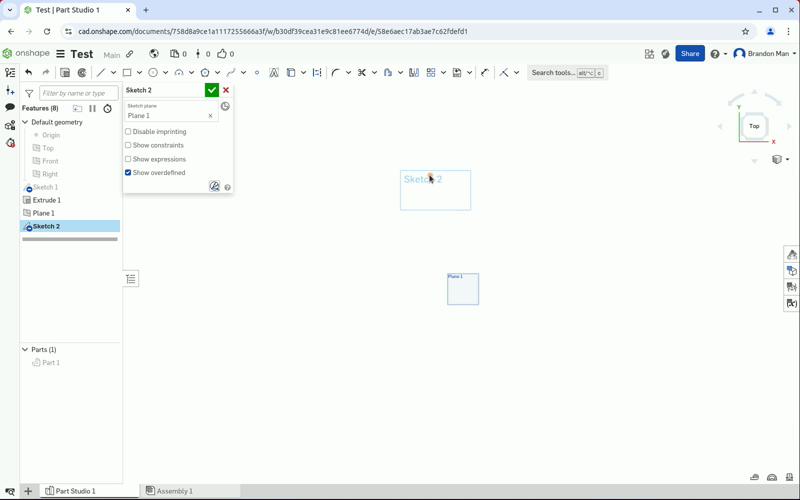
scroll(6)
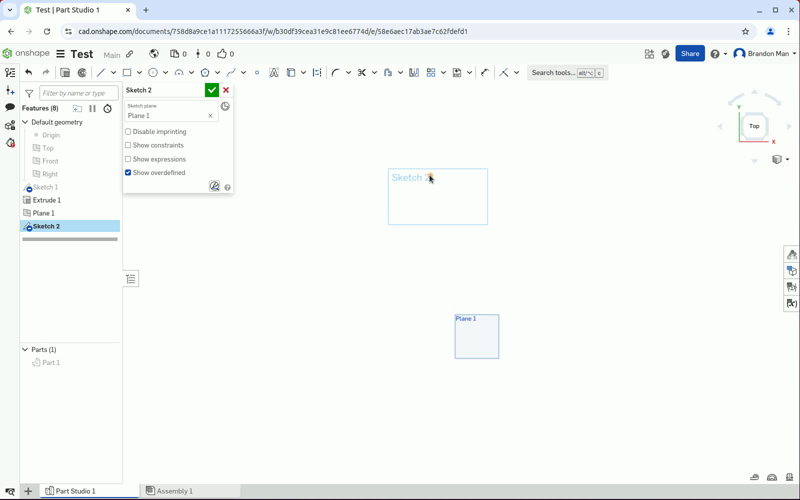
scroll(6)
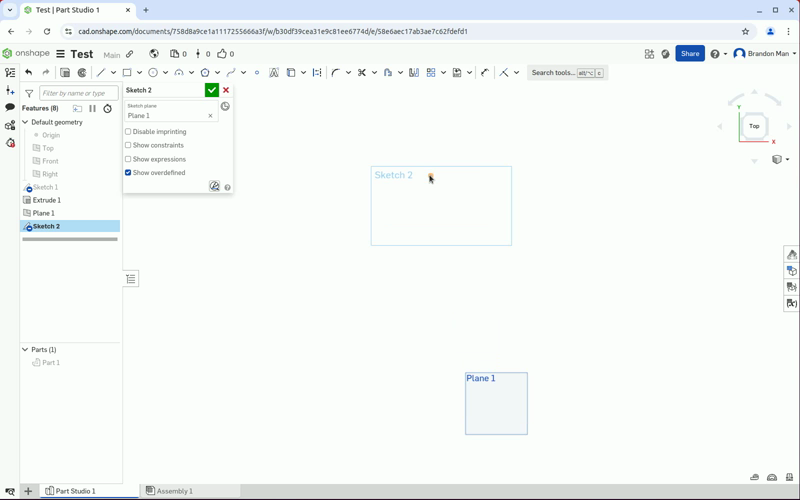
scroll(6)
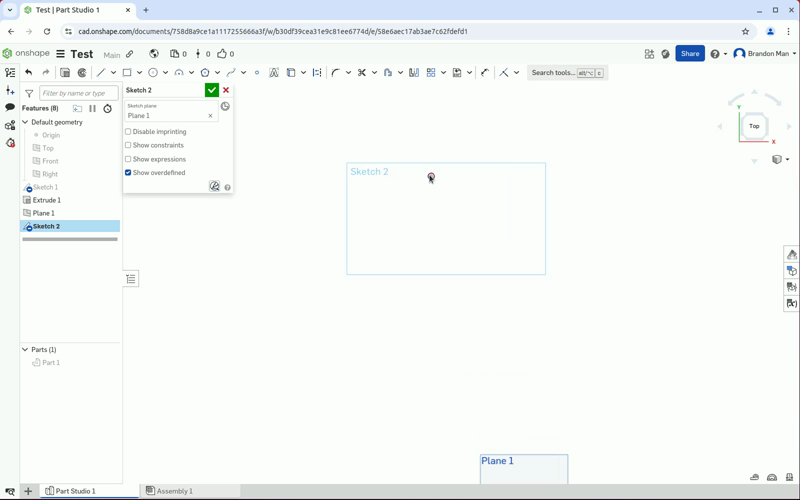
scroll(6)
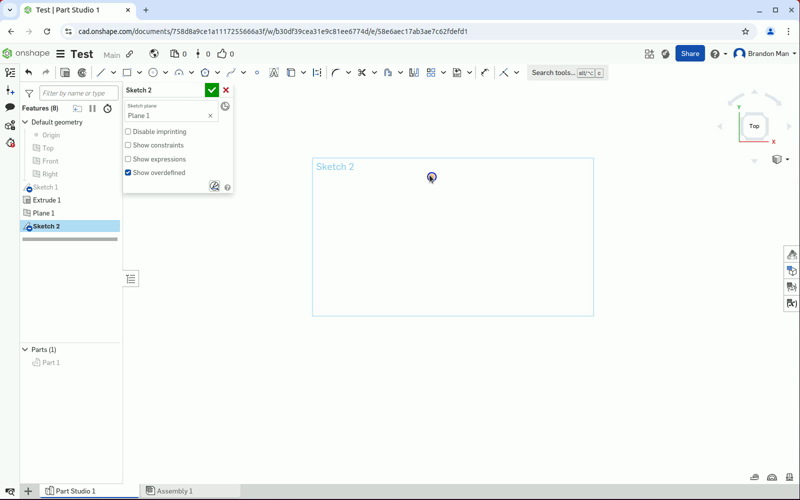
scroll(6)
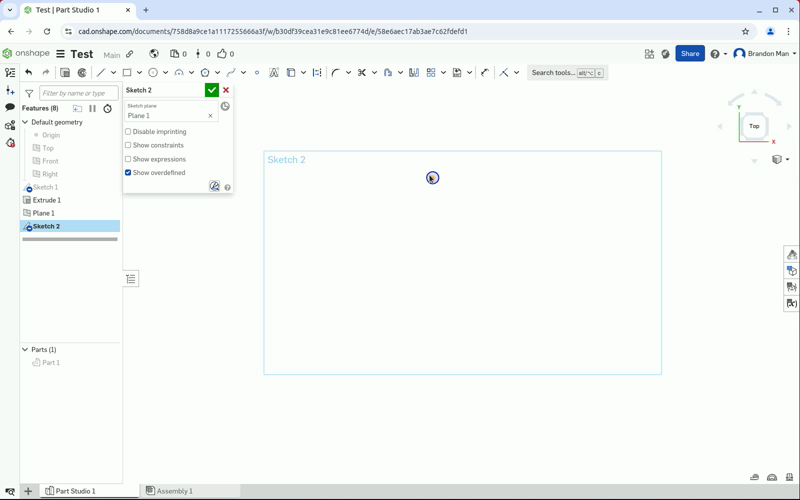
scroll(6)
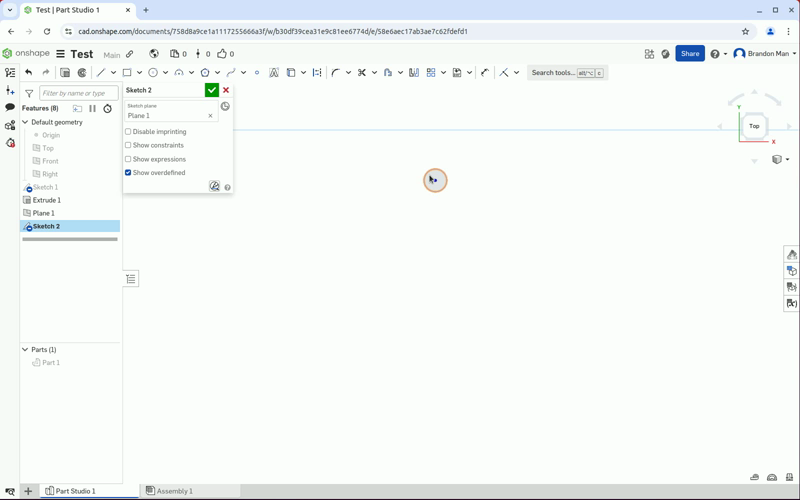
click(429, 174)
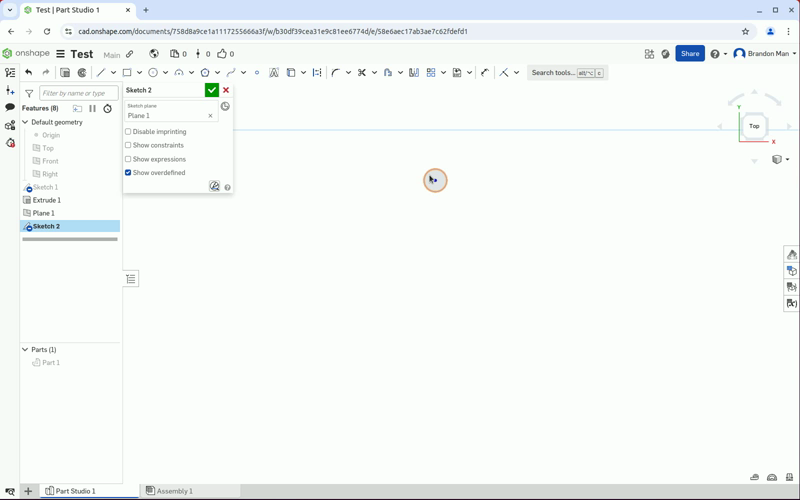
scroll(-6)
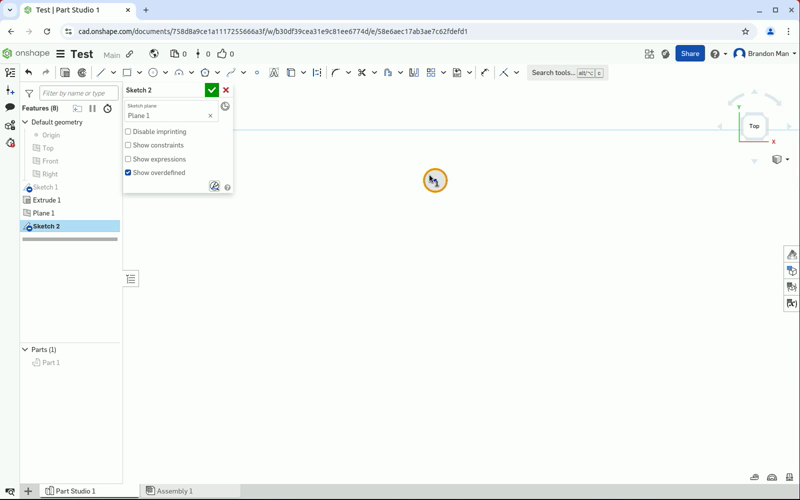
scroll(-6)
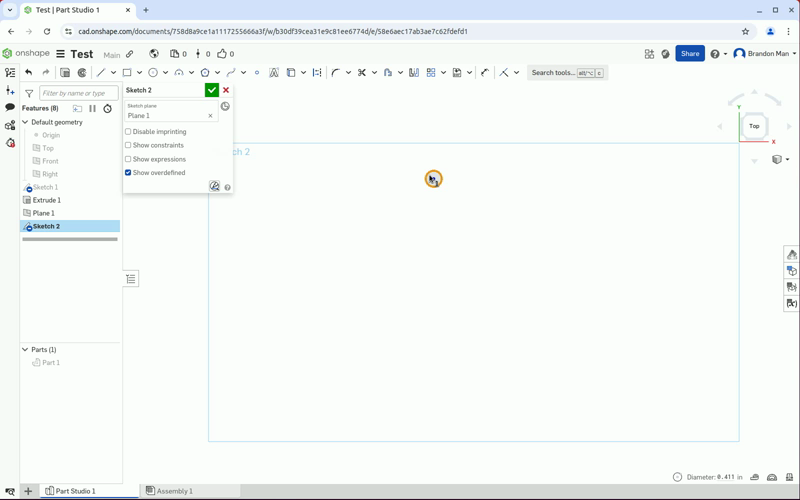
scroll(-6)
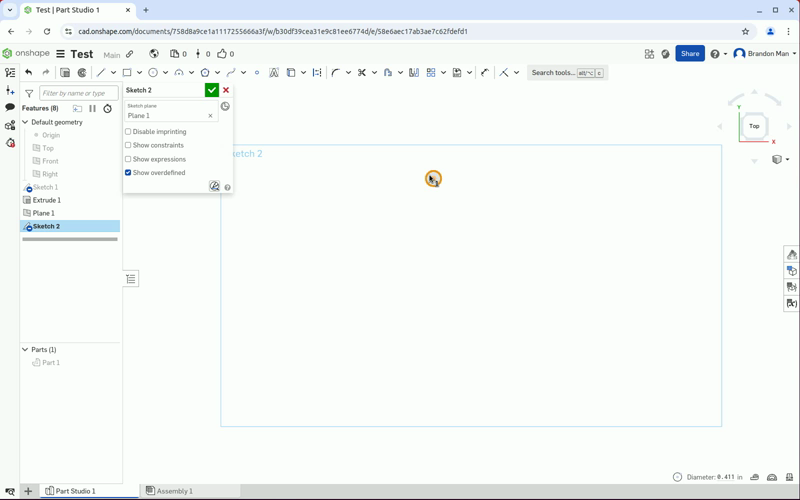
scroll(-6)
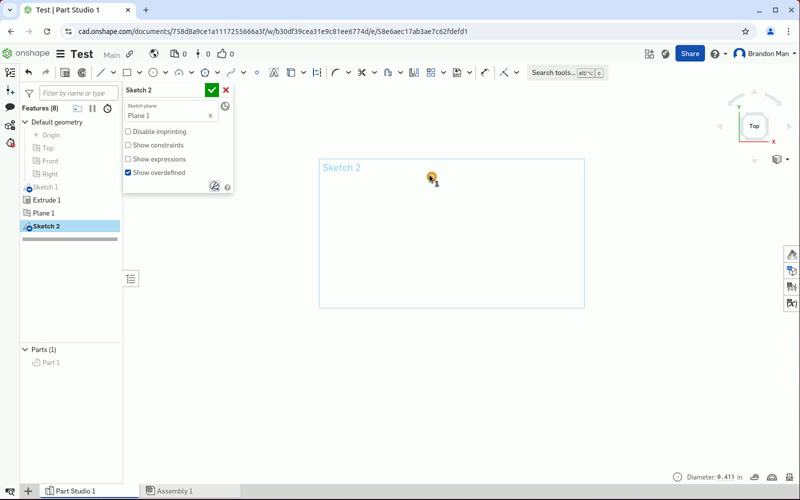
scroll(-6)
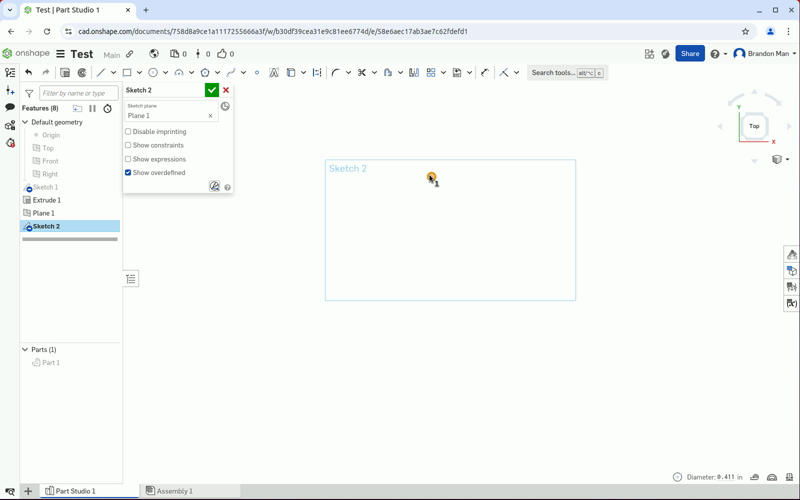
scroll(-6)
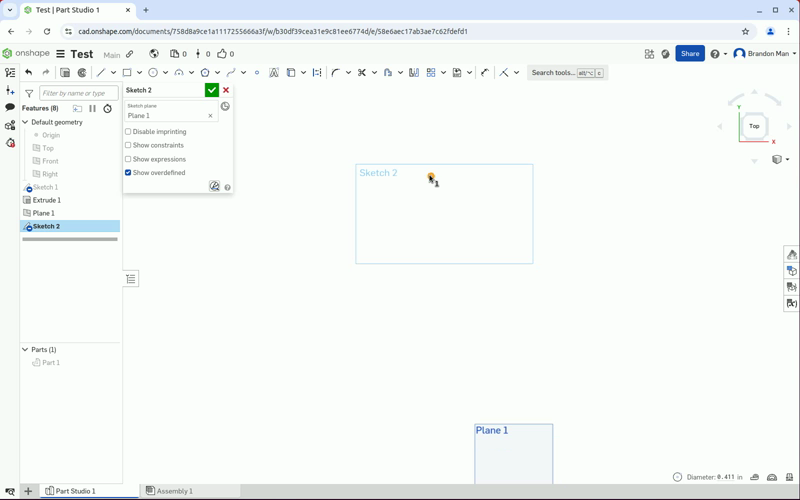
scroll(-6)
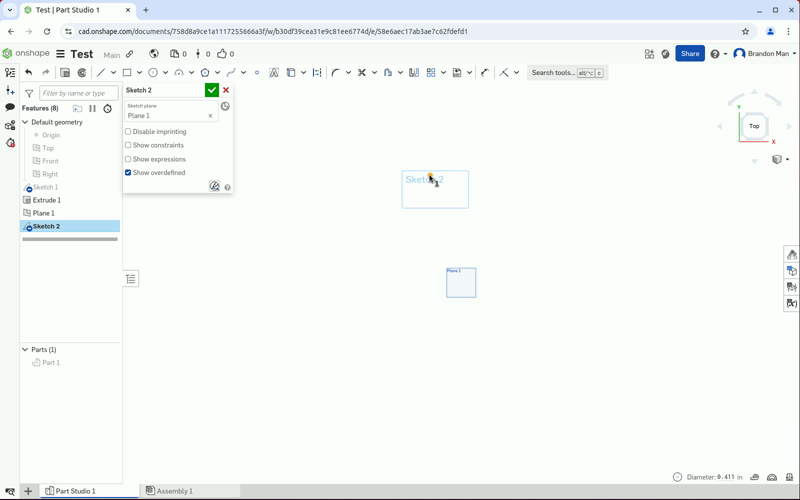
mouse_move(73, 352)
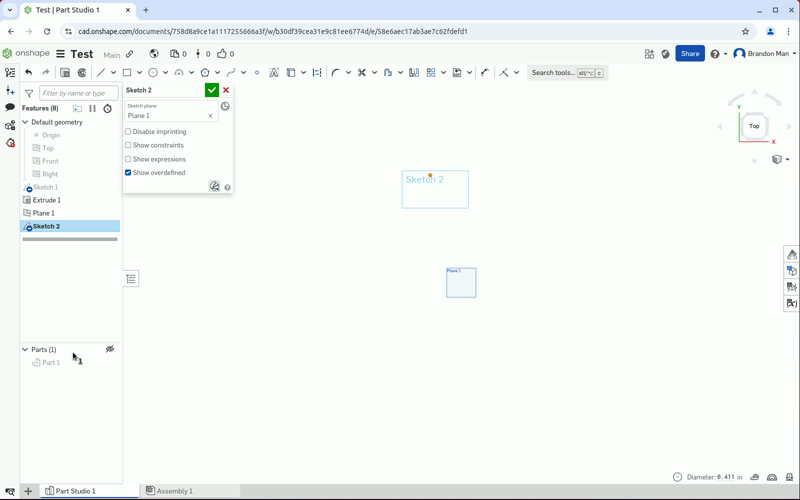
key(shift+y)
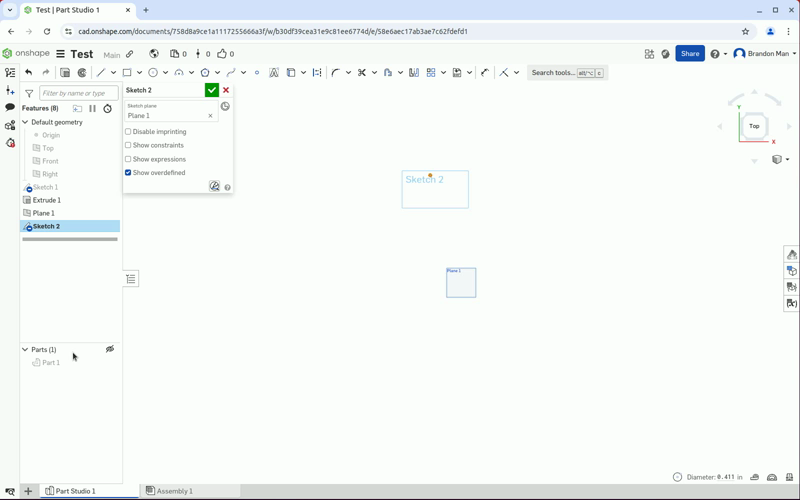
key(shift+e)
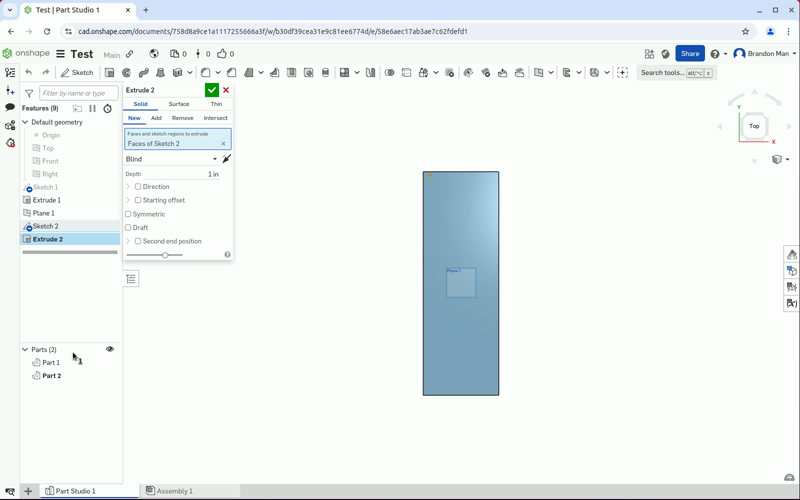
mouse_move(143, 106)
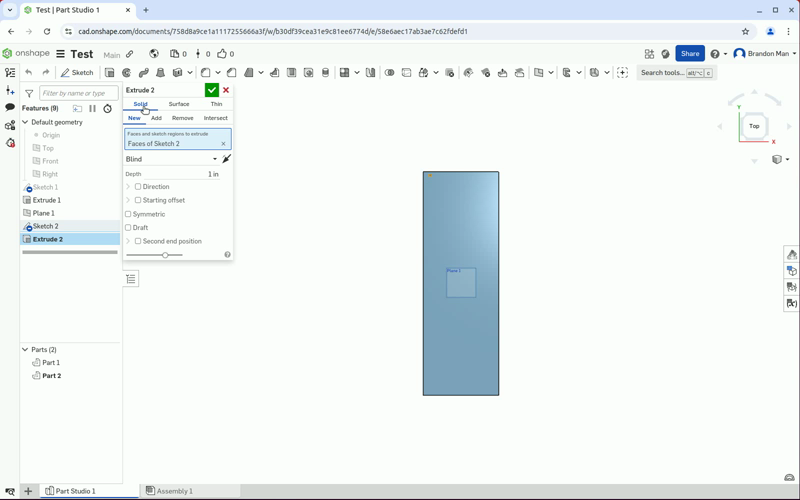
click(143, 106)
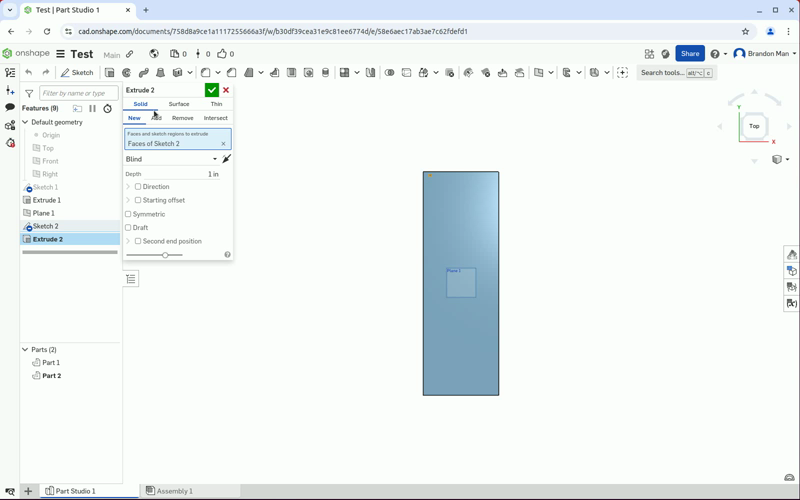
mouse_move(186, 120)
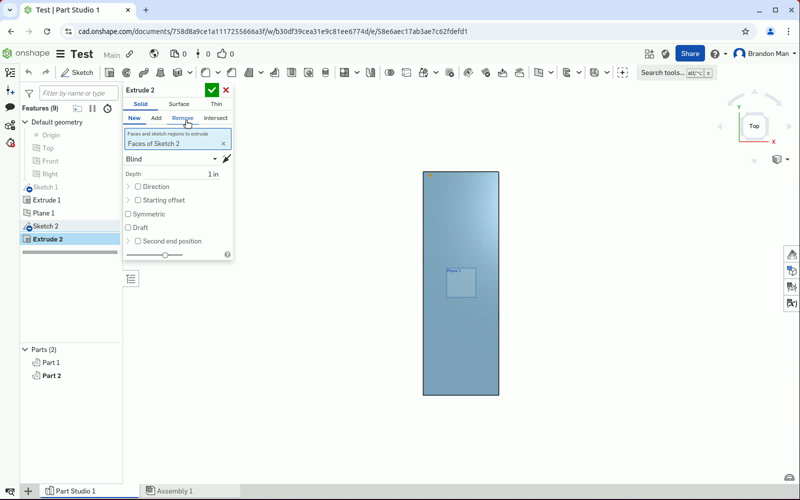
click(186, 120)
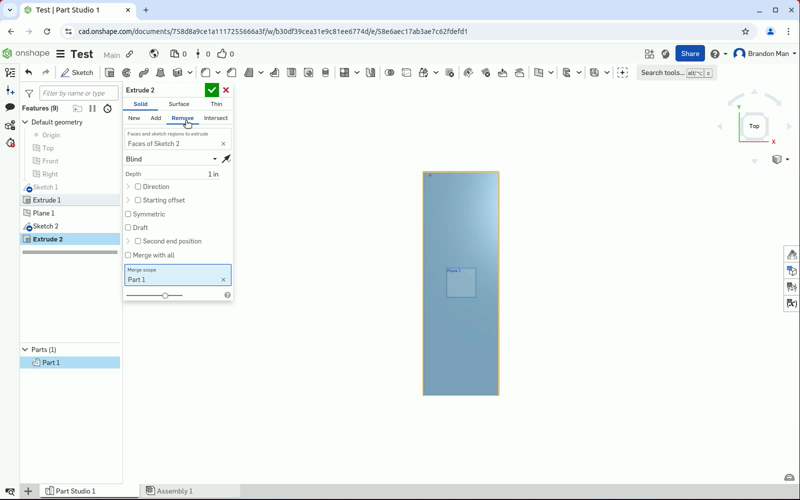
key(tab, 4)
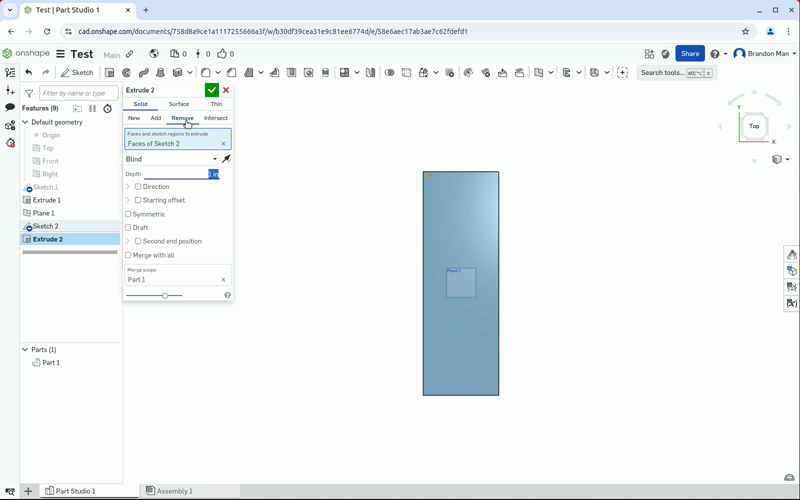
text(2.407)
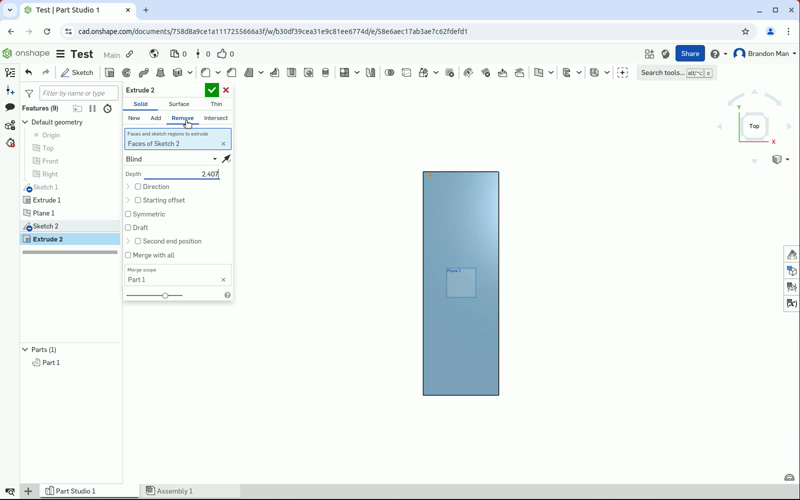
key(tab, 6)
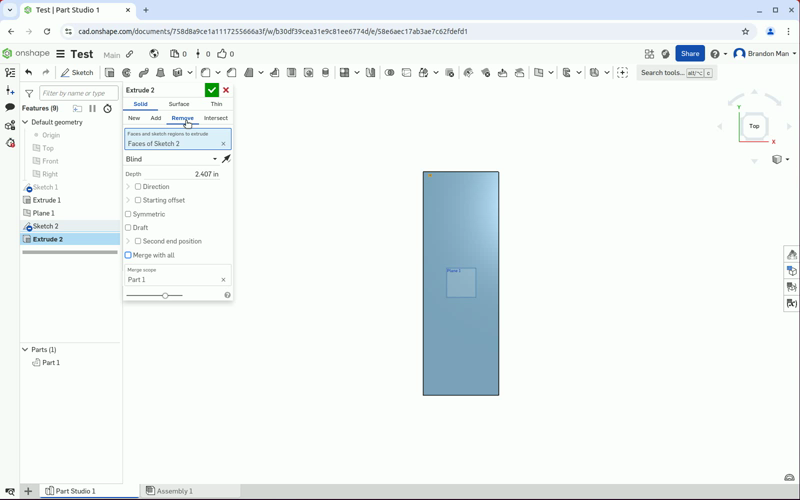
key(space)
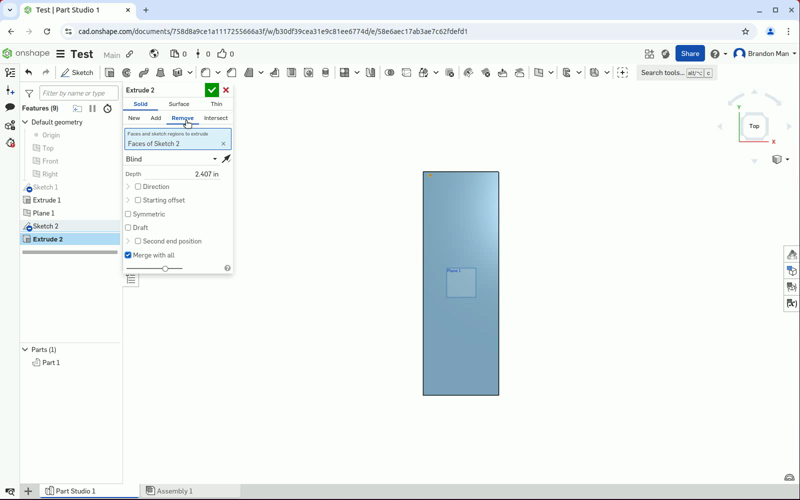
key(enter)
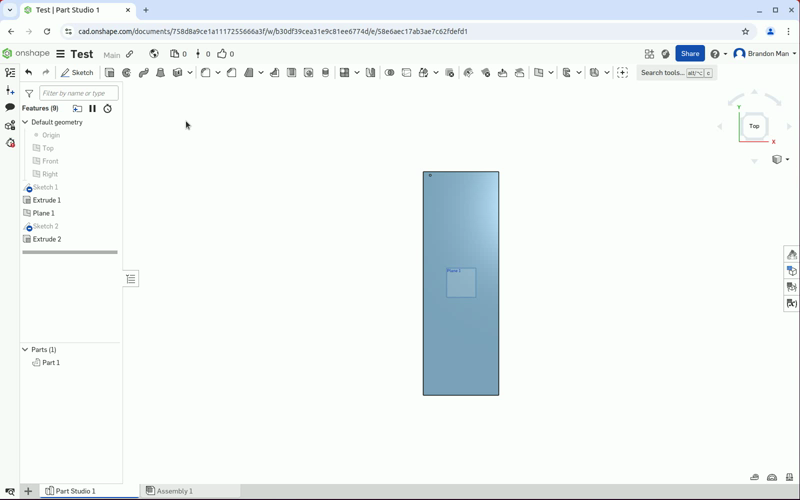
key(shift+h)
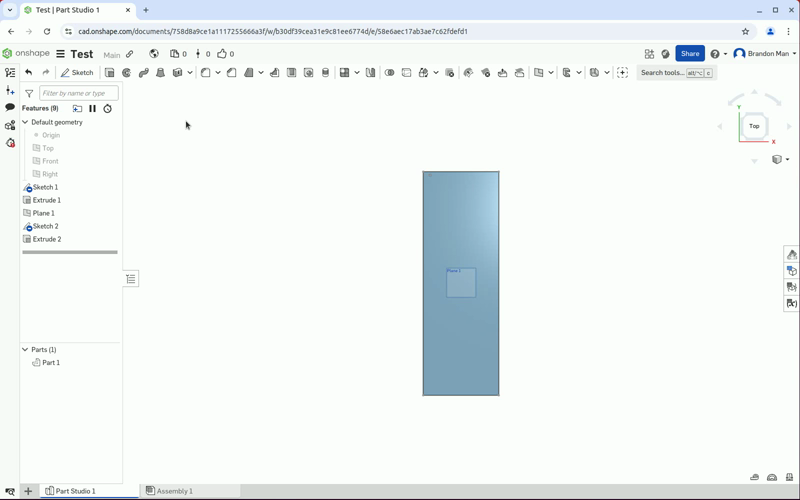
key(shift+h)
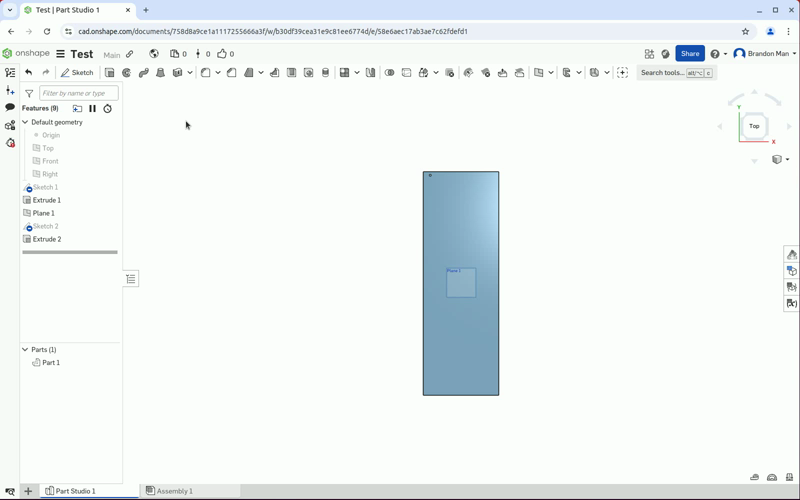
mouse_move(73, 189)
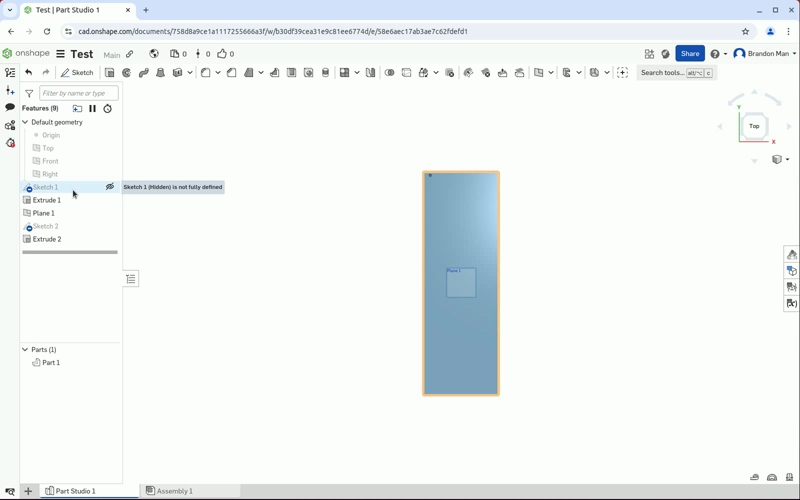
click(73, 189)
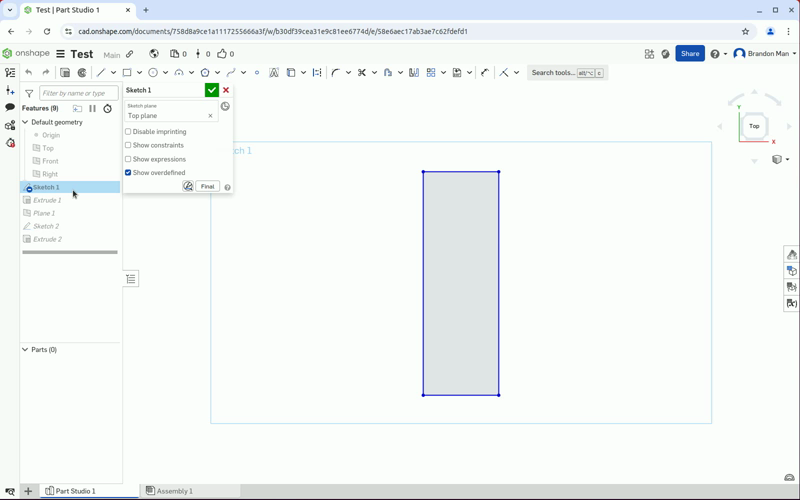
mouse_move(229, 92)
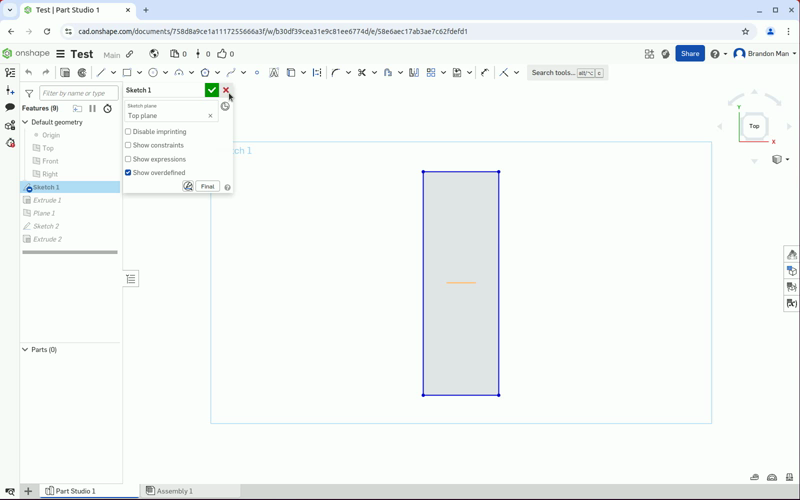
click(229, 92)
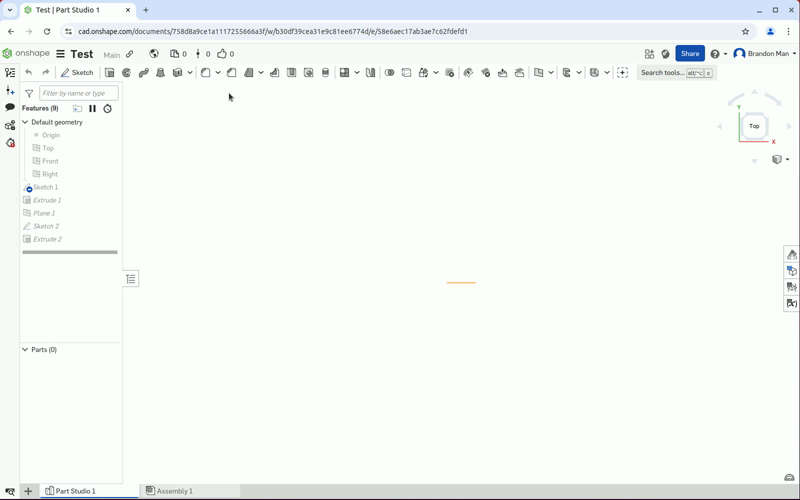
key(shift+s)
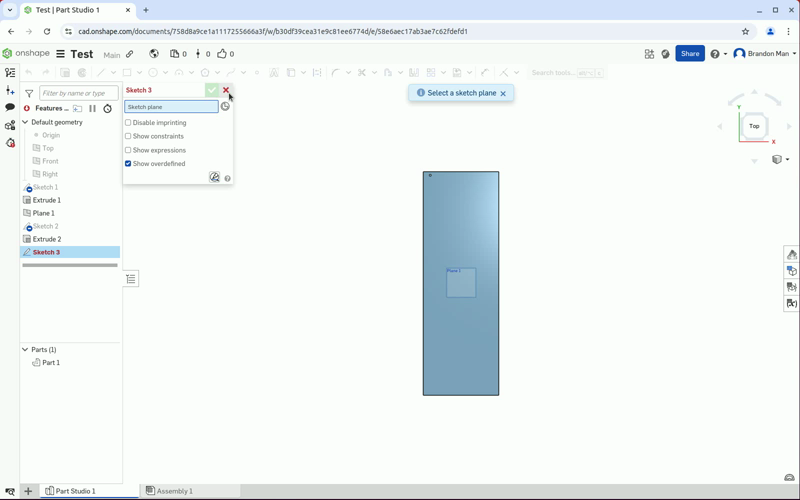
mouse_move(73, 215)
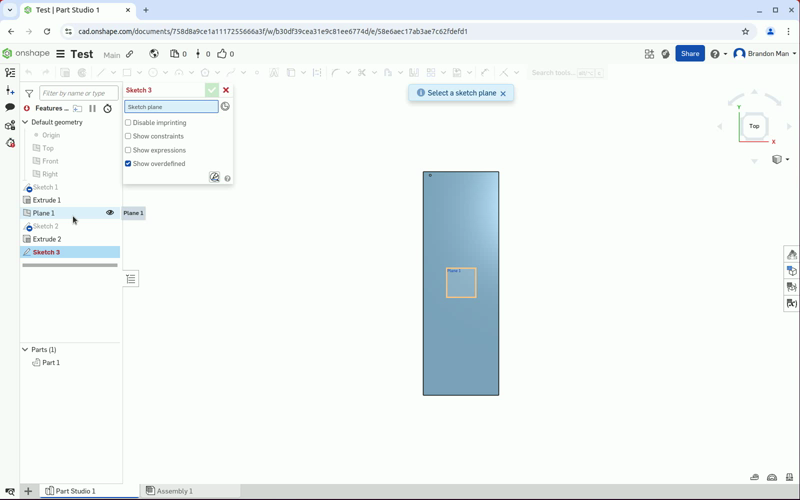
click(73, 215)
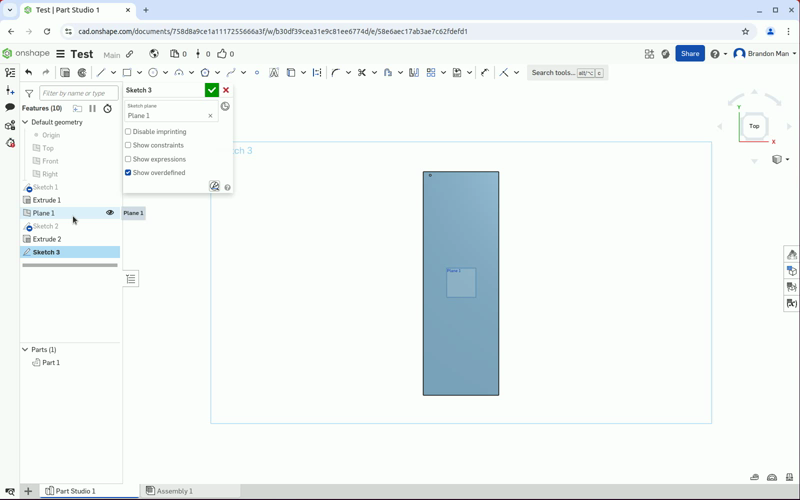
mouse_move(73, 352)
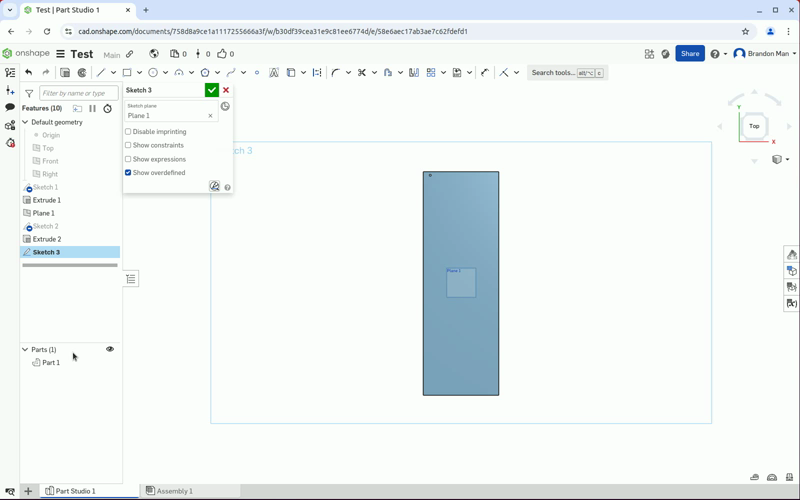
key(y)
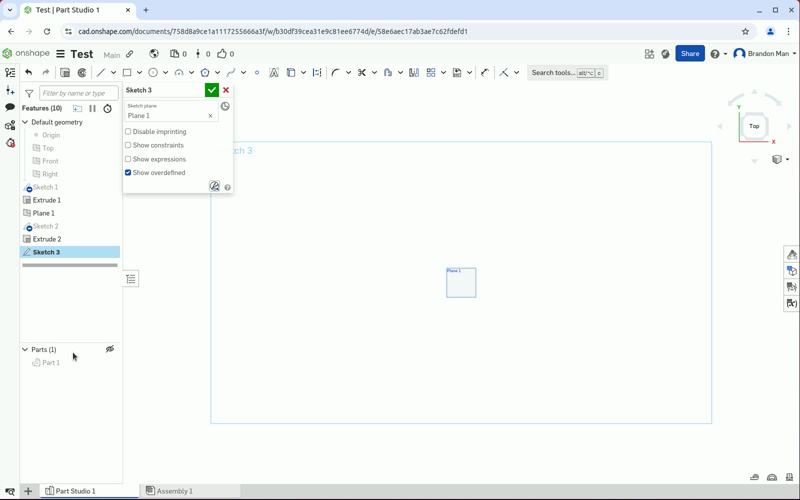
key(c)
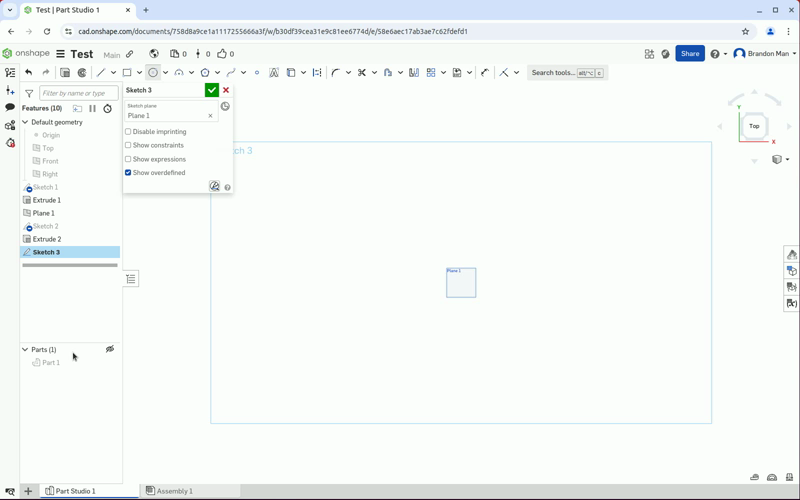
key_down(shift)
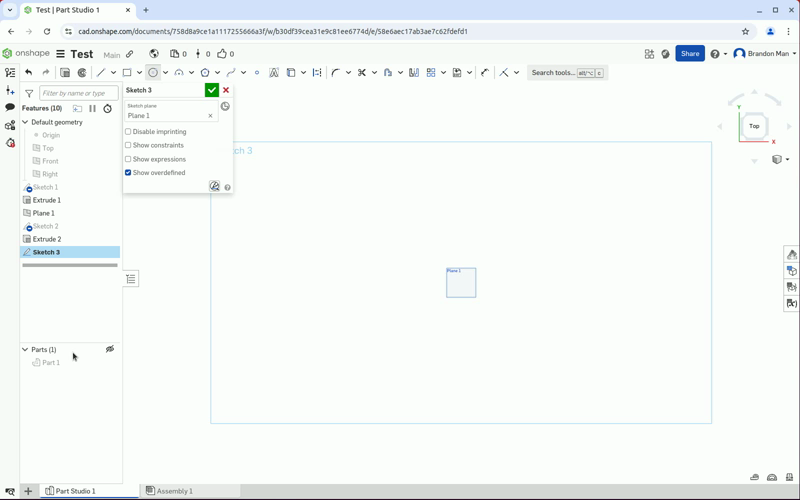
mouse_move(492, 175)
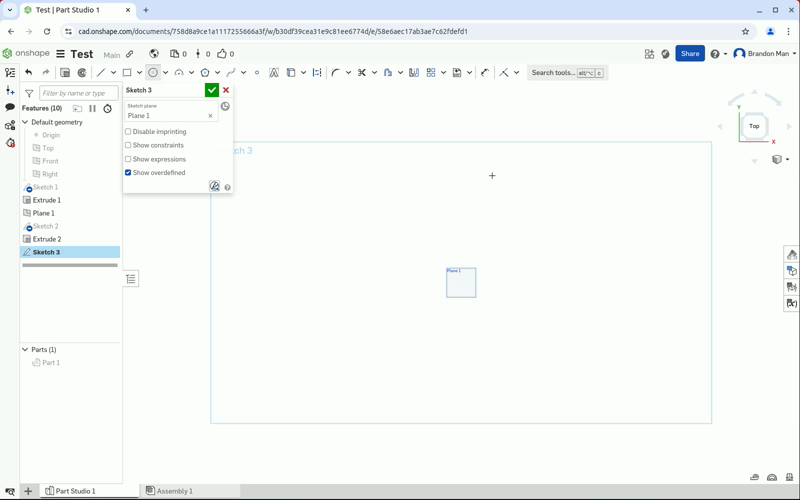
click(492, 175)
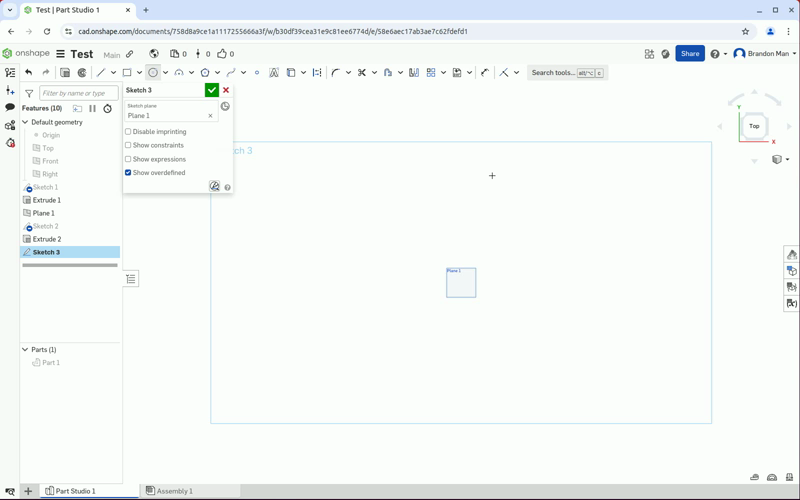
key_up(shift)
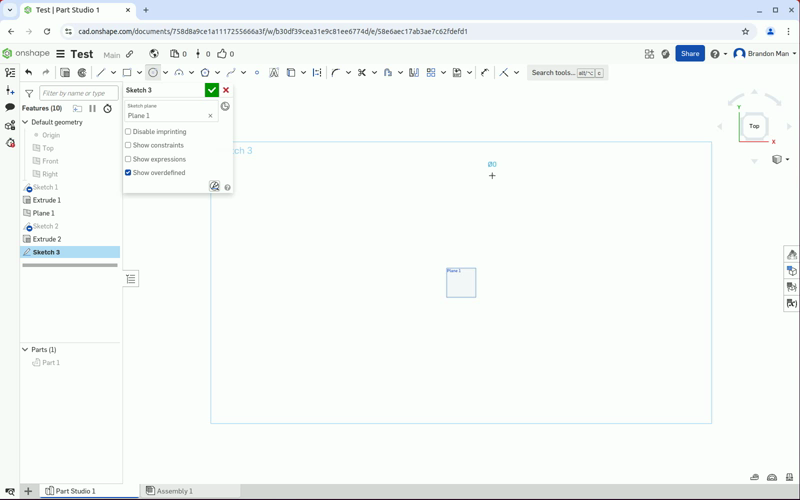
mouse_move(493, 175)
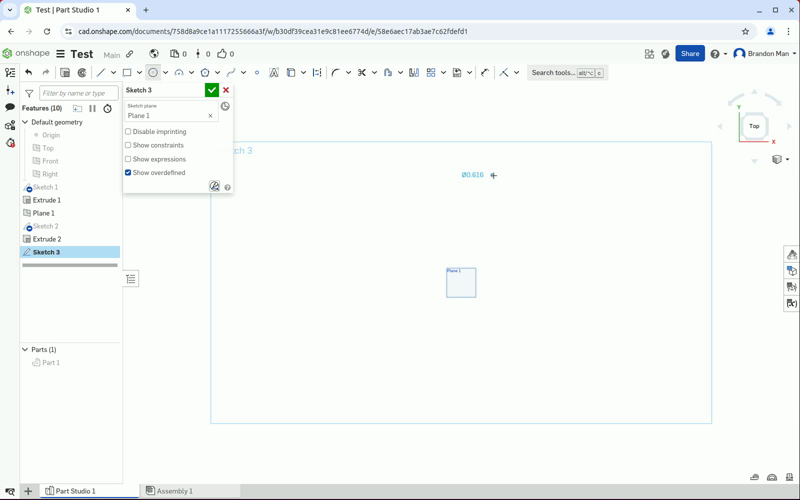
scroll(6)
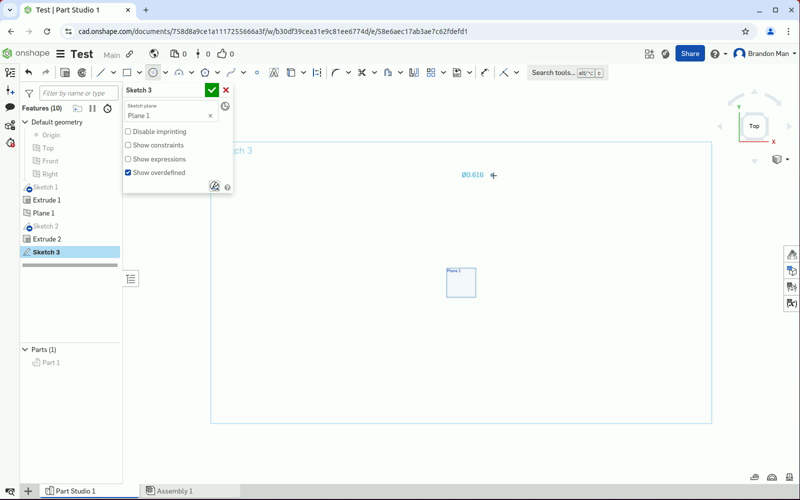
scroll(6)
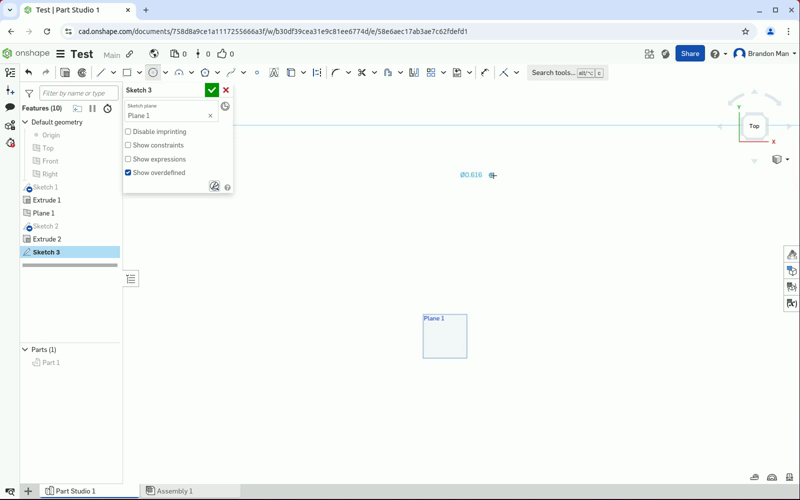
scroll(6)
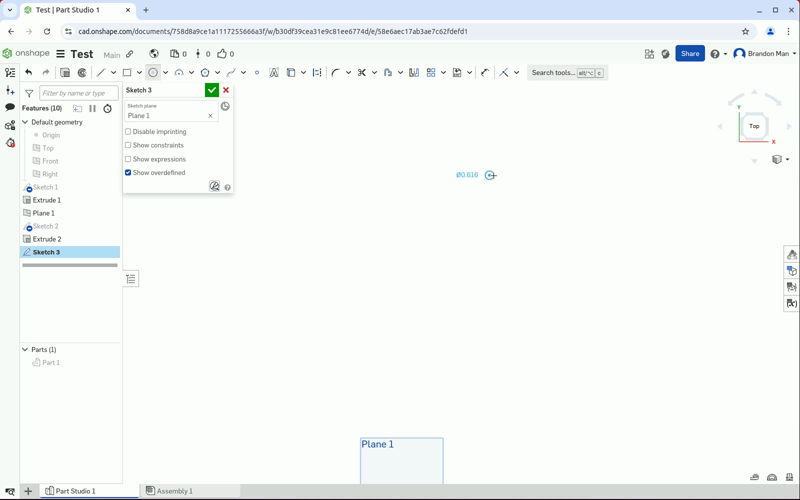
scroll(6)
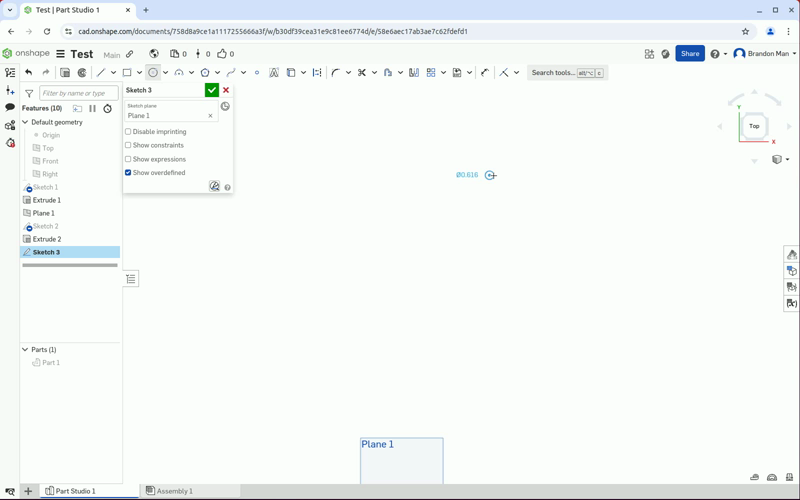
scroll(6)
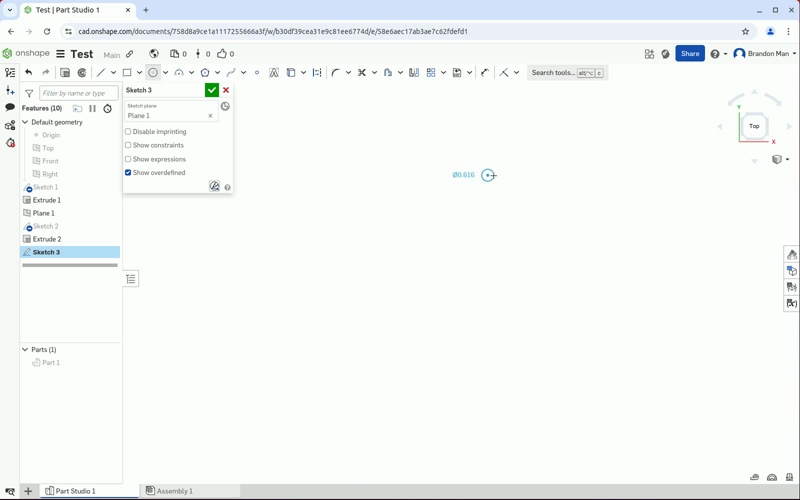
scroll(6)
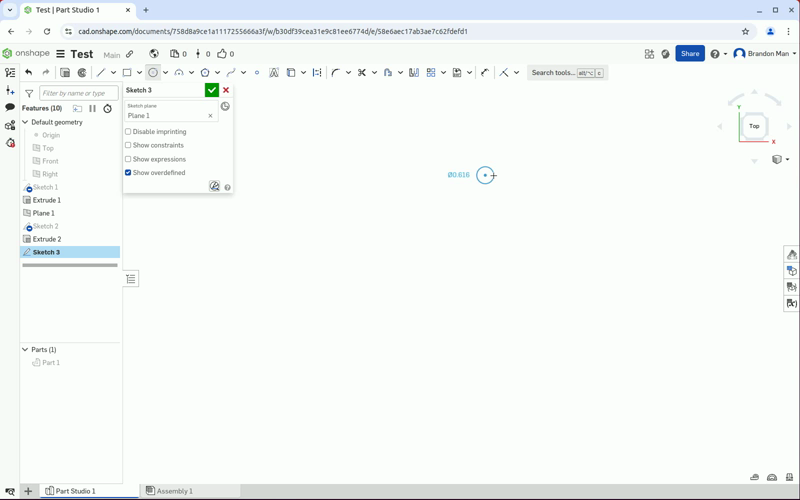
scroll(6)
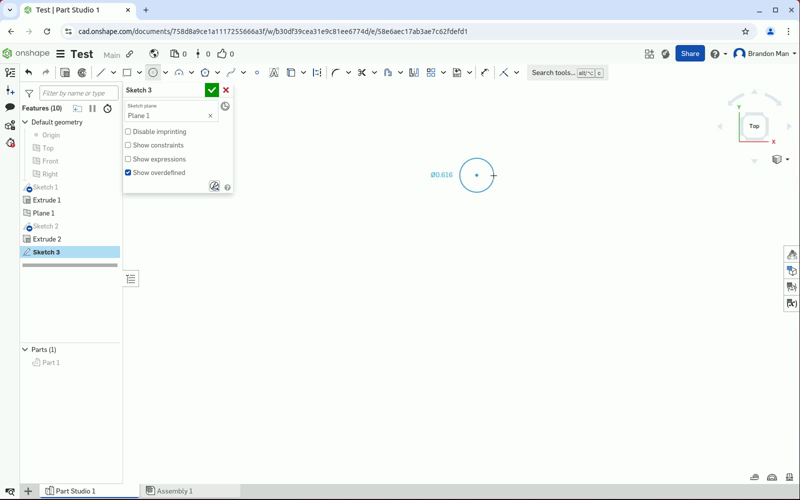
click(493, 175)
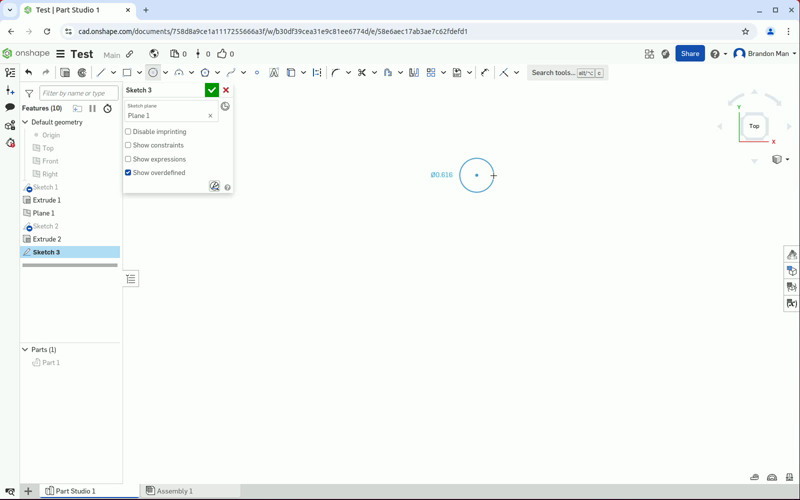
scroll(-6)
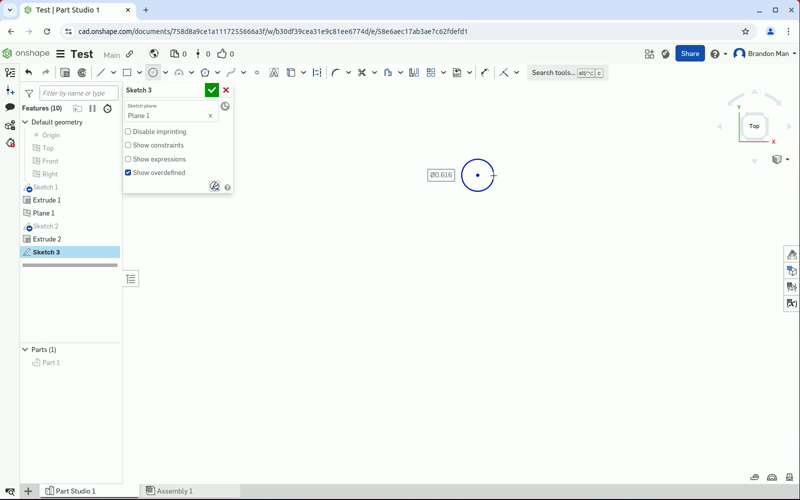
scroll(-6)
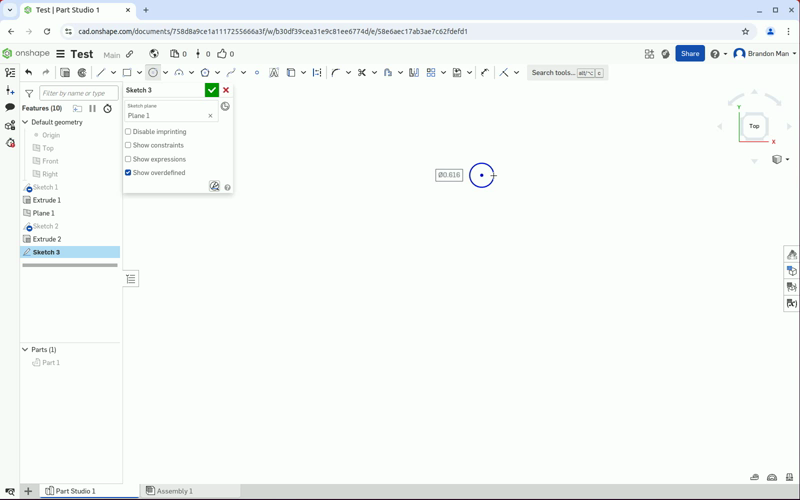
scroll(-6)
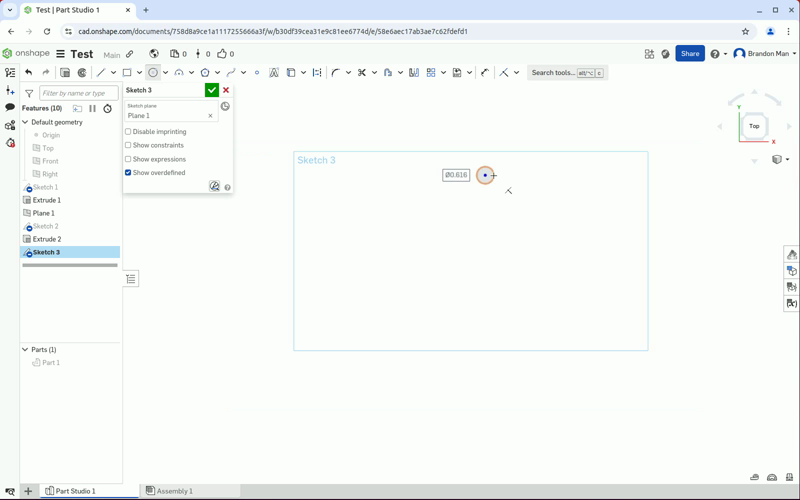
scroll(-6)
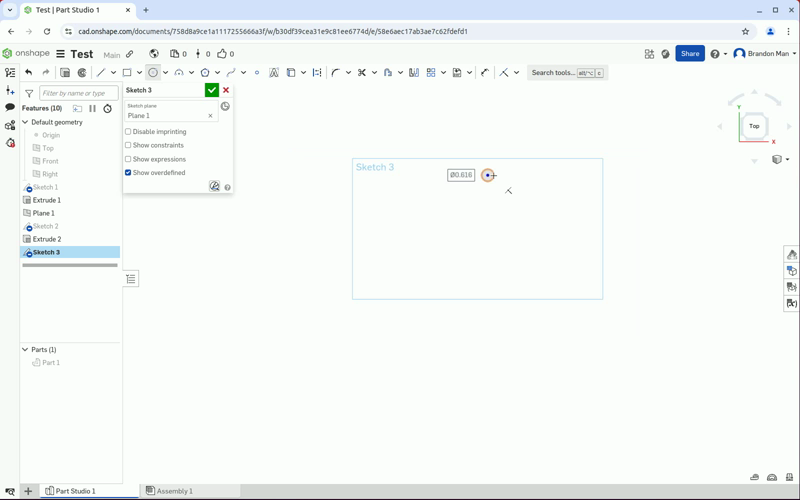
scroll(-6)
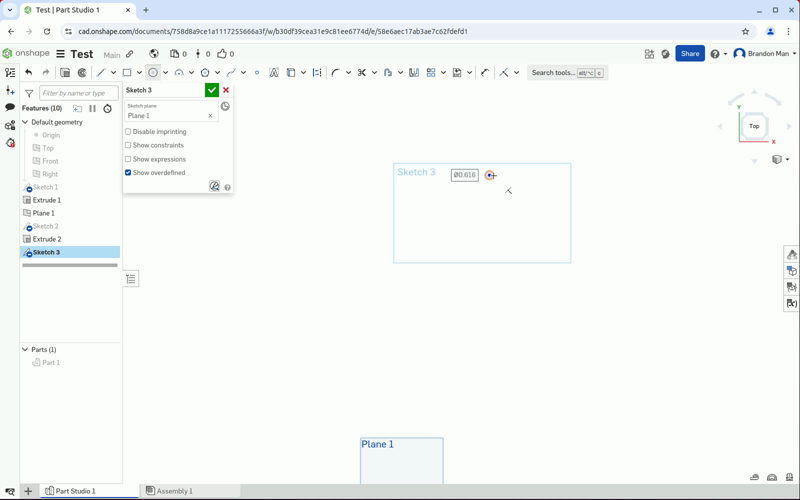
scroll(-6)
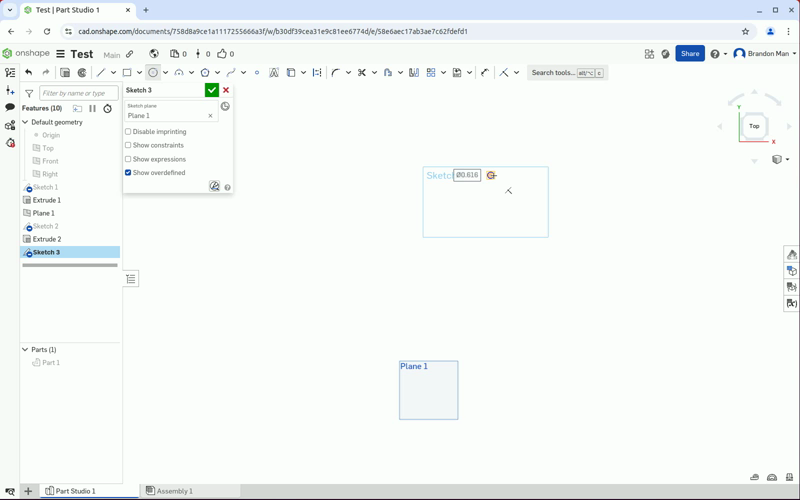
scroll(-6)
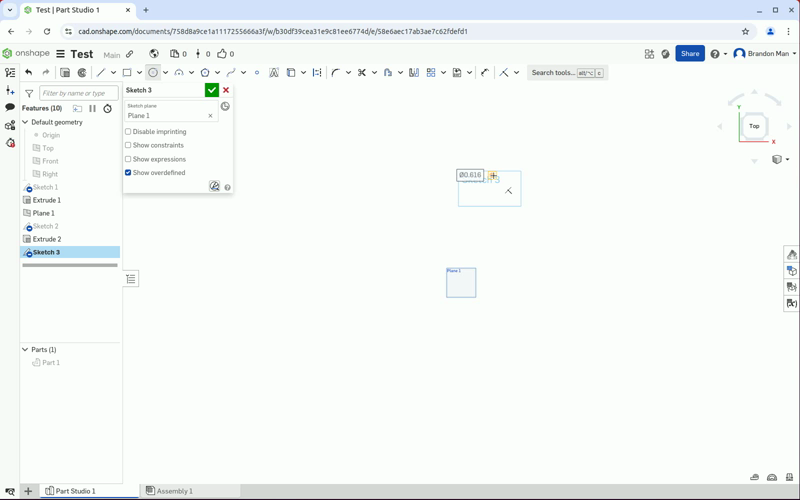
key(esc)
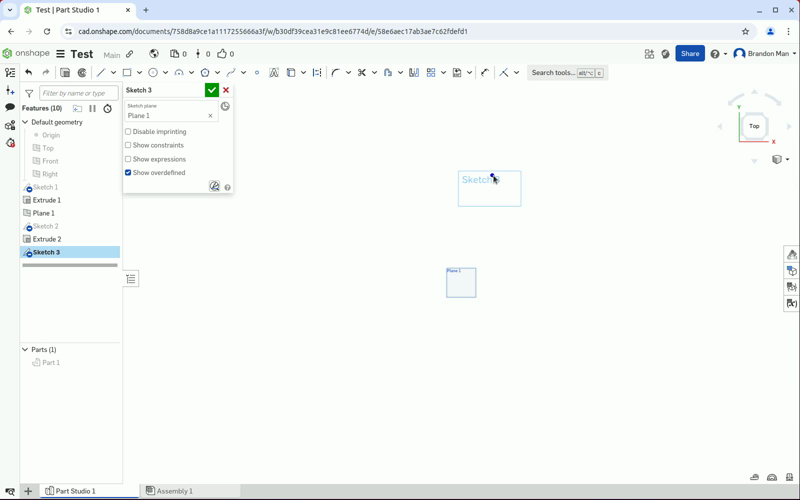
mouse_move(492, 175)
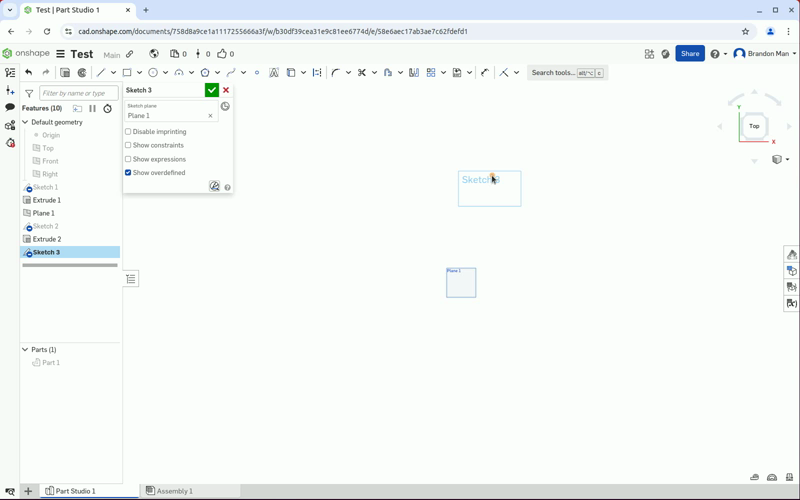
scroll(6)
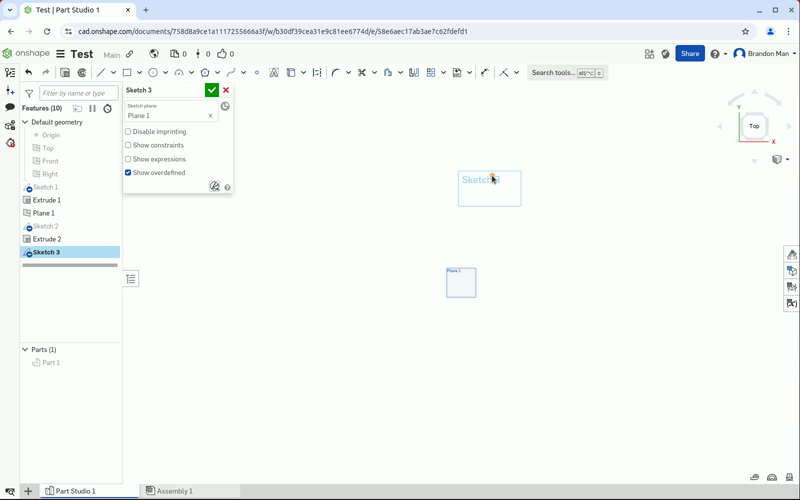
scroll(6)
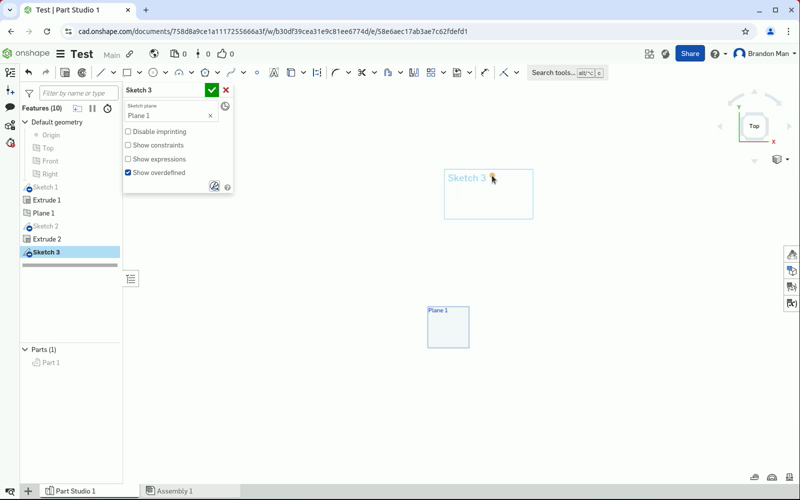
scroll(6)
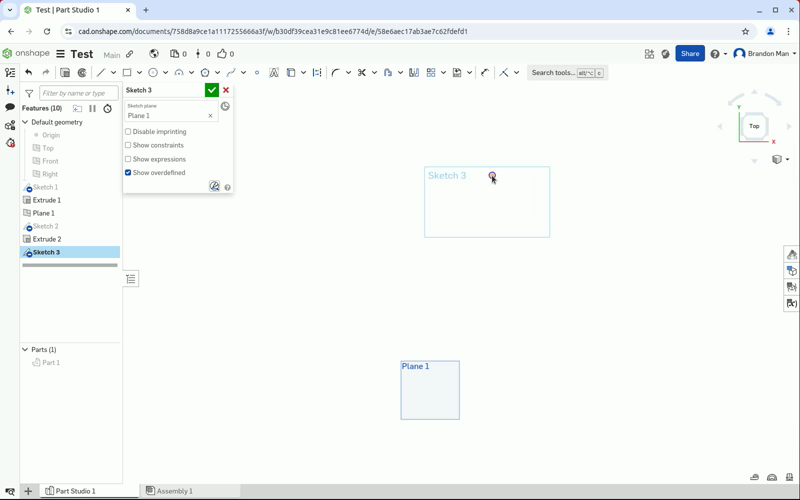
scroll(6)
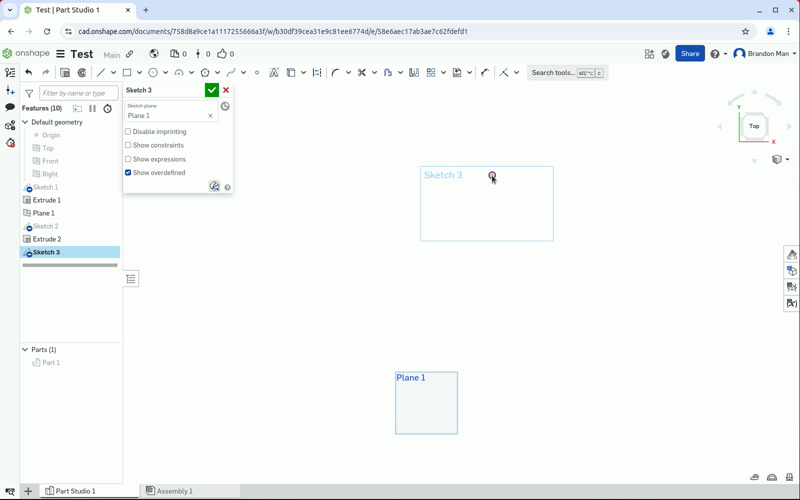
scroll(6)
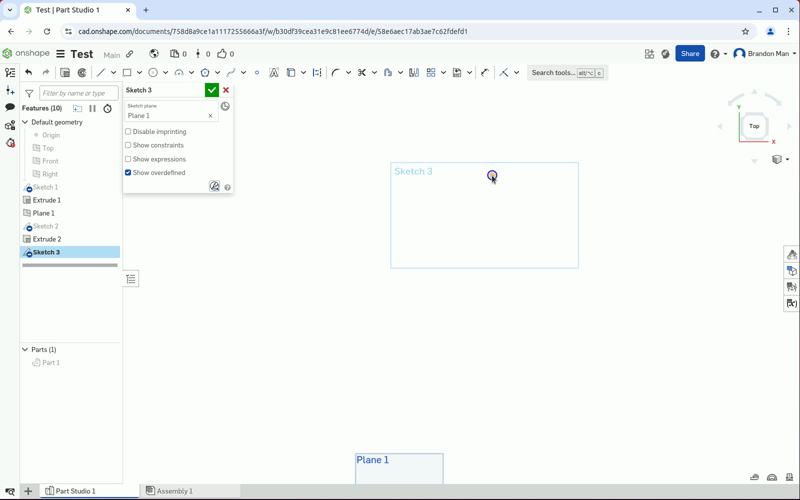
scroll(6)
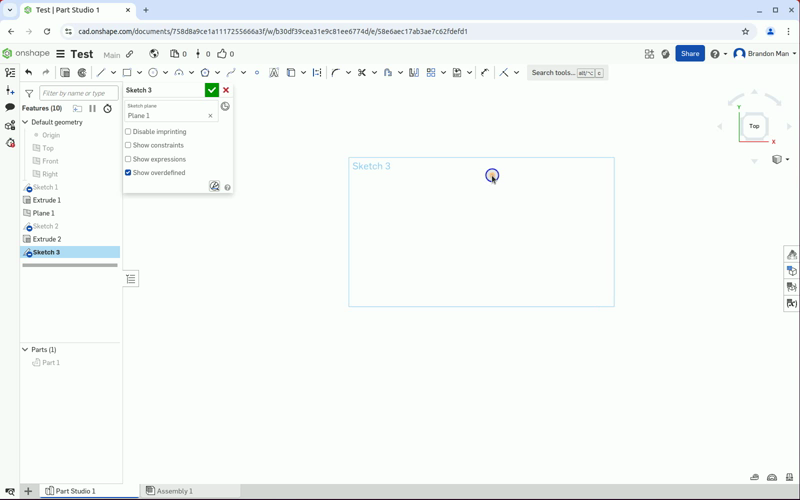
scroll(6)
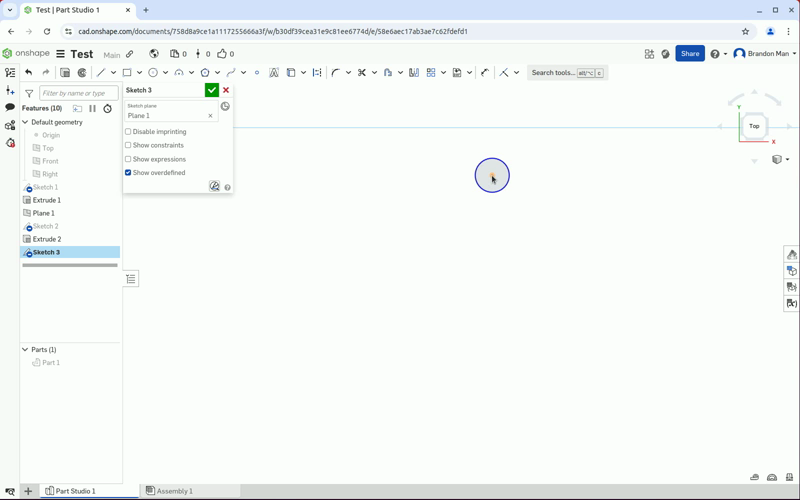
click(492, 175)
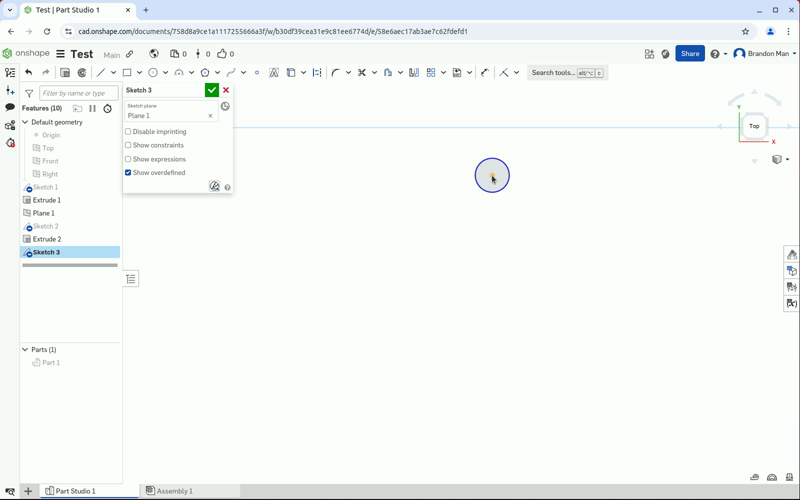
scroll(-6)
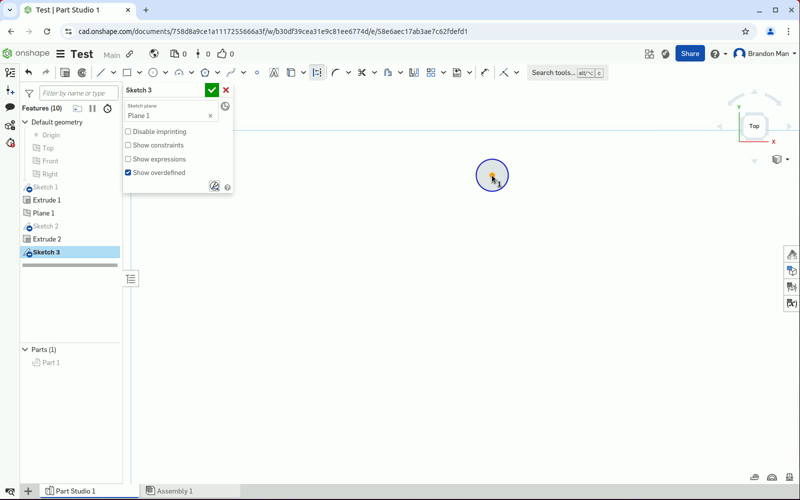
scroll(-6)
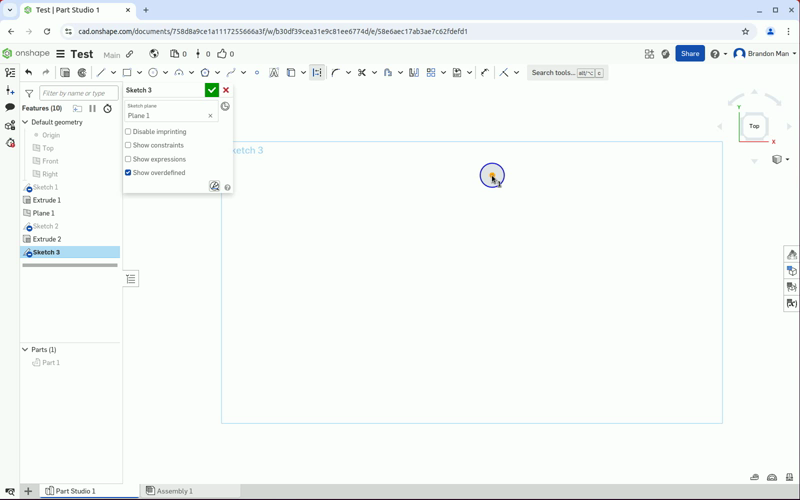
scroll(-6)
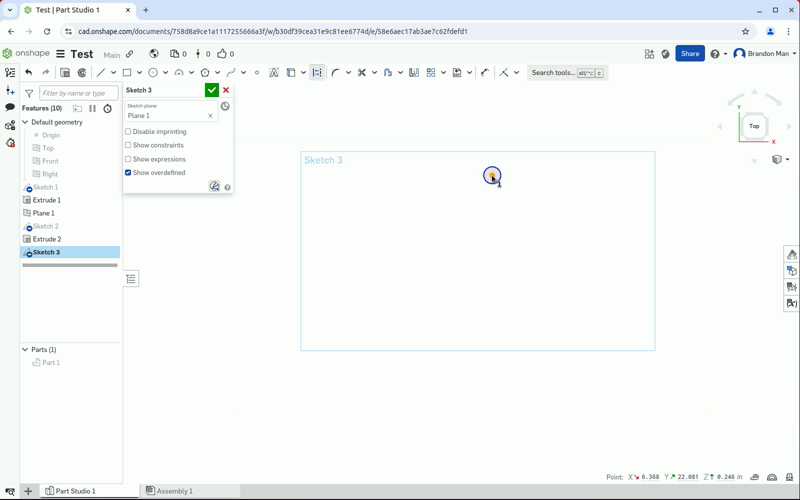
scroll(-6)
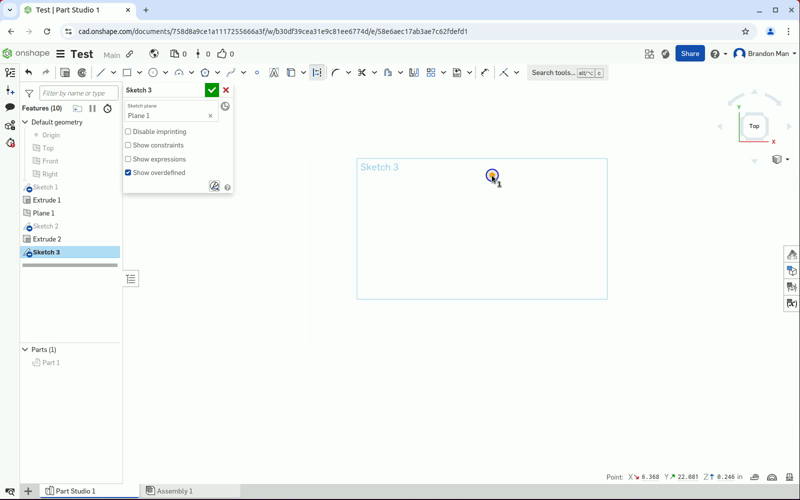
scroll(-6)
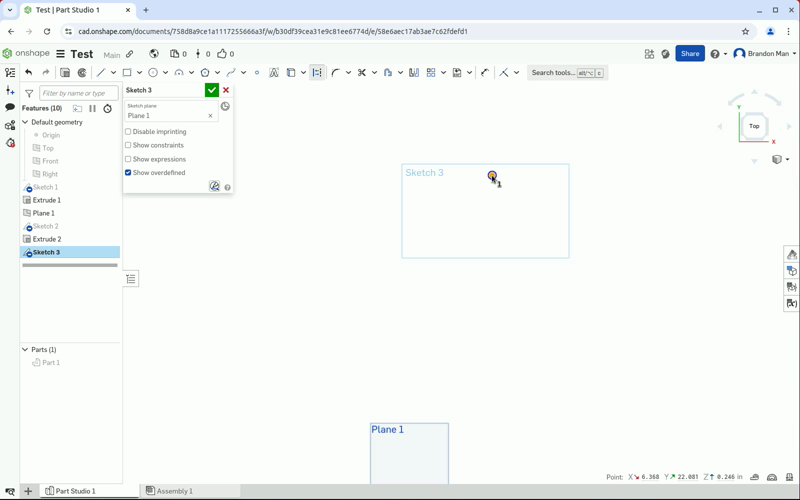
scroll(-6)
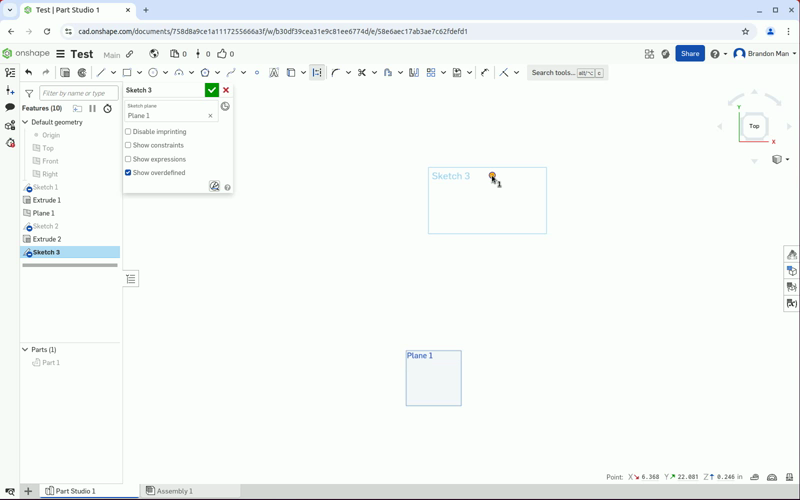
scroll(-6)
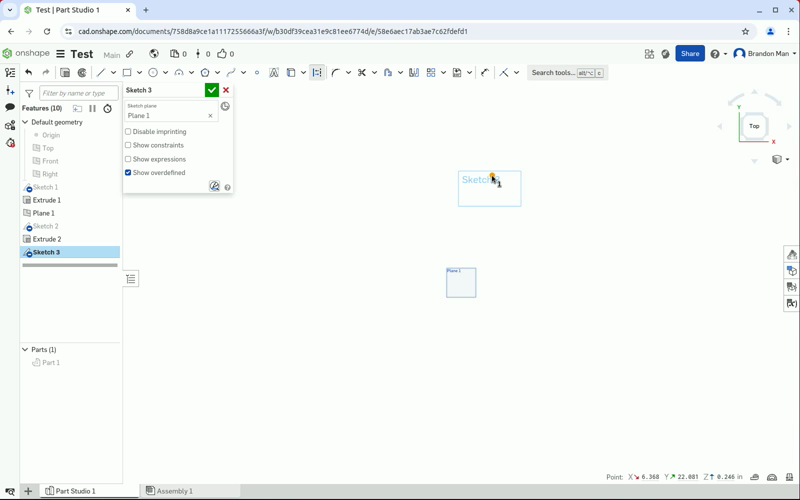
mouse_move(73, 352)
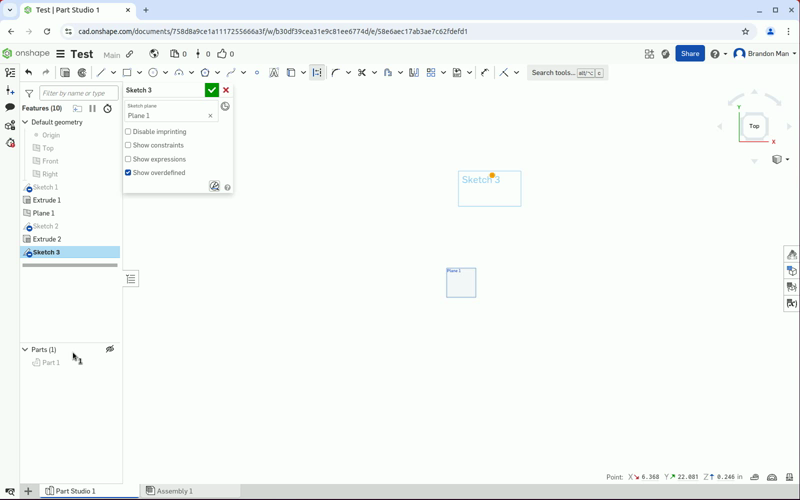
key(shift+y)
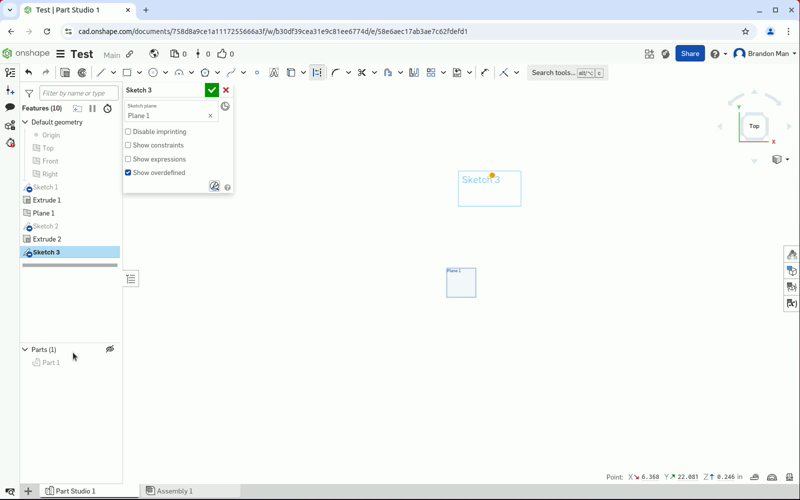
key(shift+e)
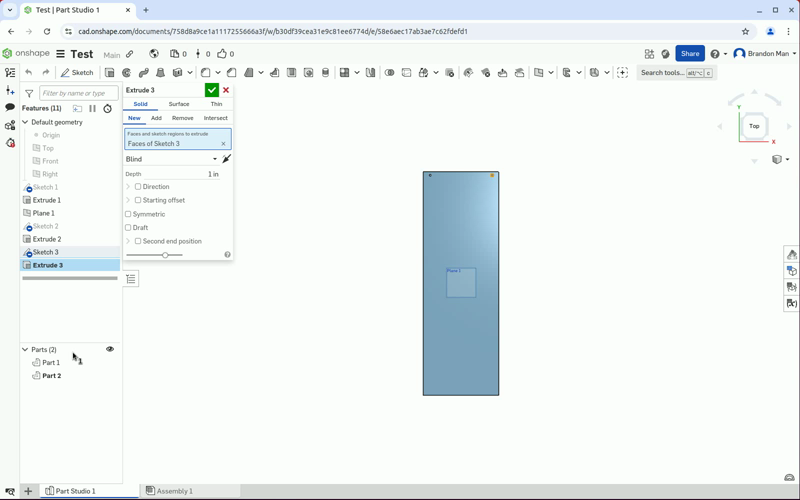
mouse_move(143, 106)
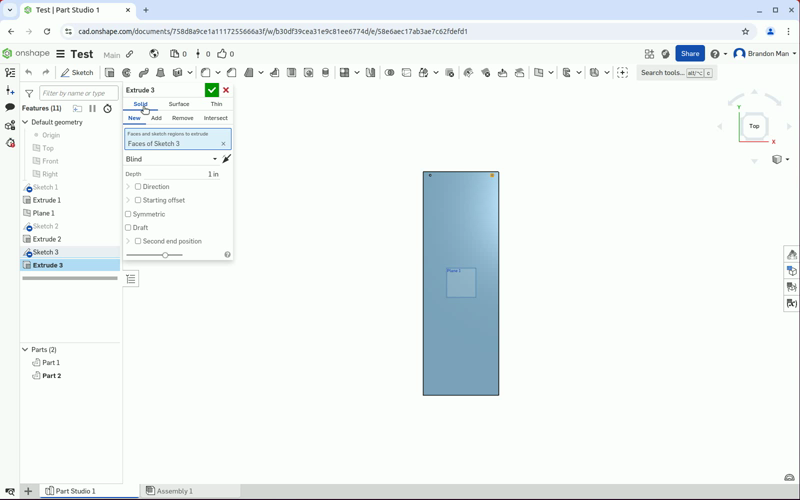
click(143, 106)
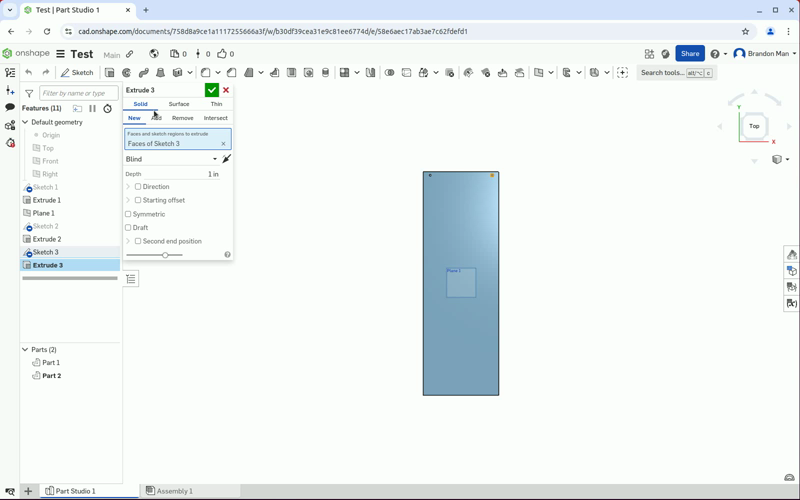
mouse_move(186, 120)
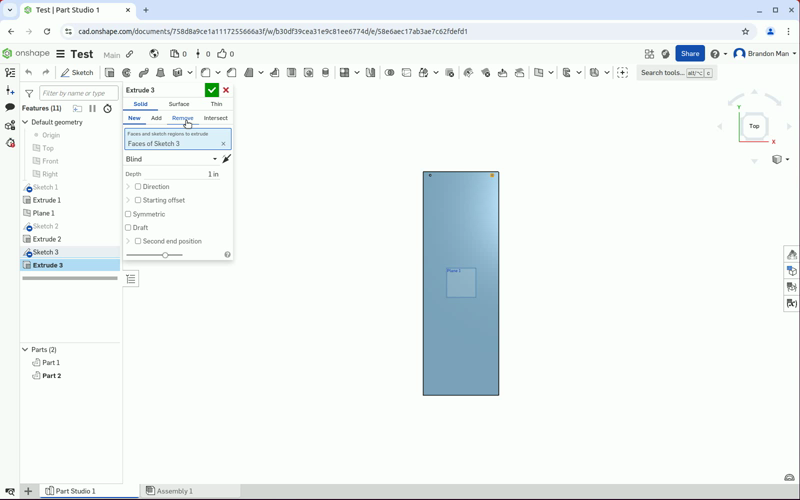
click(186, 120)
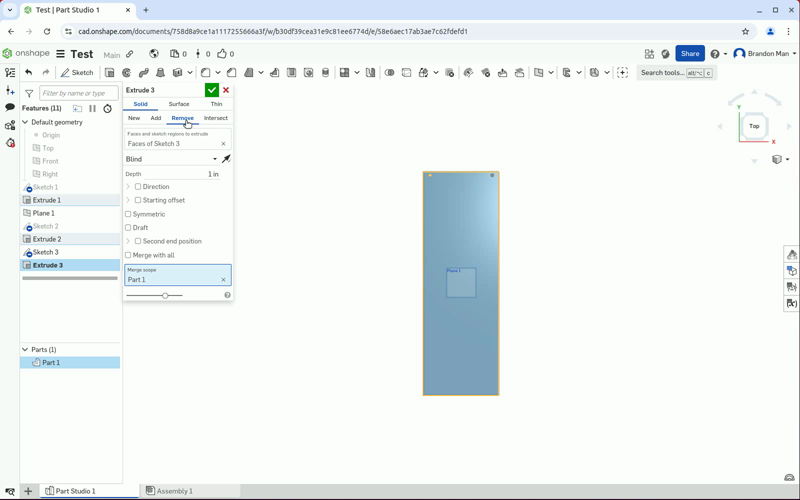
key(tab, 4)
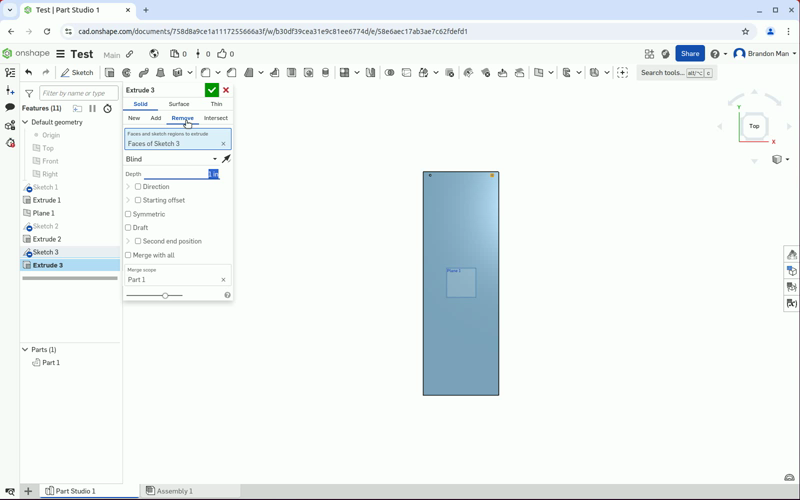
text(2.407)
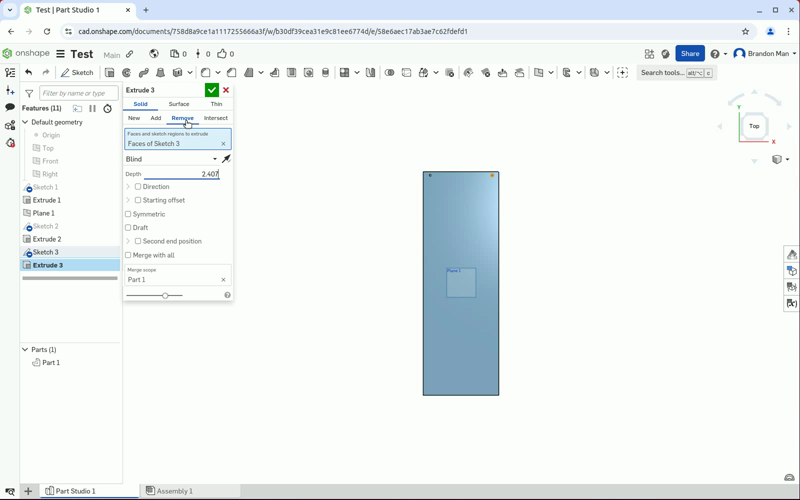
key(tab, 6)
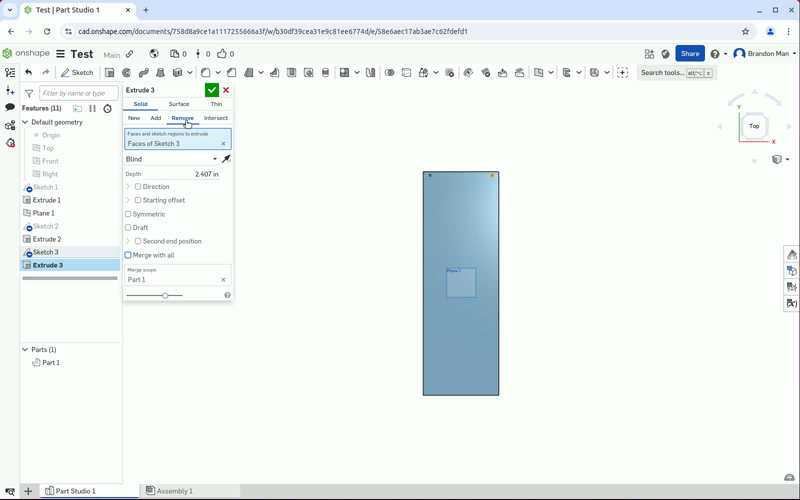
key(space)
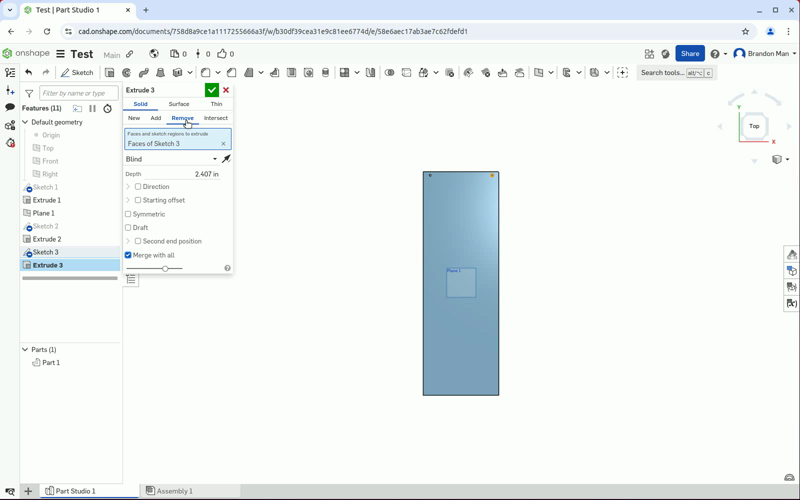
key(enter)
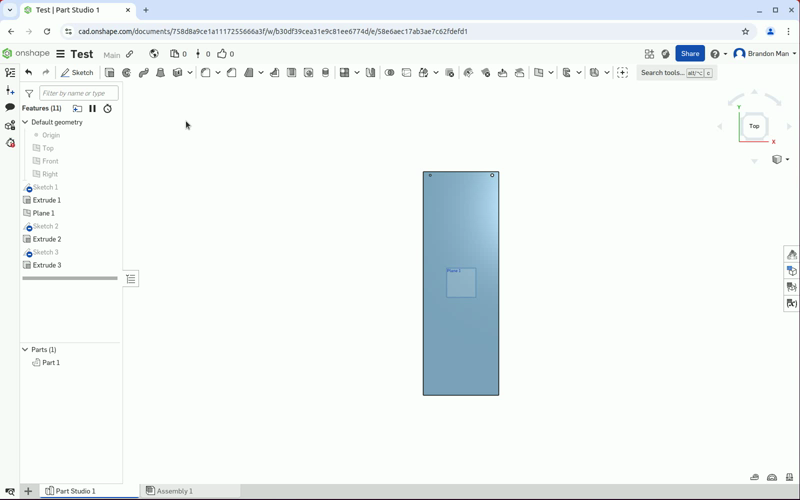
key(shift+h)
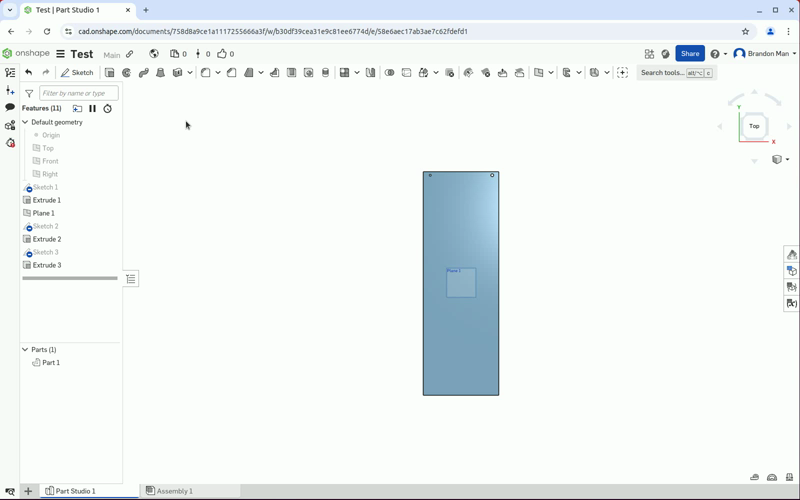
key(shift+h)
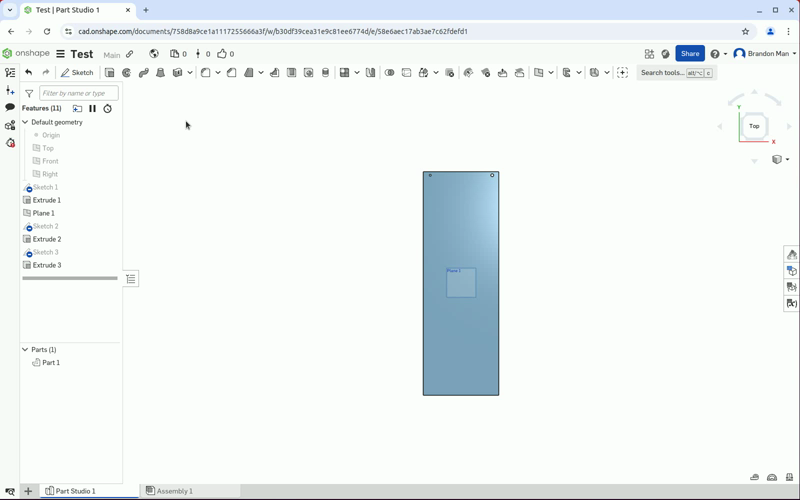
mouse_move(73, 189)
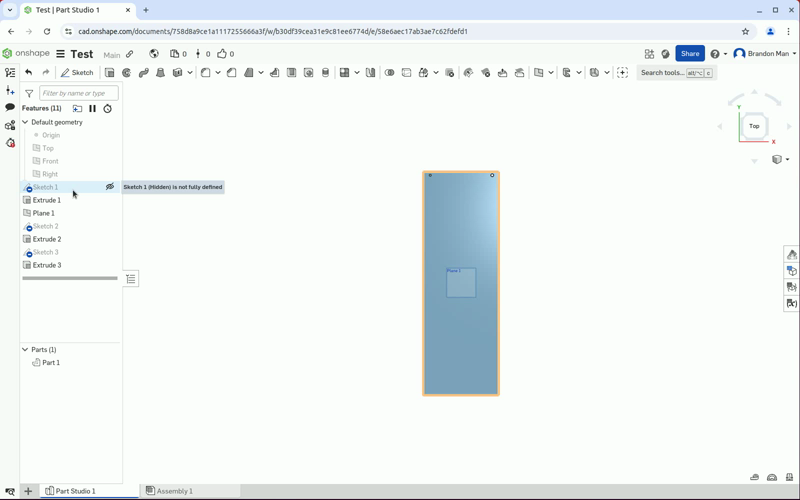
click(73, 189)
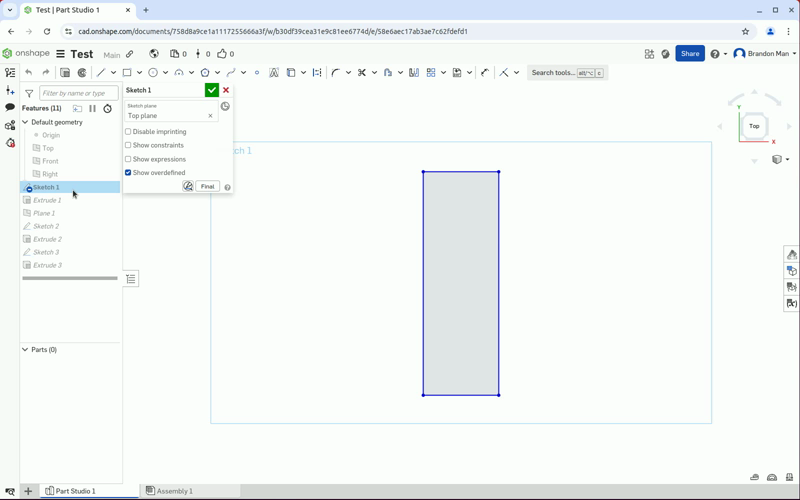
mouse_move(229, 92)
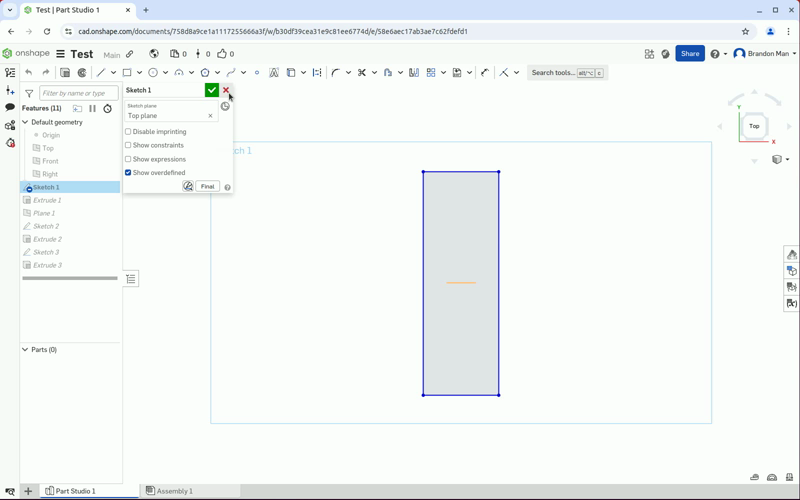
click(229, 92)
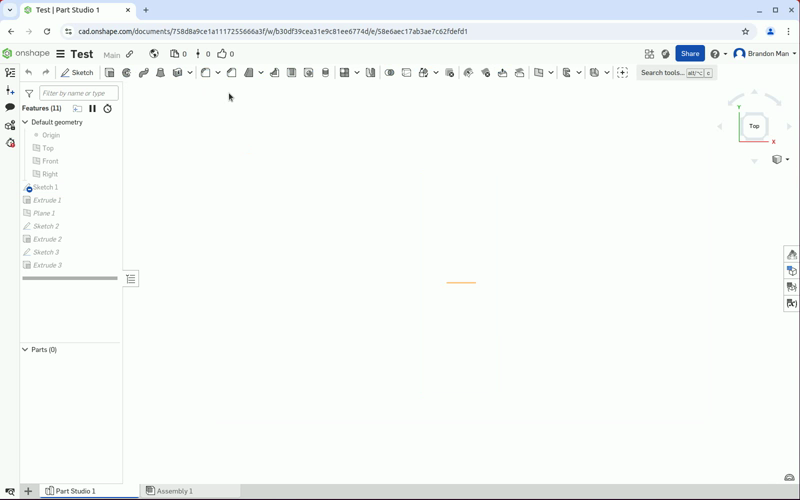
key(shift+s)
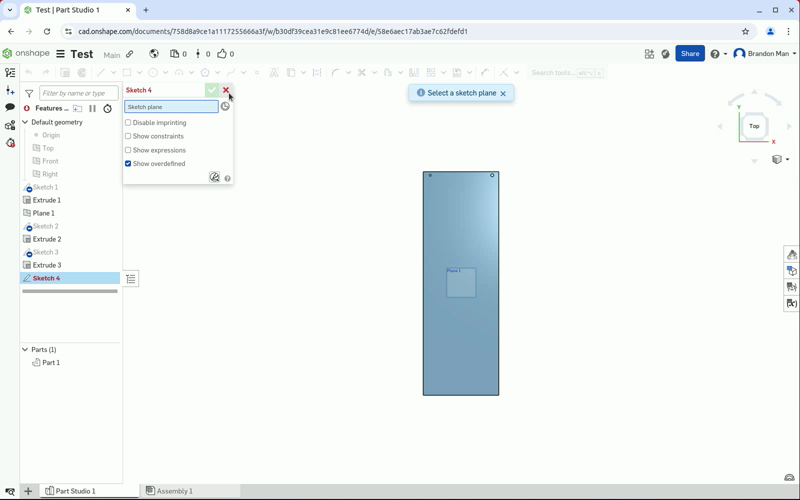
mouse_move(73, 215)
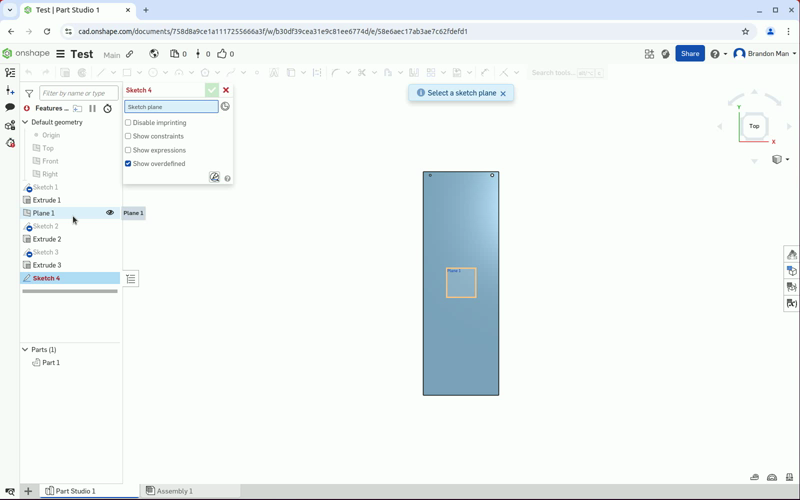
click(73, 215)
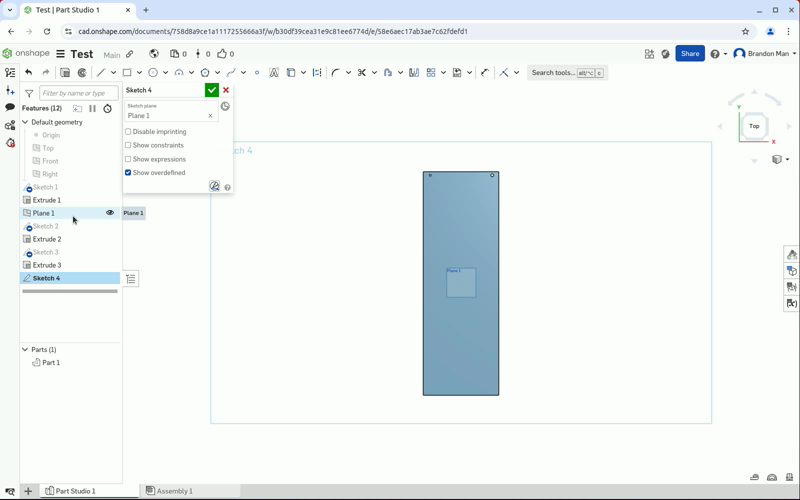
mouse_move(73, 352)
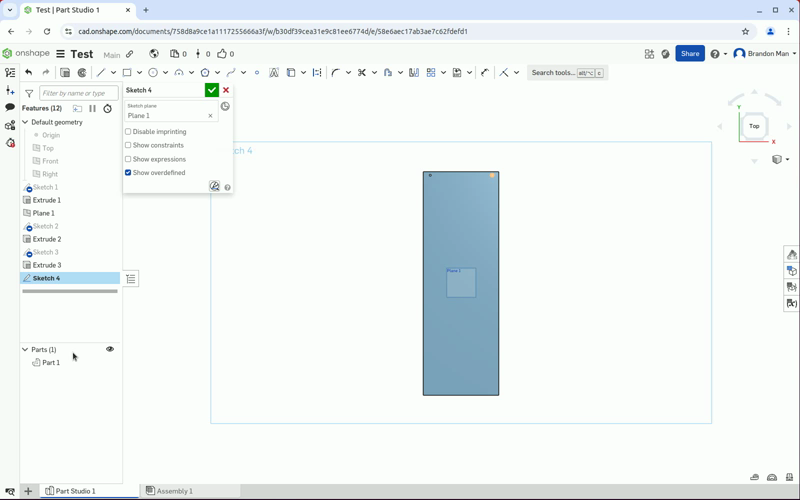
key(y)
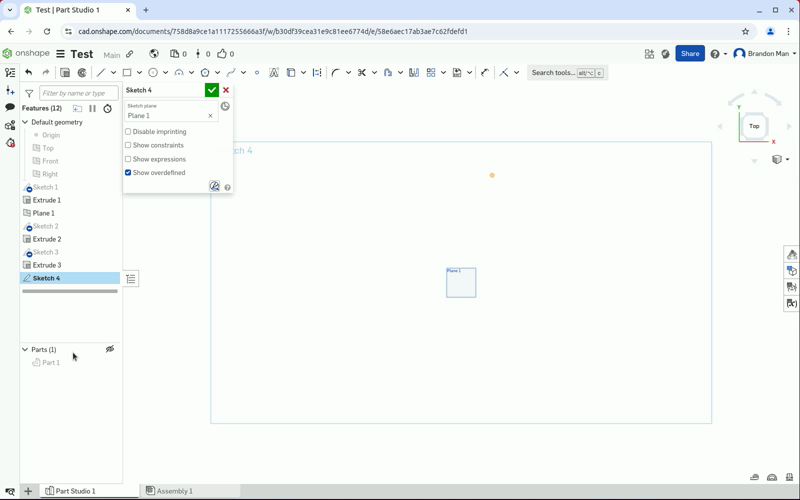
key(c)
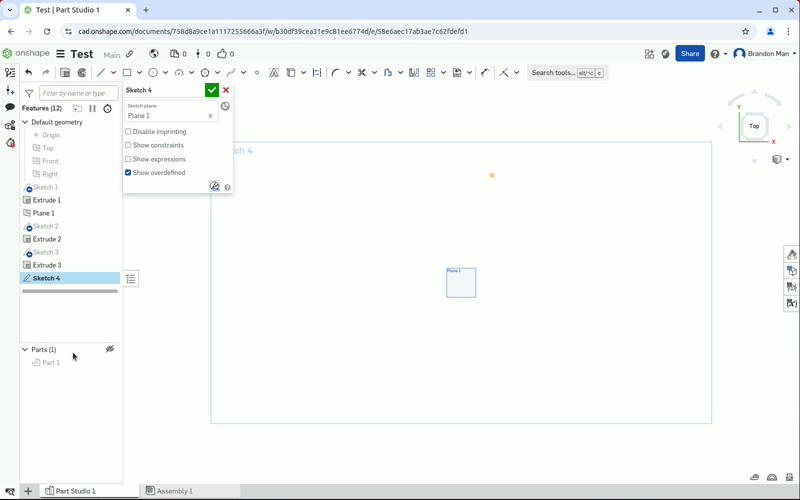
key_down(shift)
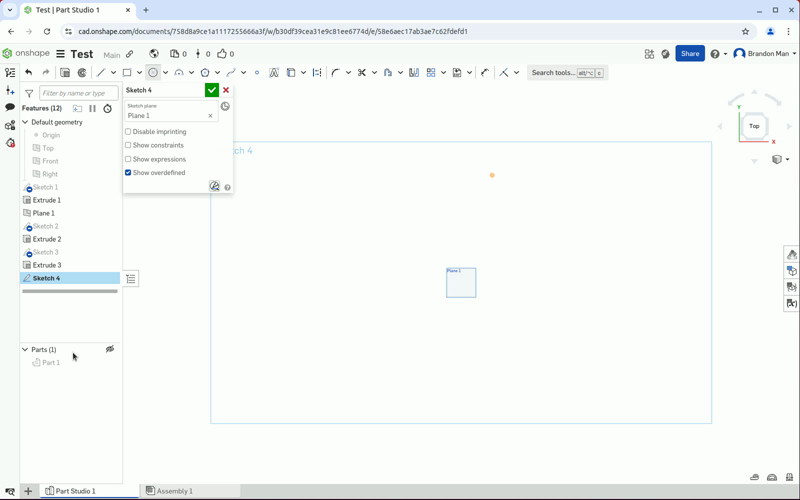
mouse_move(430, 390)
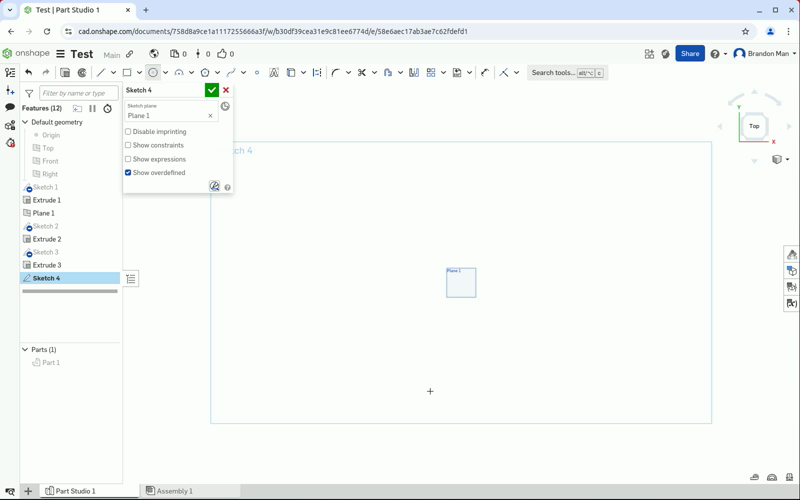
click(430, 390)
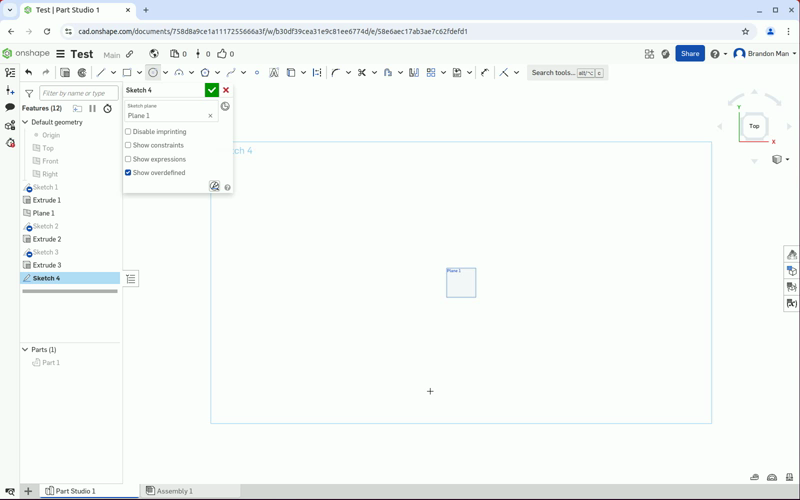
key_up(shift)
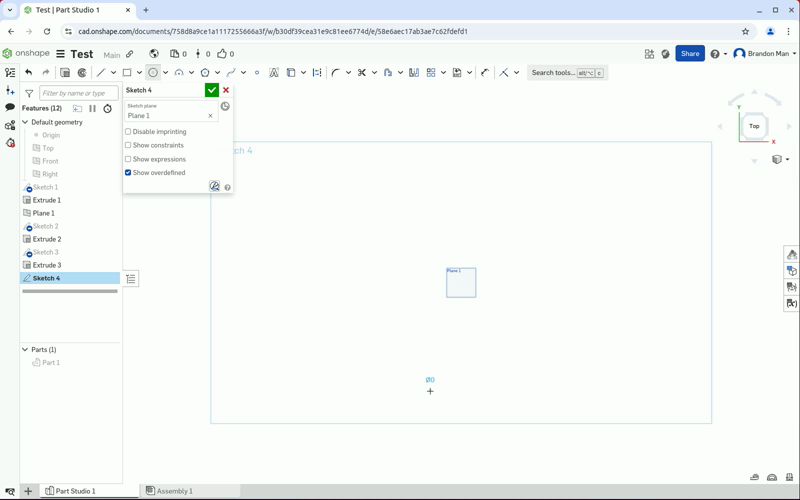
mouse_move(431, 390)
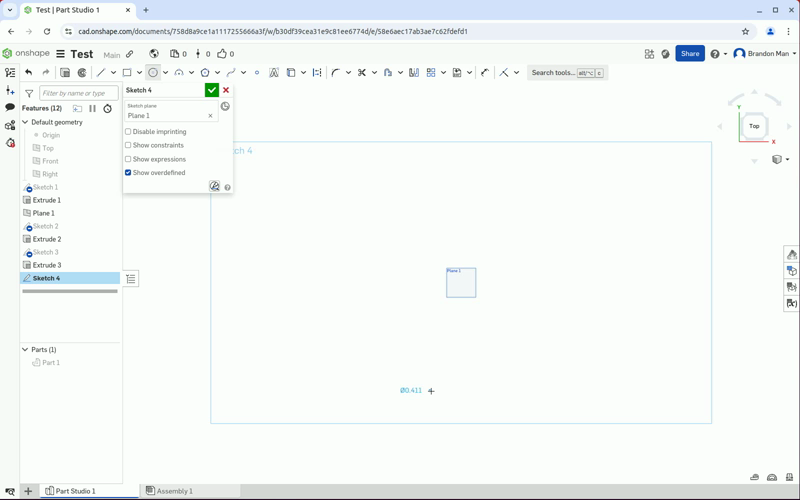
scroll(6)
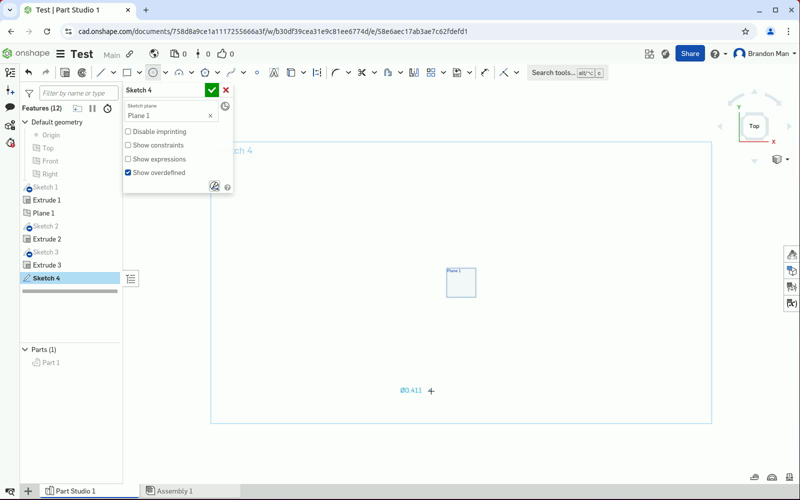
scroll(6)
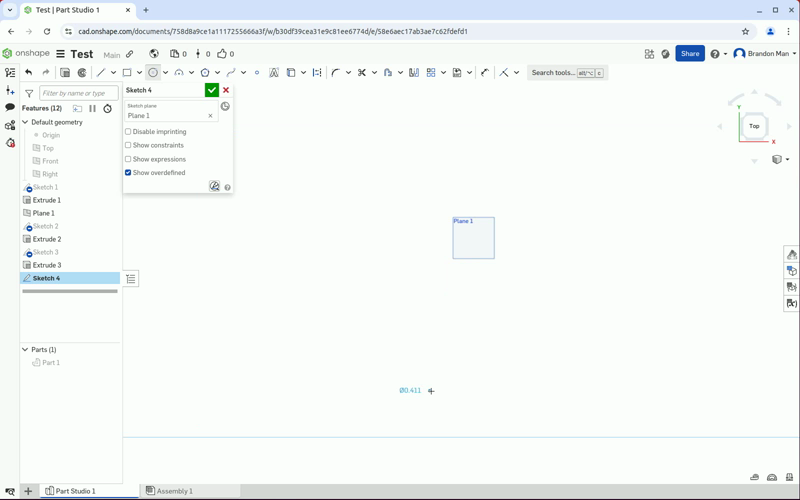
scroll(6)
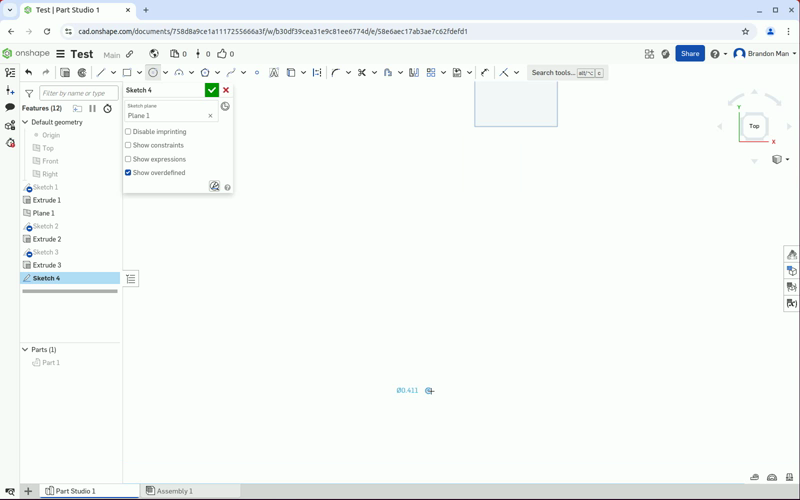
scroll(6)
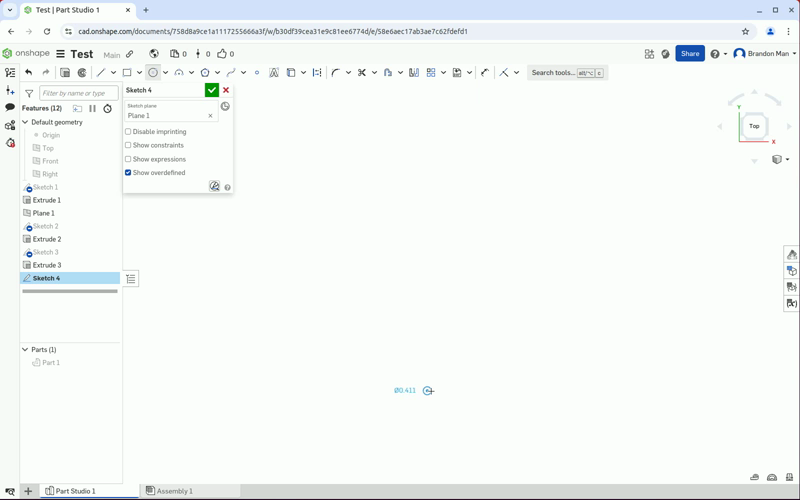
scroll(6)
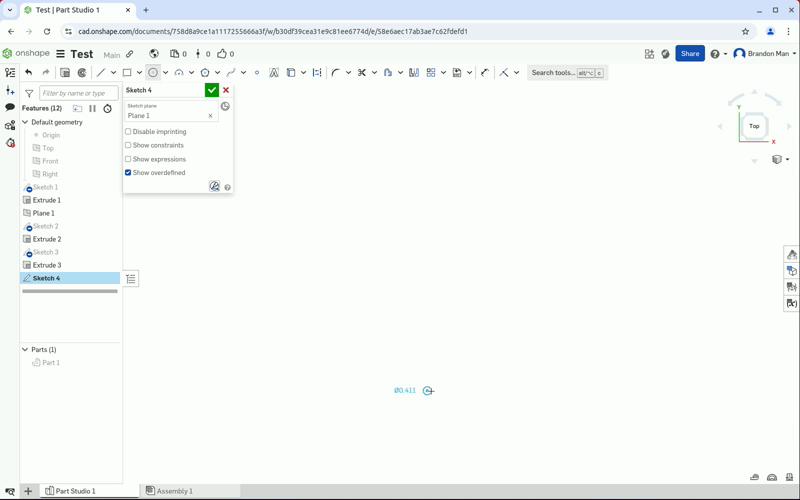
scroll(6)
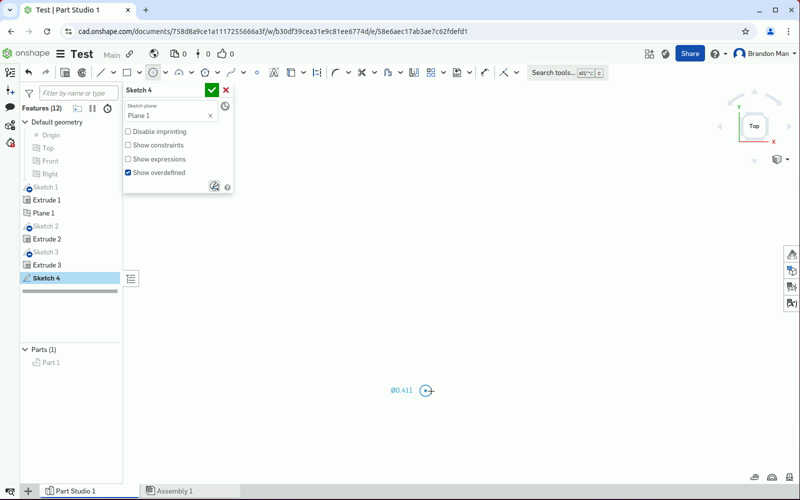
scroll(6)
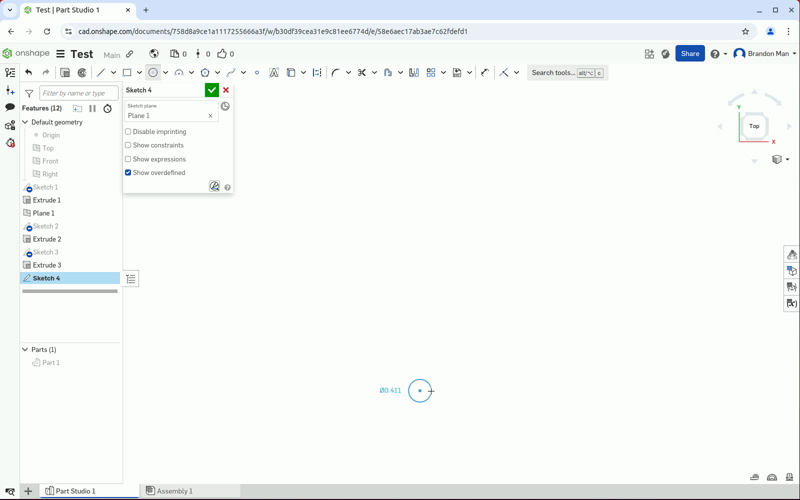
click(431, 390)
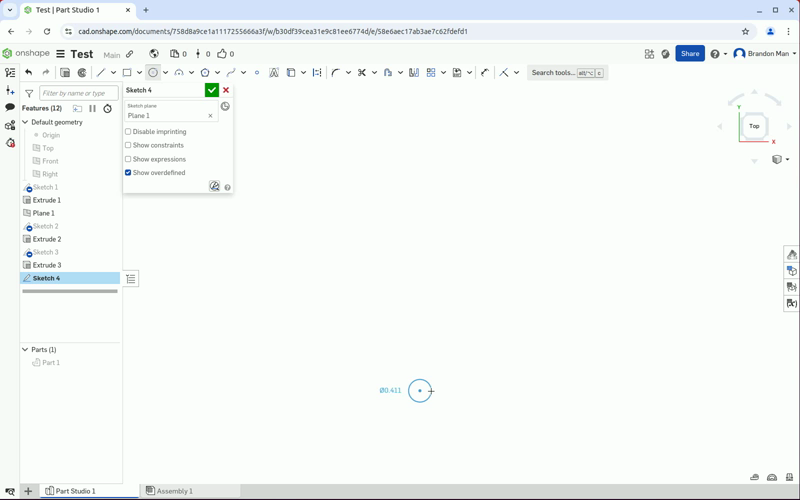
scroll(-6)
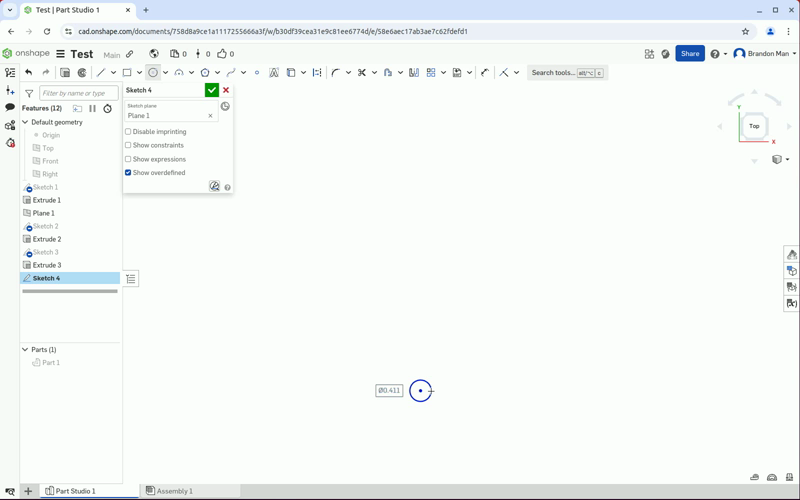
scroll(-6)
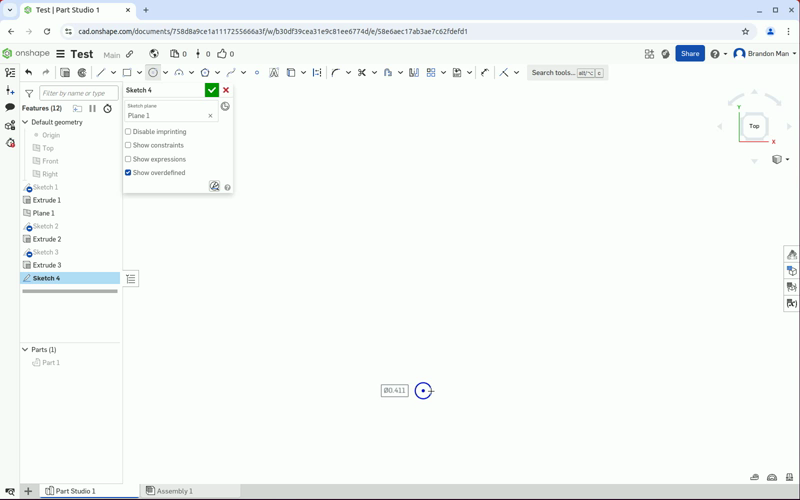
scroll(-6)
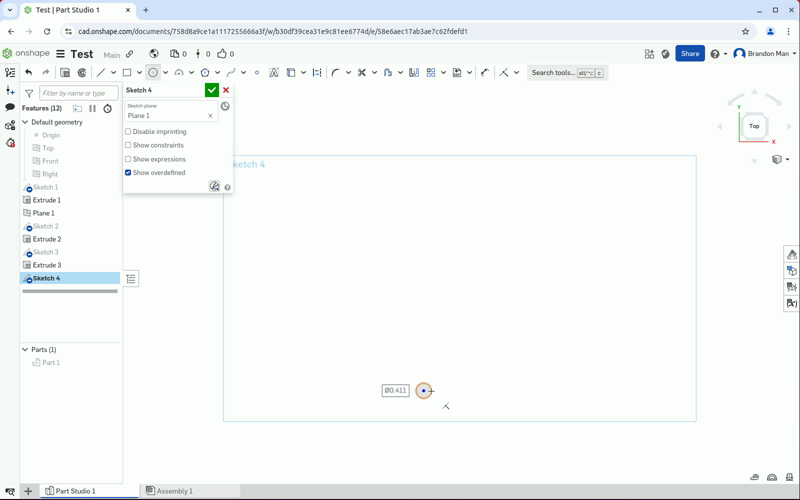
scroll(-6)
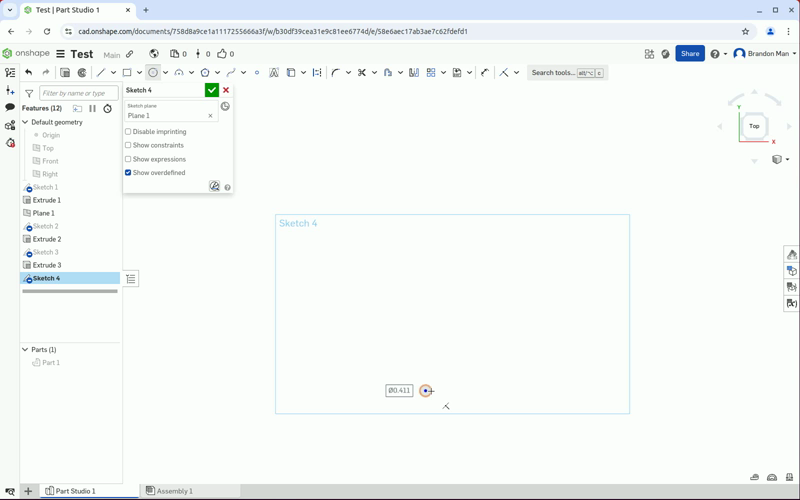
scroll(-6)
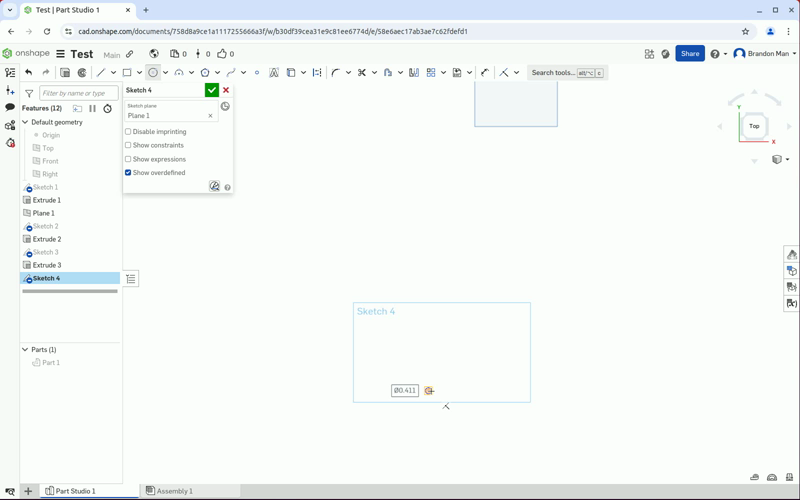
scroll(-6)
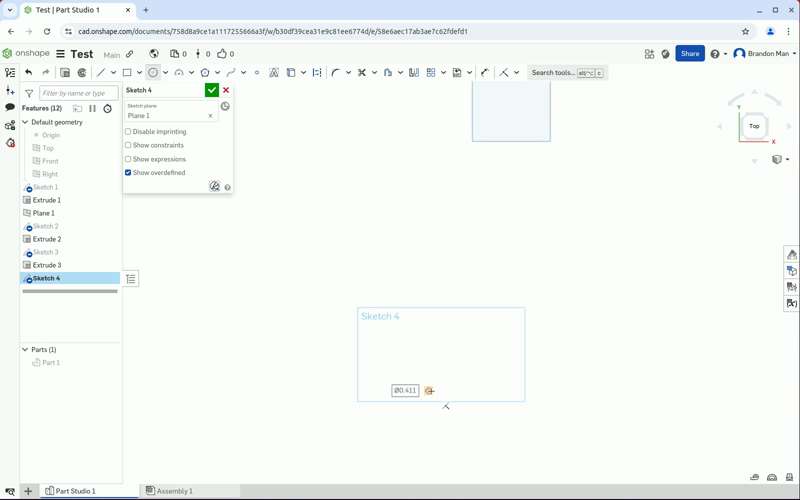
scroll(-6)
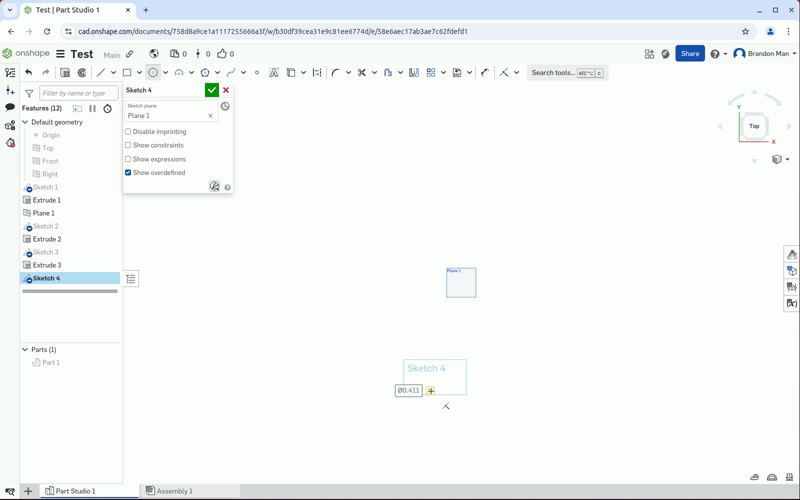
key(esc)
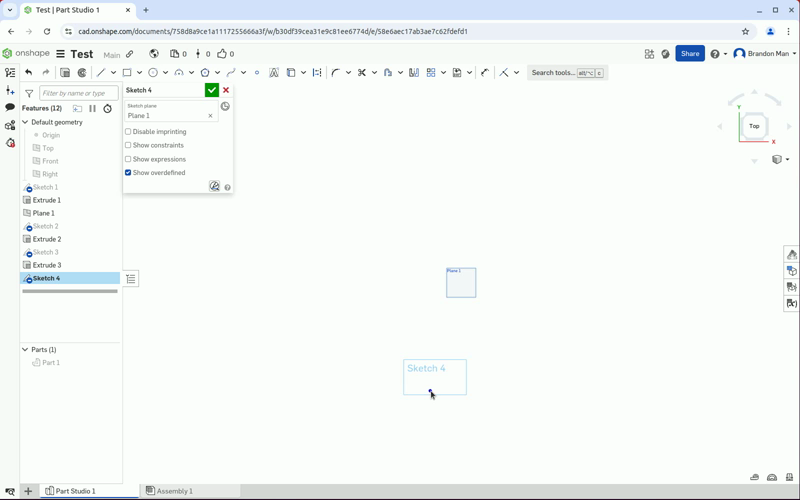
mouse_move(431, 390)
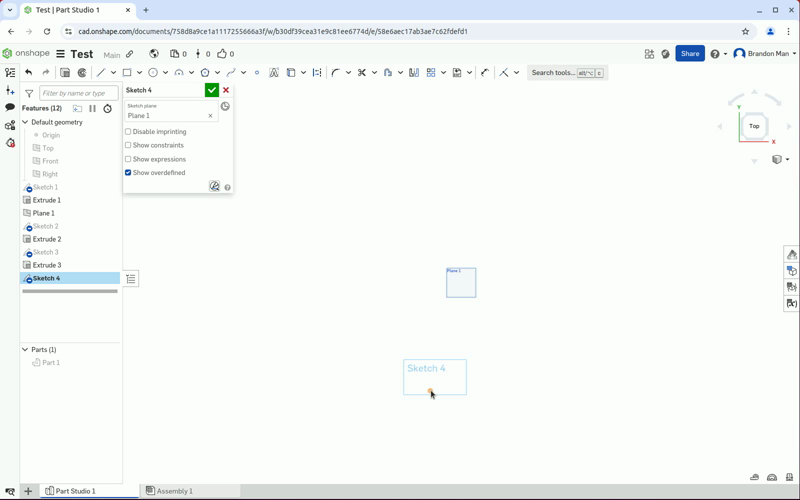
scroll(6)
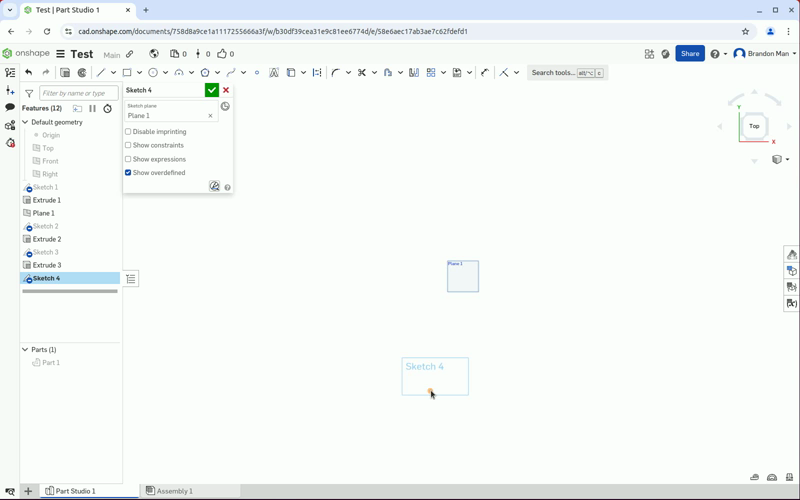
scroll(6)
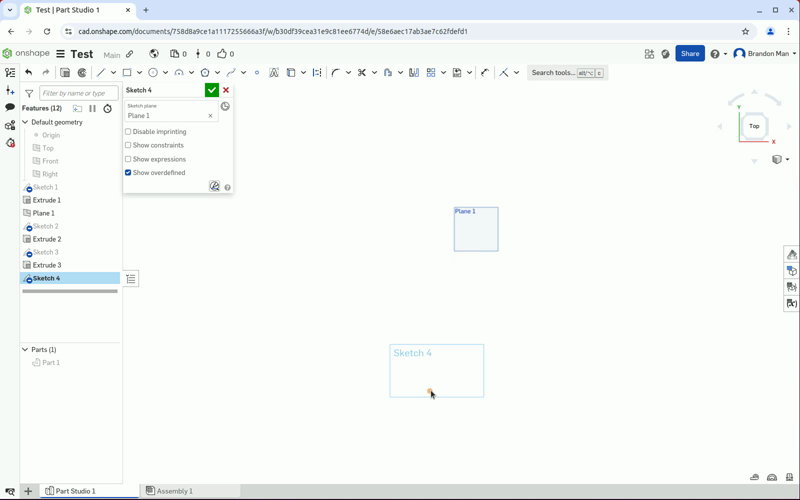
scroll(6)
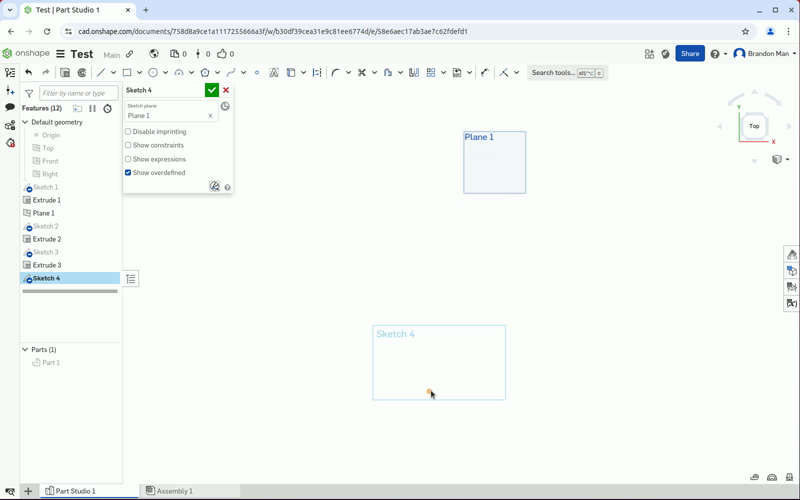
scroll(6)
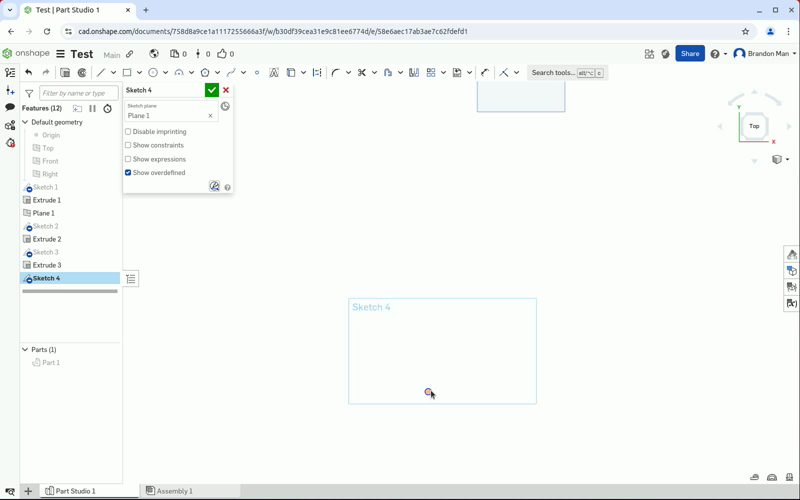
scroll(6)
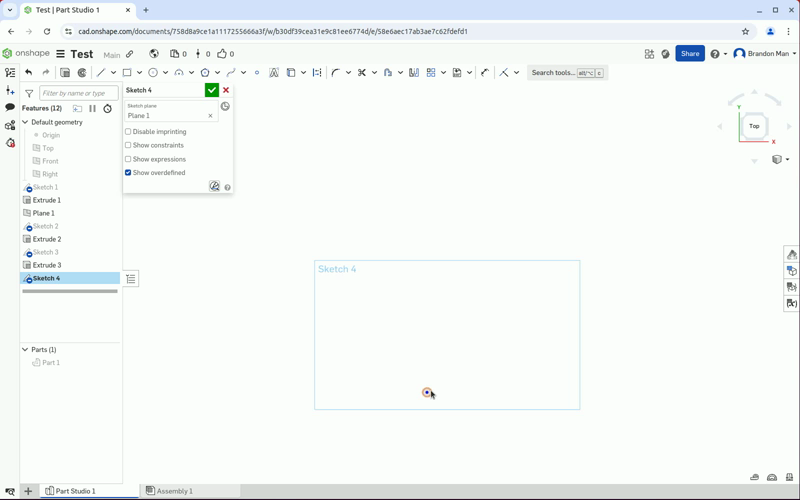
scroll(6)
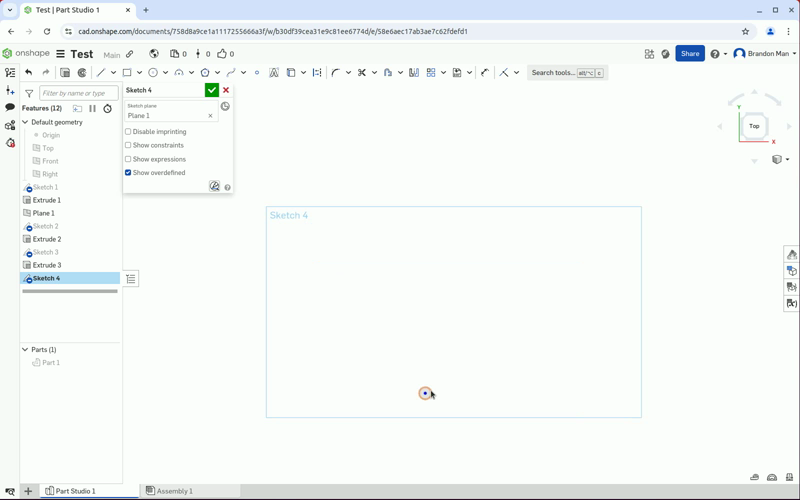
scroll(6)
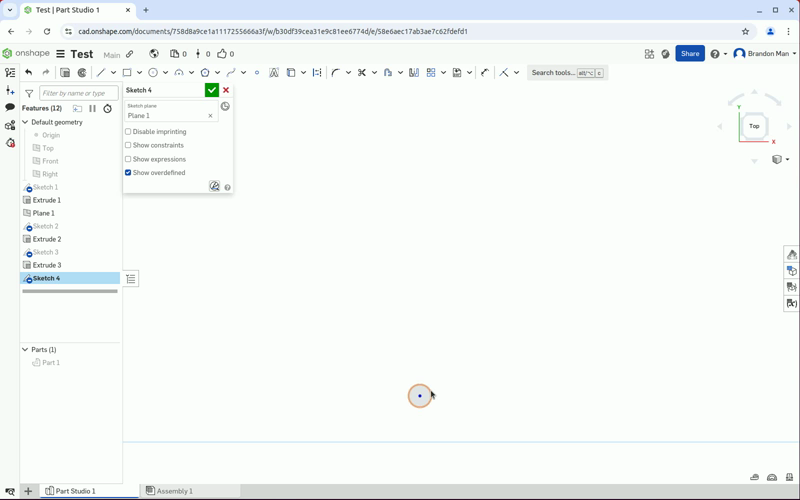
click(431, 390)
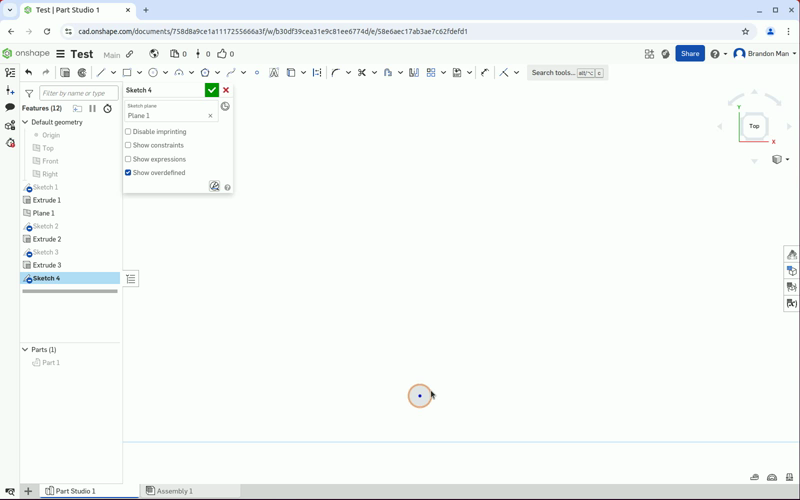
scroll(-6)
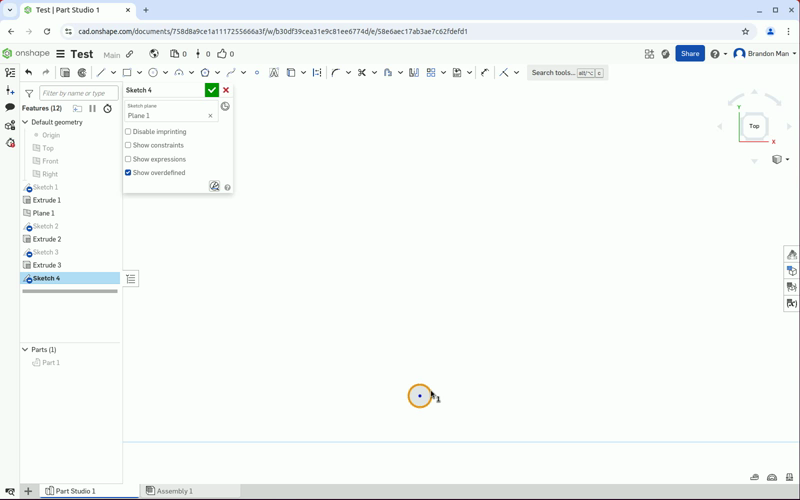
scroll(-6)
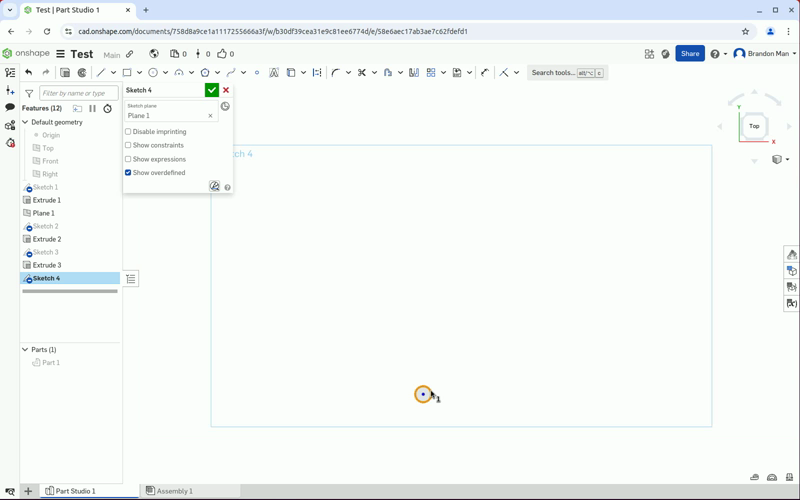
scroll(-6)
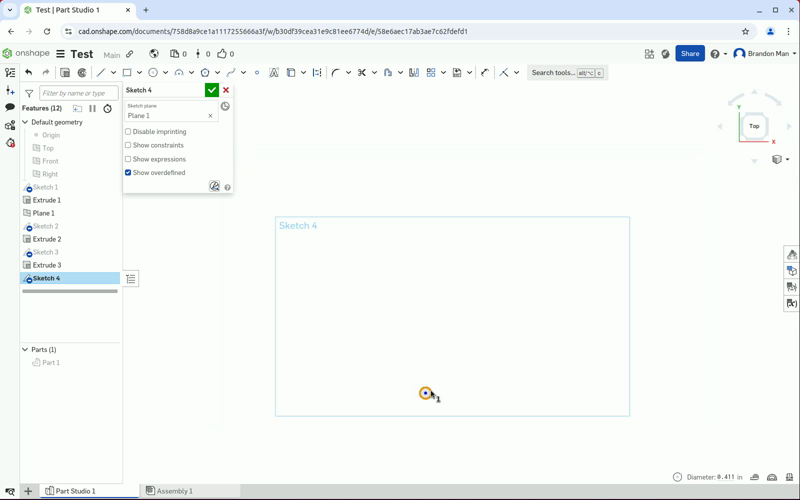
scroll(-6)
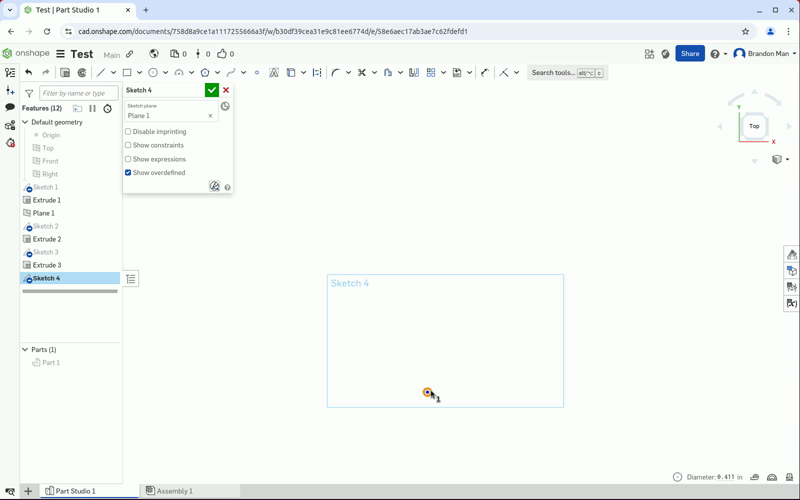
scroll(-6)
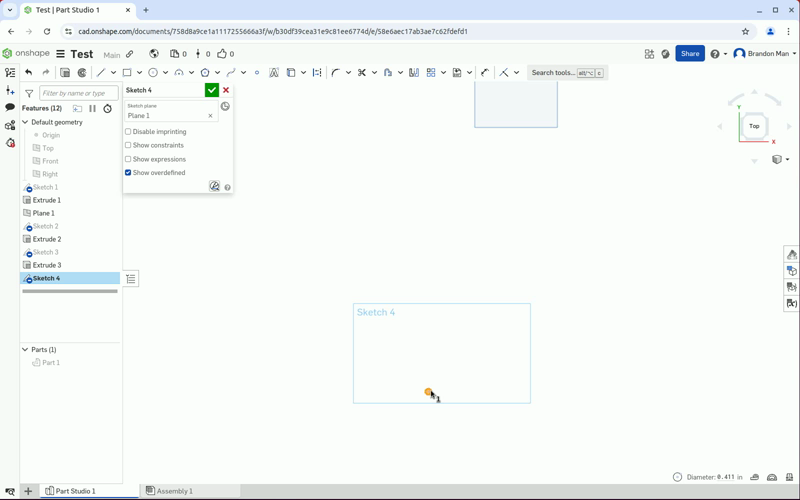
scroll(-6)
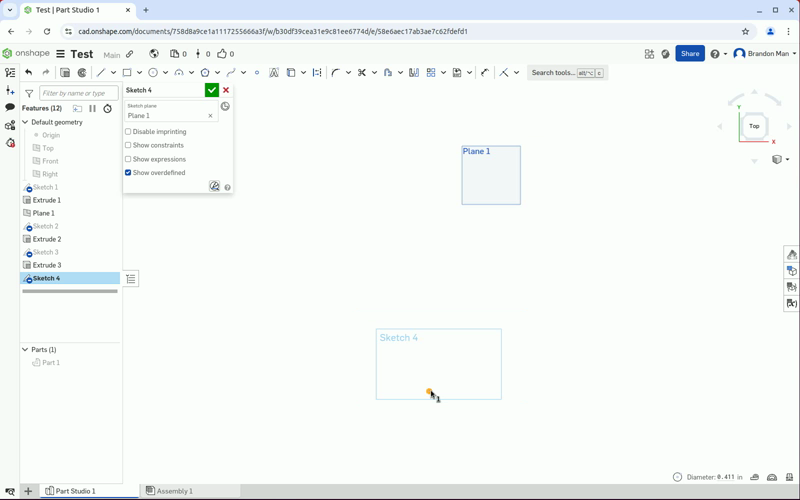
scroll(-6)
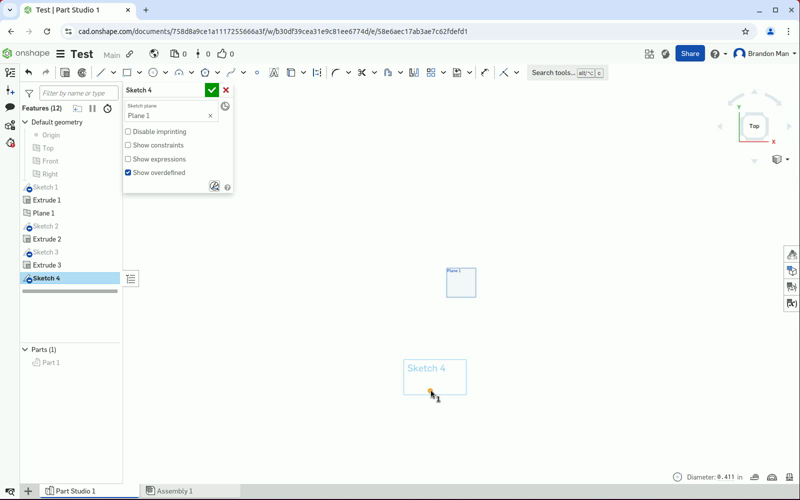
mouse_move(73, 352)
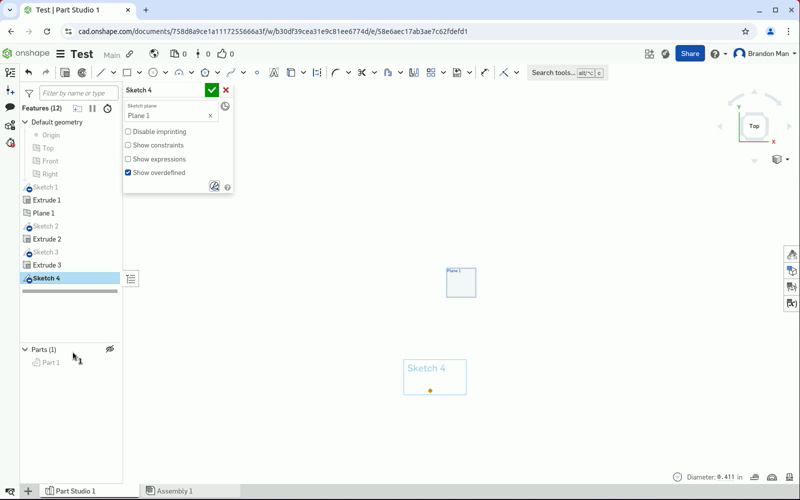
key(shift+y)
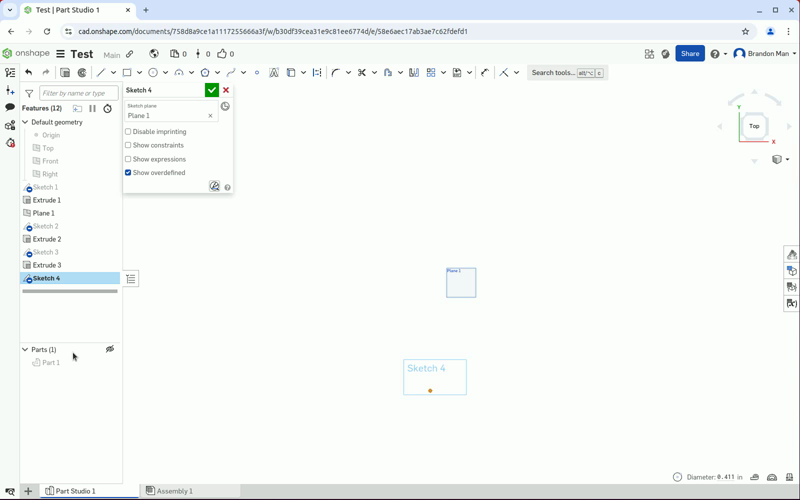
key(shift+e)
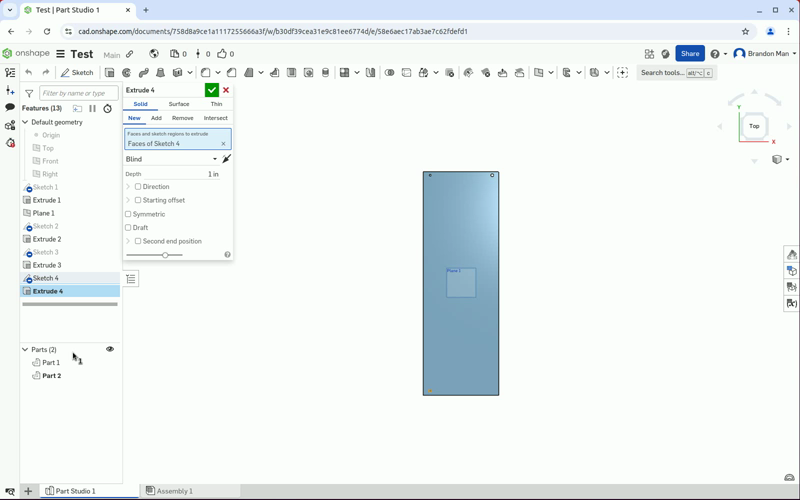
mouse_move(143, 106)
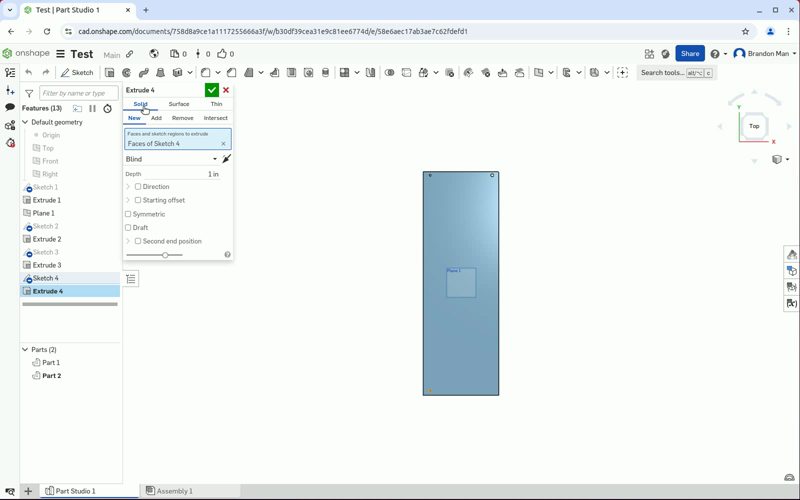
click(143, 106)
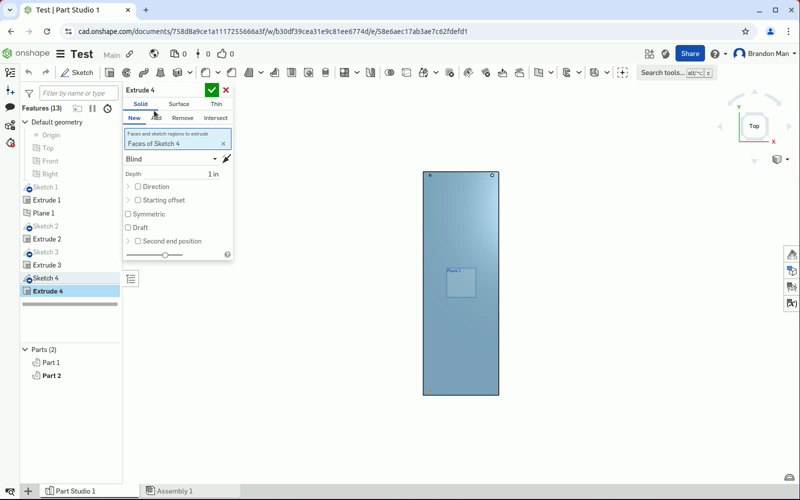
mouse_move(186, 120)
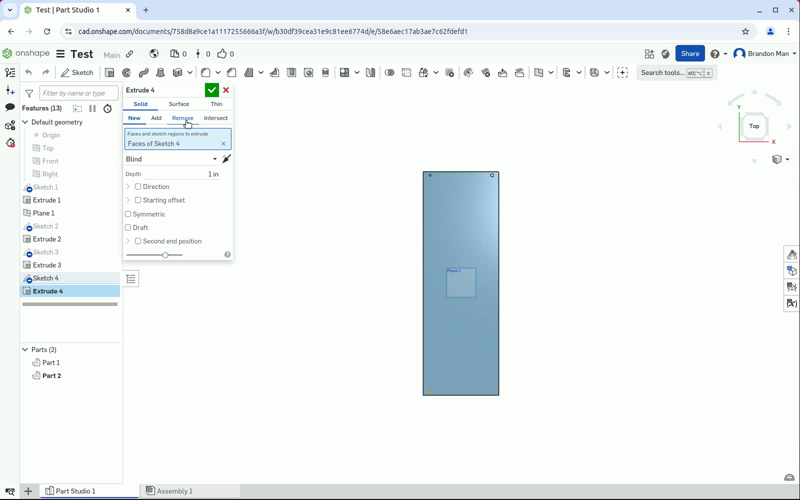
click(186, 120)
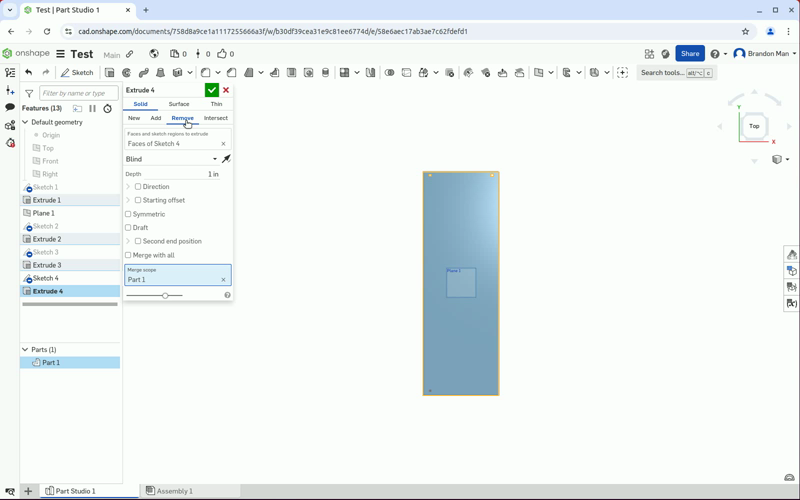
key(tab, 4)
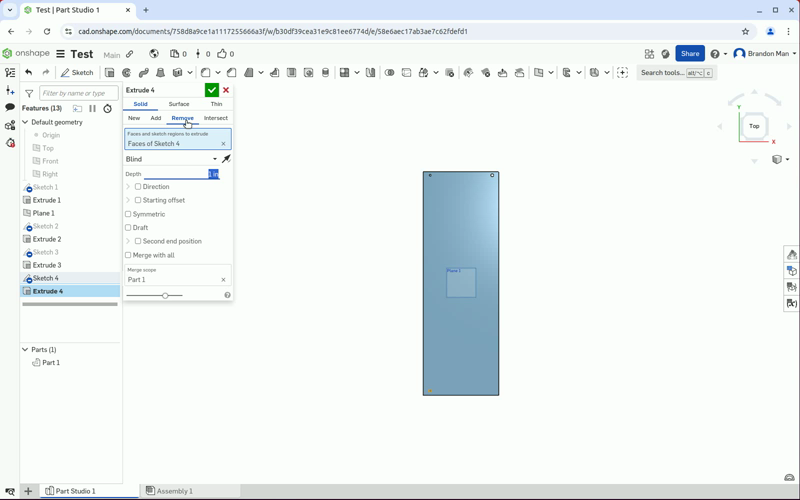
text(2.407)
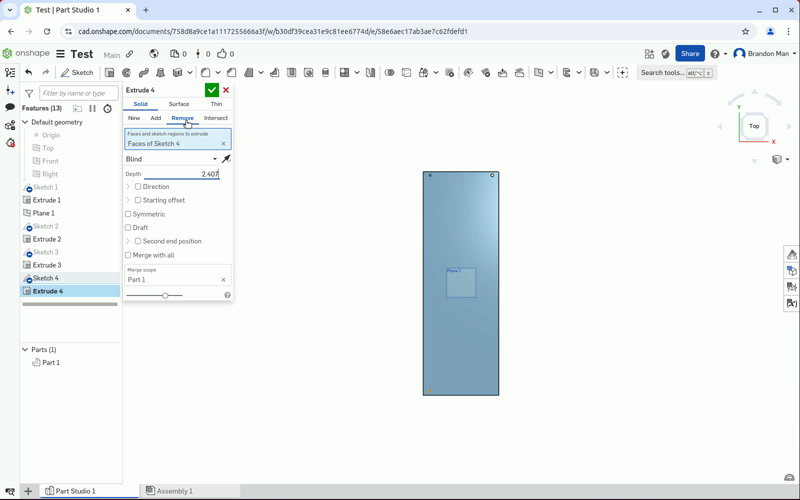
key(tab, 6)
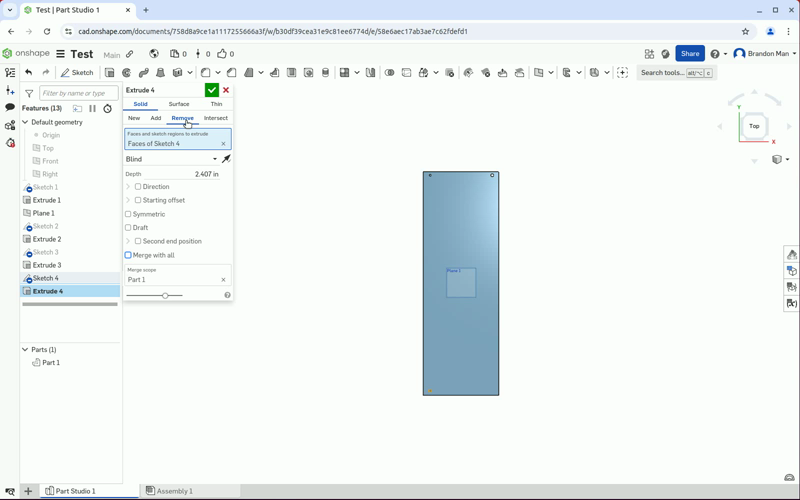
key(space)
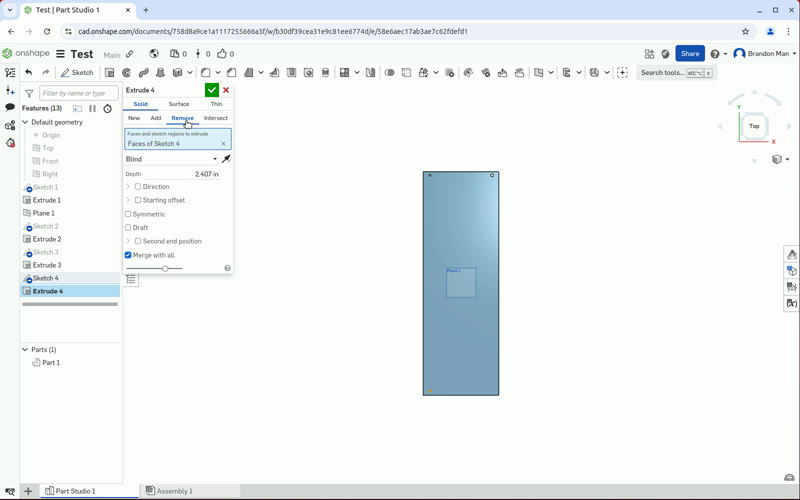
key(enter)
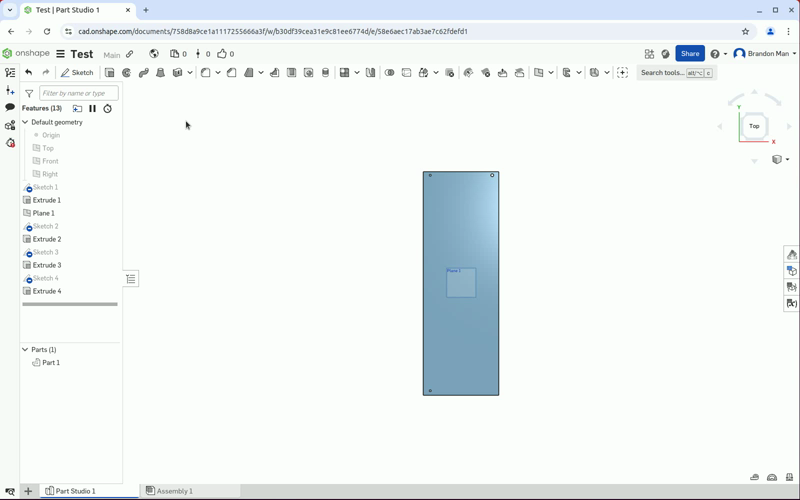
key(shift+h)
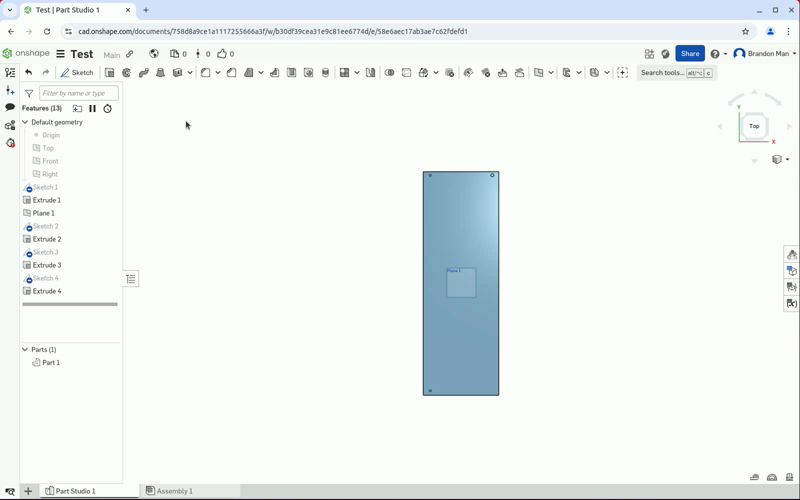
key(shift+h)
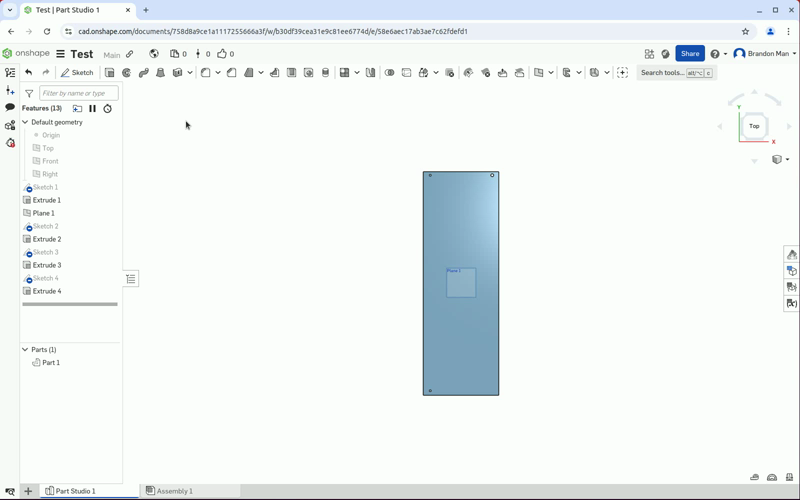
mouse_move(73, 189)
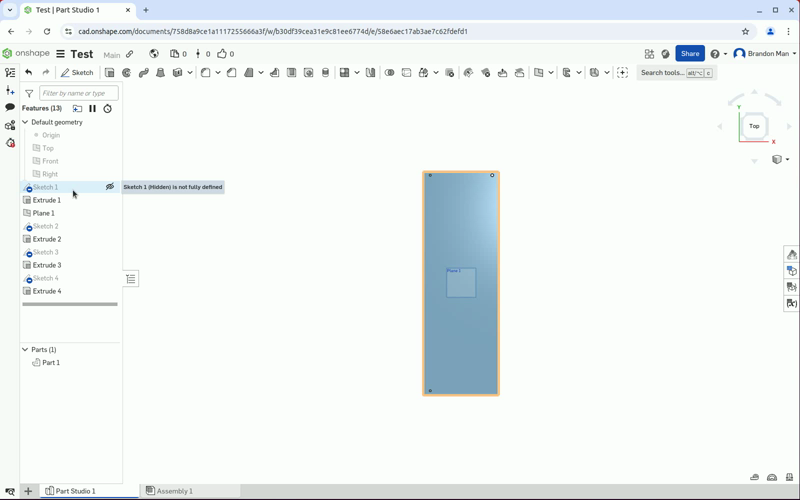
click(73, 189)
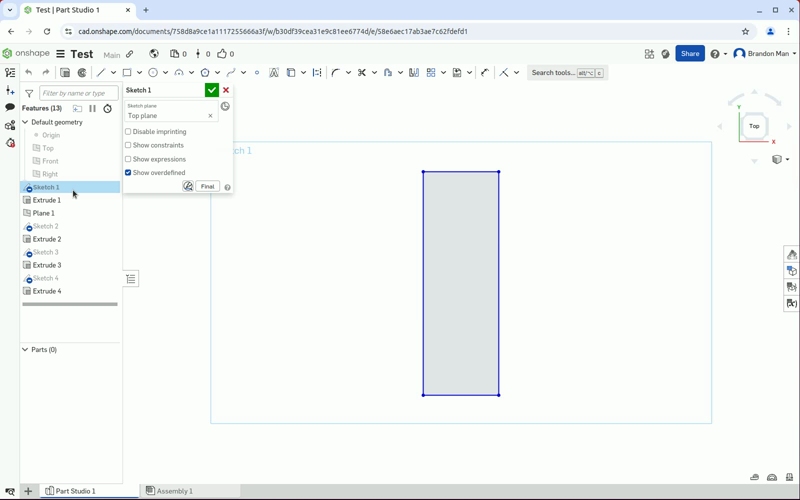
mouse_move(229, 92)
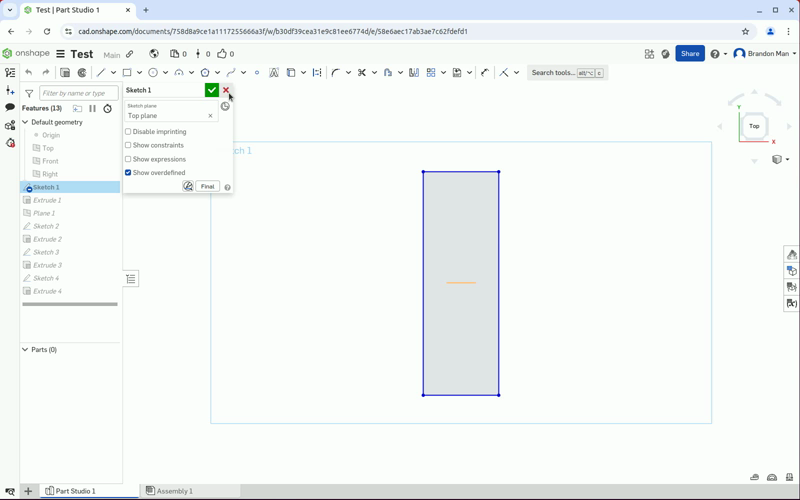
click(229, 92)
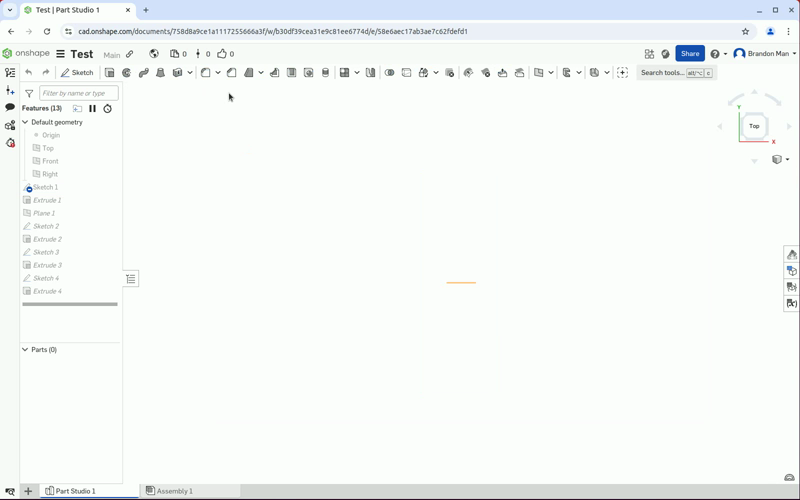
key(shift+s)
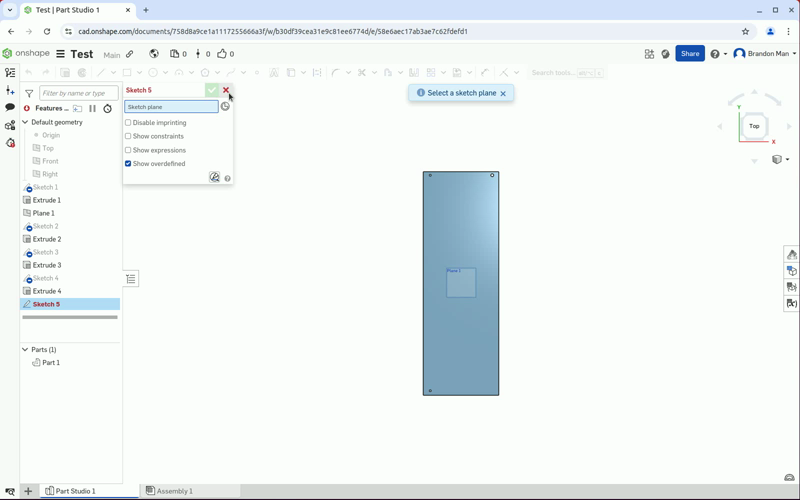
mouse_move(73, 215)
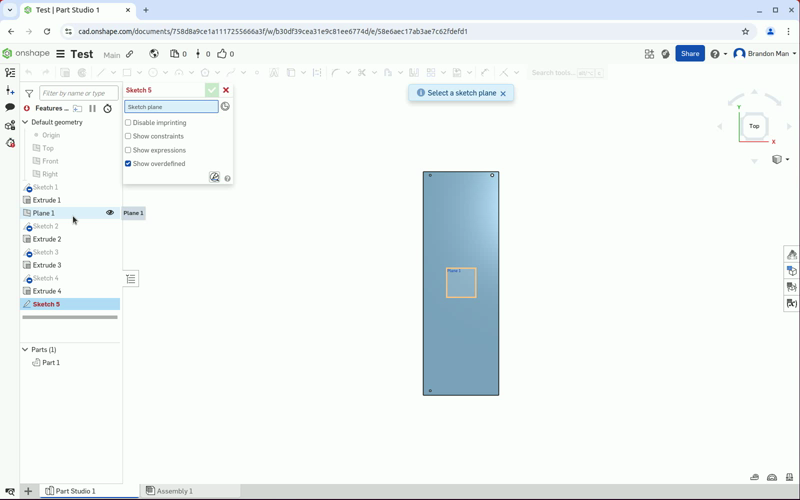
click(73, 215)
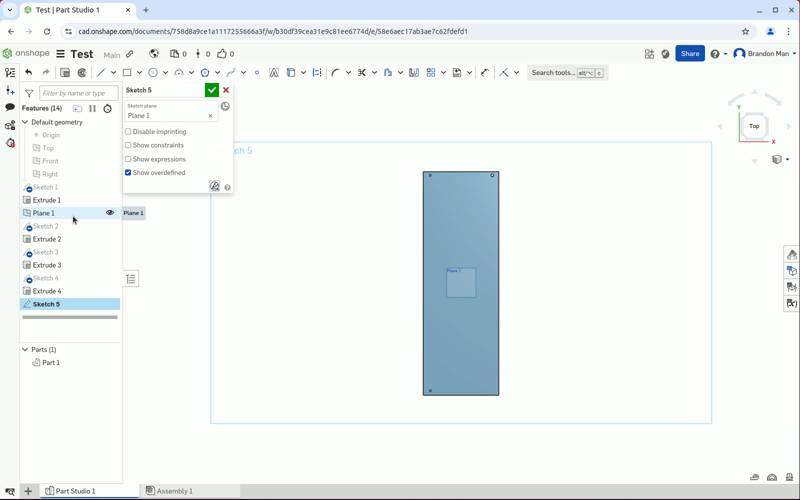
mouse_move(73, 352)
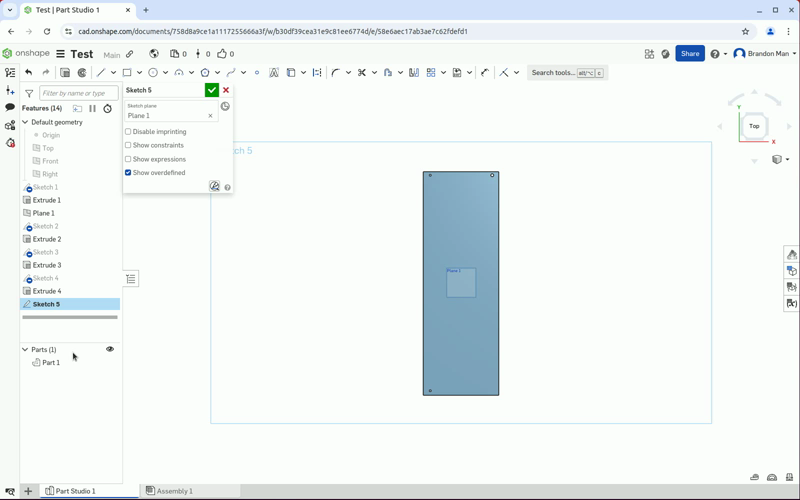
key(y)
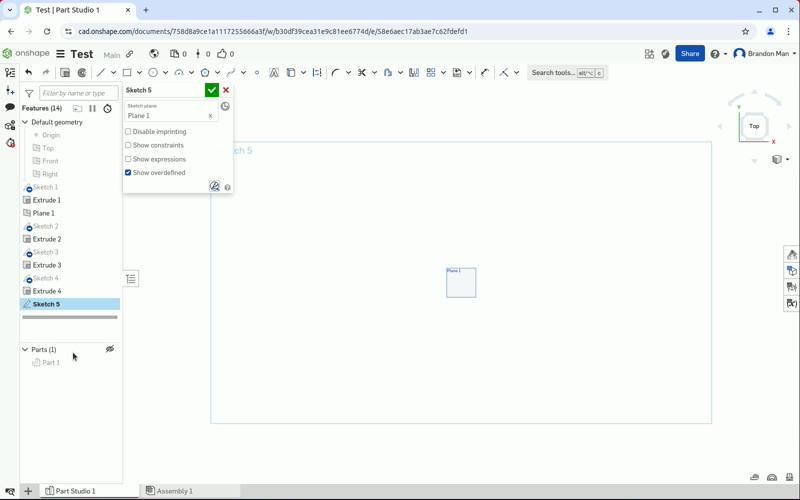
key(c)
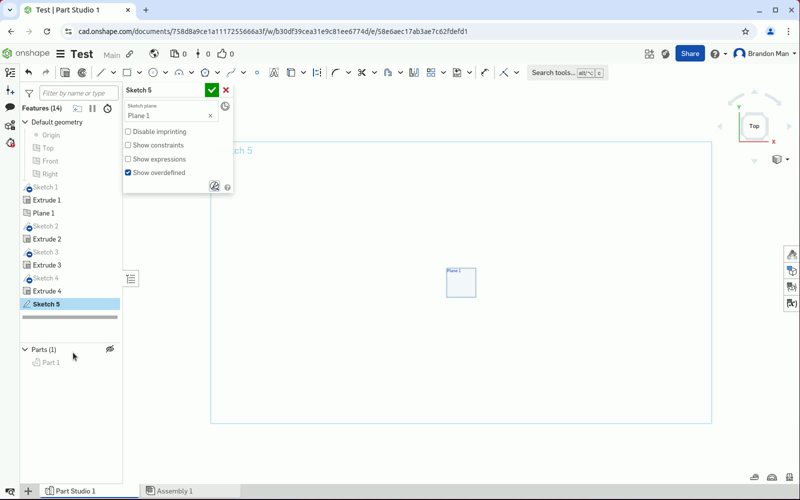
key_down(shift)
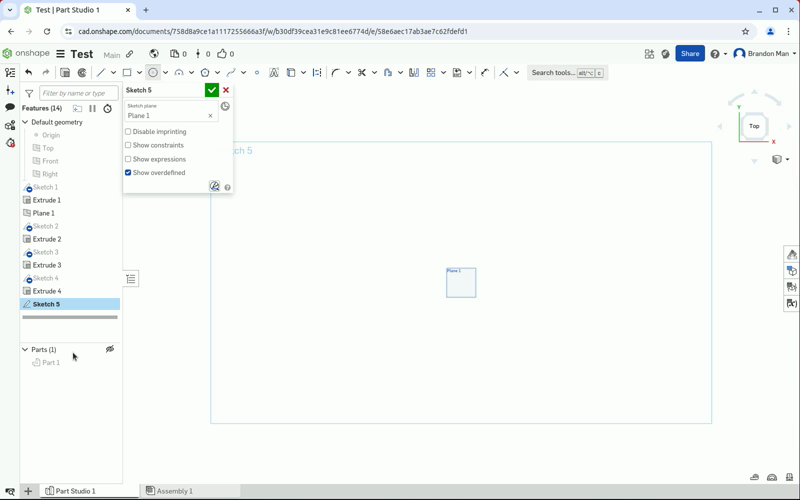
mouse_move(492, 390)
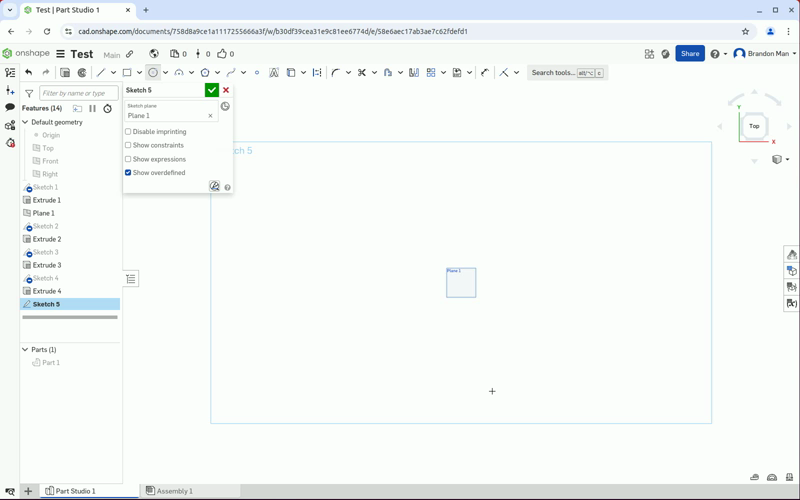
click(492, 390)
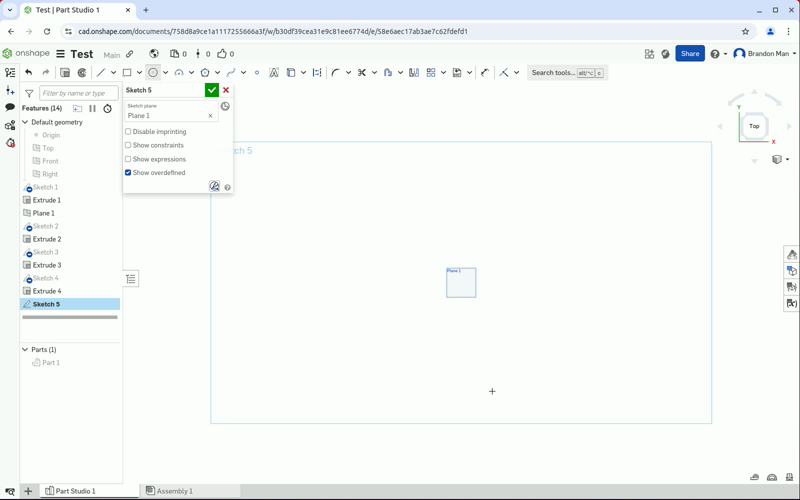
key_up(shift)
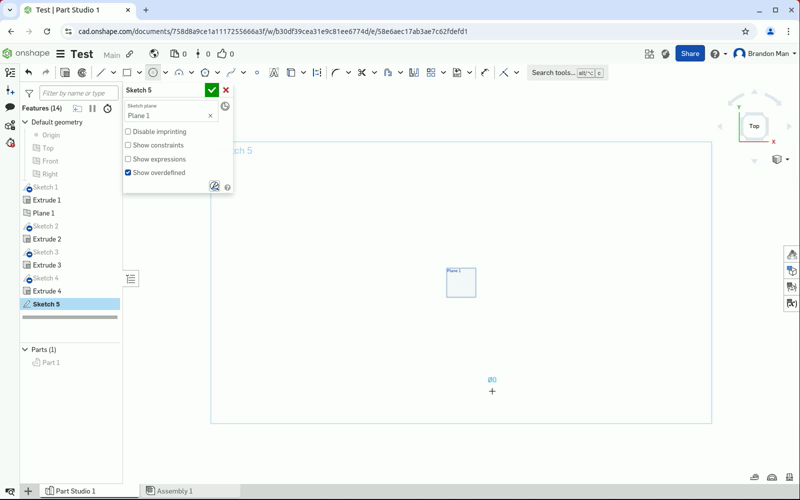
mouse_move(493, 390)
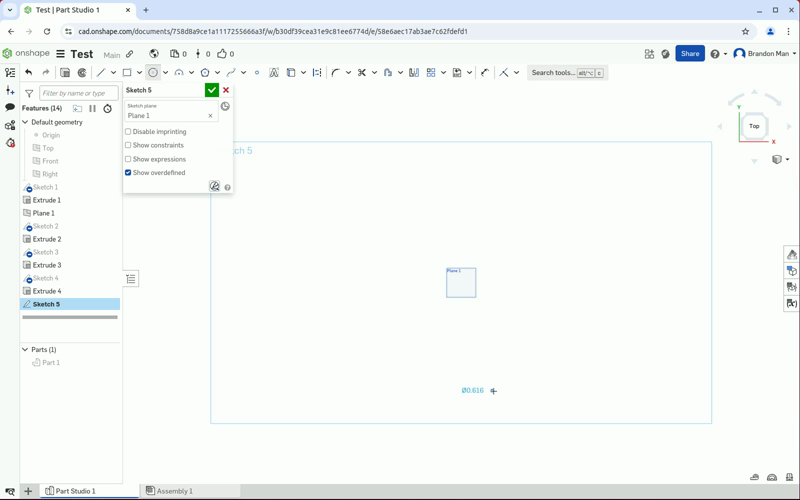
scroll(6)
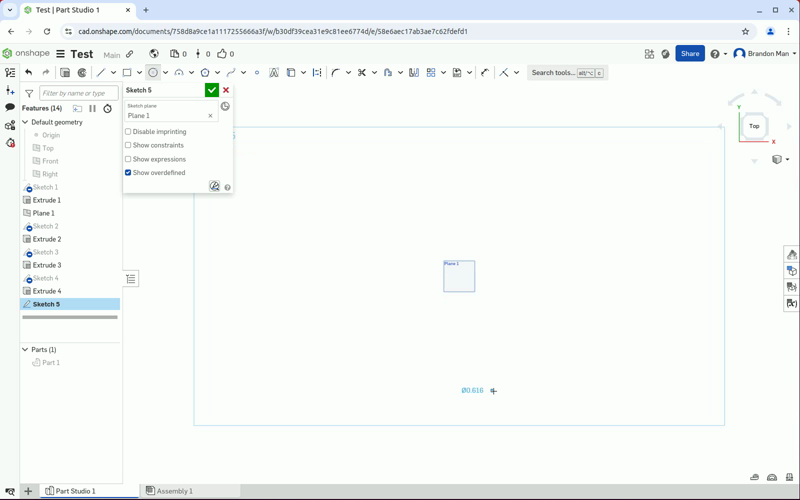
scroll(6)
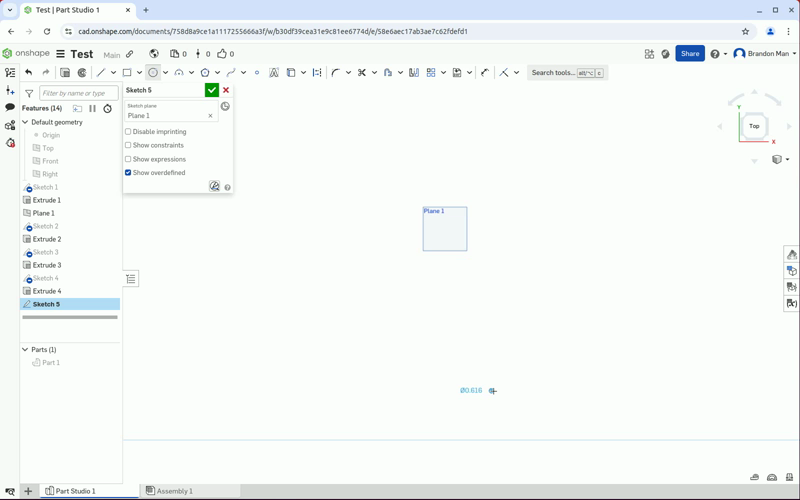
scroll(6)
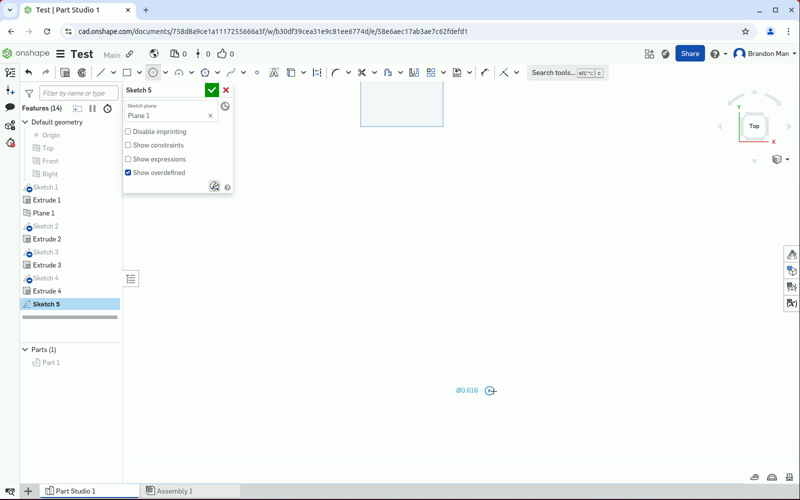
scroll(6)
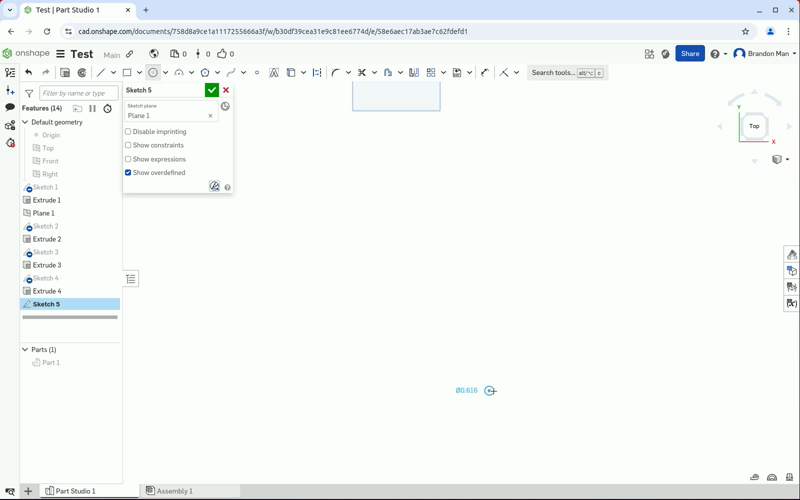
scroll(6)
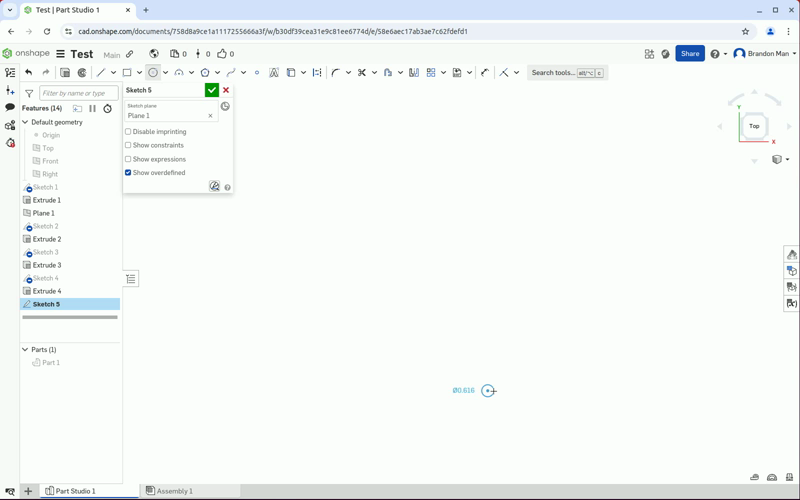
scroll(6)
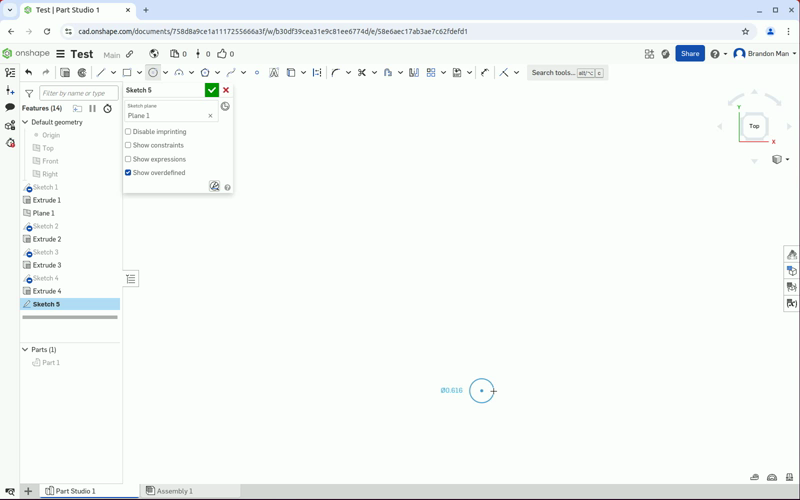
scroll(6)
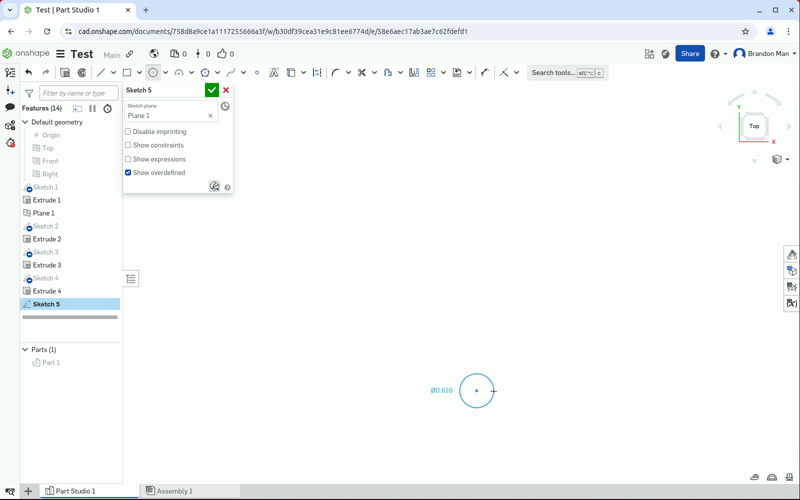
click(493, 390)
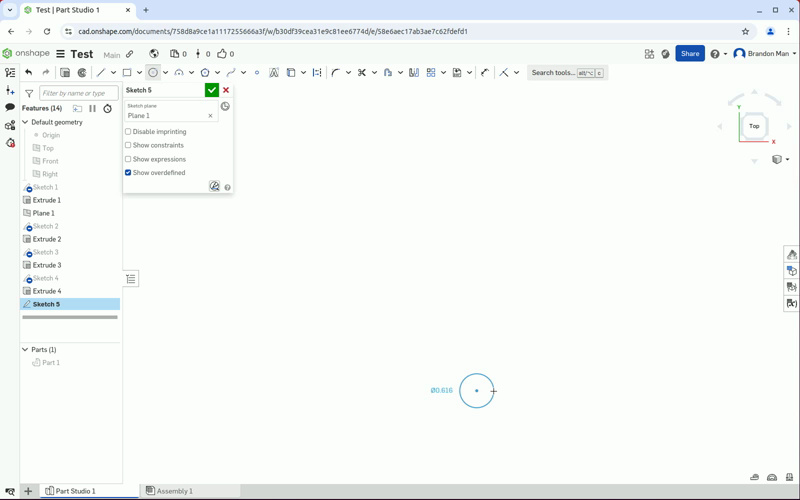
scroll(-6)
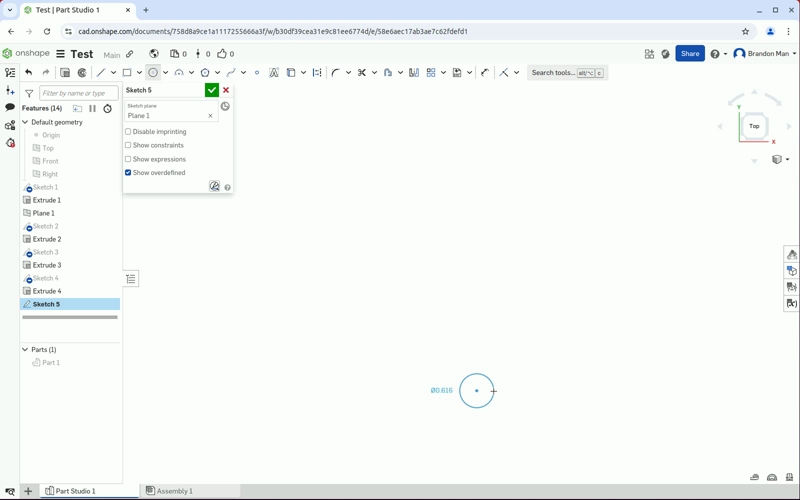
scroll(-6)
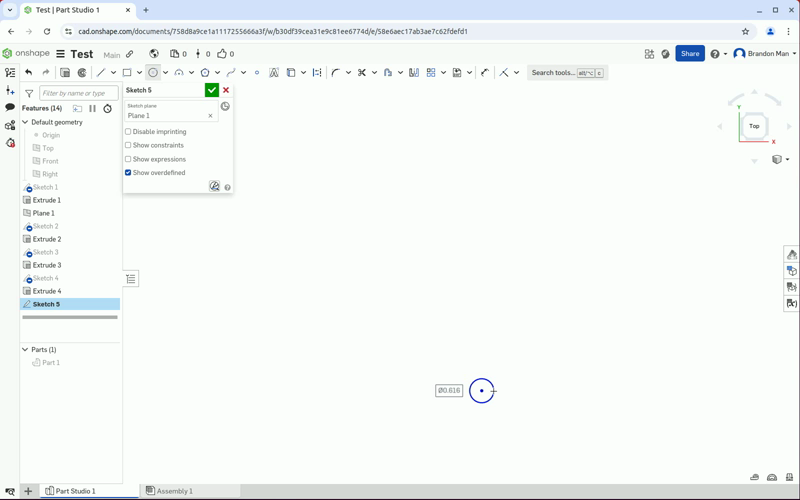
scroll(-6)
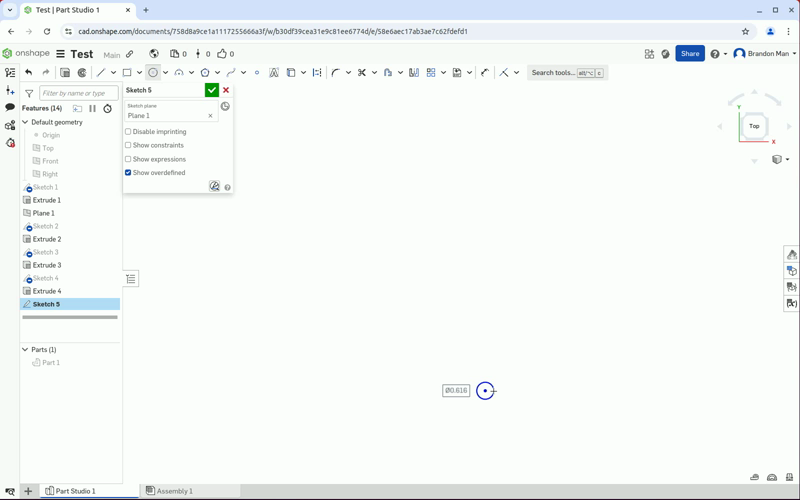
scroll(-6)
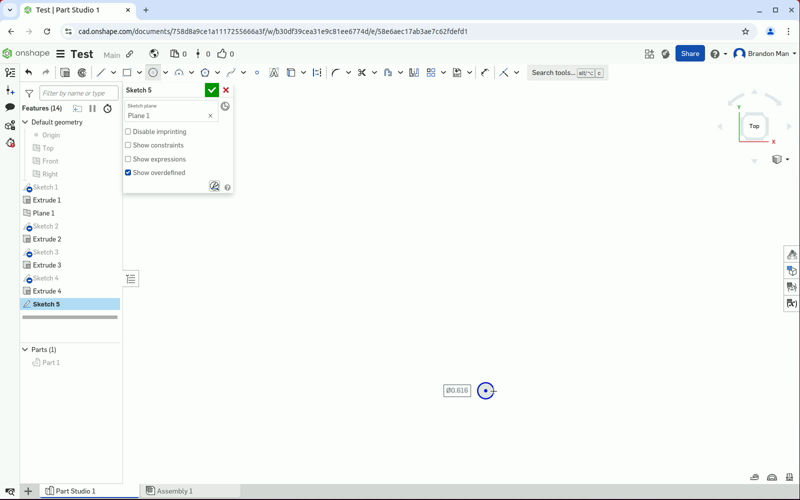
scroll(-6)
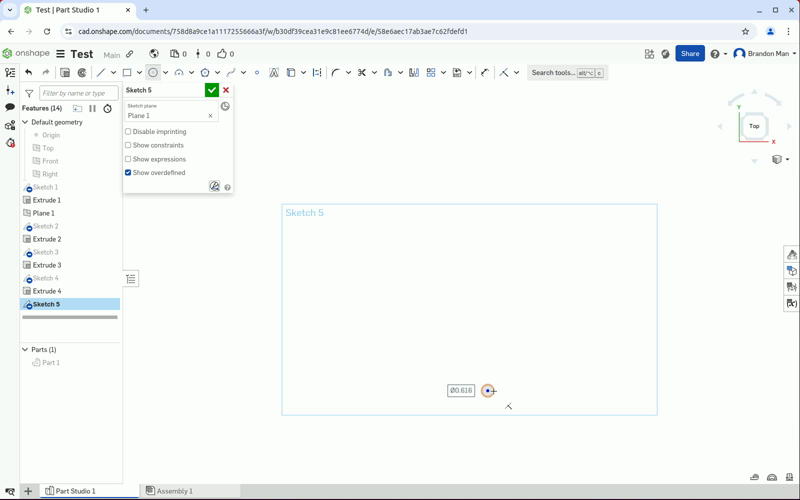
scroll(-6)
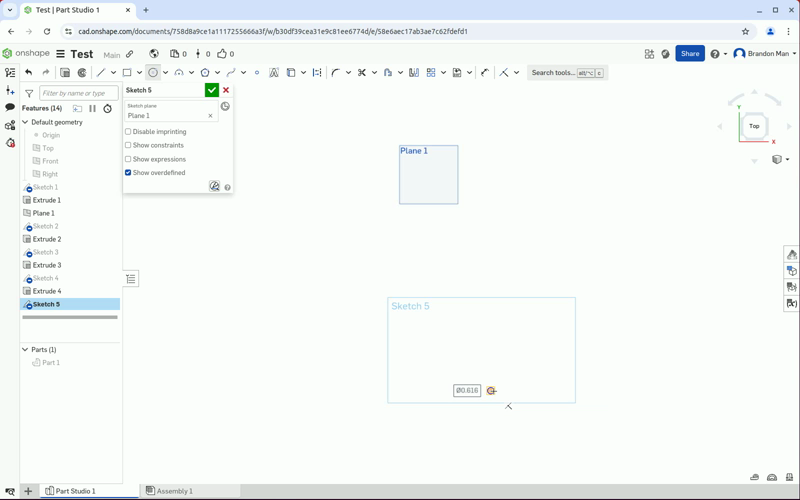
scroll(-6)
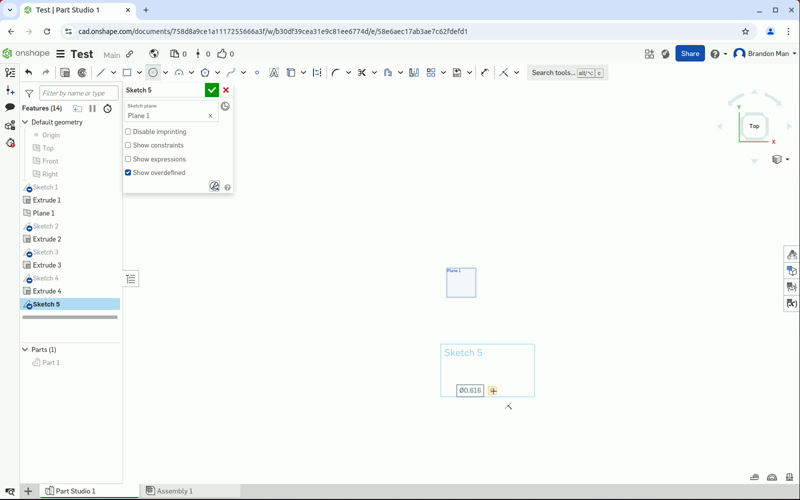
key(esc)
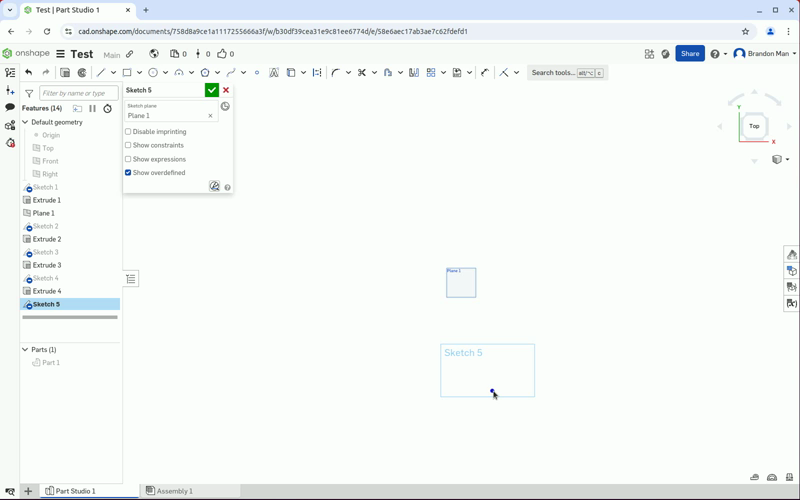
mouse_move(492, 389)
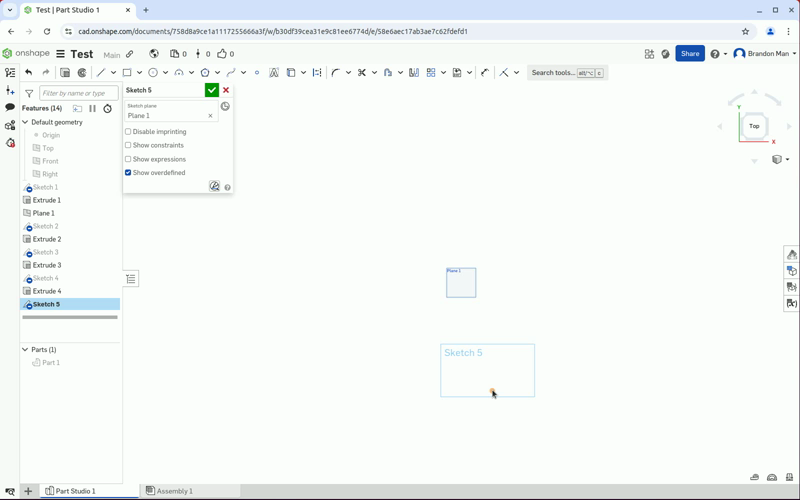
scroll(6)
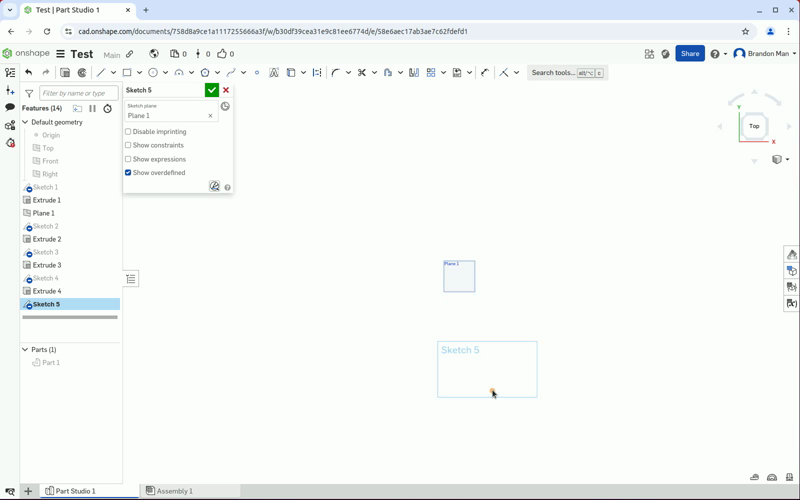
scroll(6)
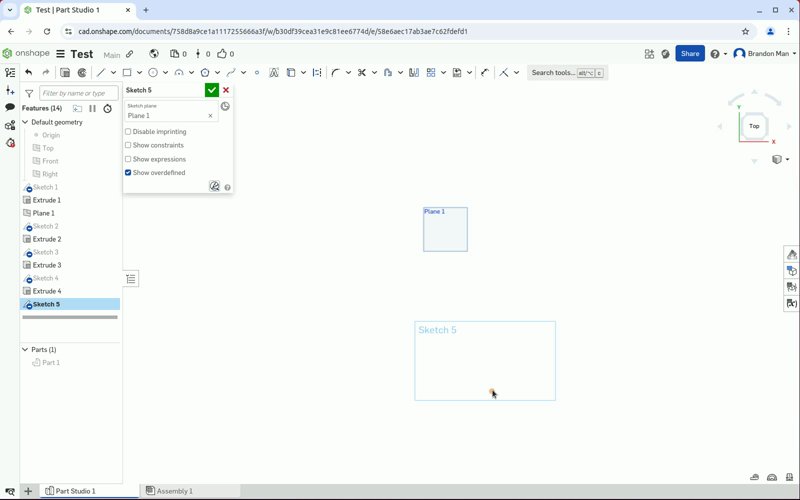
scroll(6)
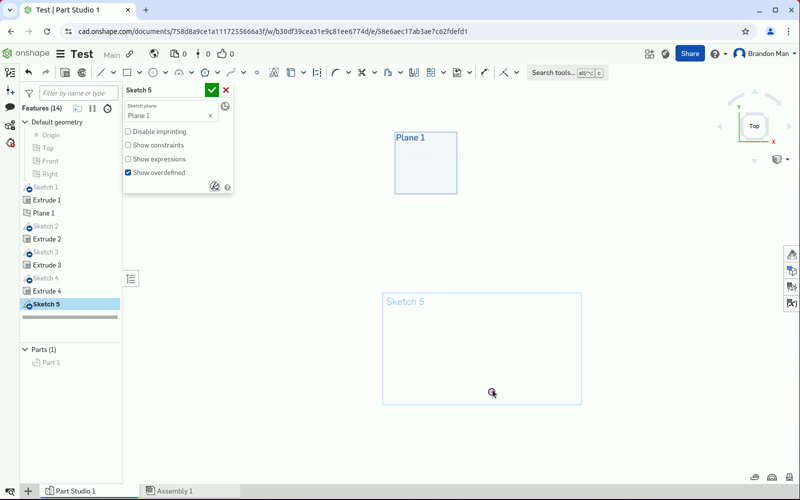
scroll(6)
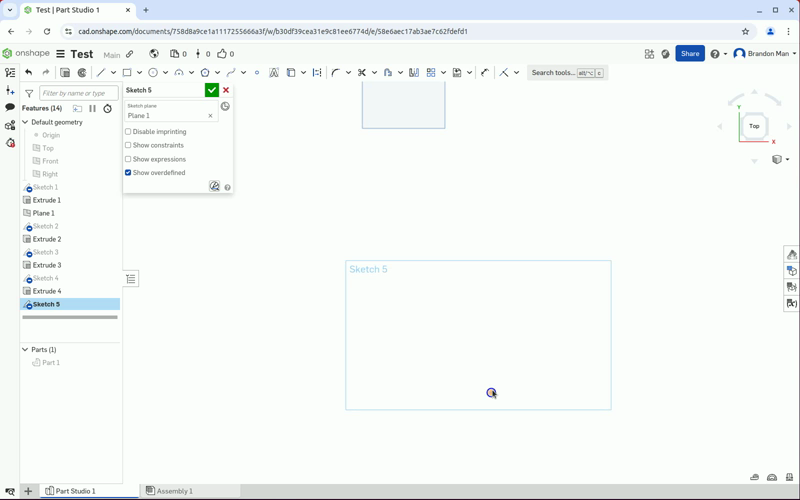
scroll(6)
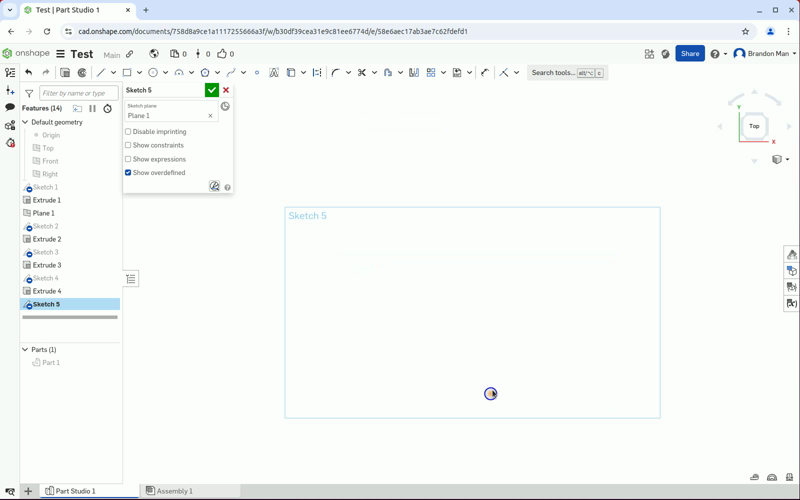
scroll(6)
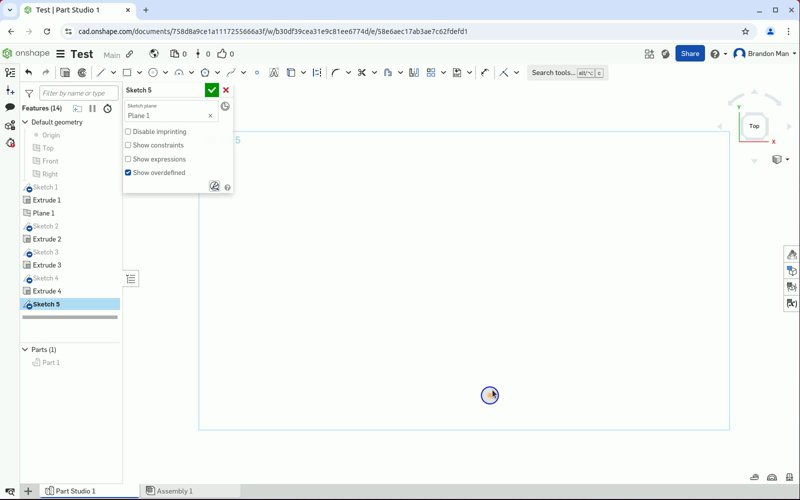
scroll(6)
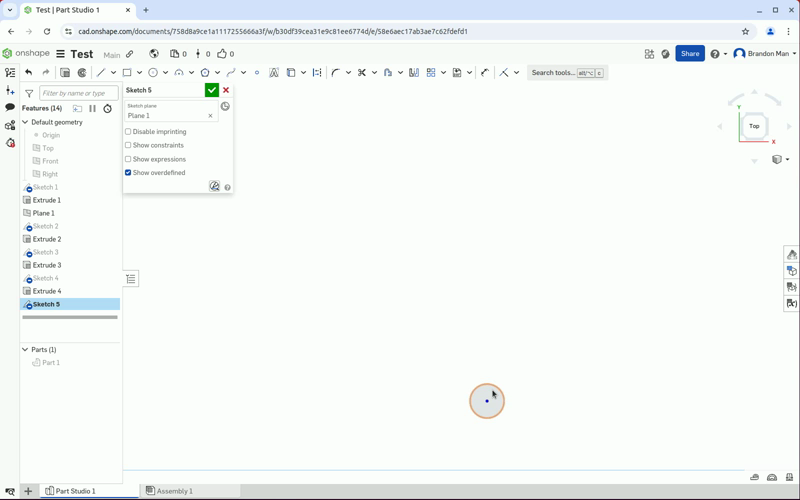
click(492, 389)
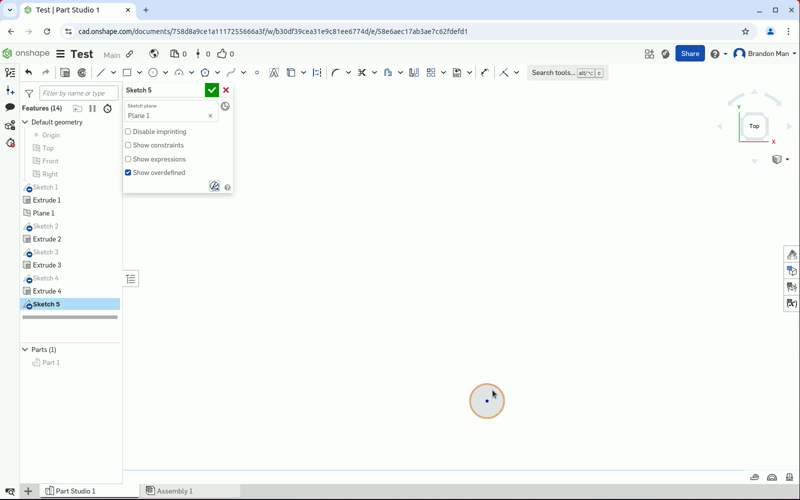
scroll(-6)
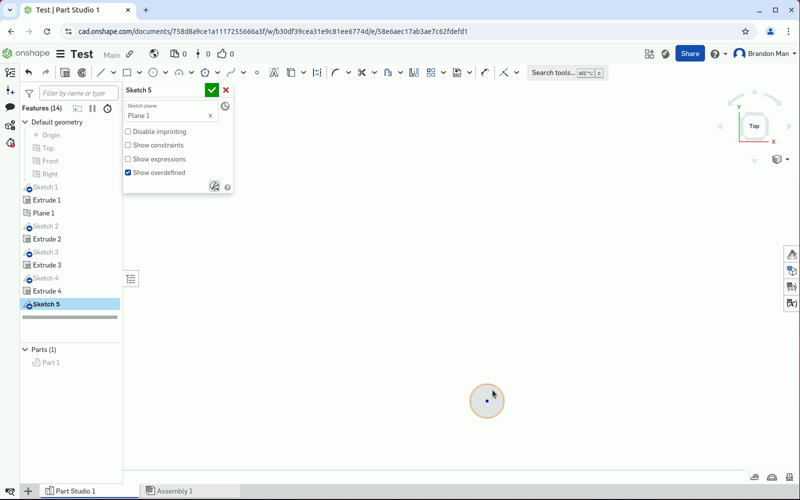
scroll(-6)
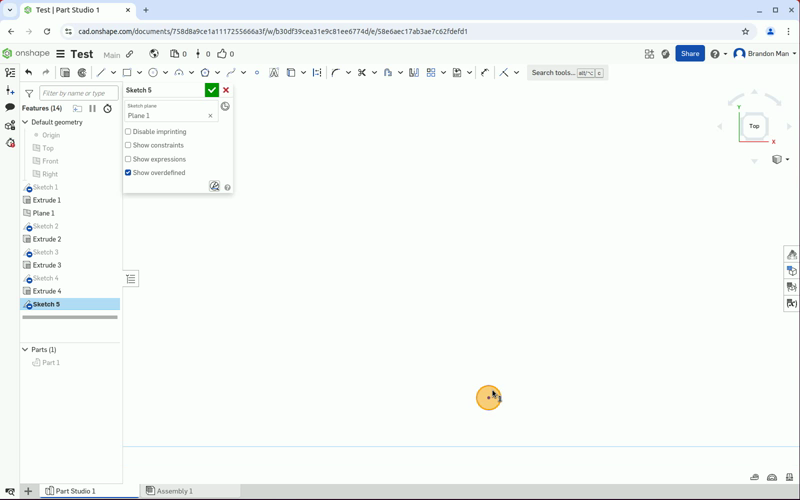
scroll(-6)
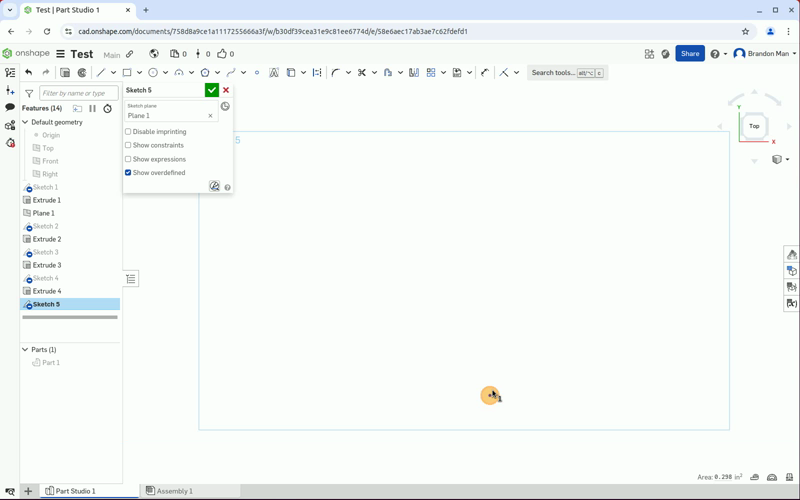
scroll(-6)
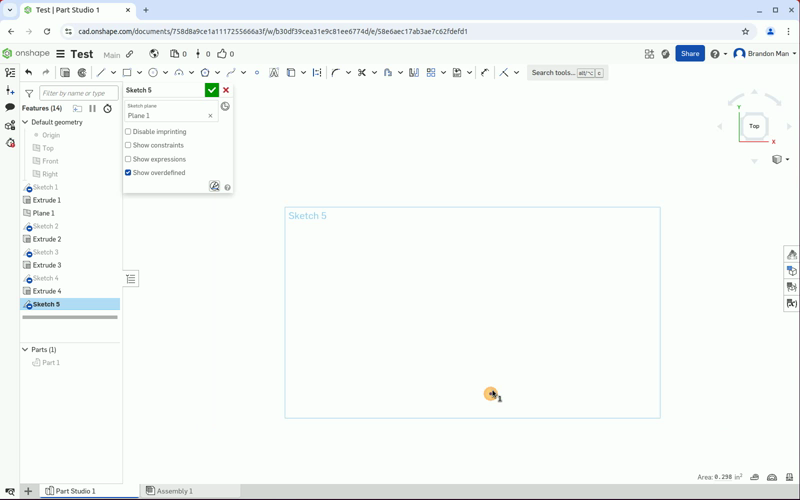
scroll(-6)
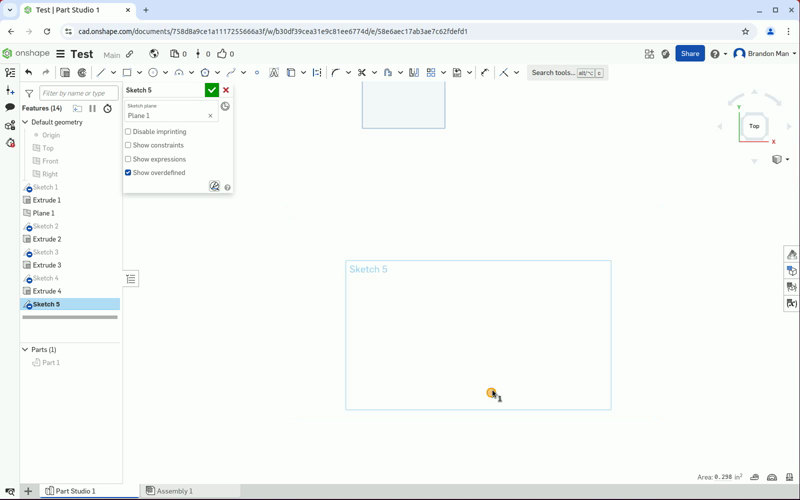
scroll(-6)
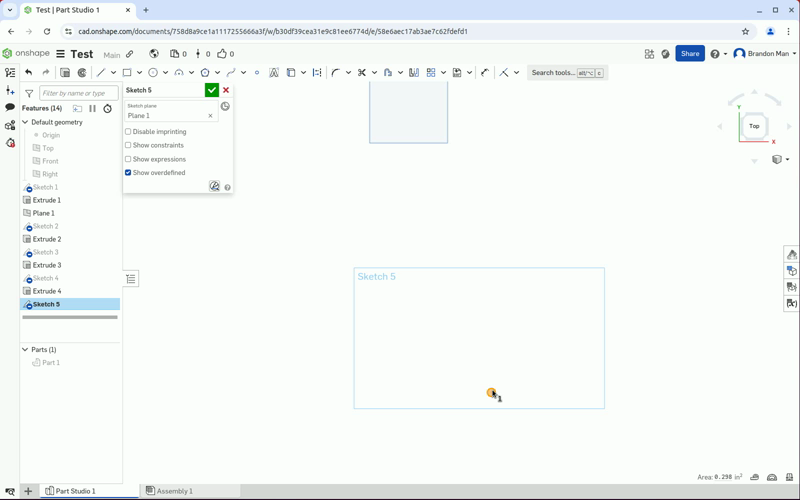
scroll(-6)
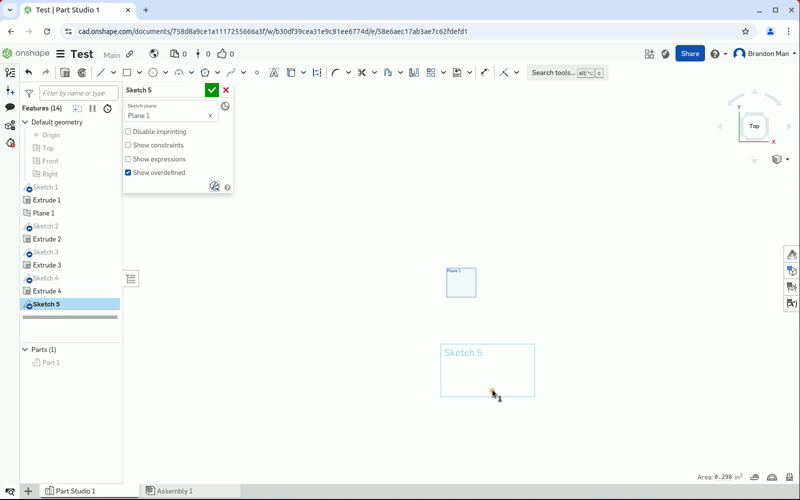
mouse_move(73, 352)
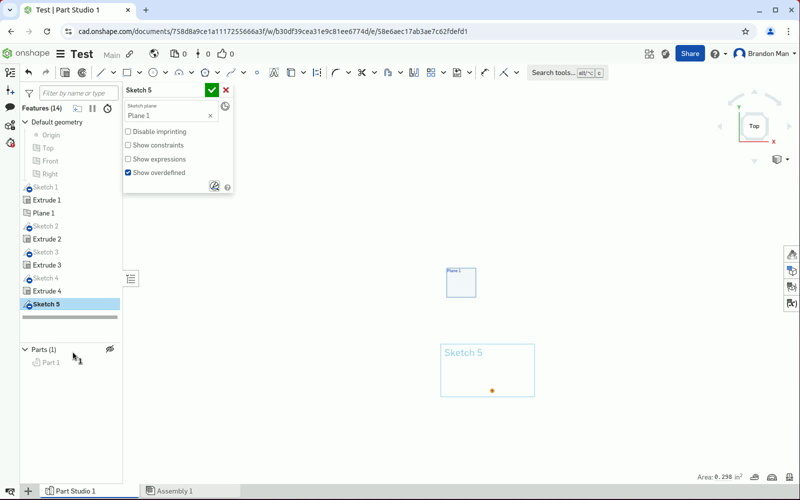
key(shift+y)
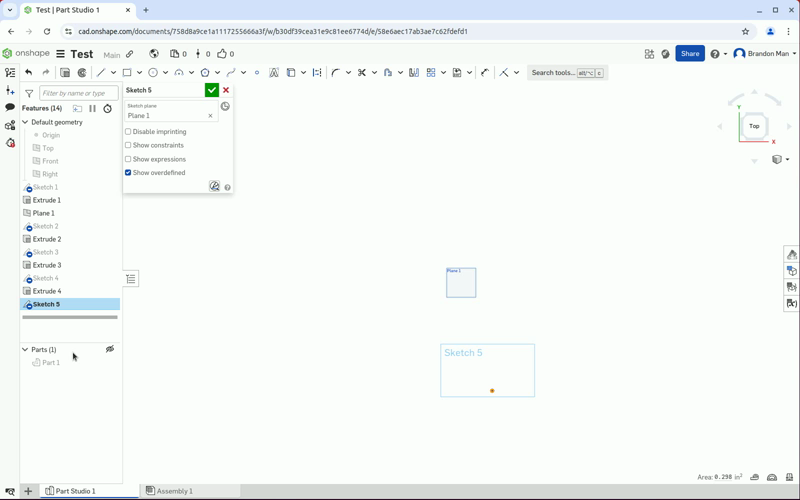
key(shift+e)
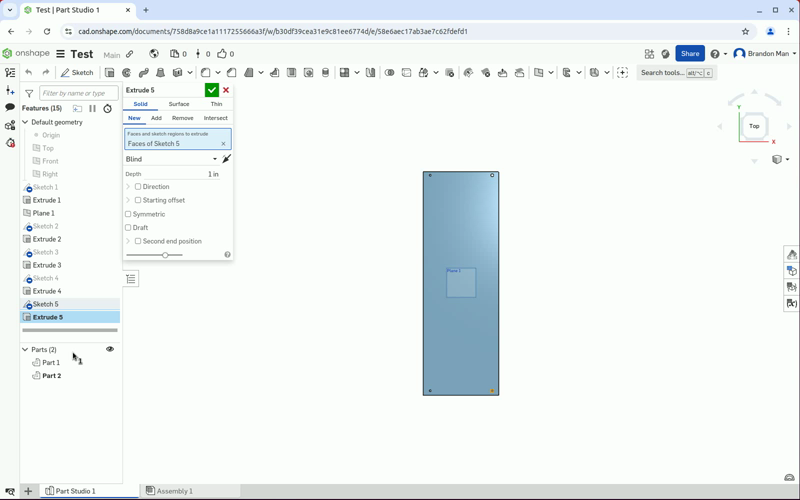
mouse_move(143, 106)
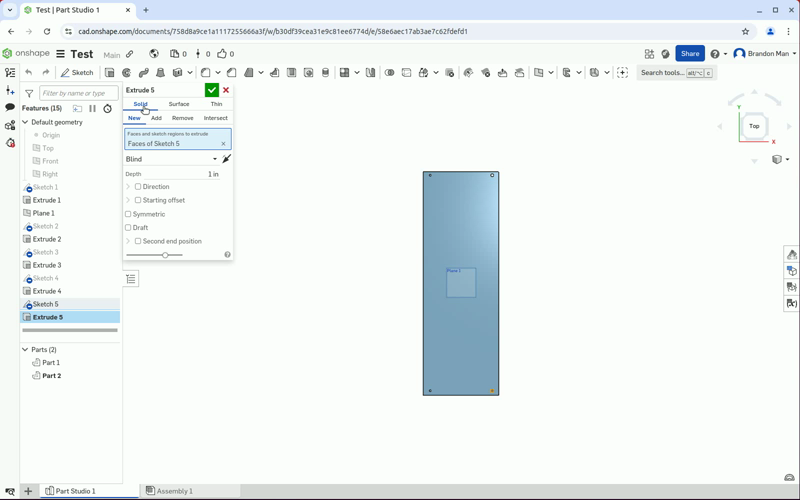
click(143, 106)
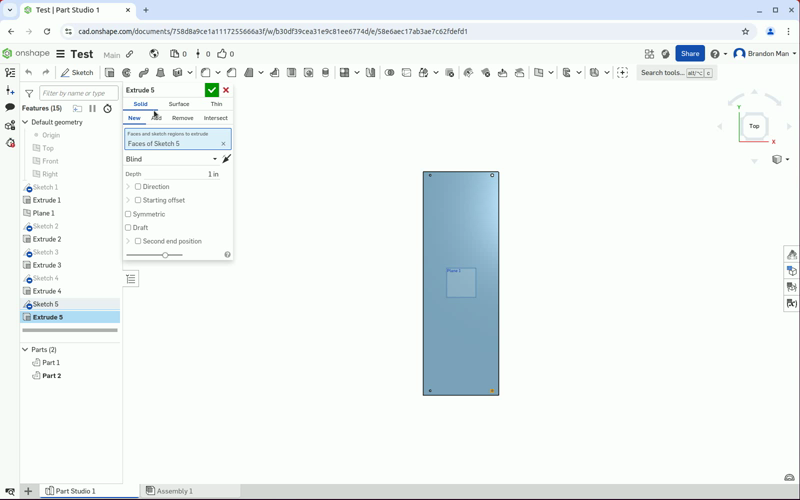
mouse_move(186, 120)
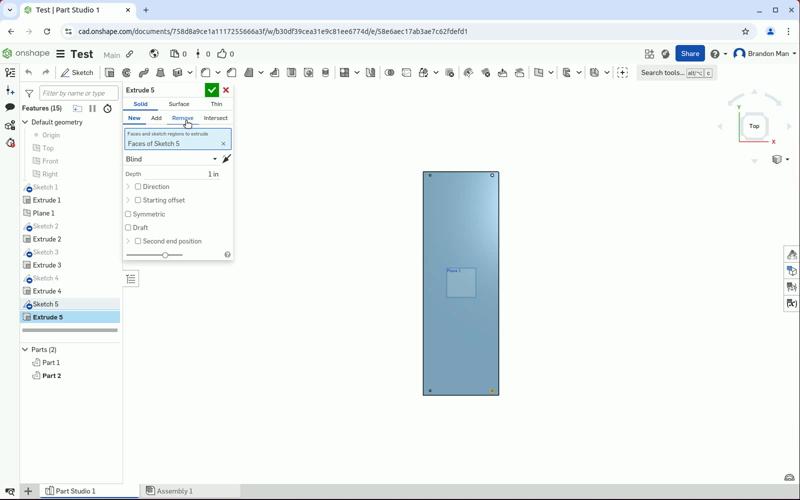
click(186, 120)
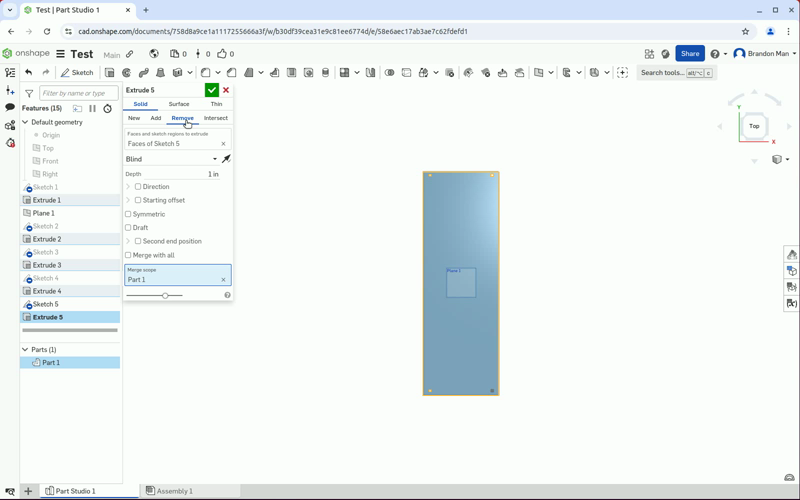
key(tab, 4)
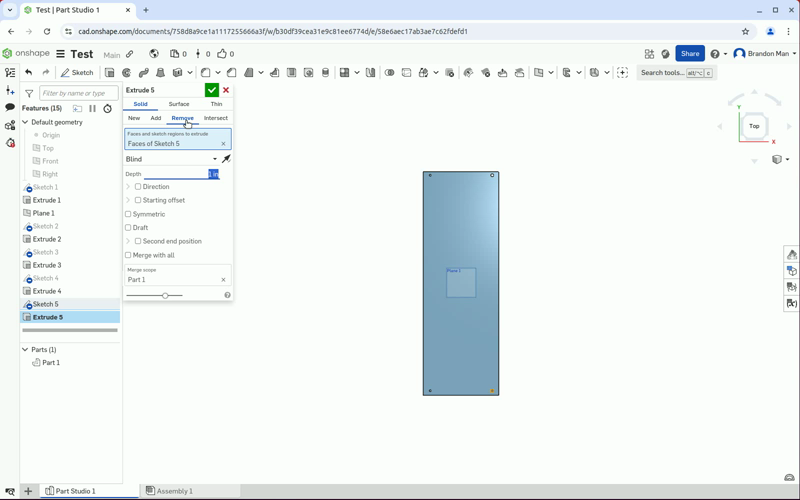
text(2.407)
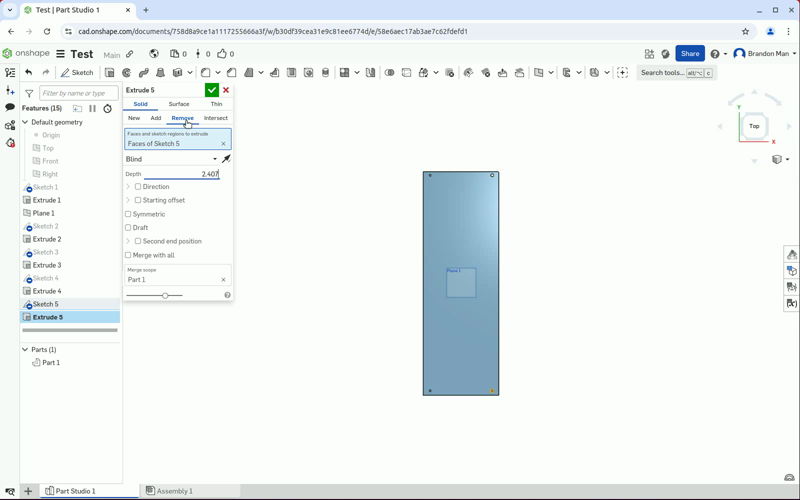
key(tab, 6)
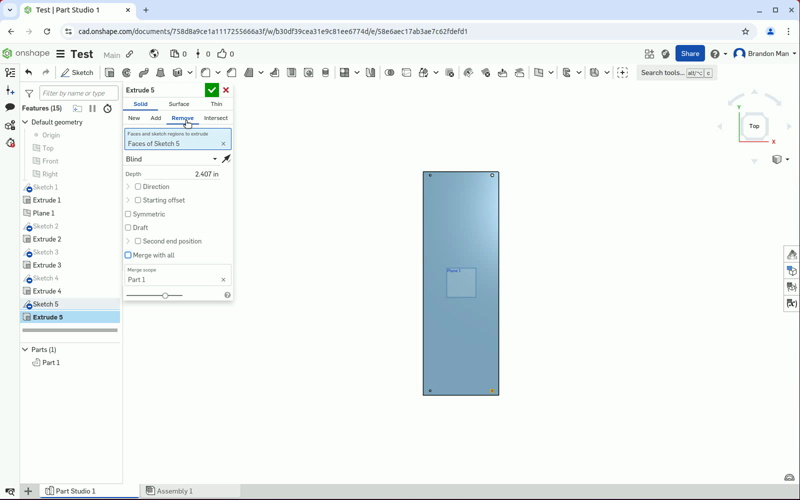
key(space)
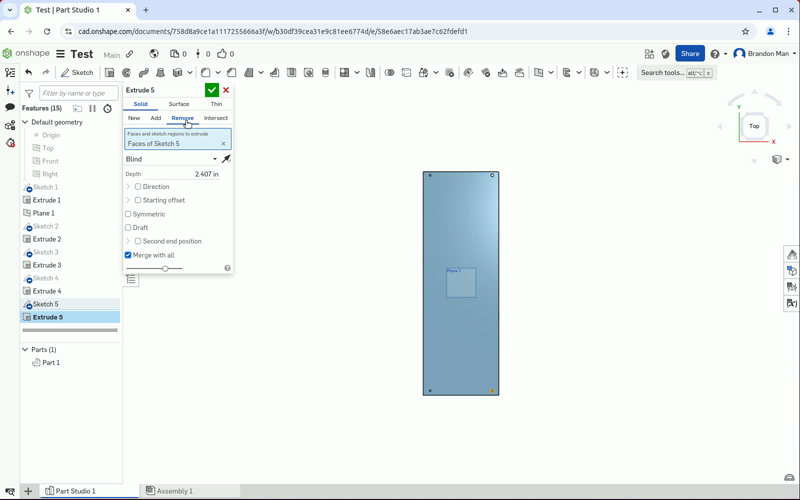
key(enter)
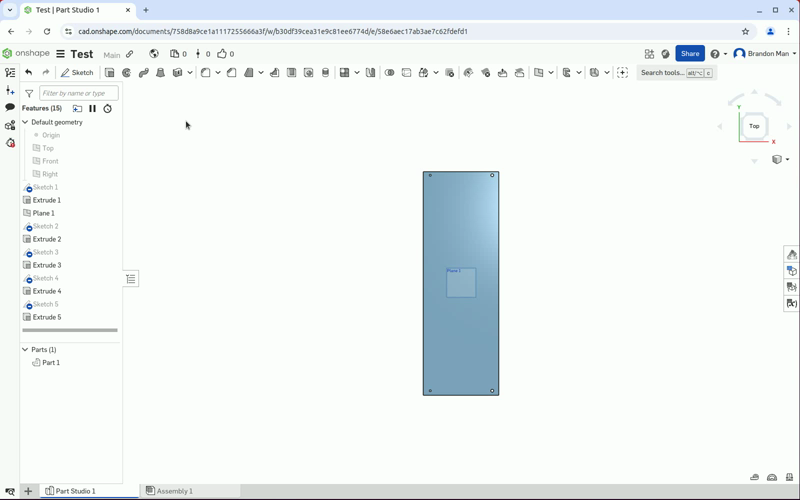
key(shift+h)
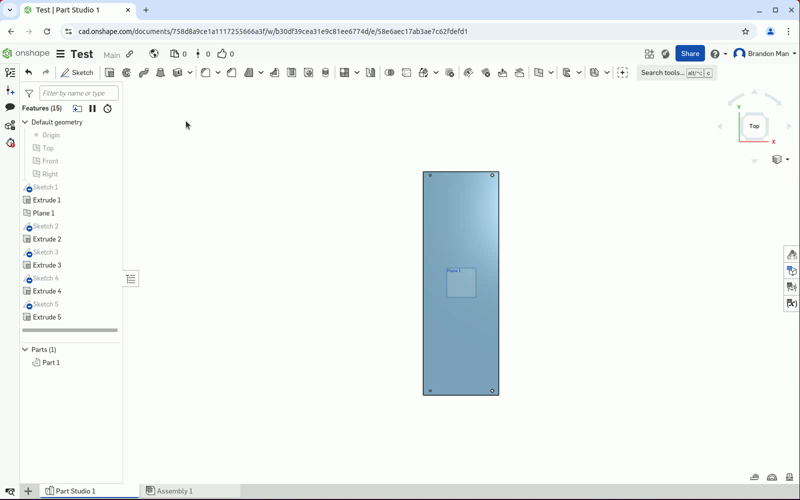
key(shift+h)
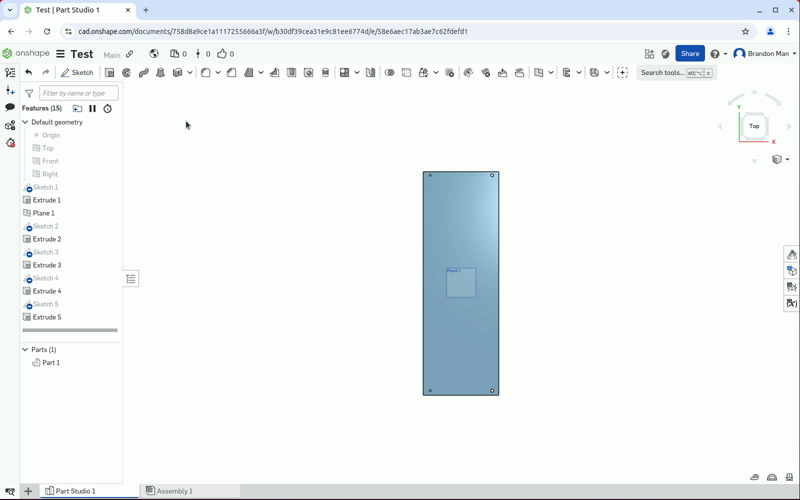
mouse_move(73, 189)
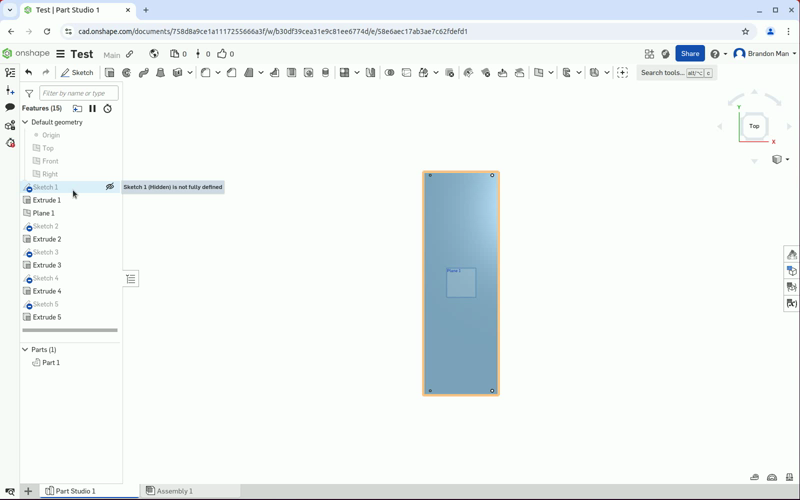
click(73, 189)
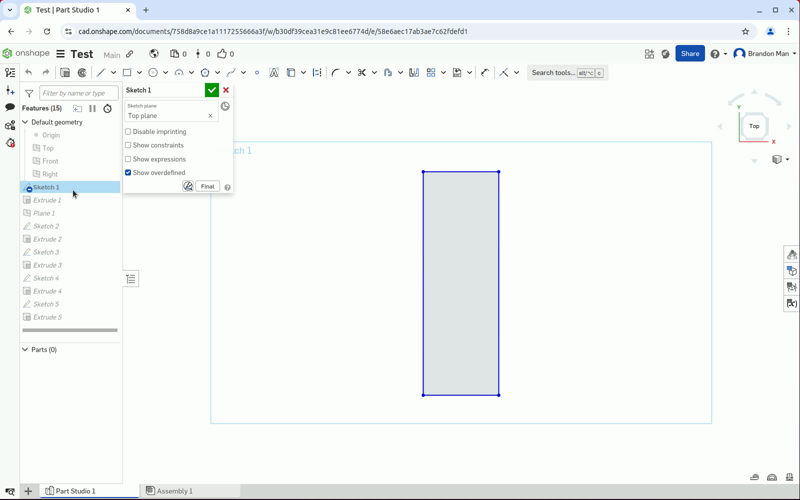
mouse_move(229, 92)
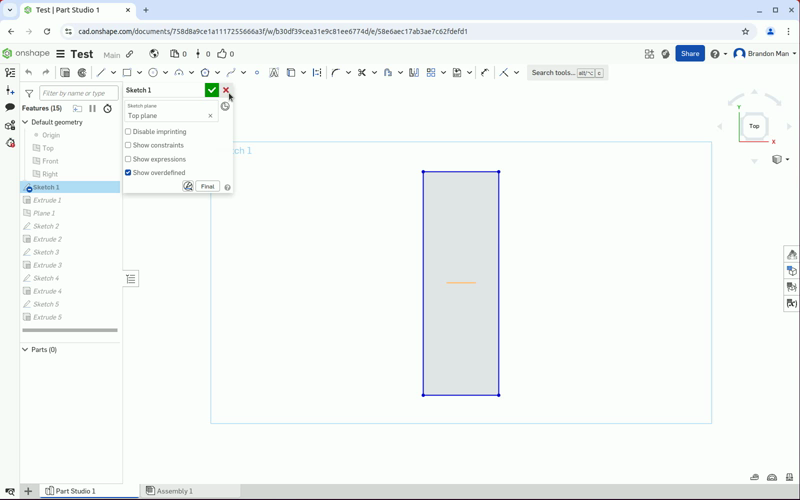
click(229, 92)
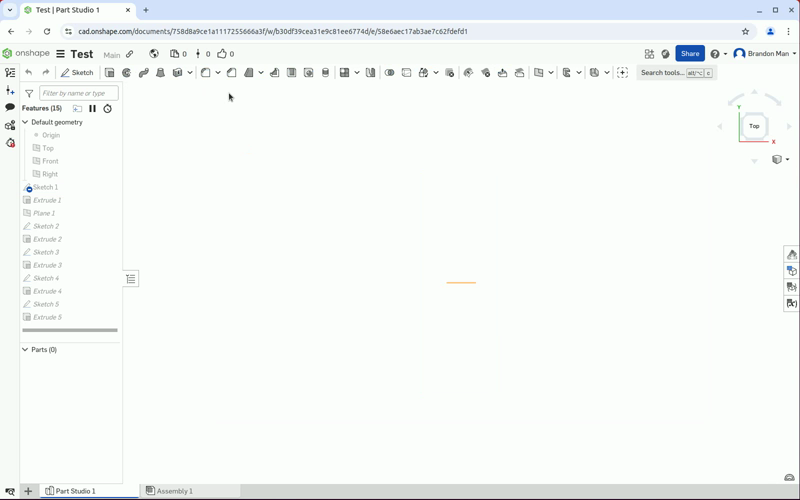
key(shift+s)
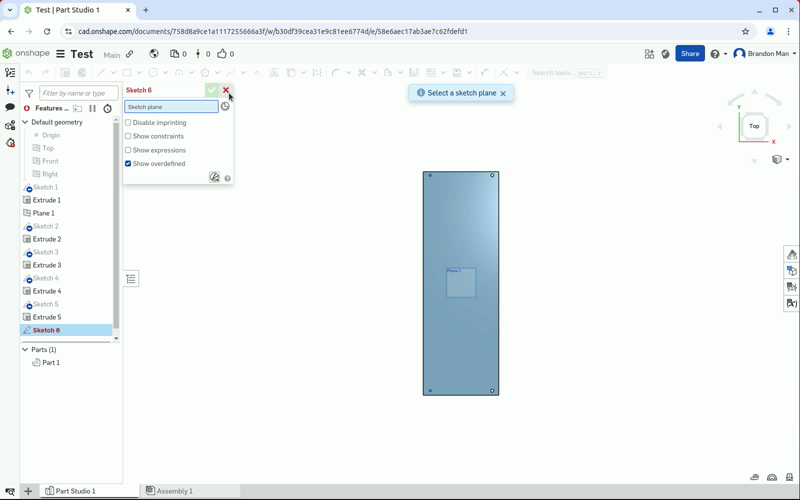
mouse_move(69, 215)
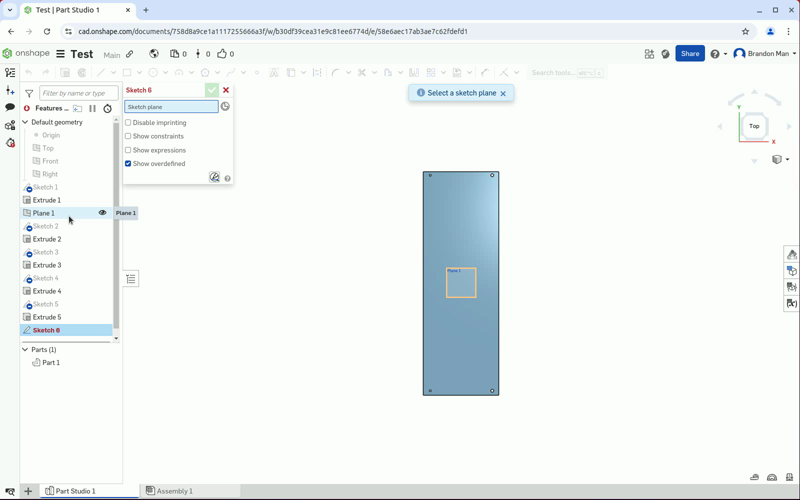
click(69, 215)
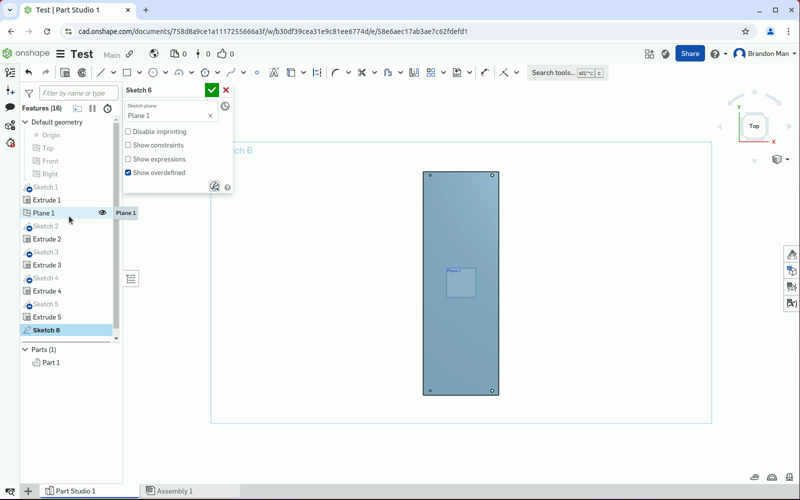
mouse_move(73, 352)
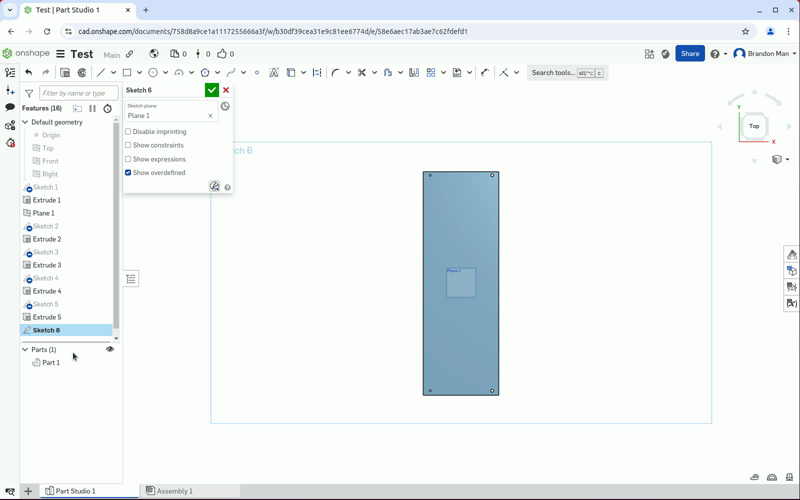
key(y)
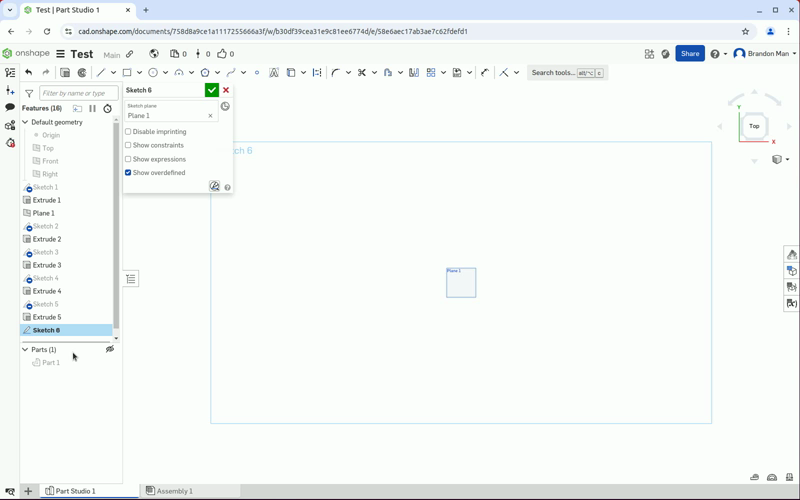
key(c)
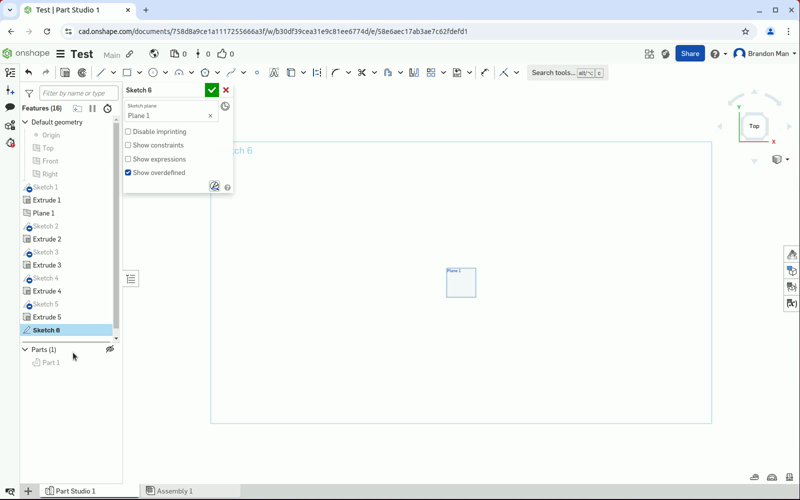
key_down(shift)
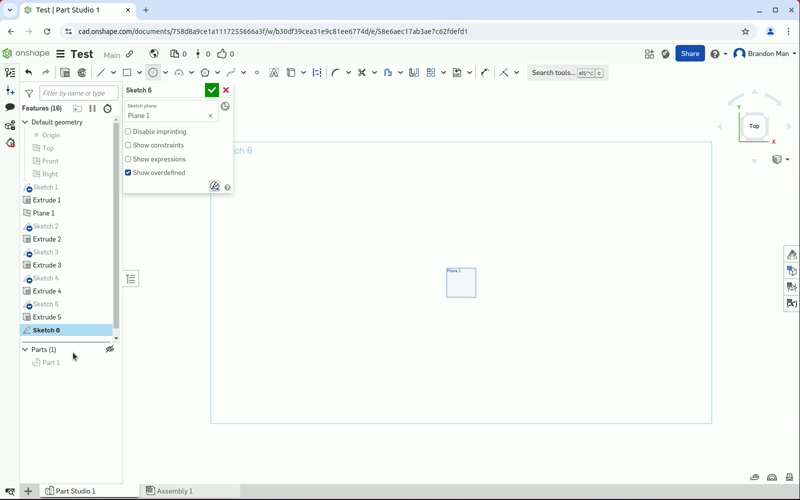
mouse_move(430, 282)
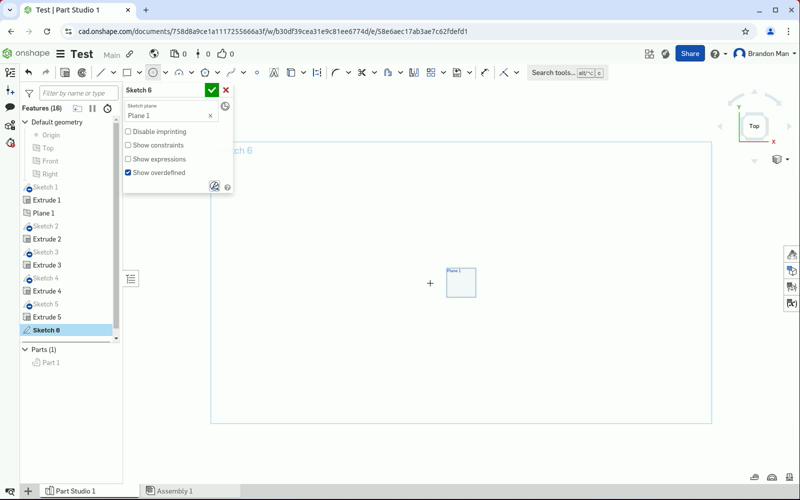
click(430, 282)
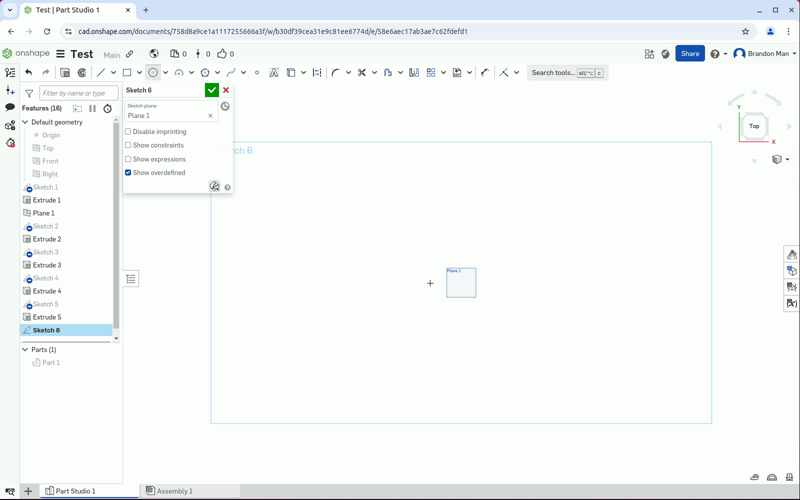
key_up(shift)
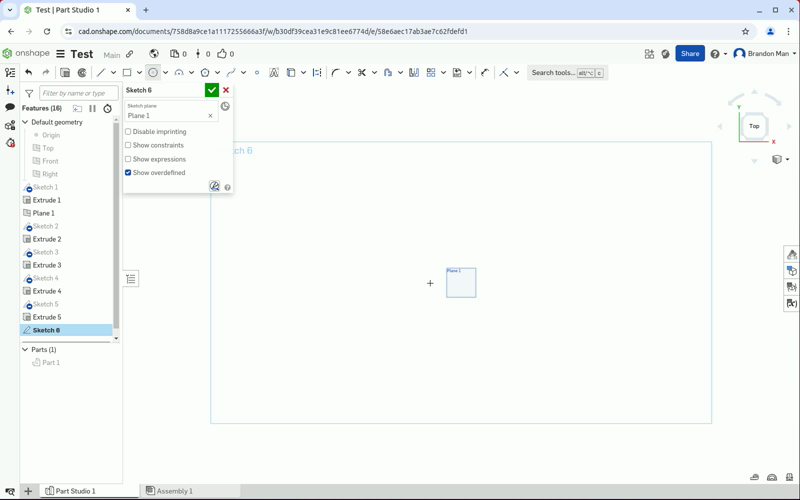
mouse_move(431, 282)
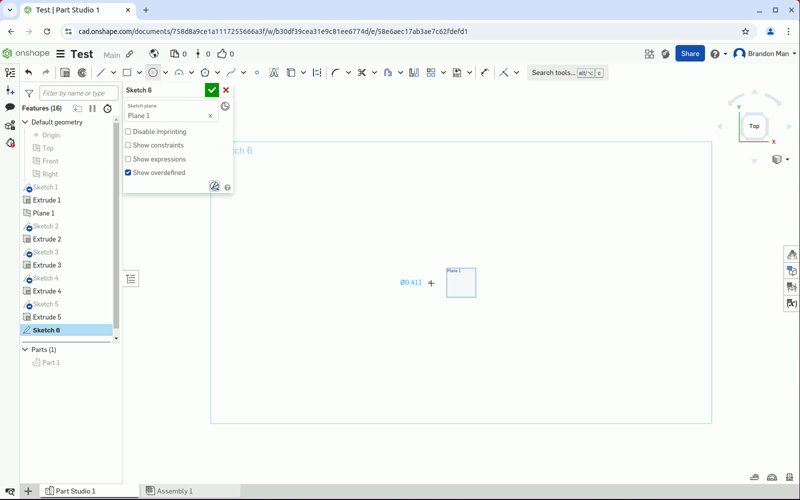
scroll(6)
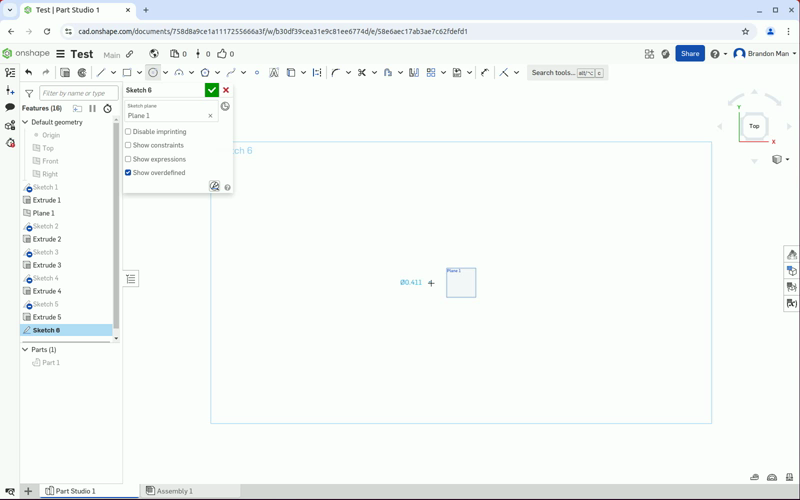
scroll(6)
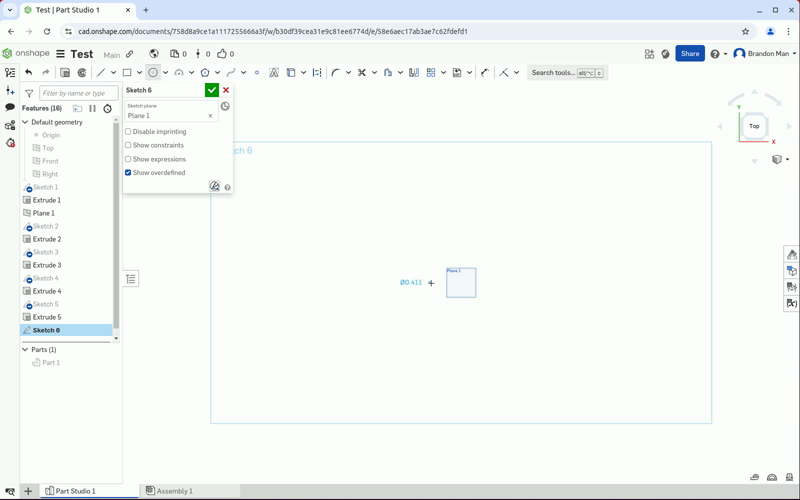
scroll(6)
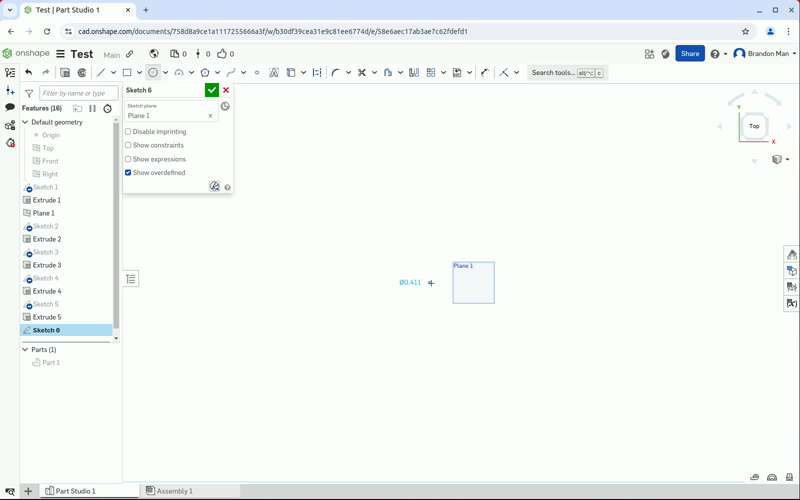
scroll(6)
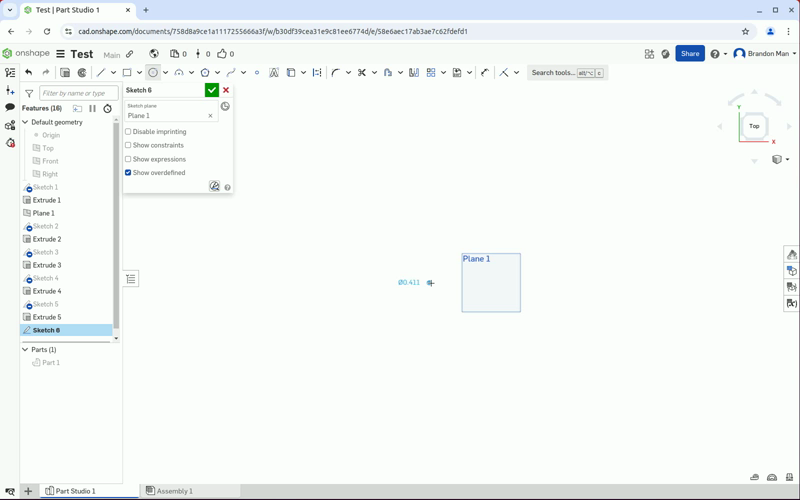
scroll(6)
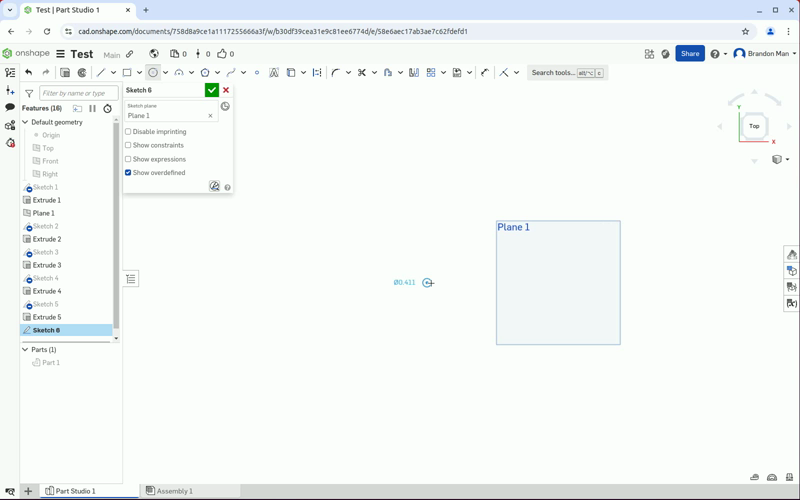
scroll(6)
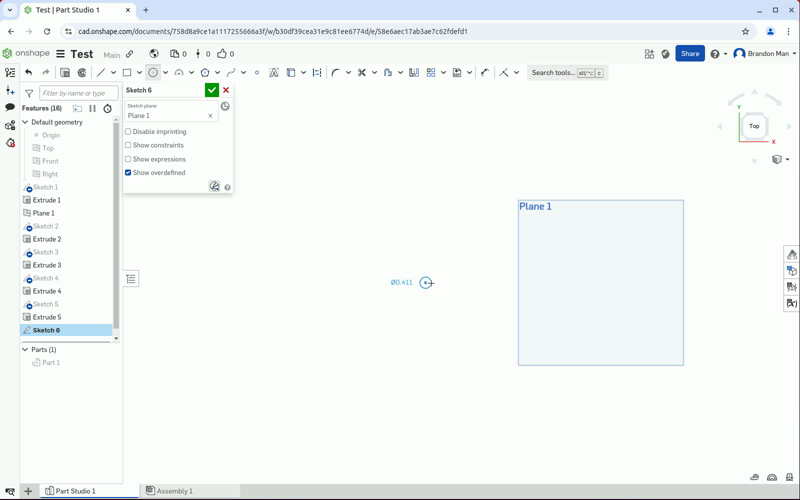
scroll(6)
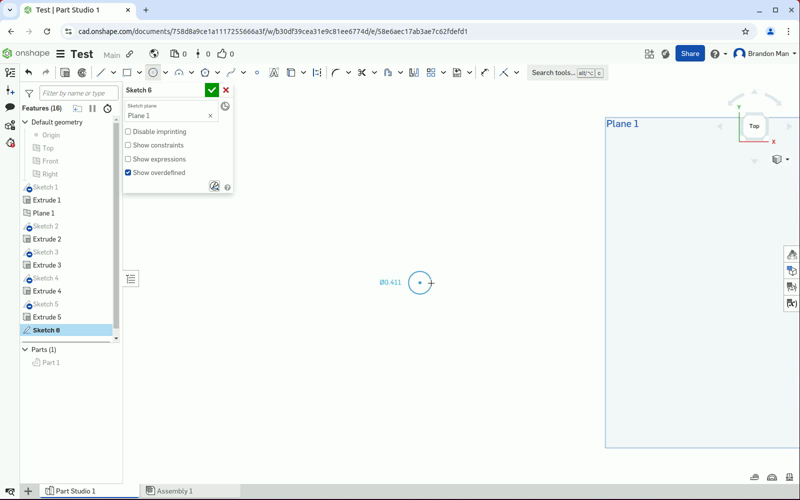
click(431, 282)
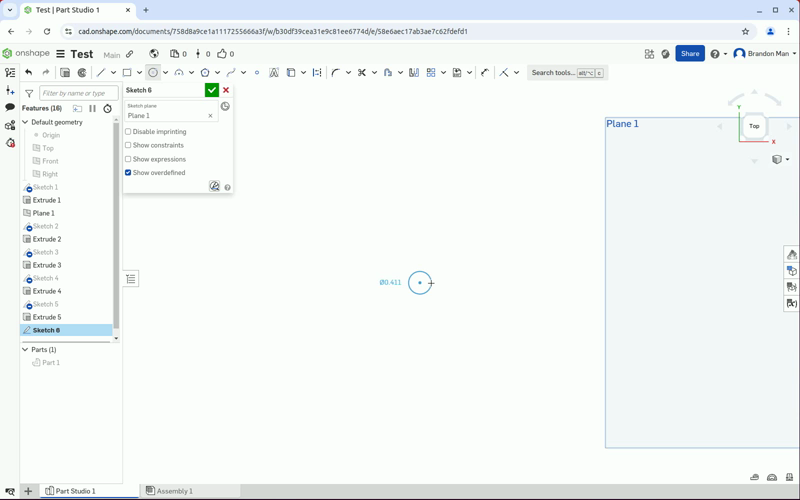
scroll(-6)
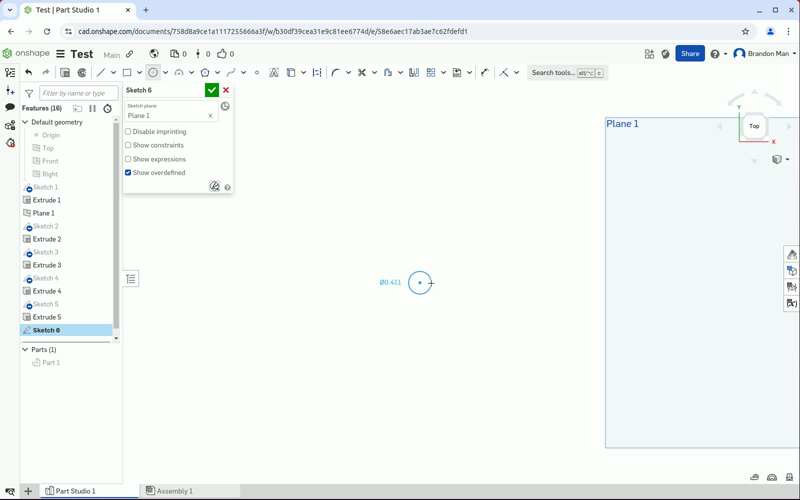
scroll(-6)
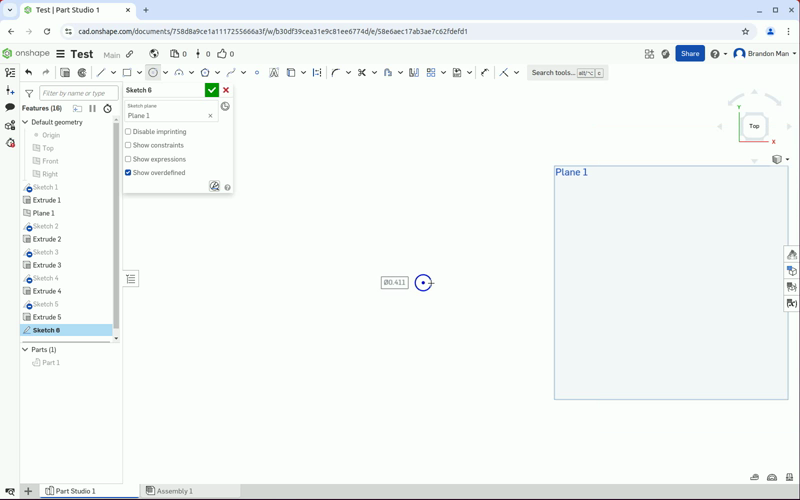
scroll(-6)
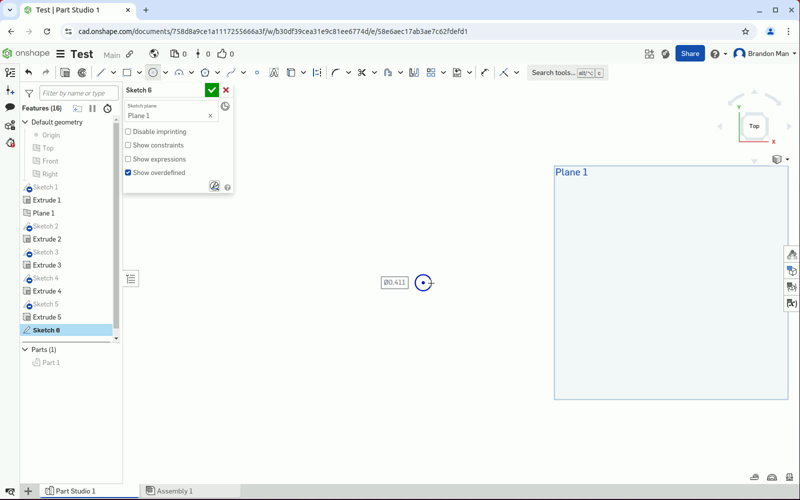
scroll(-6)
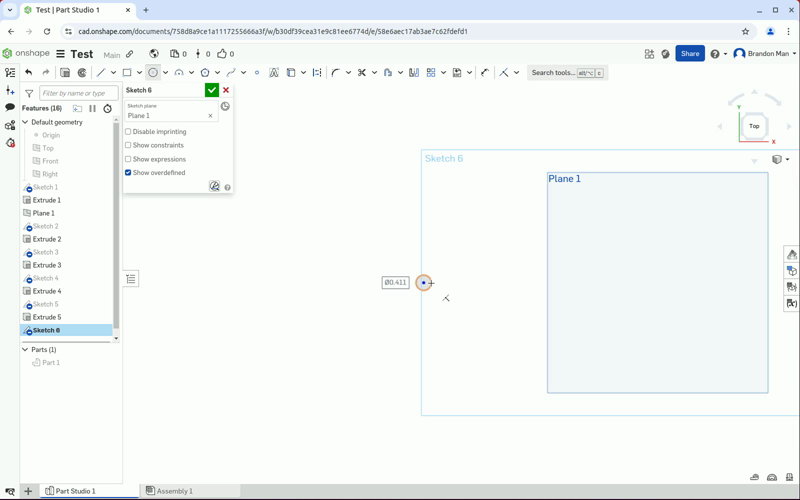
scroll(-6)
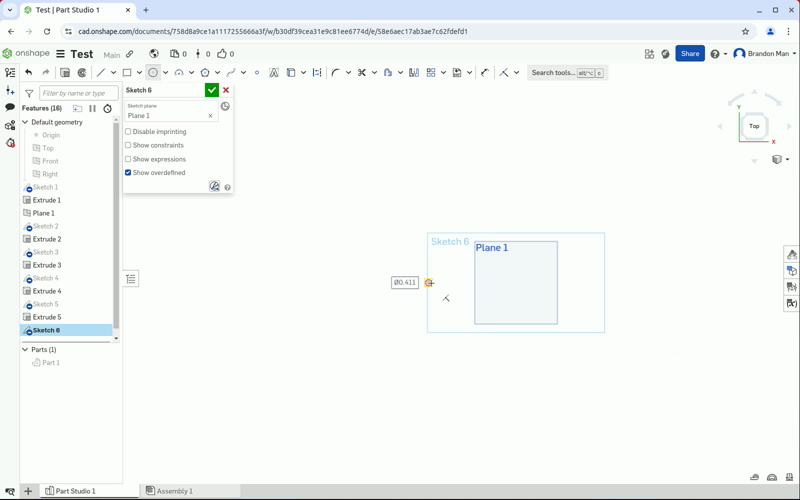
scroll(-6)
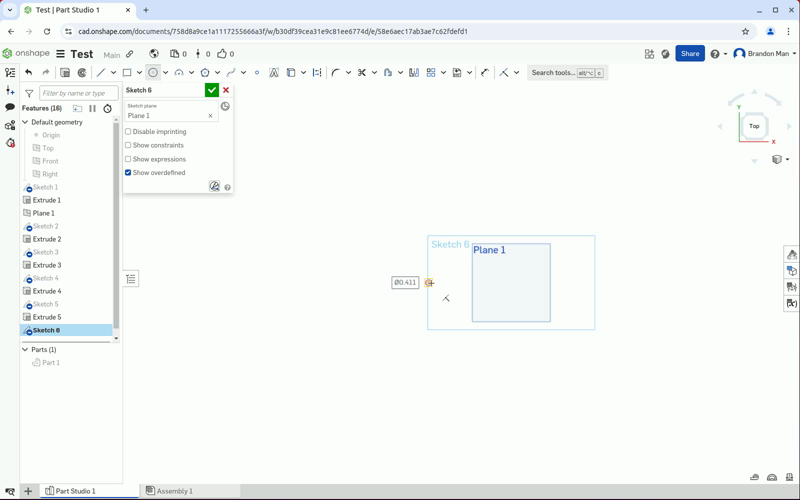
scroll(-6)
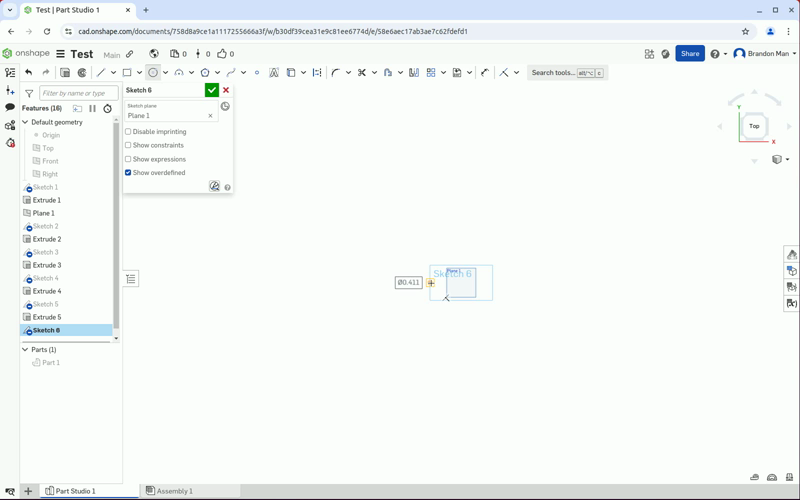
key(esc)
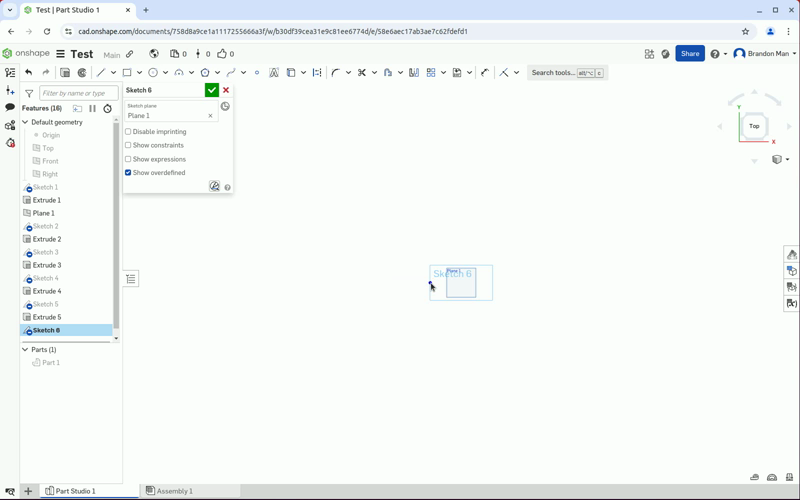
mouse_move(430, 282)
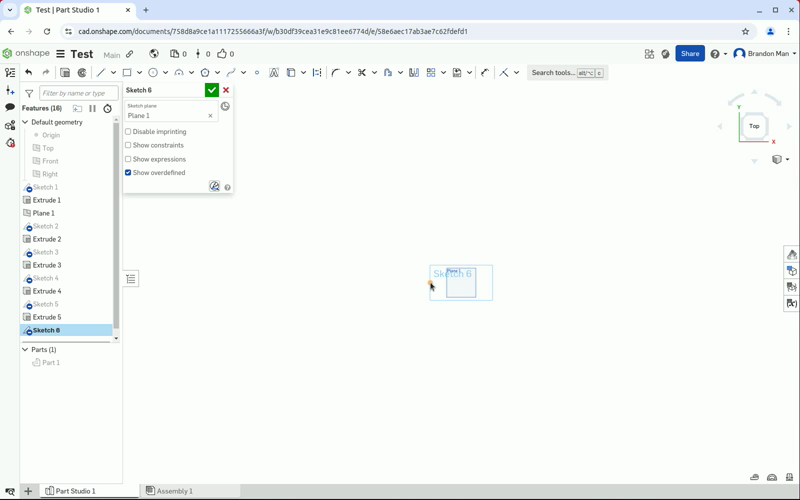
scroll(6)
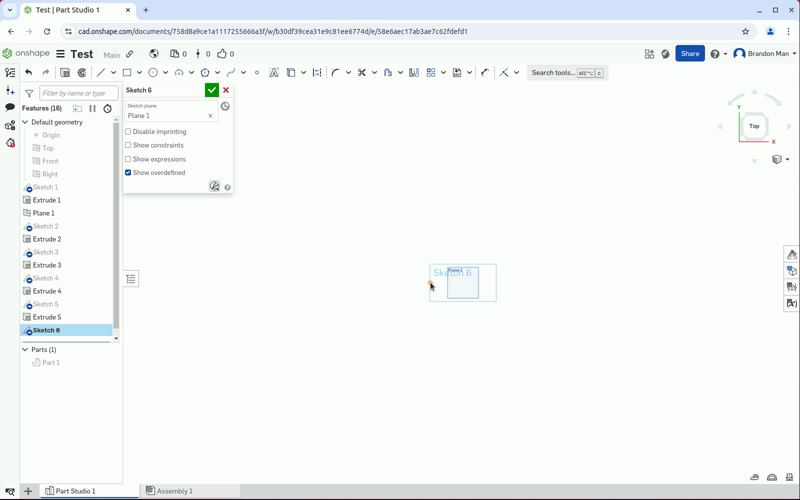
scroll(6)
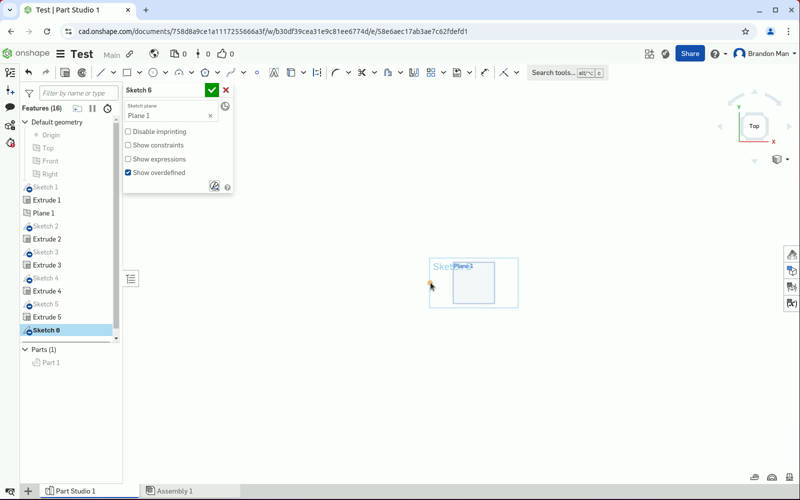
scroll(6)
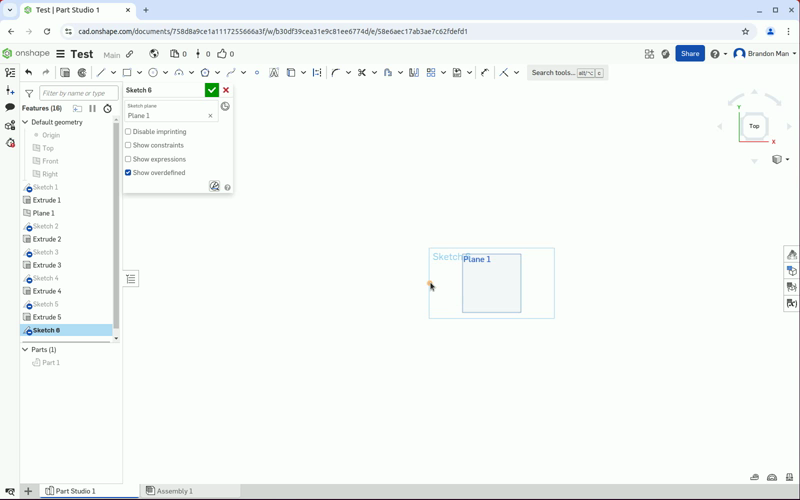
scroll(6)
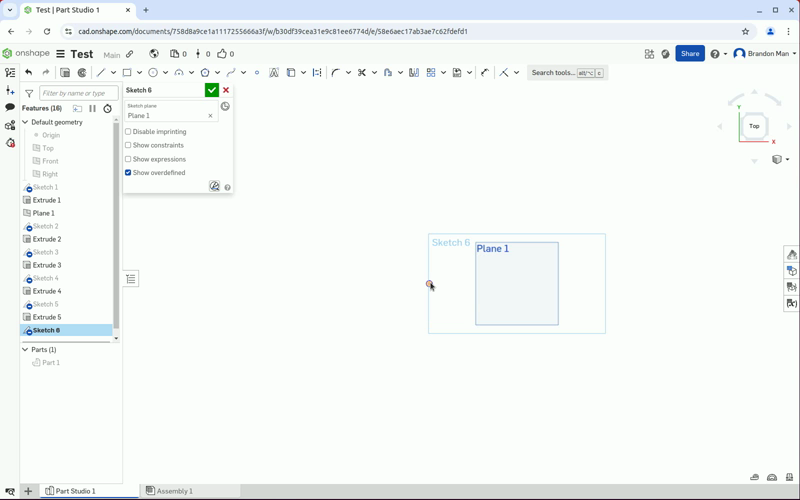
scroll(6)
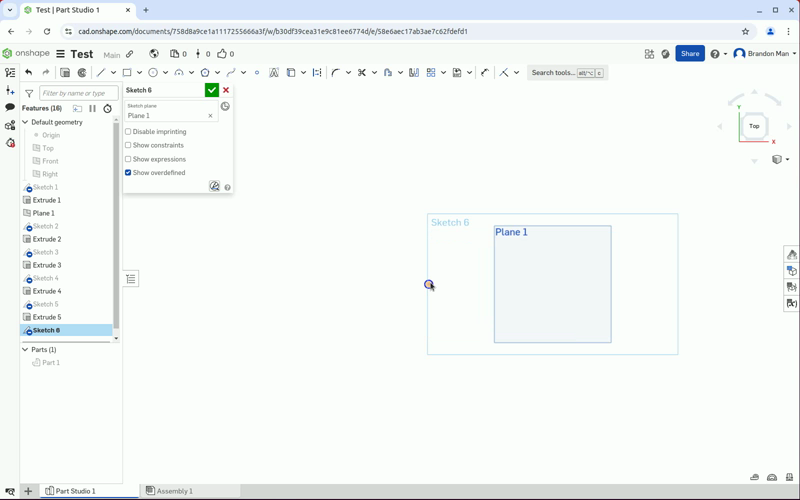
scroll(6)
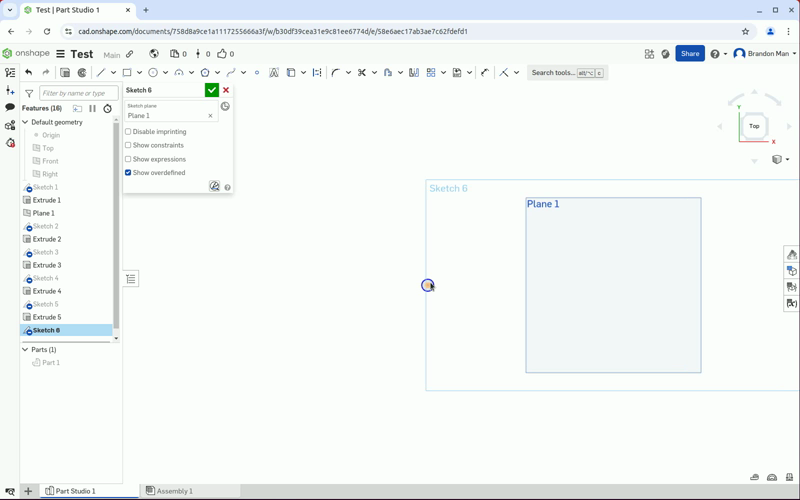
scroll(6)
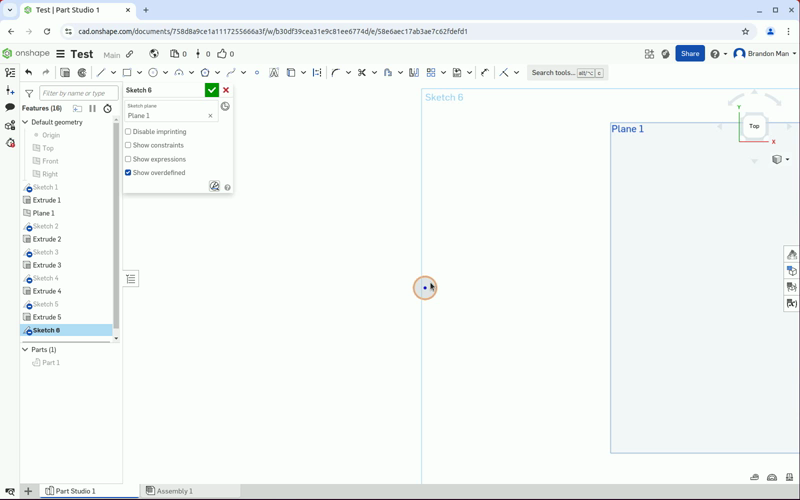
click(430, 282)
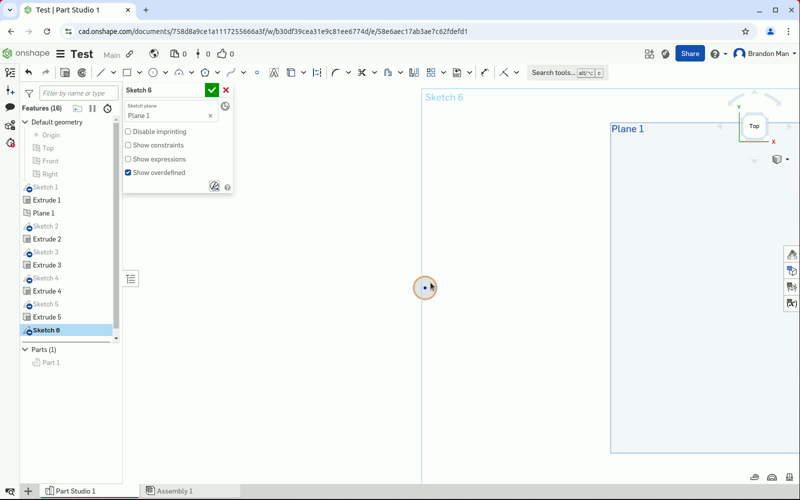
scroll(-6)
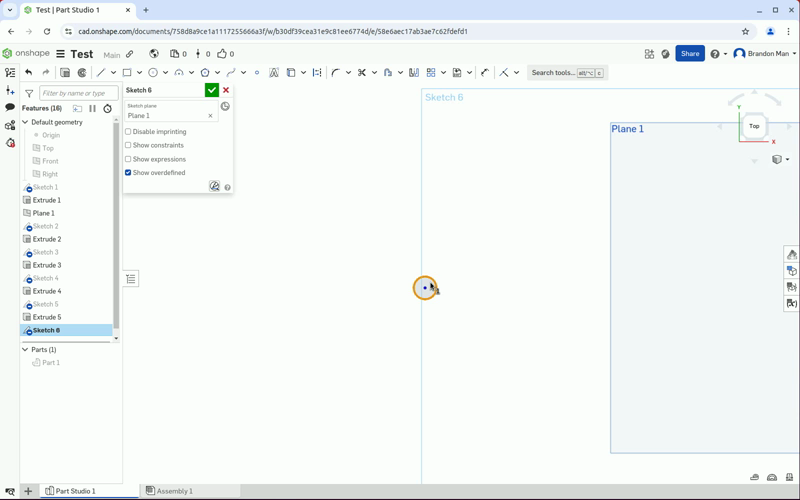
scroll(-6)
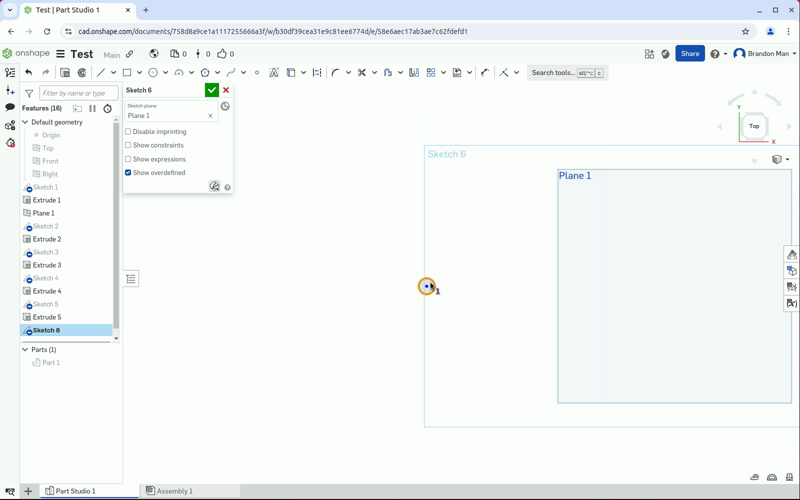
scroll(-6)
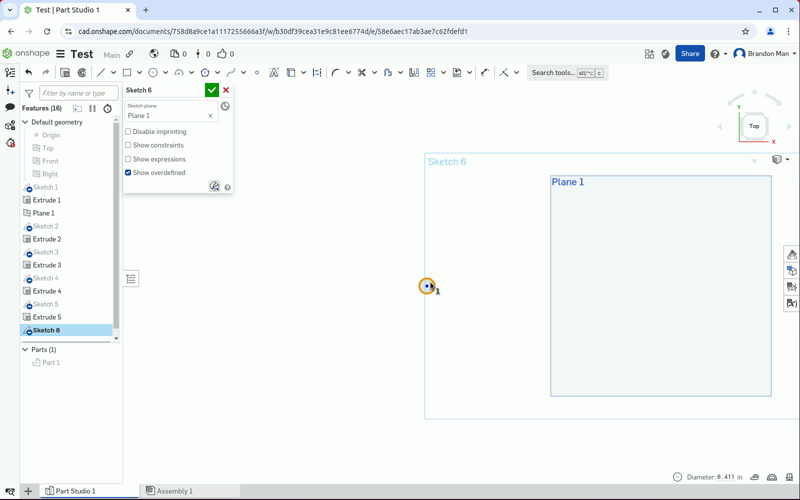
scroll(-6)
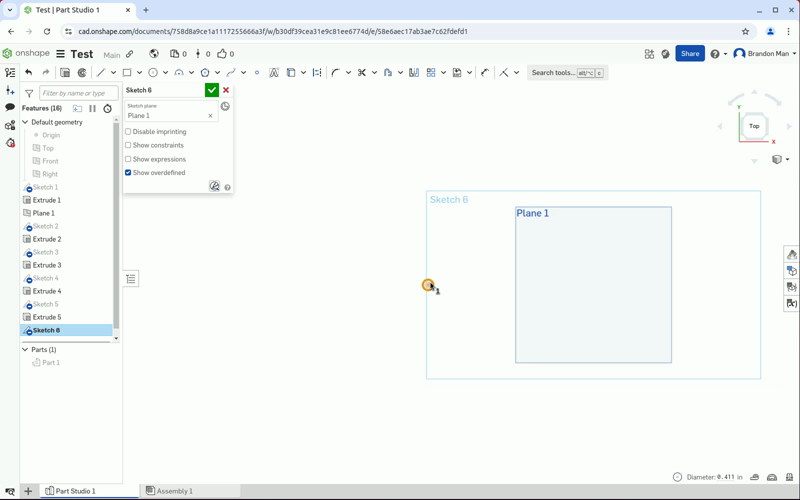
scroll(-6)
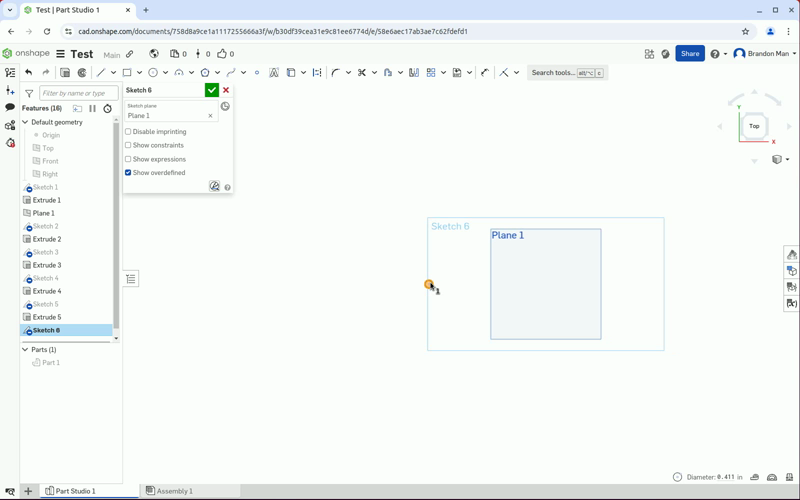
scroll(-6)
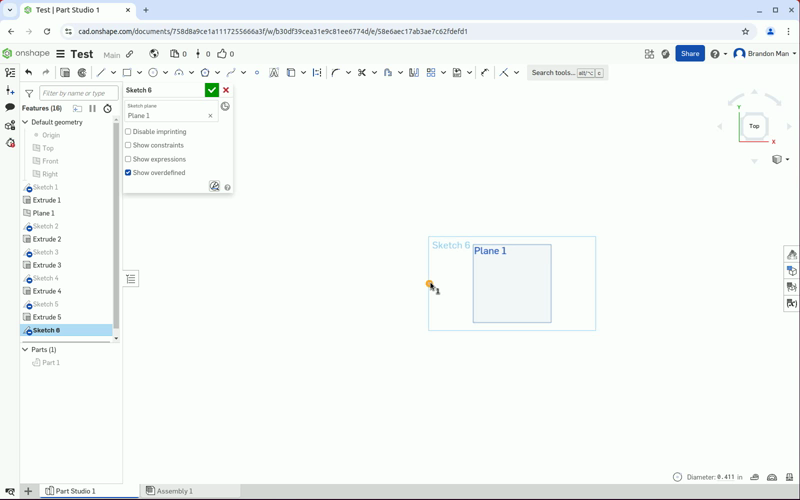
scroll(-6)
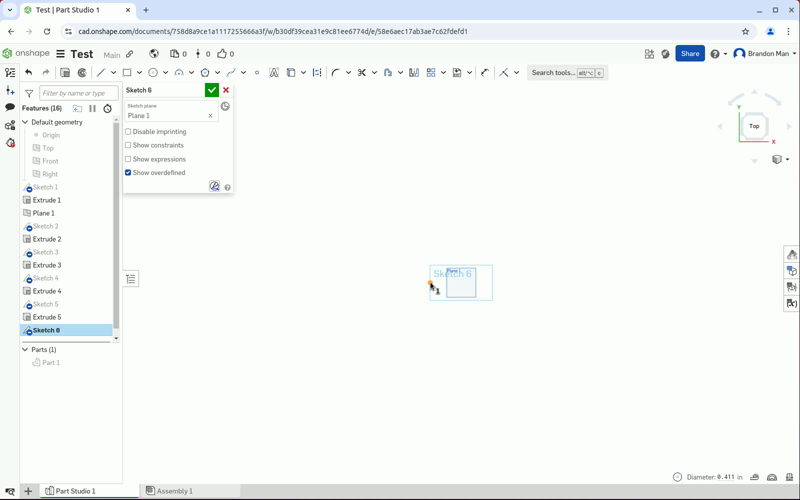
mouse_move(73, 352)
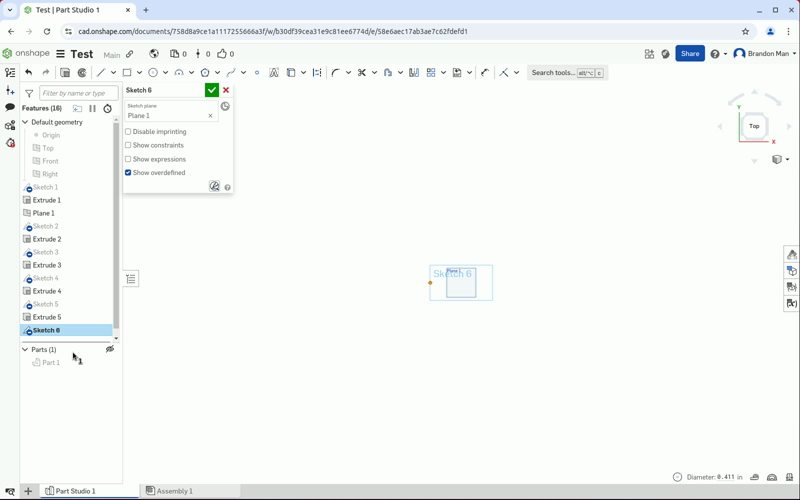
key(shift+y)
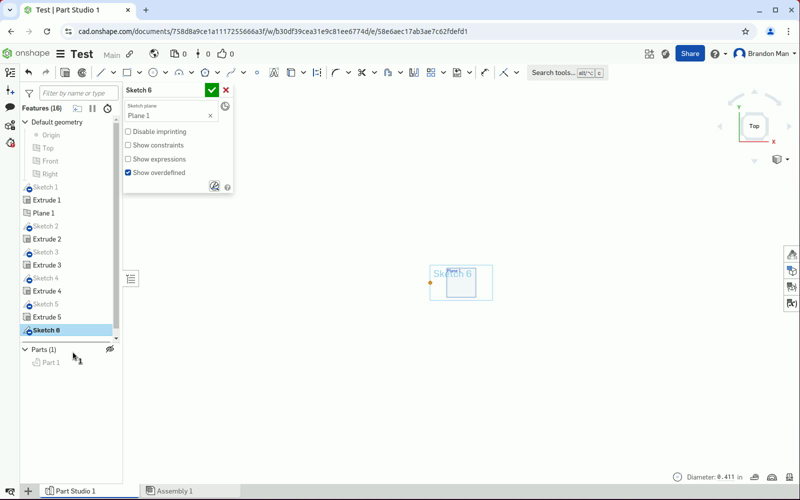
key(shift+e)
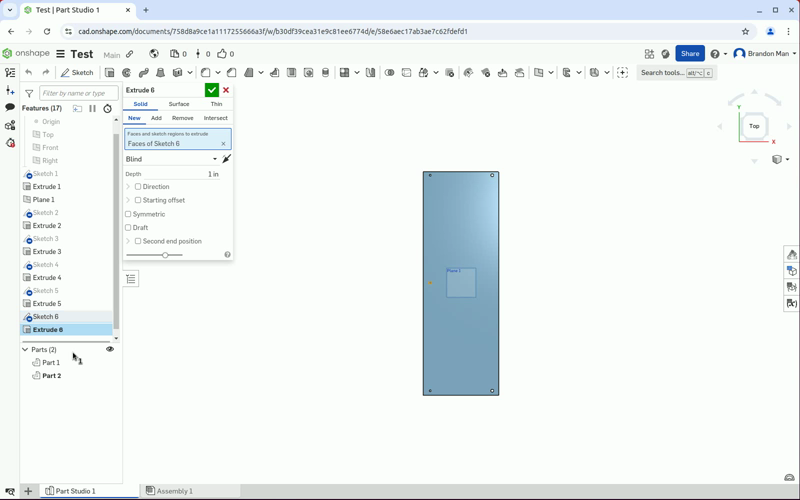
mouse_move(143, 106)
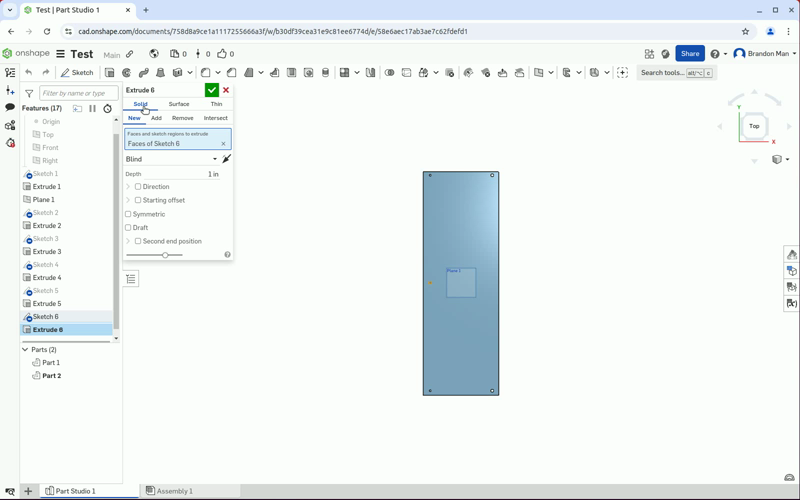
click(143, 106)
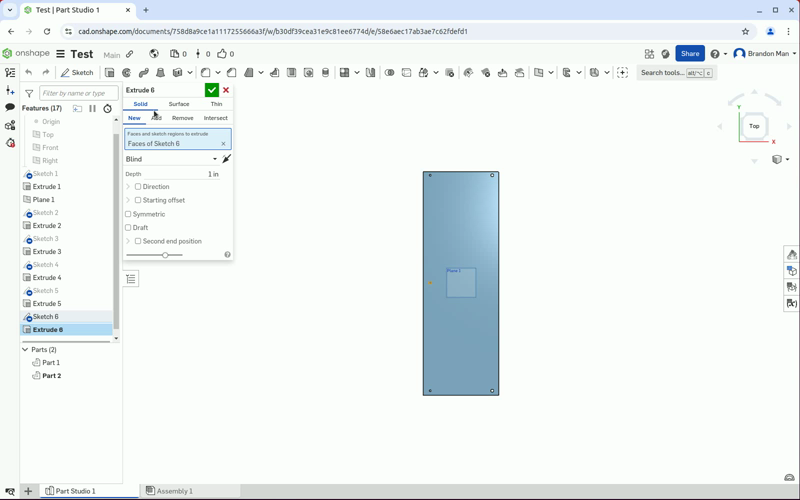
mouse_move(186, 120)
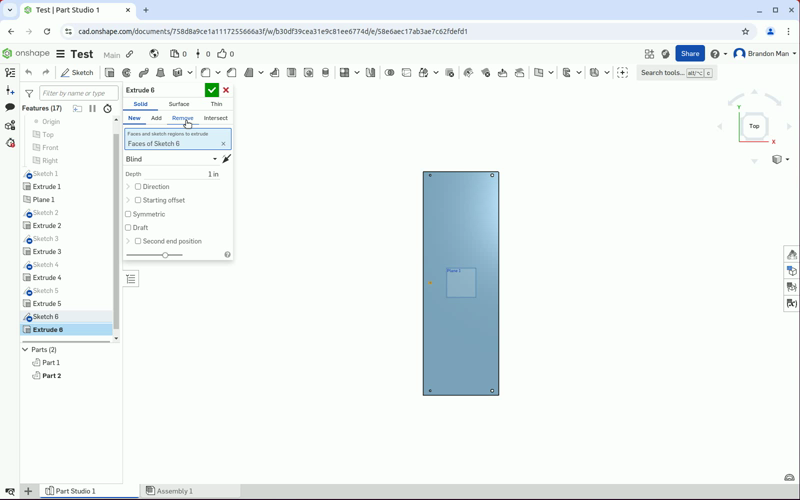
click(186, 120)
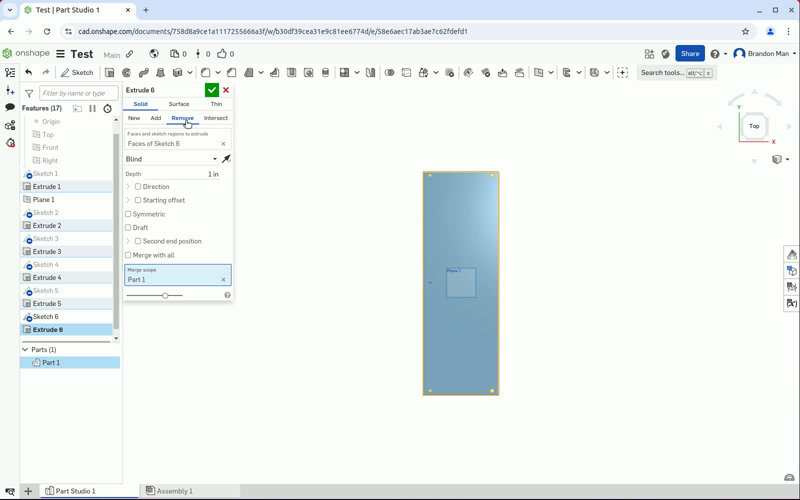
key(tab, 4)
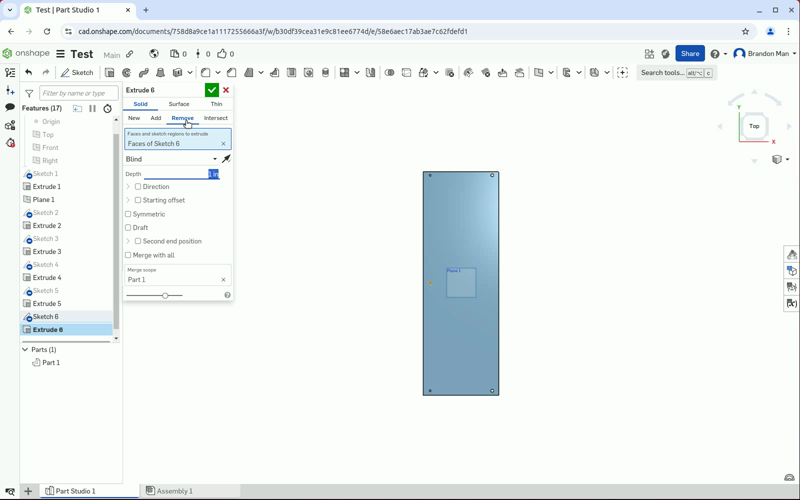
text(2.407)
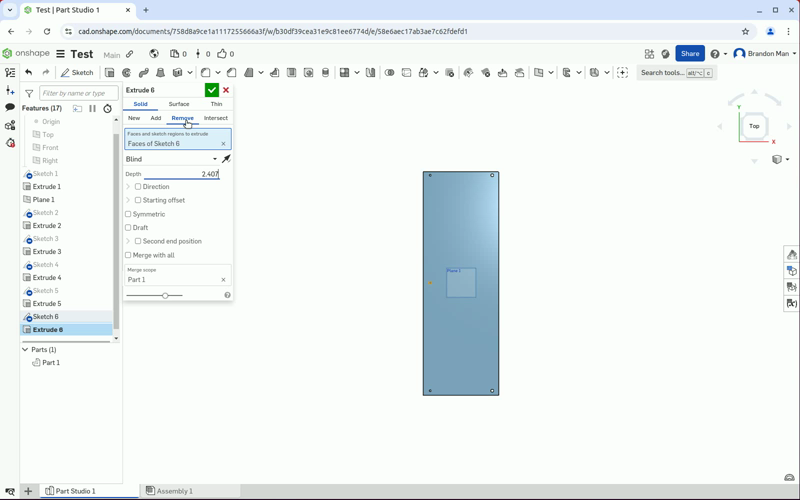
key(tab, 6)
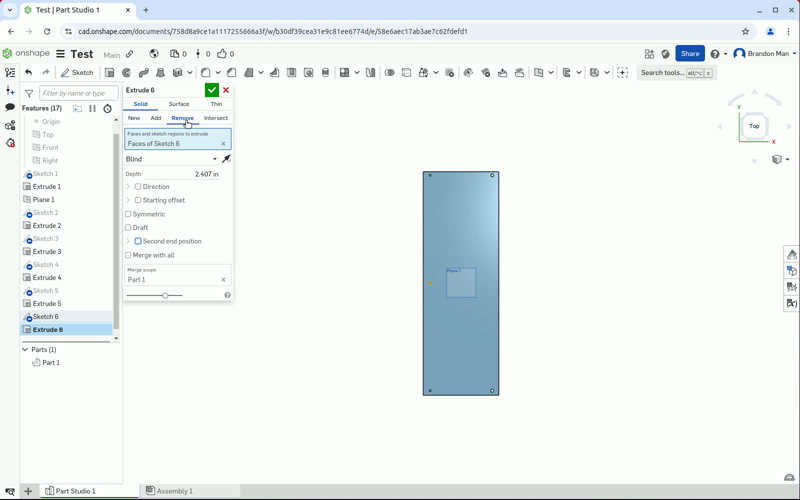
key(space)
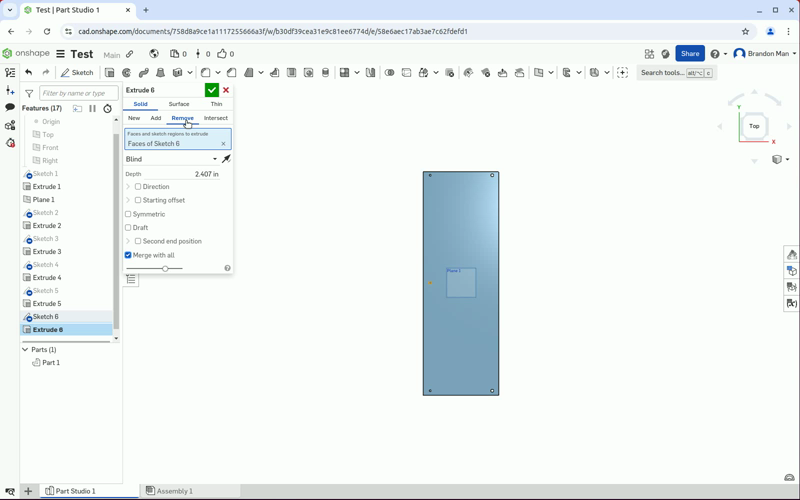
key(enter)
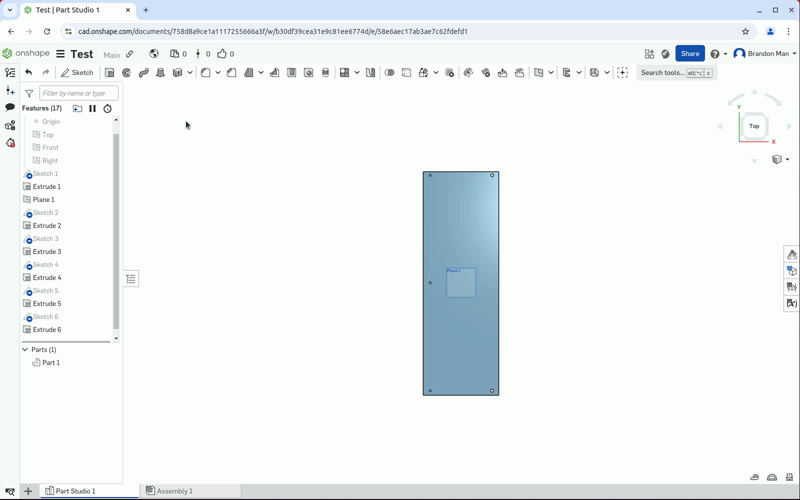
key(shift+h)
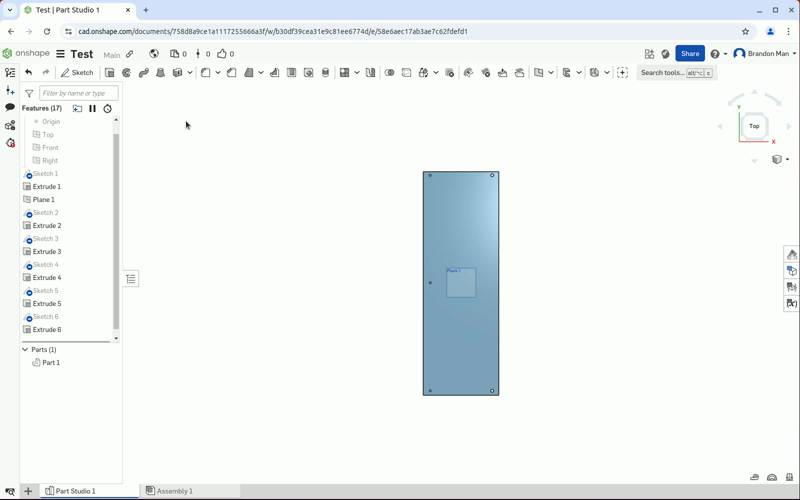
key(shift+h)
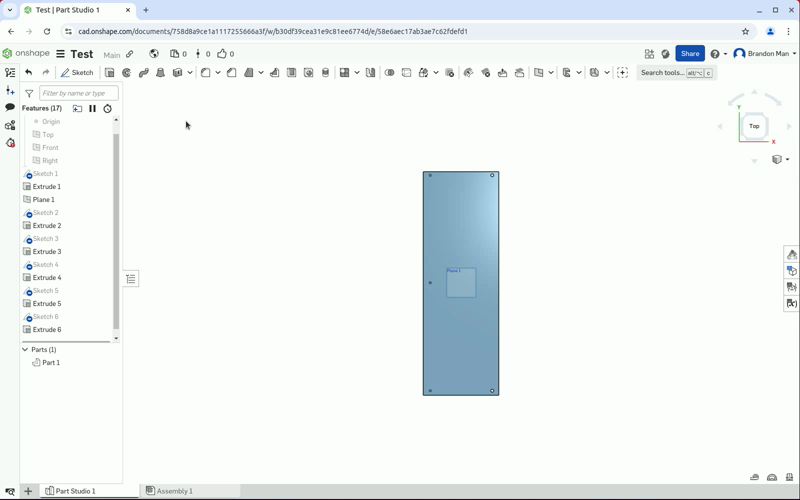
mouse_move(69, 176)
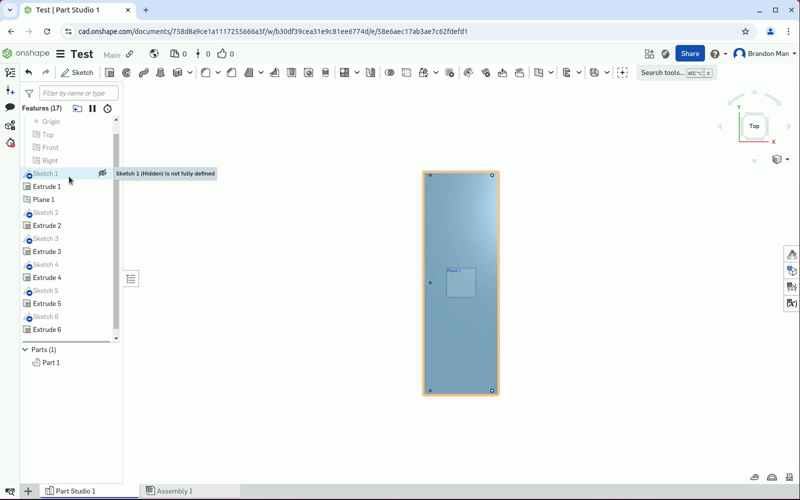
click(69, 176)
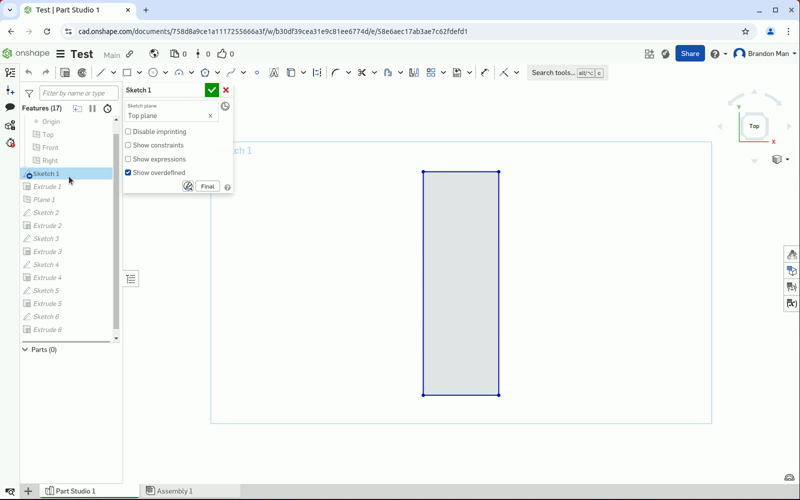
mouse_move(229, 92)
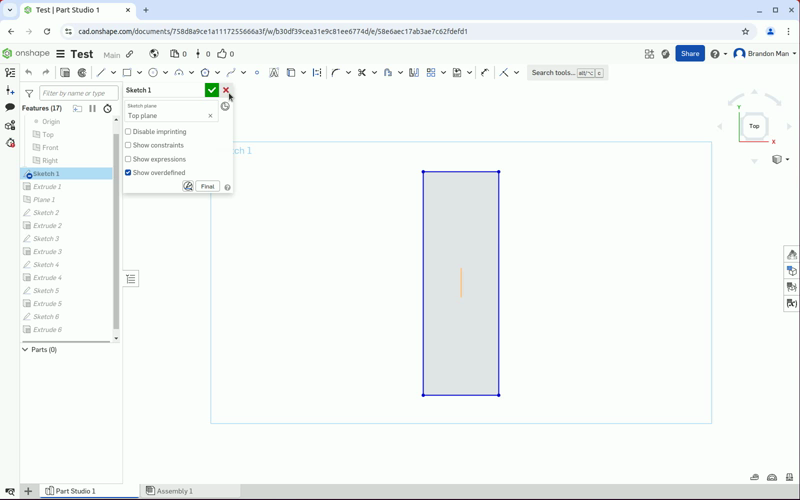
click(229, 92)
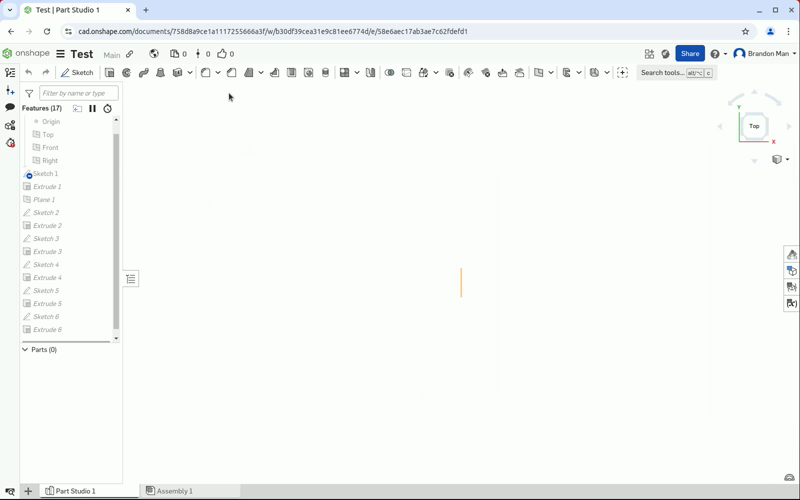
key(shift+s)
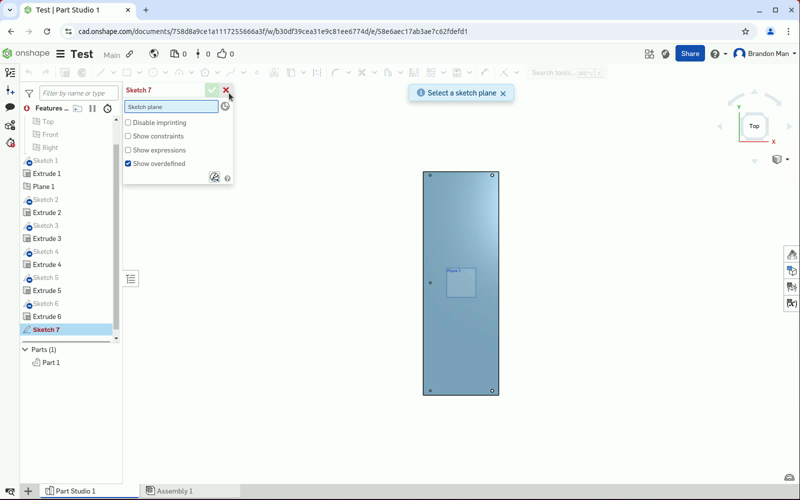
mouse_move(69, 189)
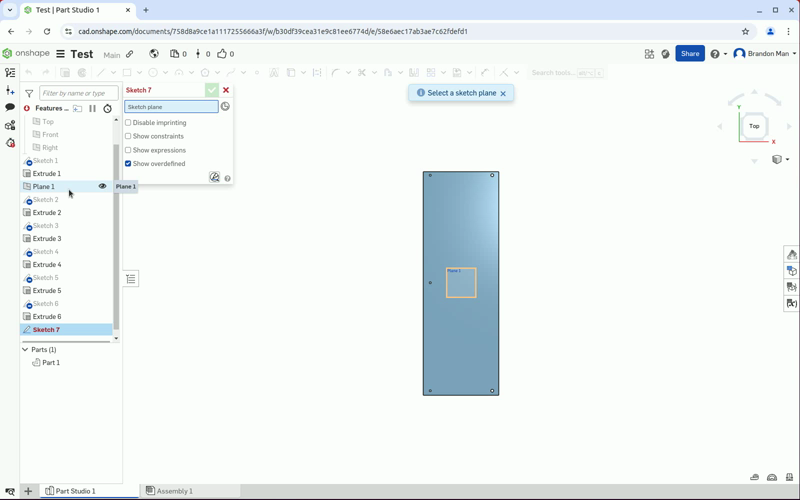
click(69, 189)
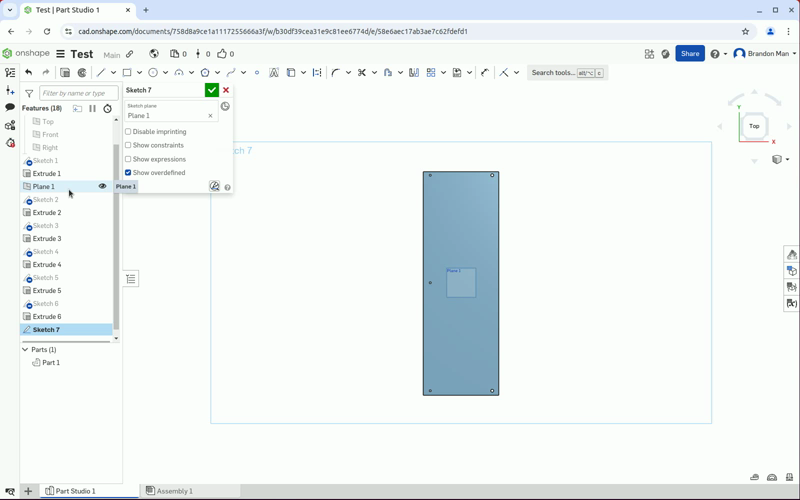
mouse_move(73, 352)
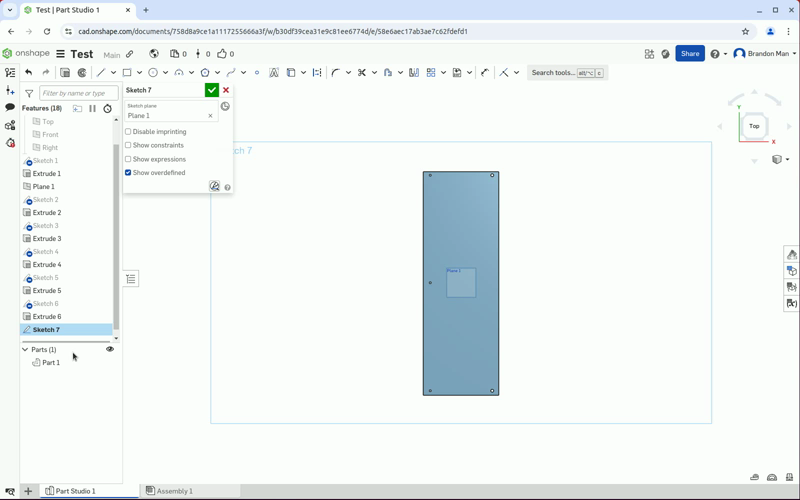
key(y)
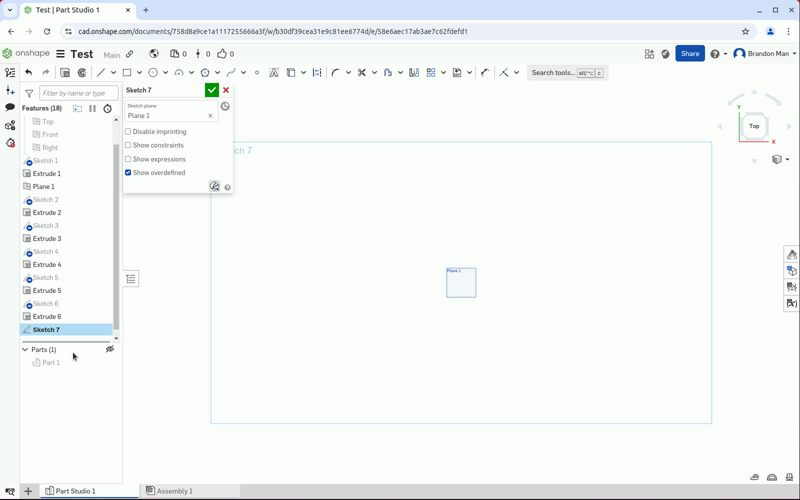
key(c)
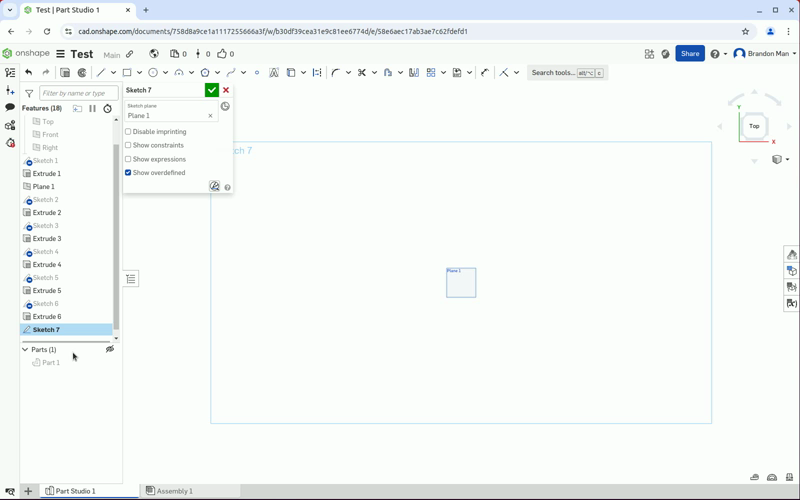
key_down(shift)
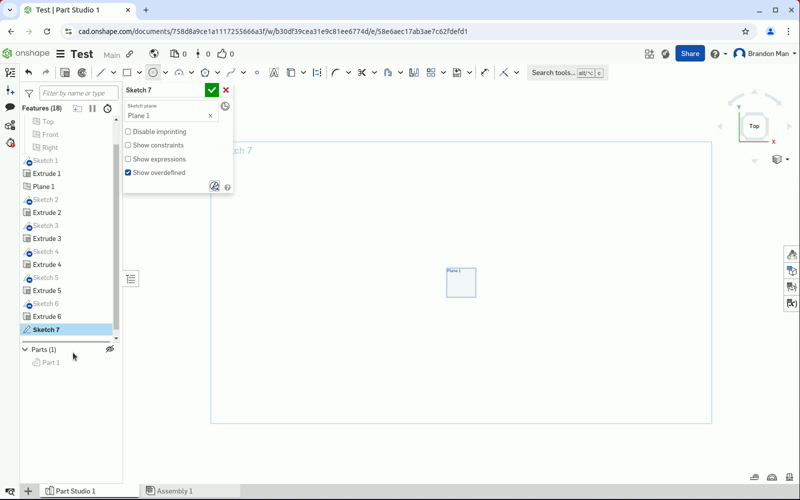
mouse_move(492, 282)
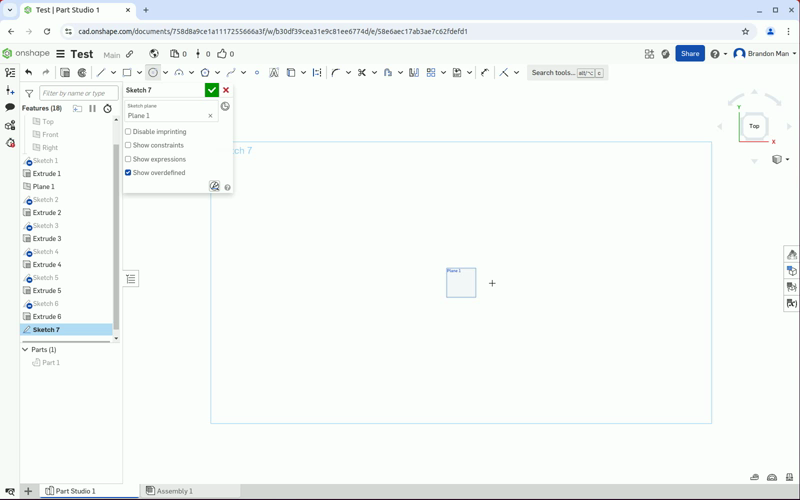
click(492, 282)
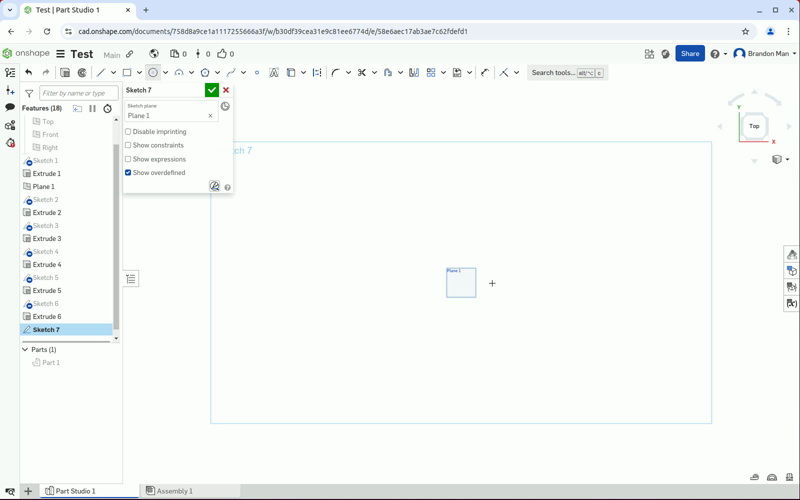
key_up(shift)
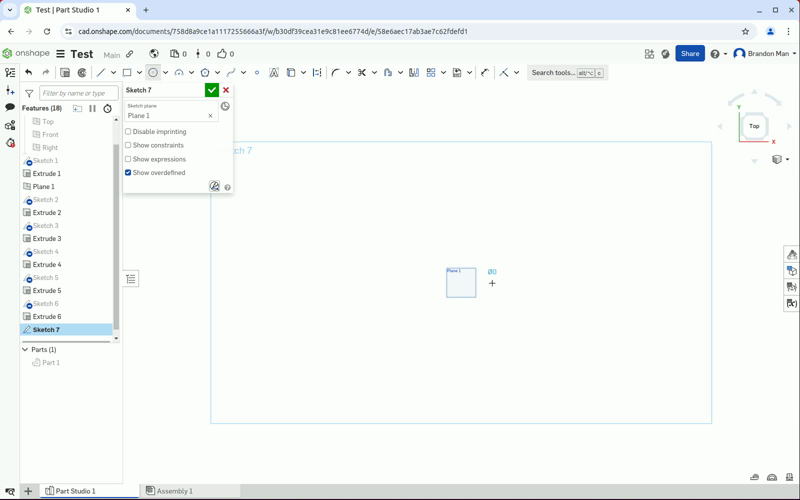
mouse_move(493, 282)
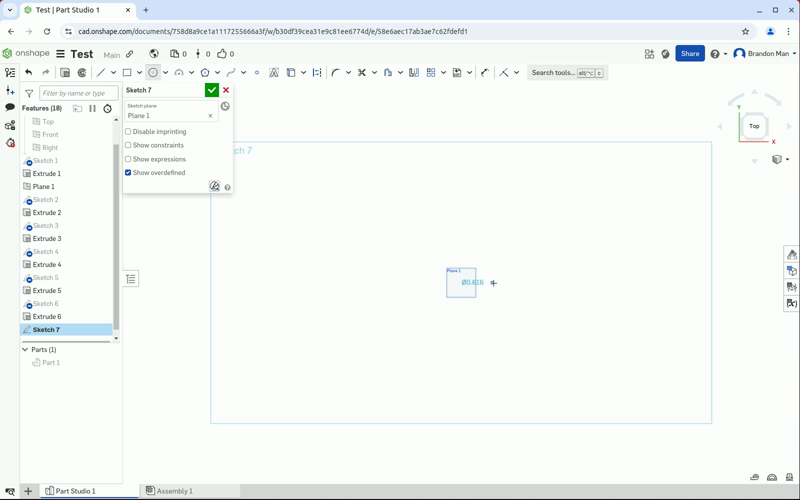
scroll(6)
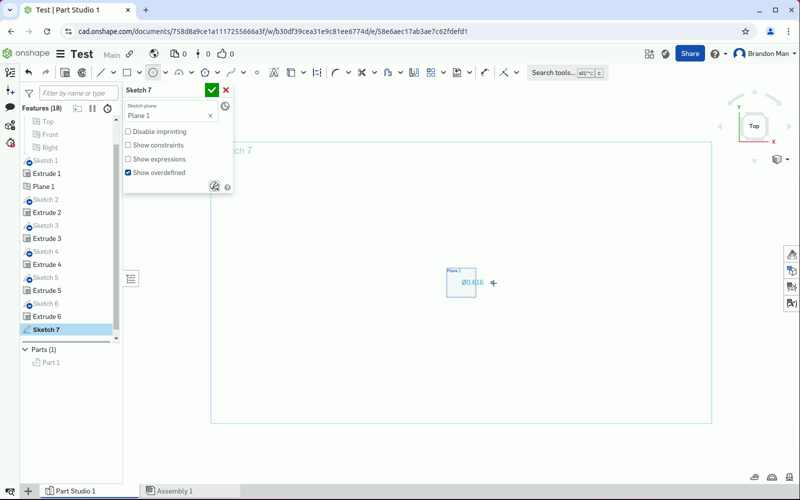
scroll(6)
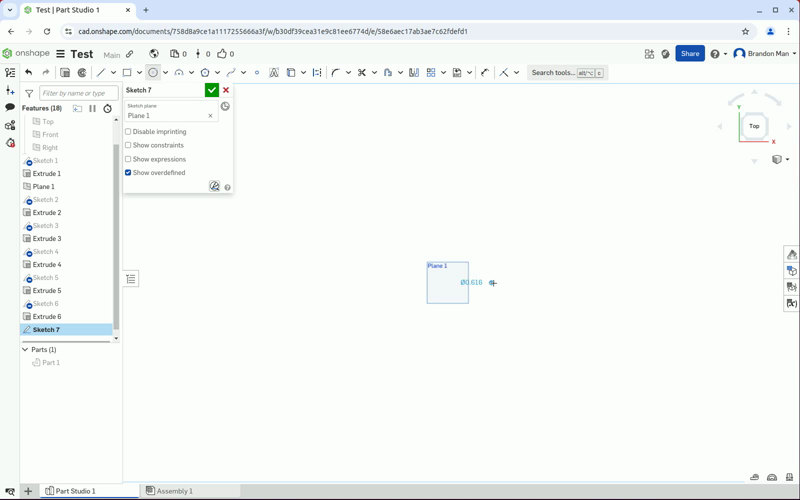
scroll(6)
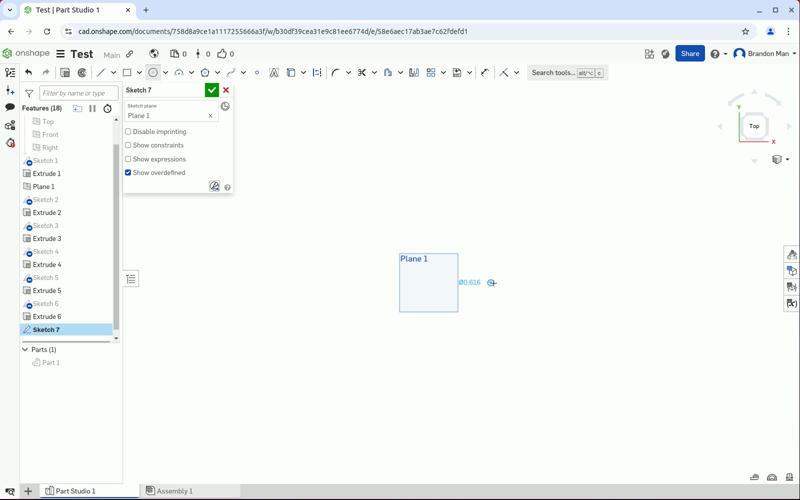
scroll(6)
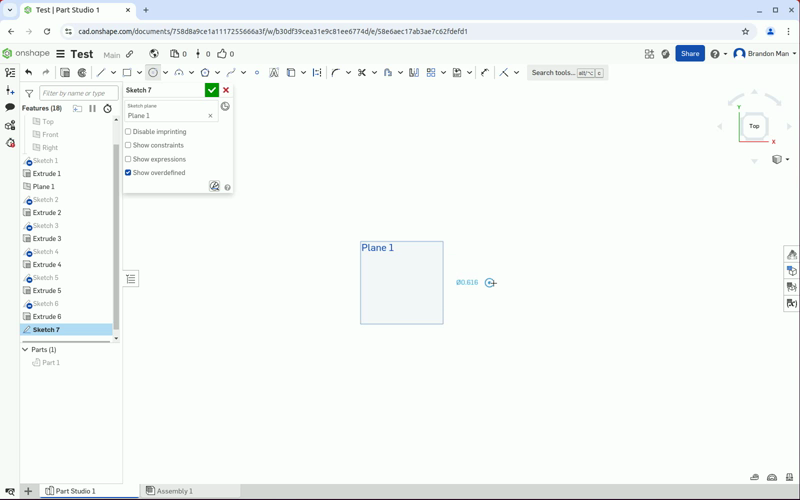
scroll(6)
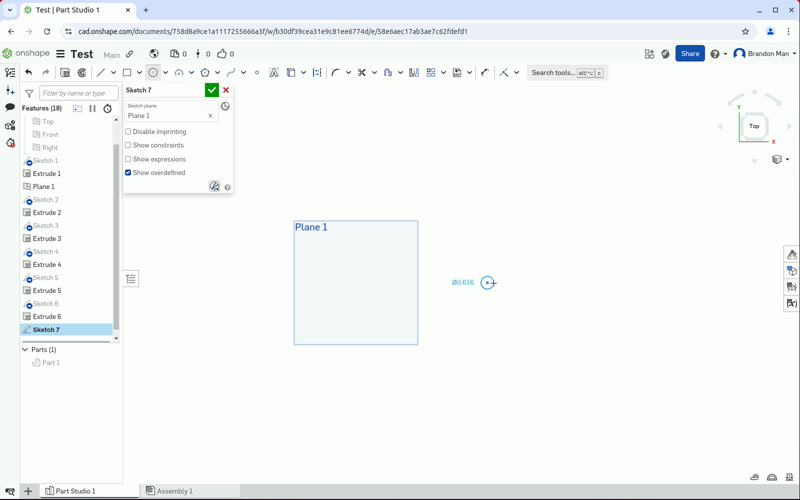
scroll(6)
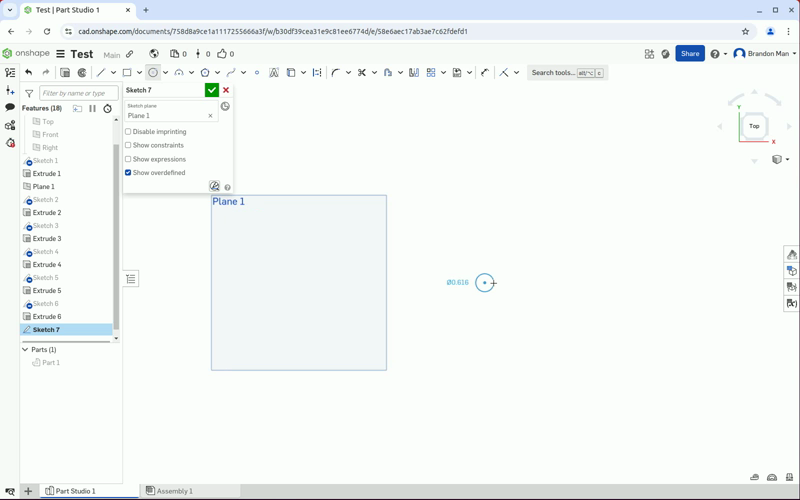
scroll(6)
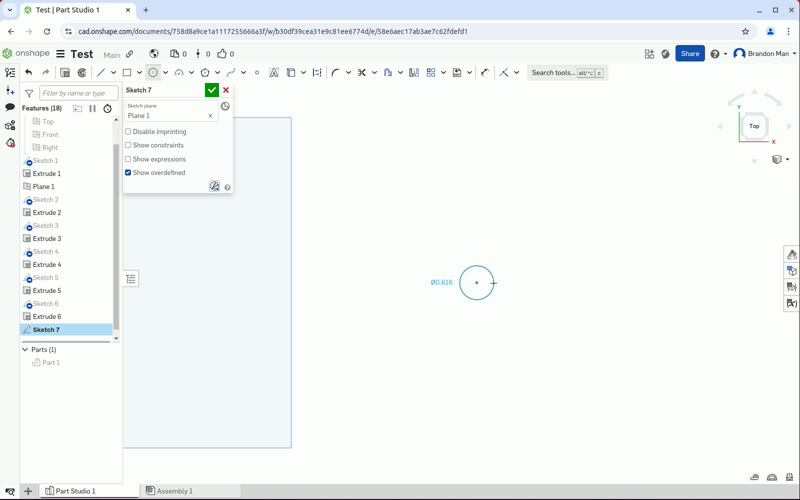
click(493, 282)
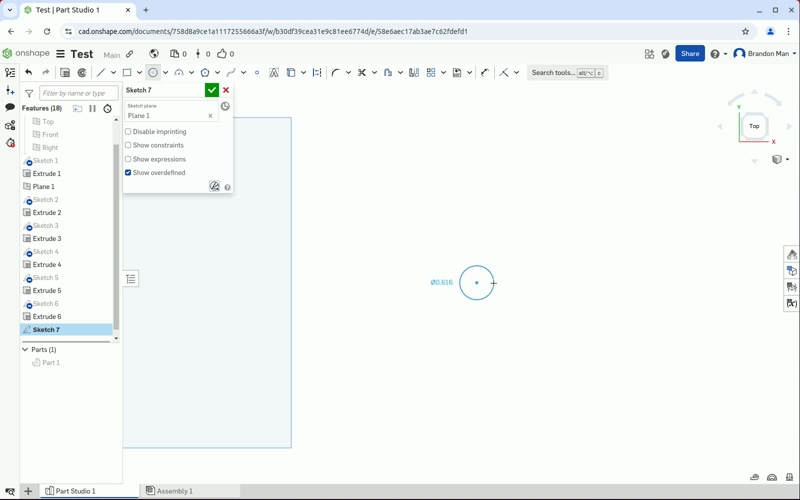
scroll(-6)
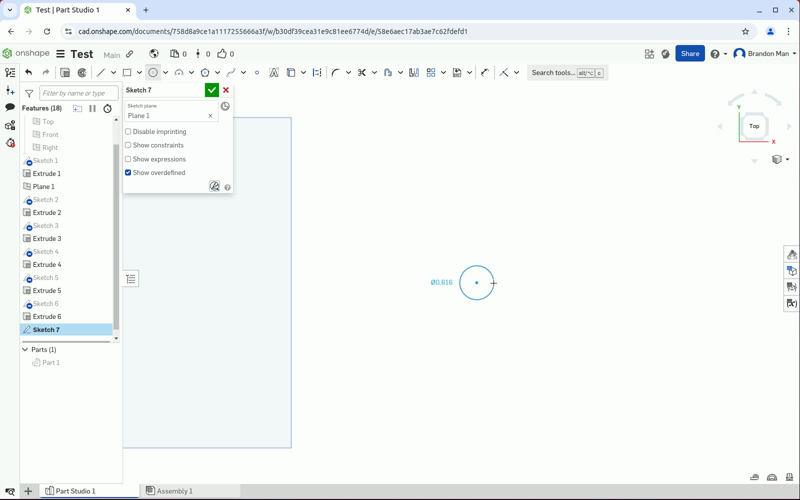
scroll(-6)
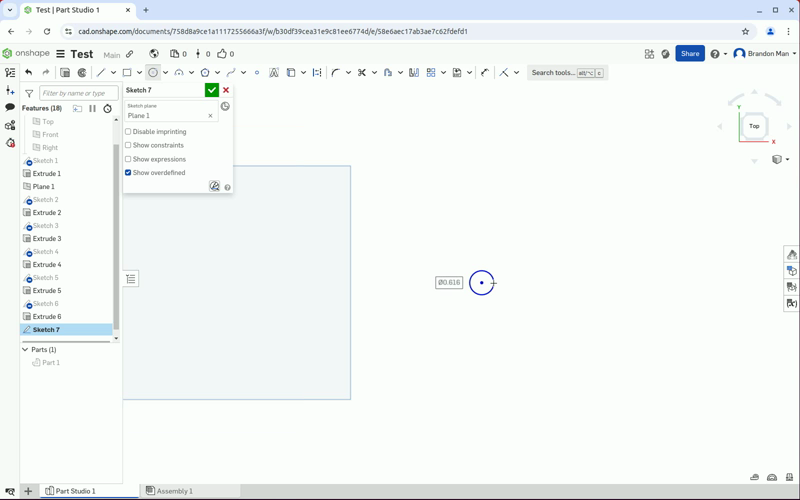
scroll(-6)
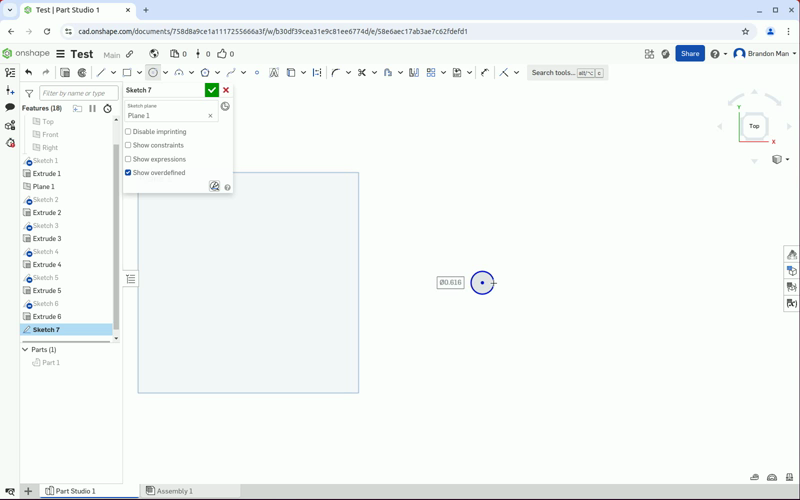
scroll(-6)
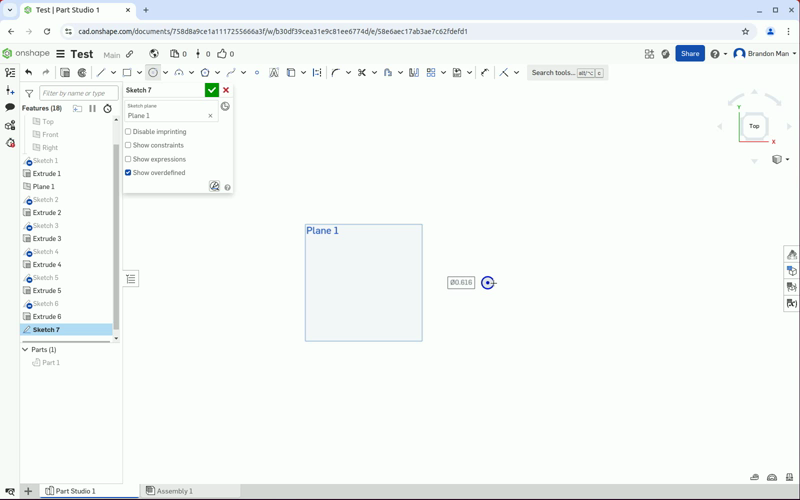
scroll(-6)
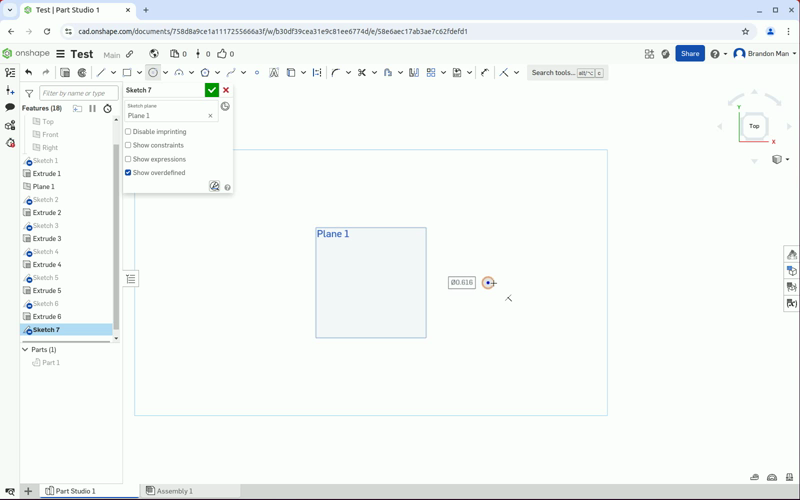
scroll(-6)
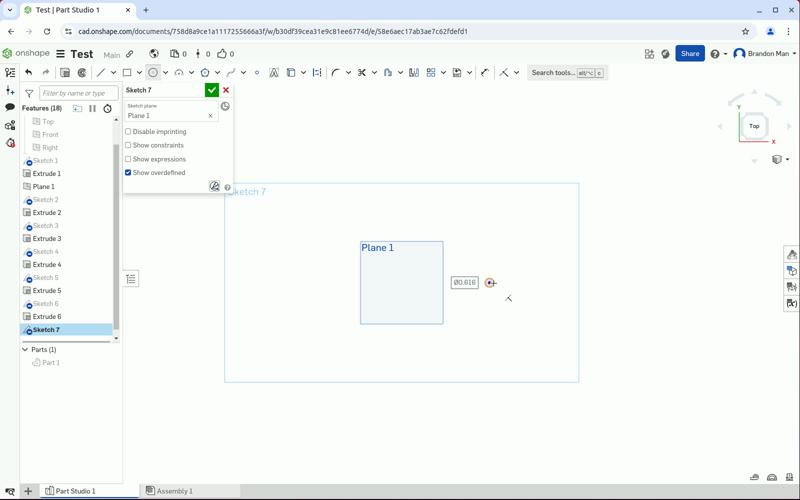
scroll(-6)
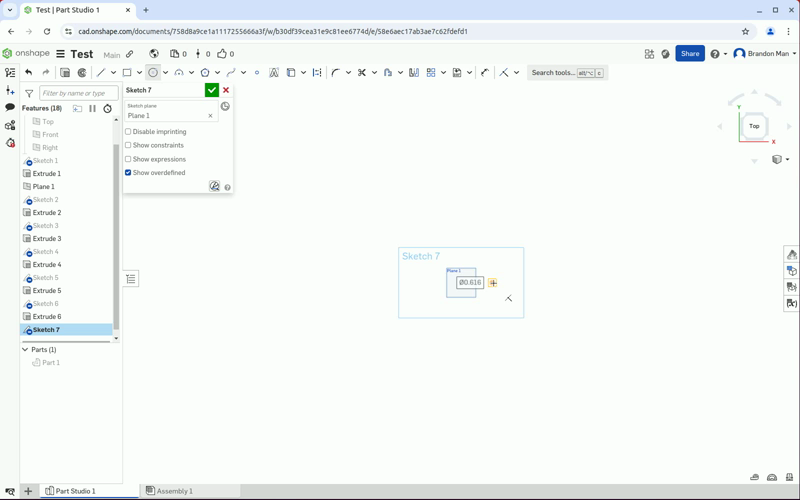
key(esc)
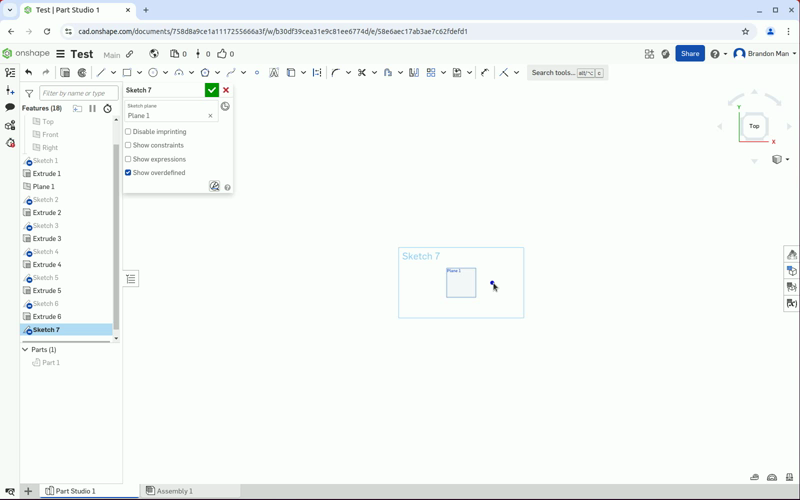
mouse_move(492, 282)
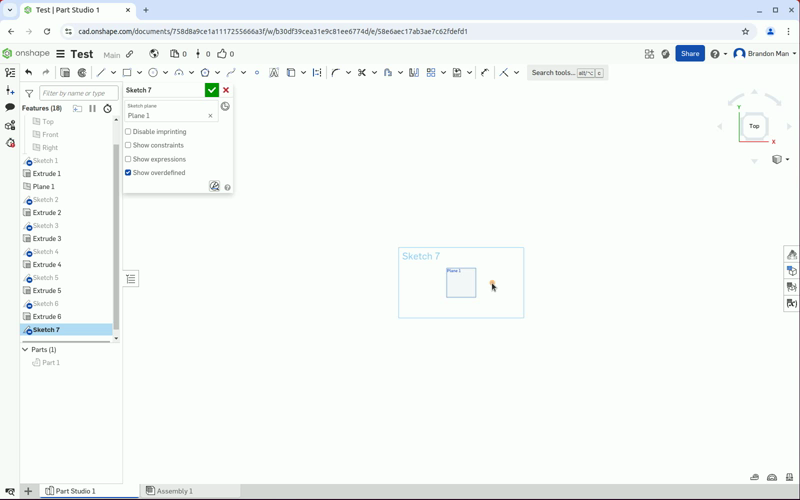
scroll(6)
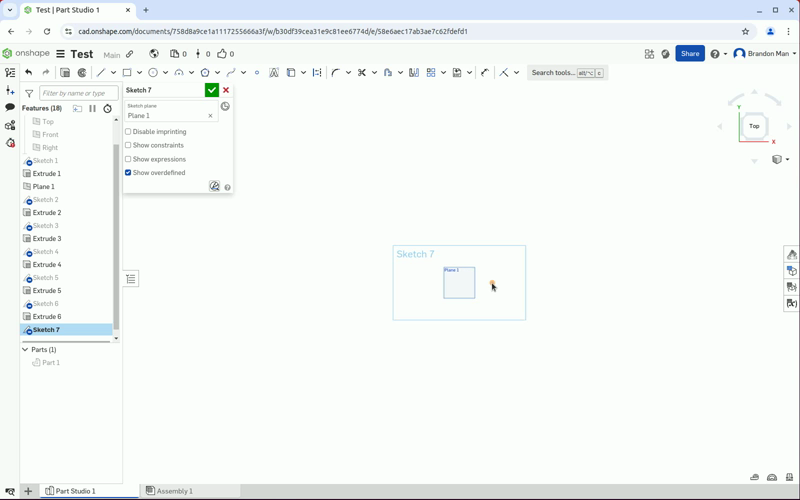
scroll(6)
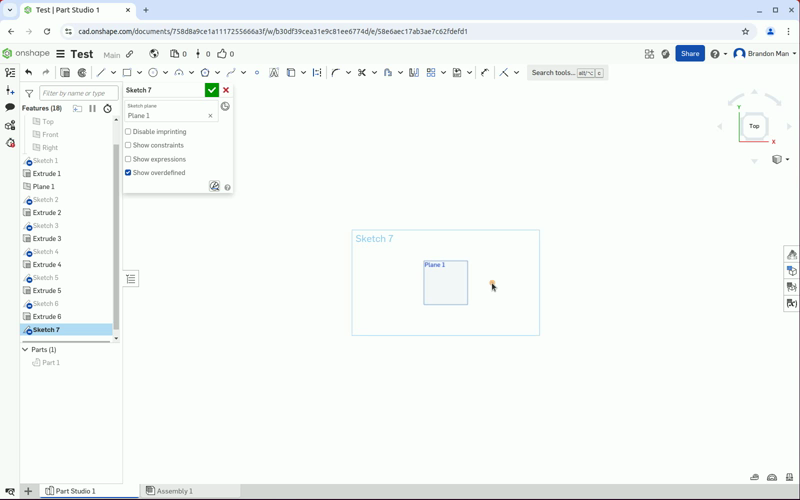
scroll(6)
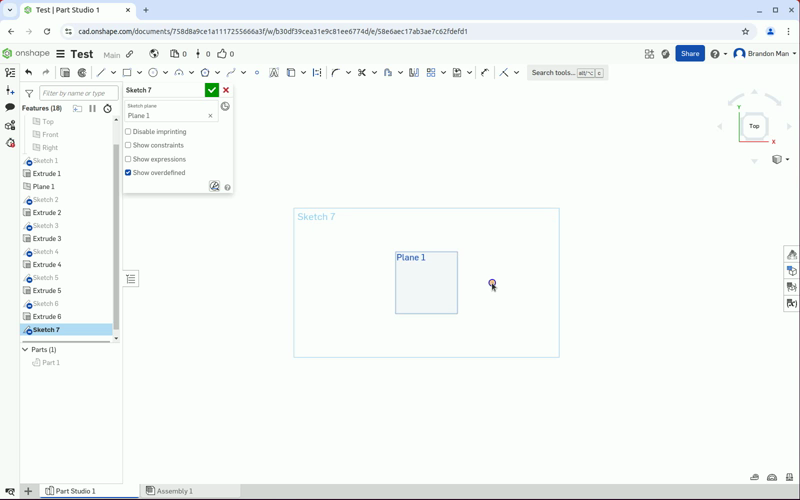
scroll(6)
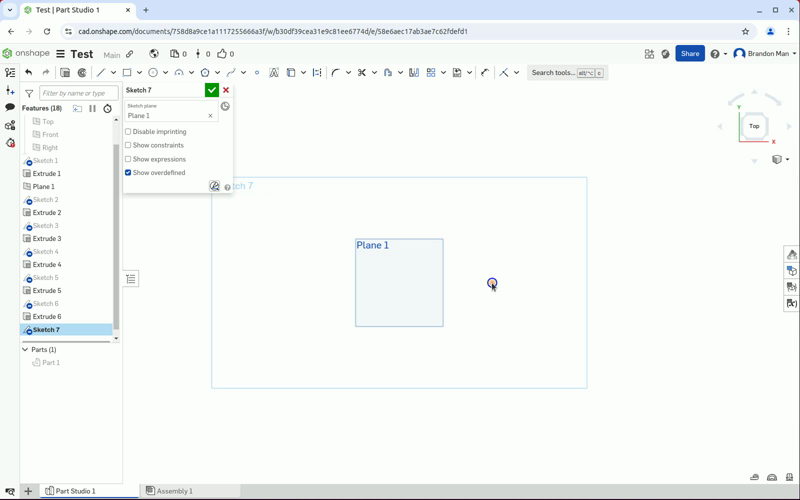
scroll(6)
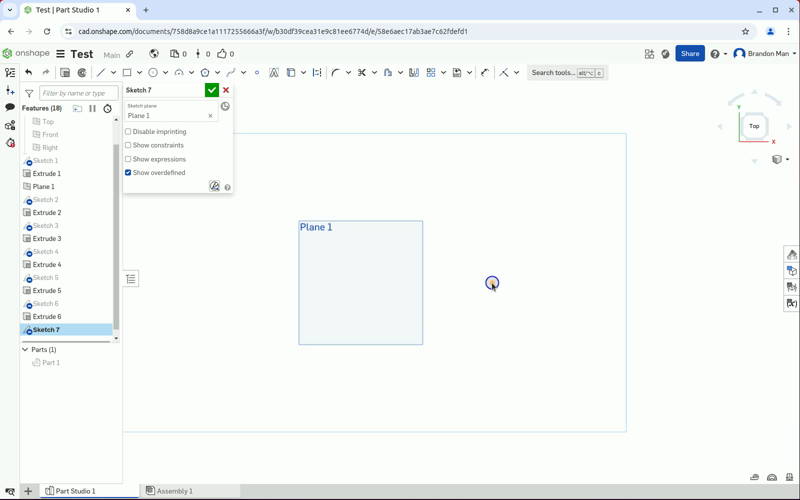
scroll(6)
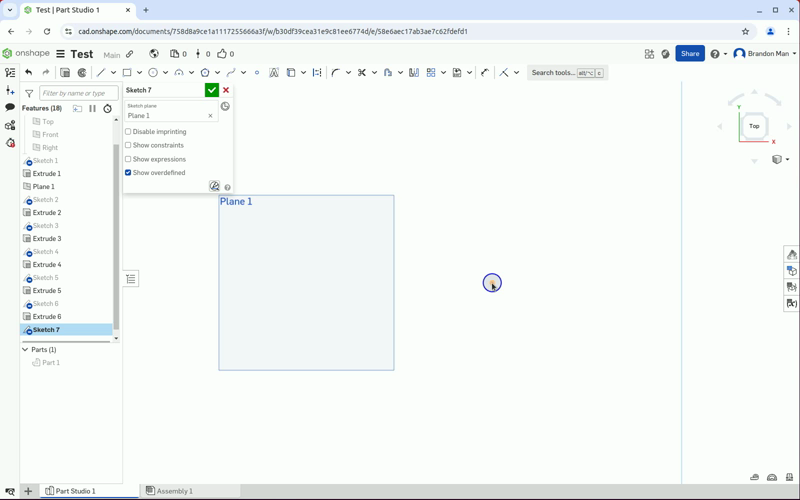
scroll(6)
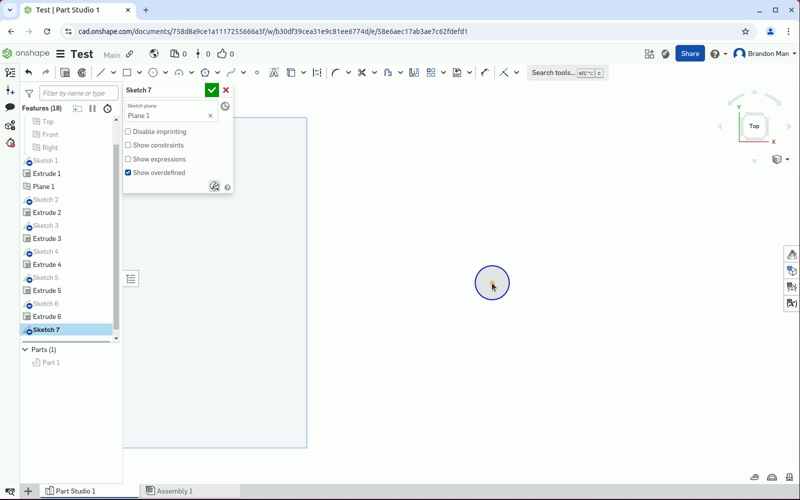
click(492, 282)
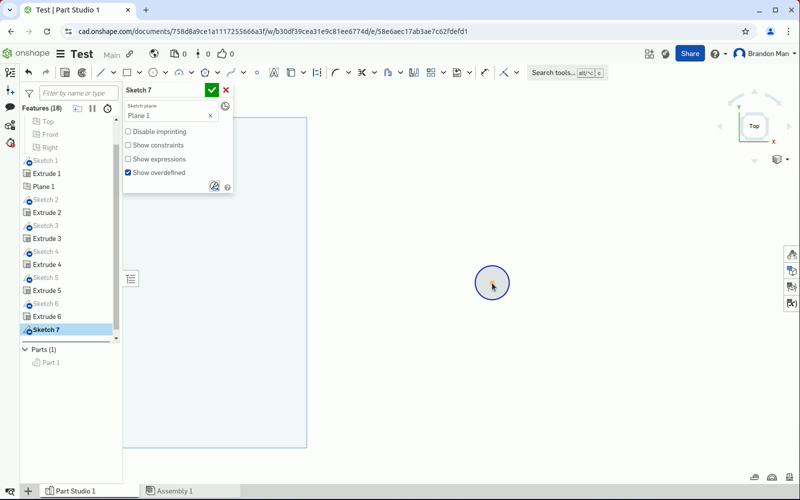
scroll(-6)
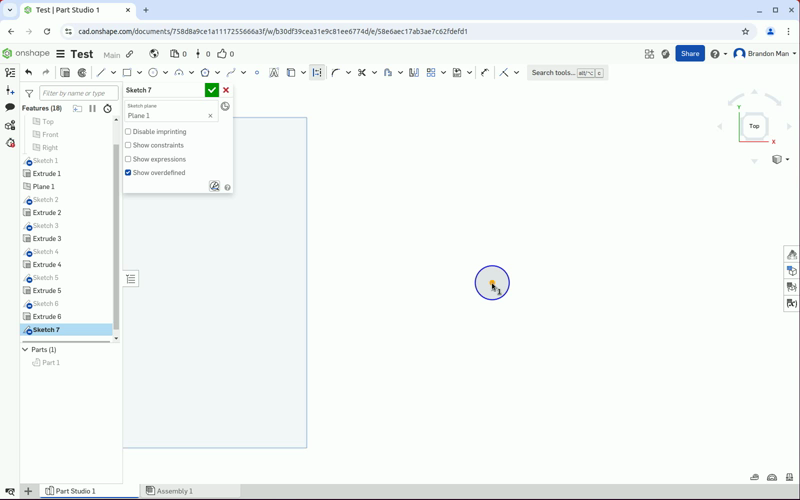
scroll(-6)
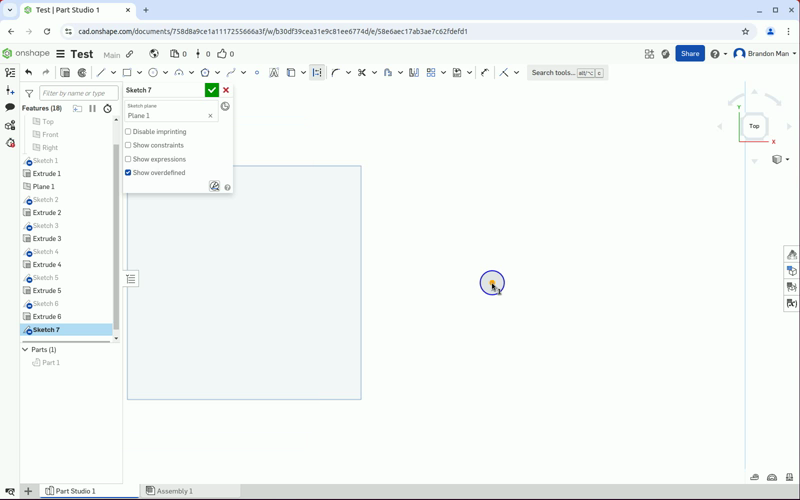
scroll(-6)
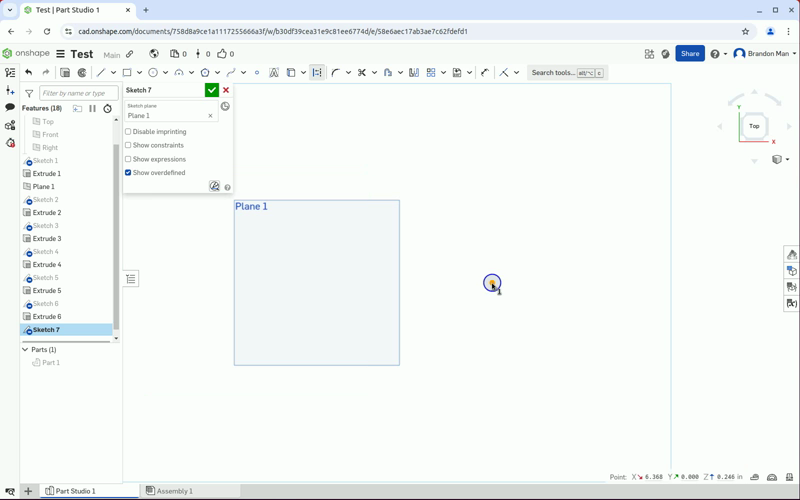
scroll(-6)
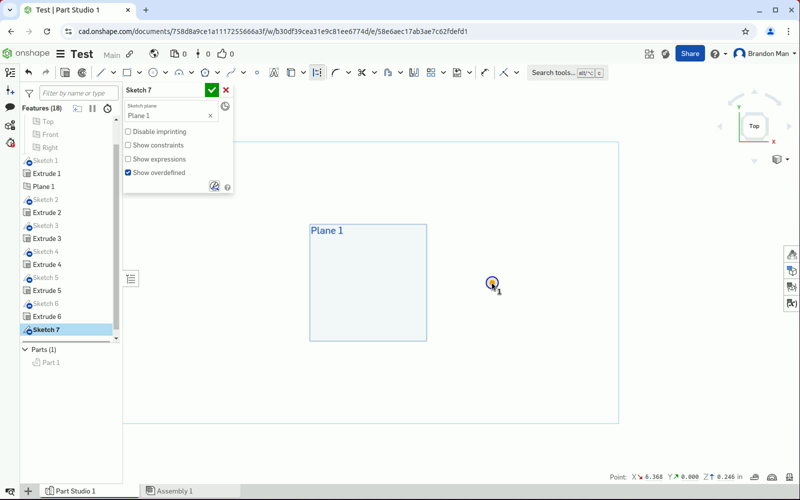
scroll(-6)
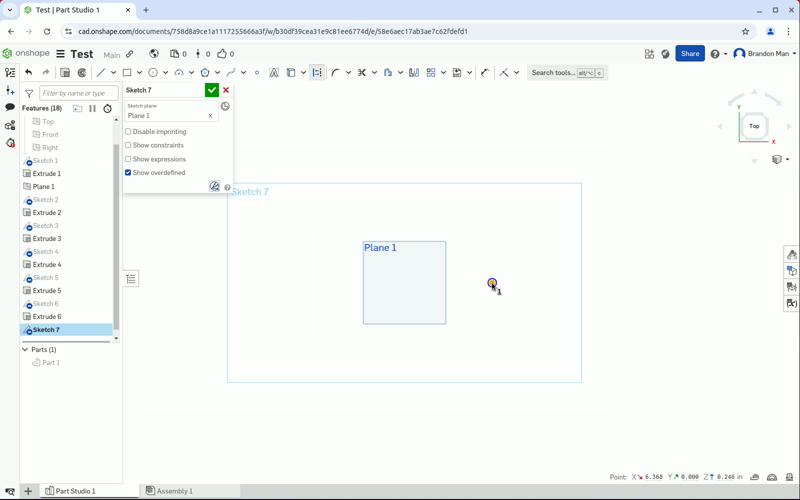
scroll(-6)
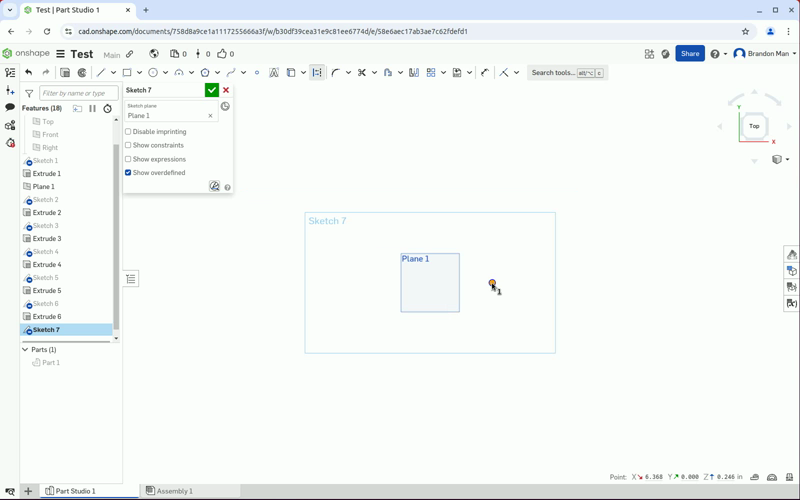
scroll(-6)
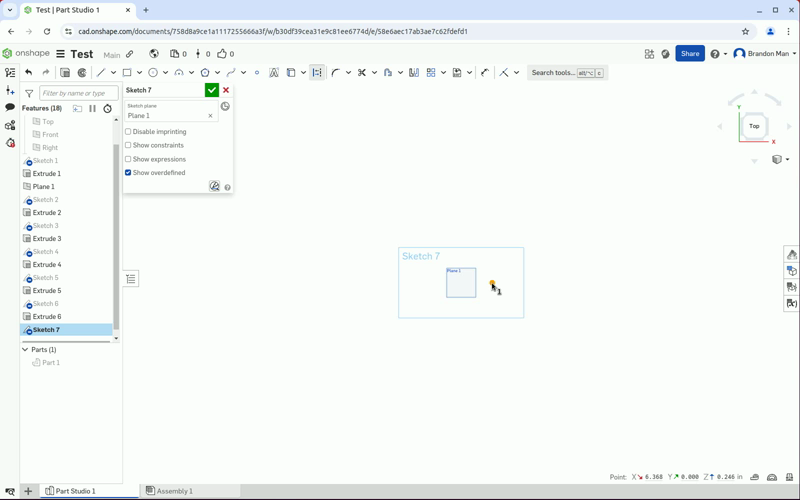
mouse_move(73, 352)
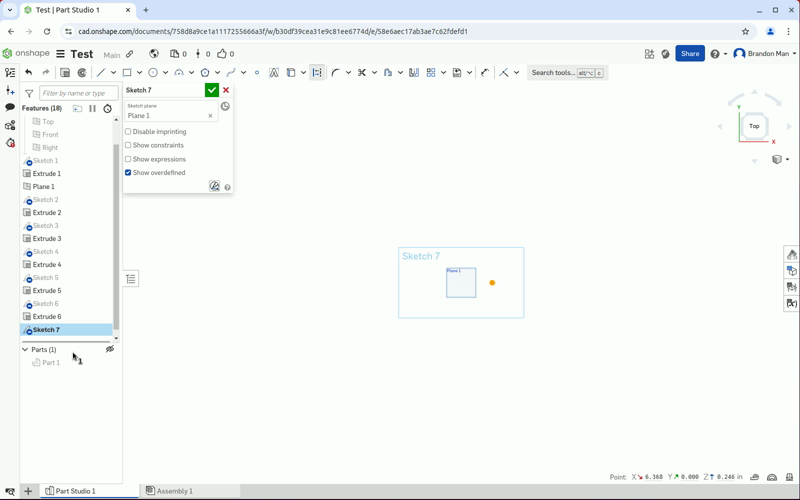
key(shift+y)
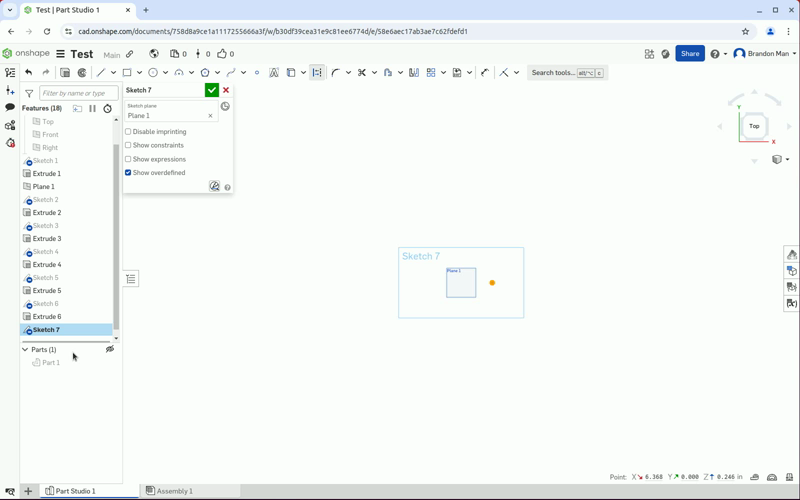
key(shift+e)
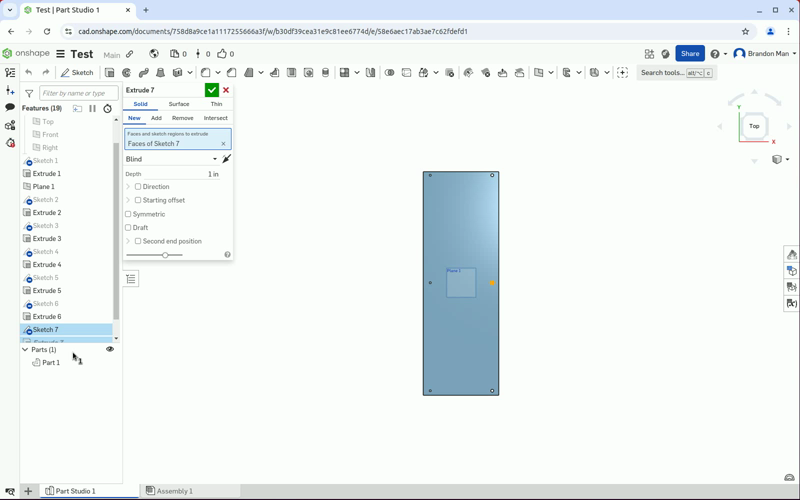
mouse_move(143, 106)
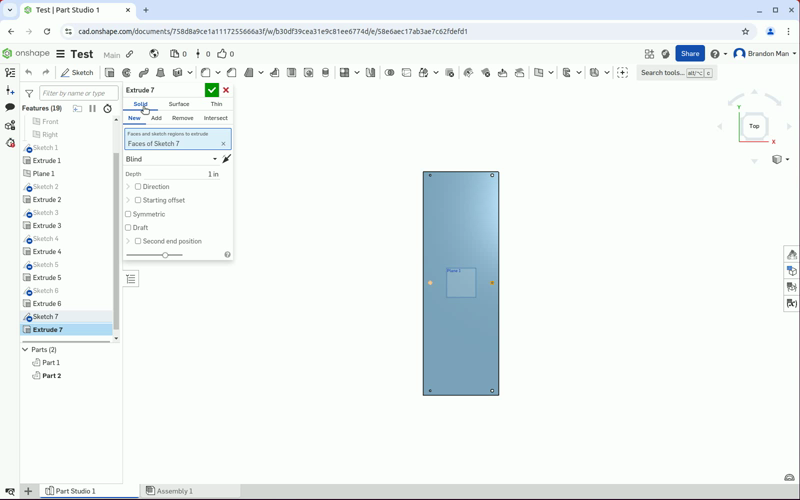
click(143, 106)
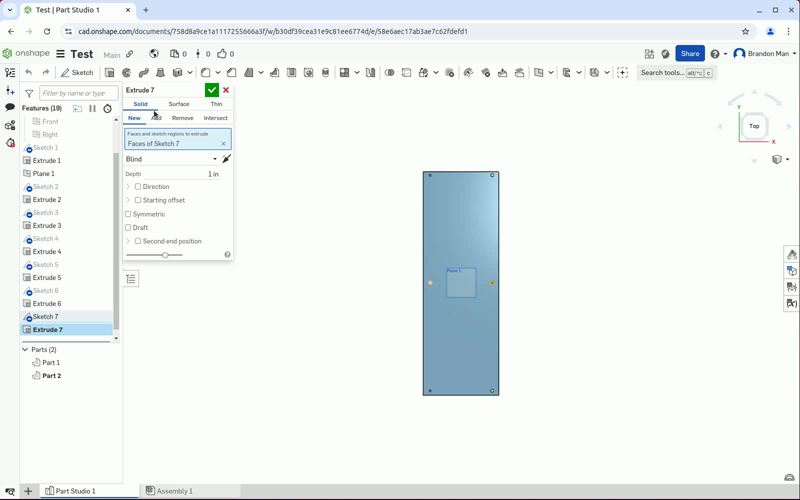
mouse_move(186, 120)
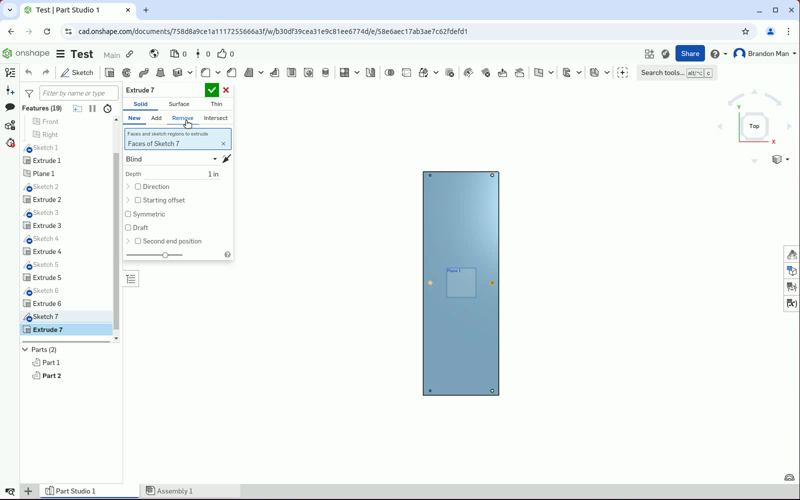
click(186, 120)
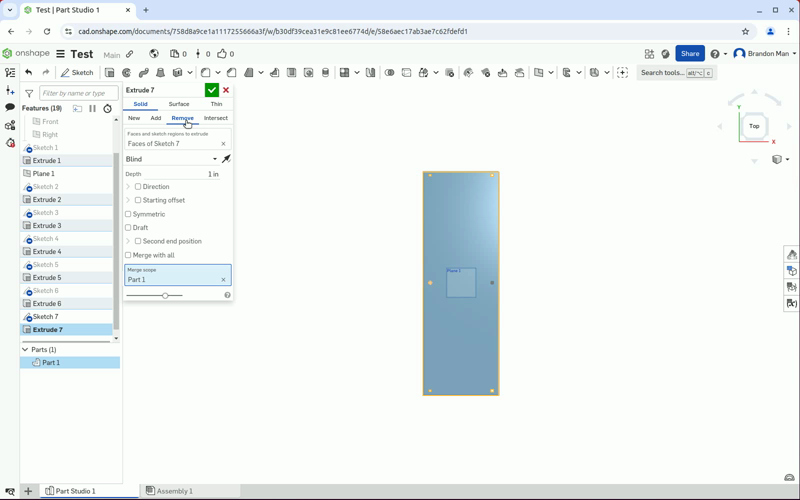
key(tab, 4)
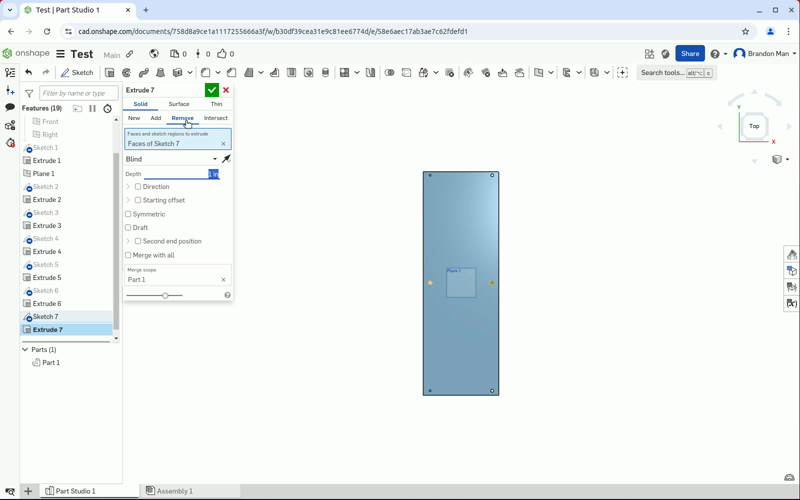
text(2.407)
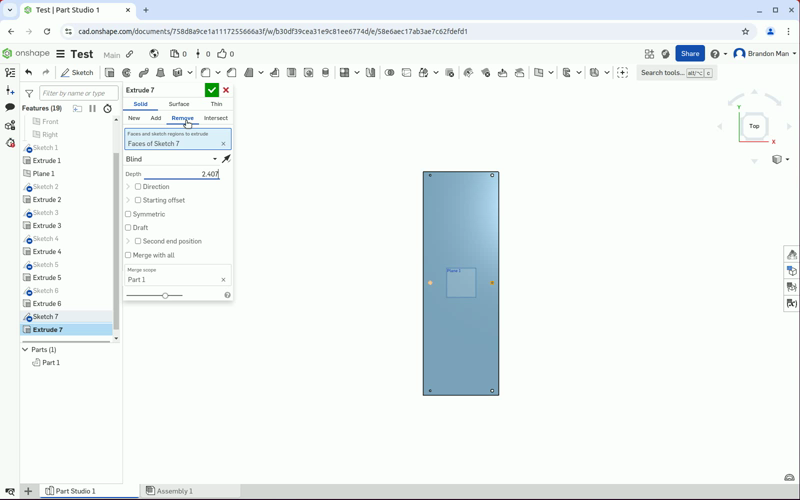
key(tab, 6)
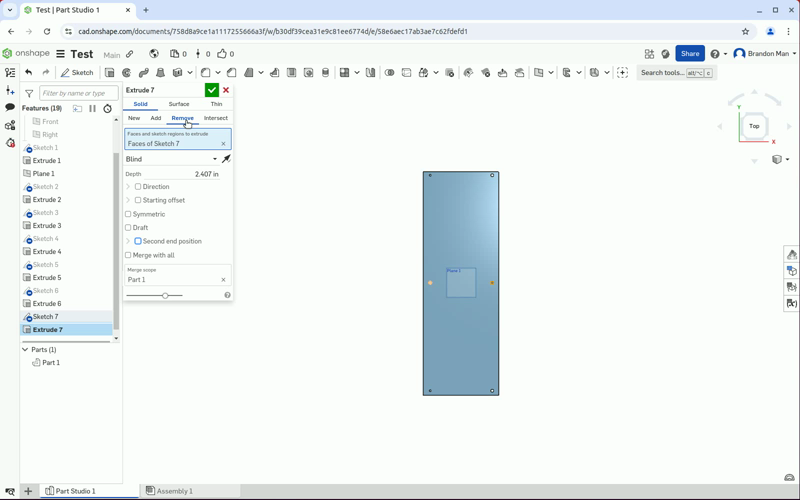
key(space)
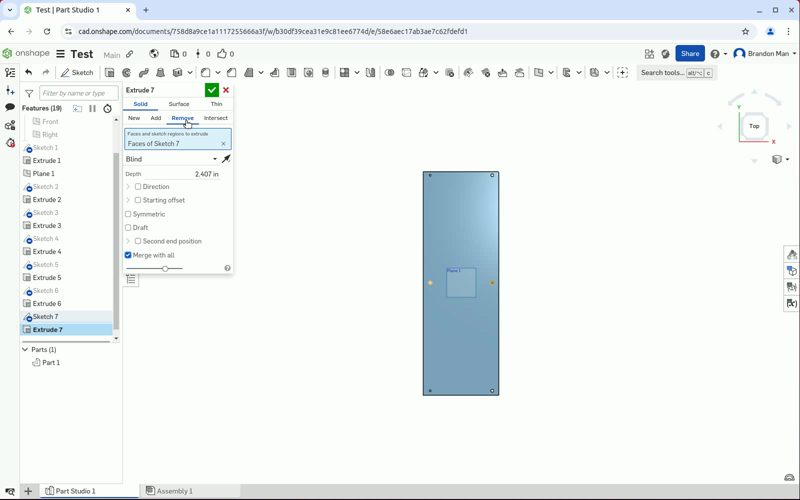
key(enter)
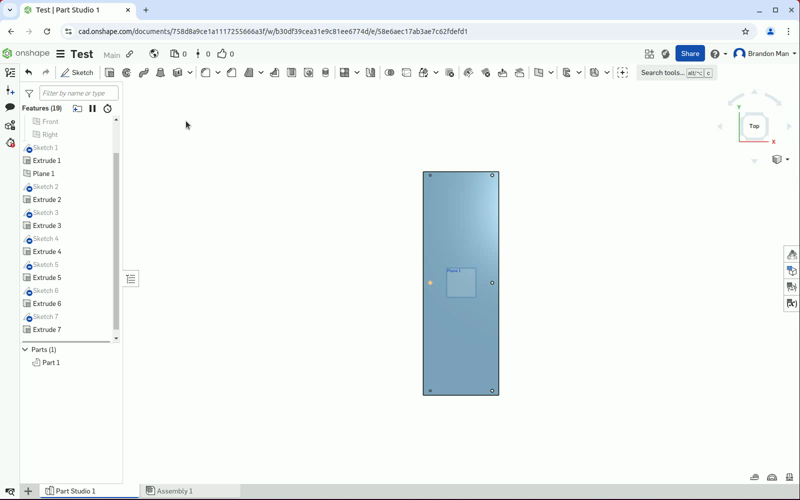
key(shift+h)
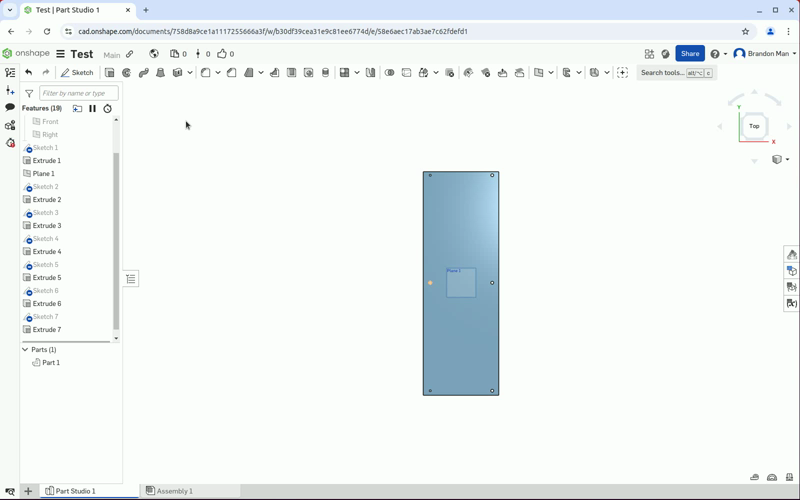
key(shift+h)
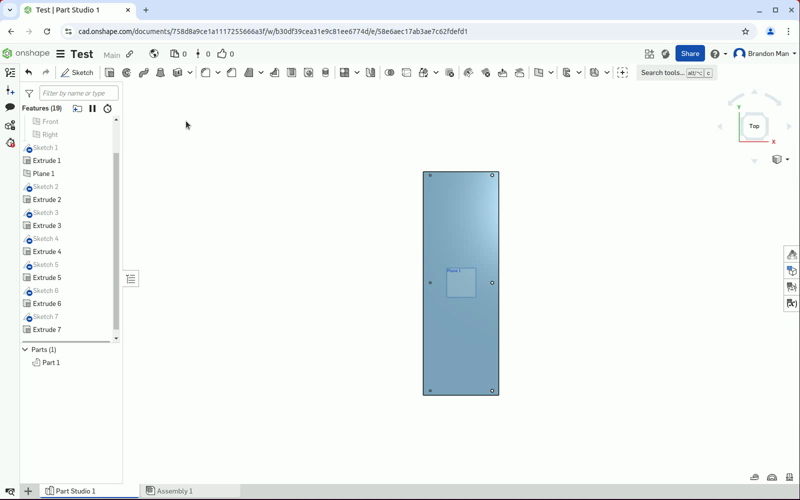
mouse_move(69, 150)
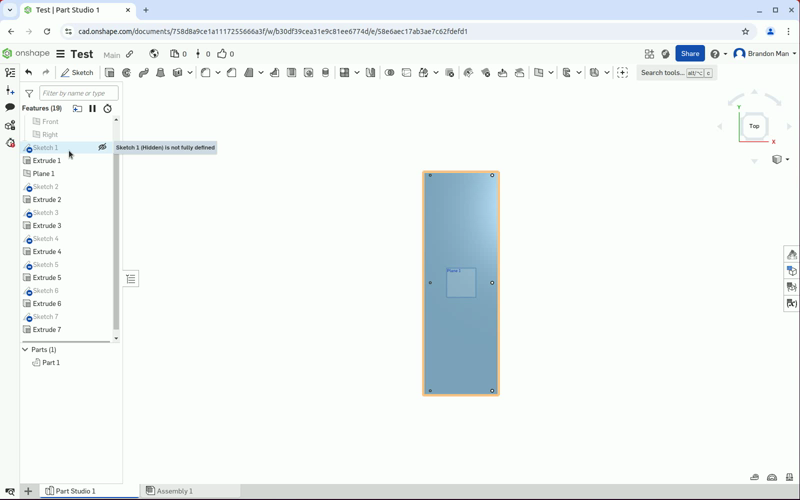
click(69, 150)
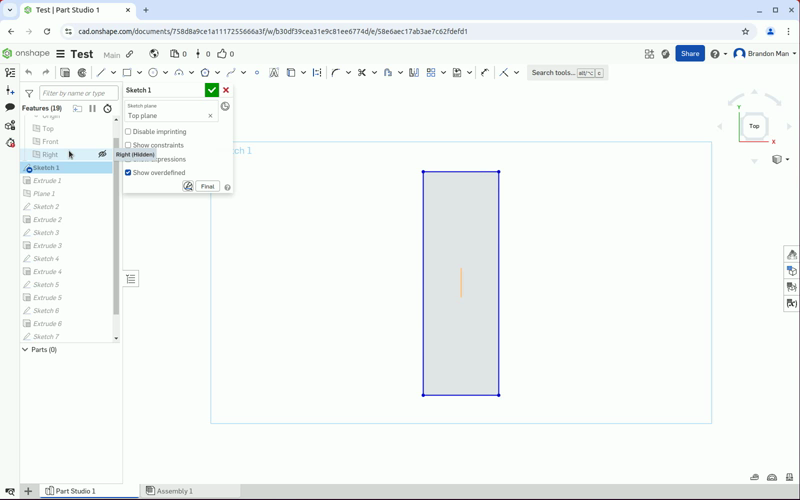
mouse_move(229, 92)
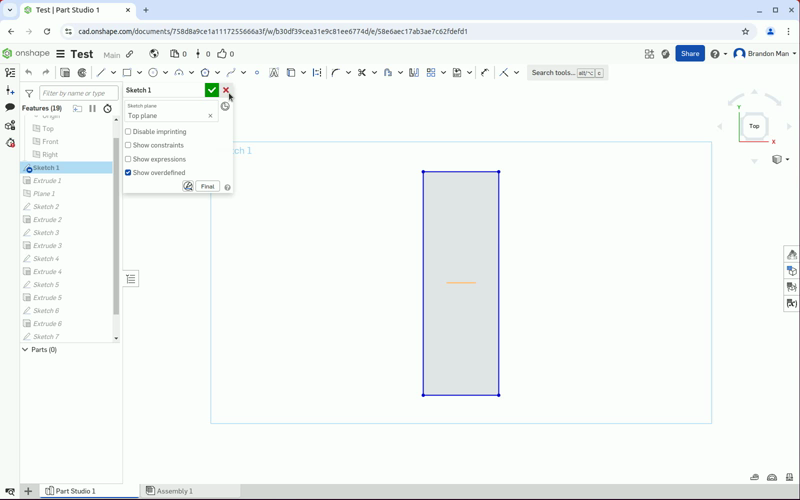
click(229, 92)
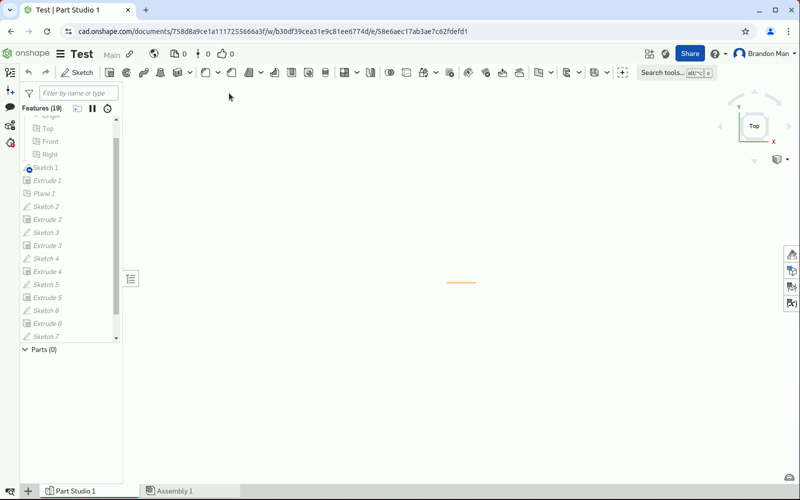
key(shift+s)
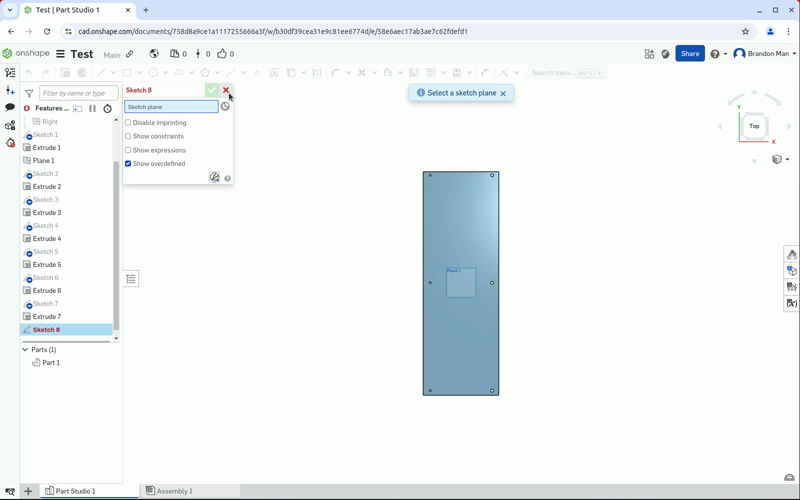
mouse_move(69, 163)
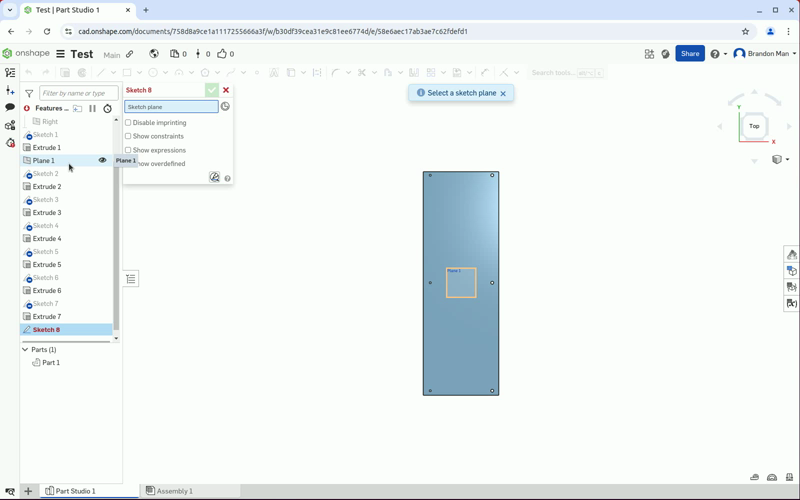
click(69, 163)
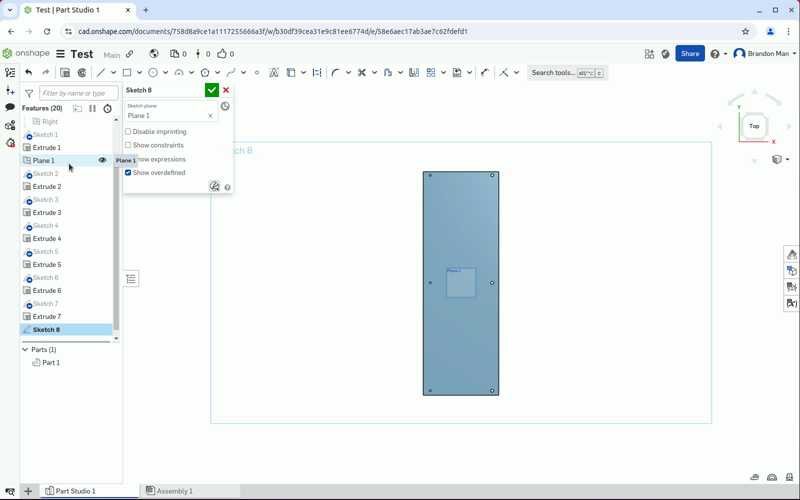
mouse_move(73, 352)
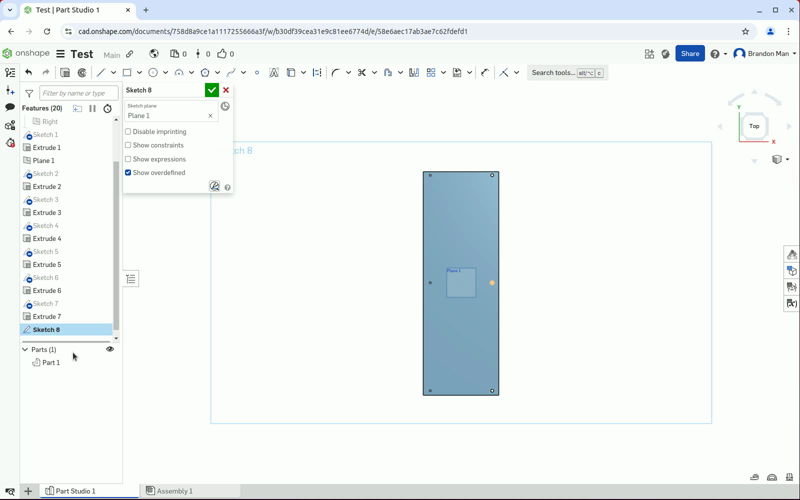
key(y)
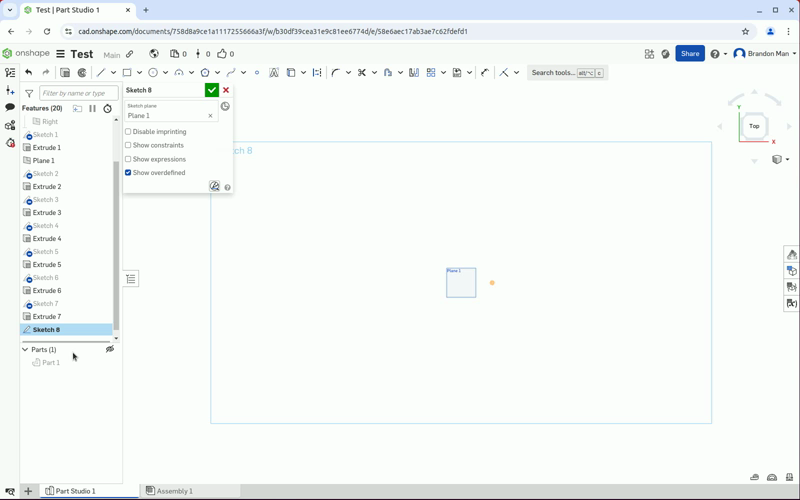
key(c)
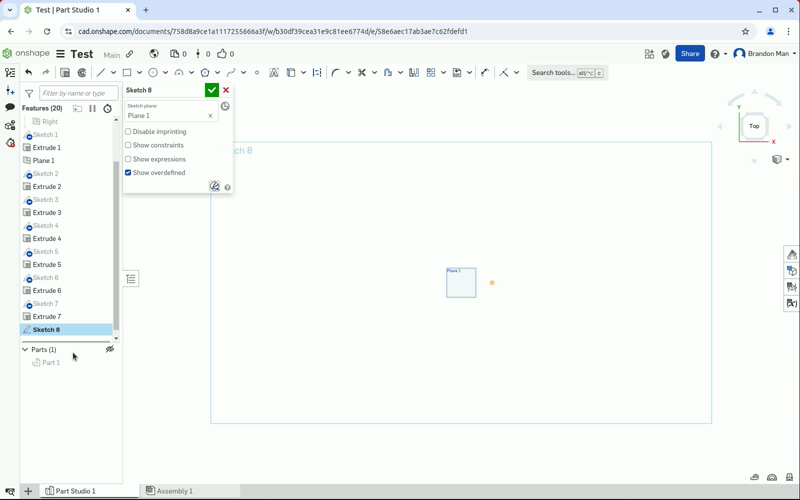
key_down(shift)
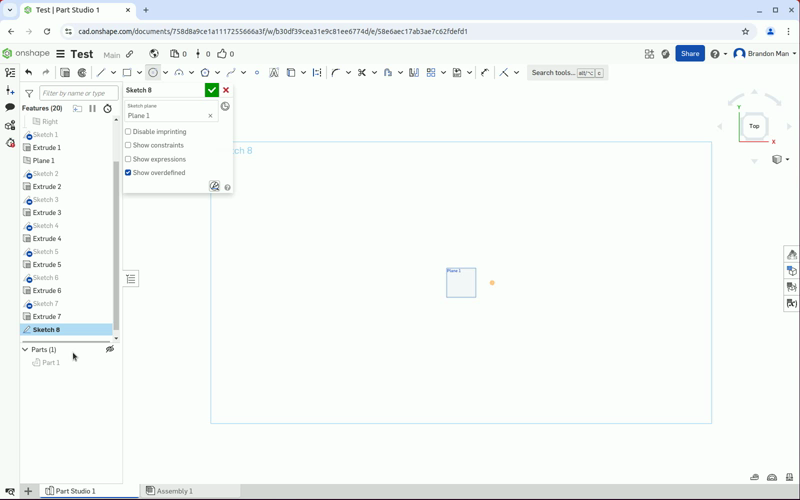
mouse_move(461, 282)
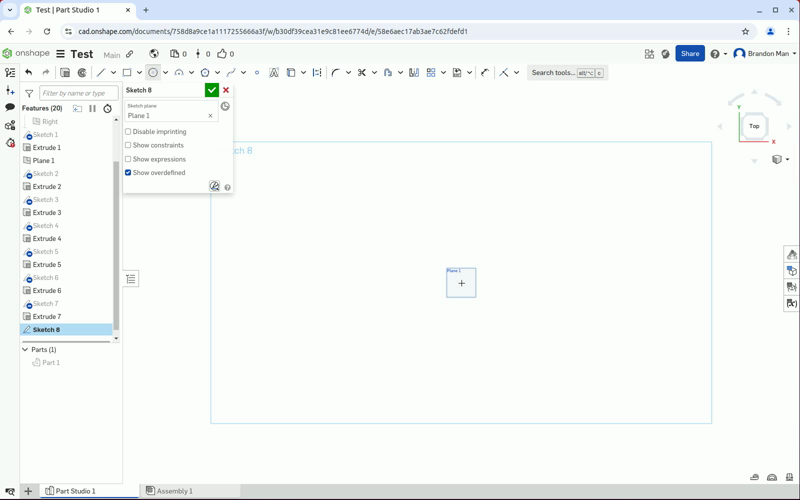
click(461, 282)
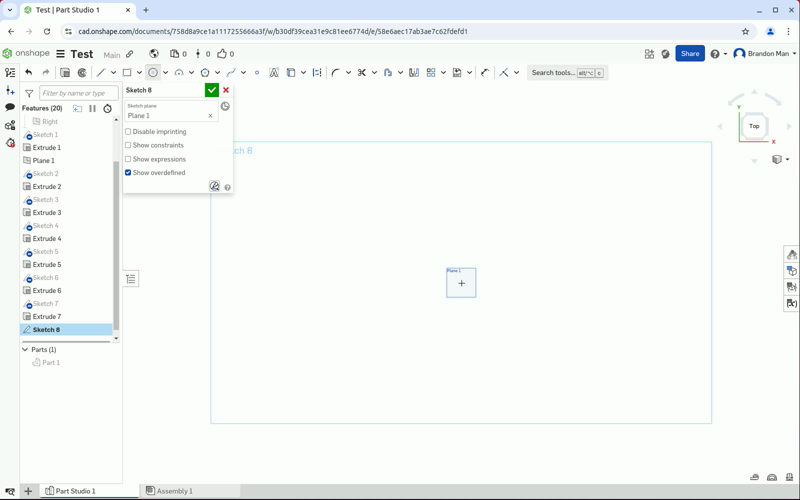
key_up(shift)
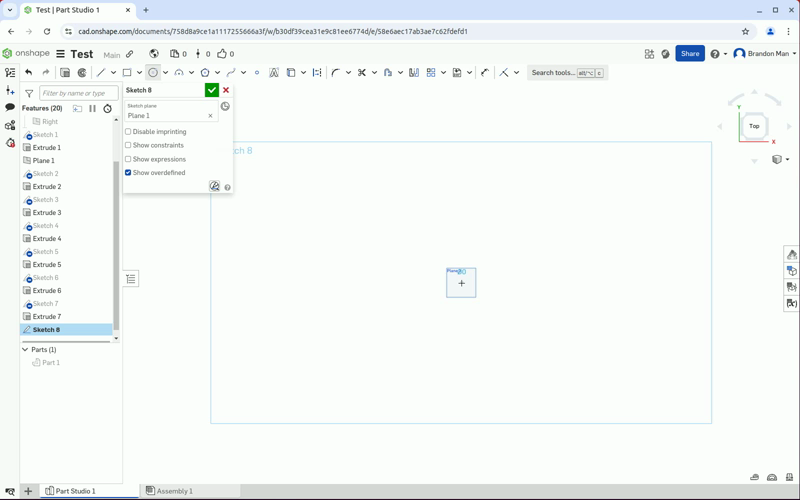
mouse_move(463, 282)
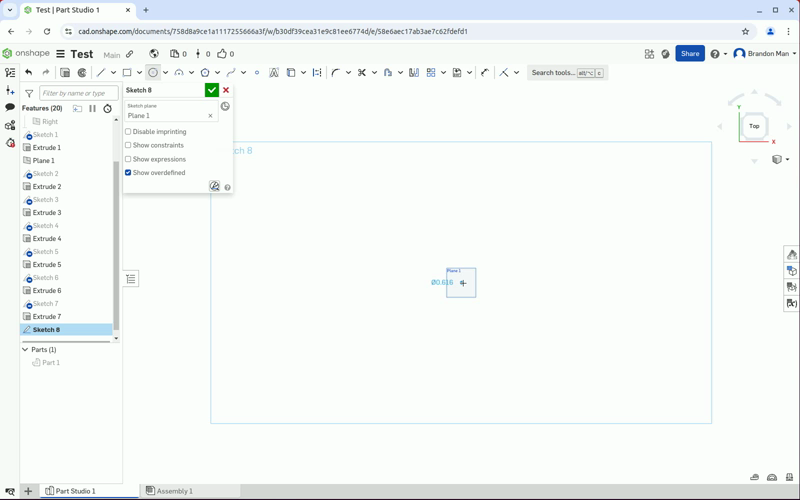
scroll(6)
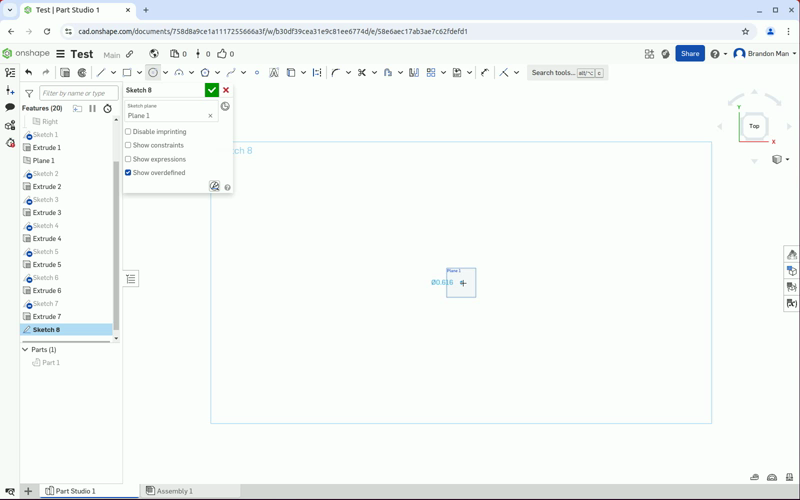
scroll(6)
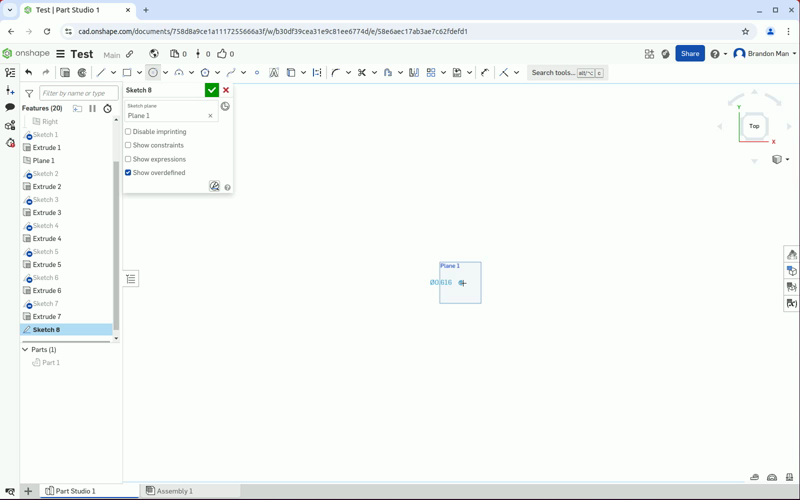
scroll(6)
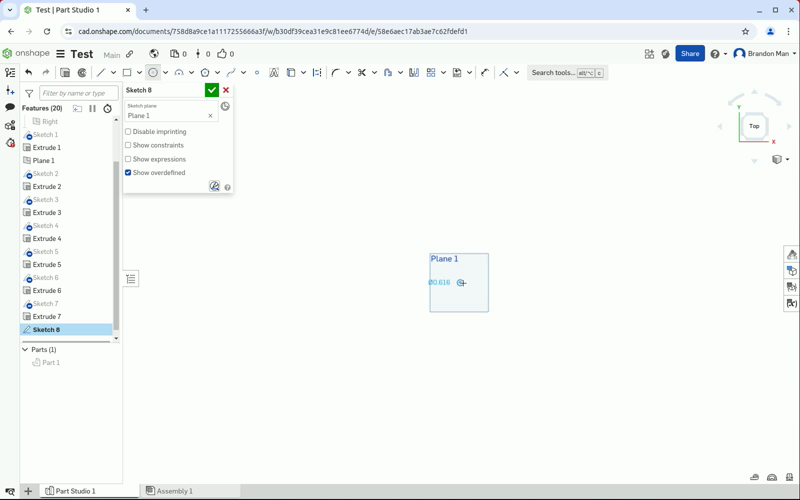
scroll(6)
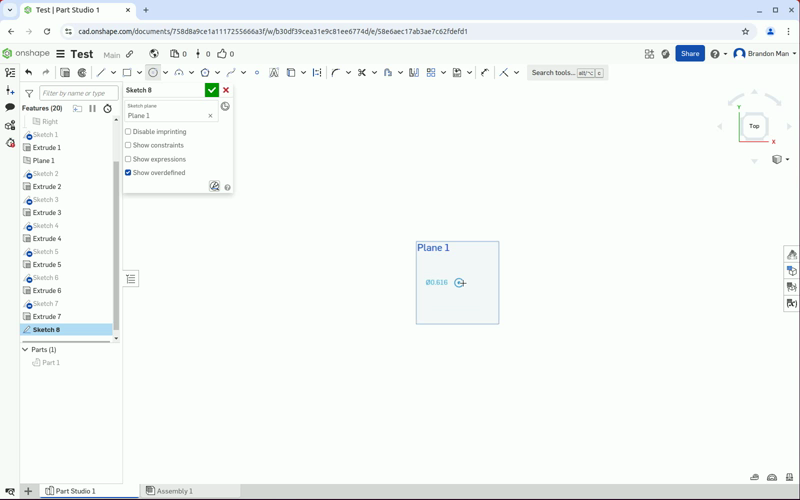
scroll(6)
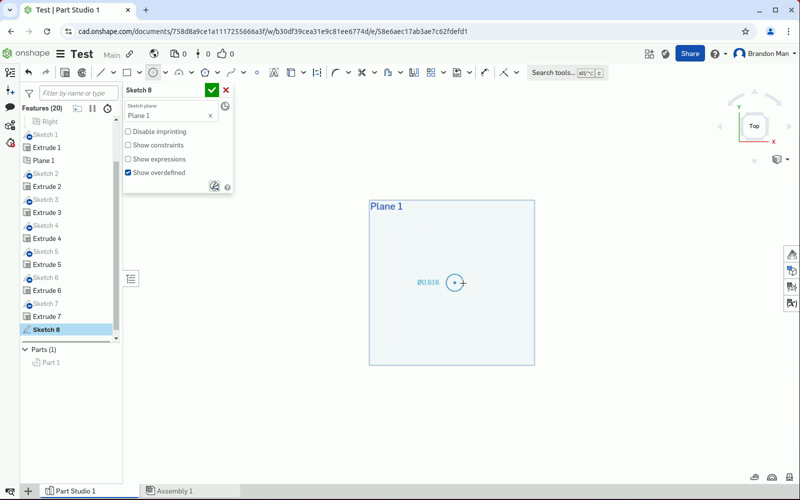
scroll(6)
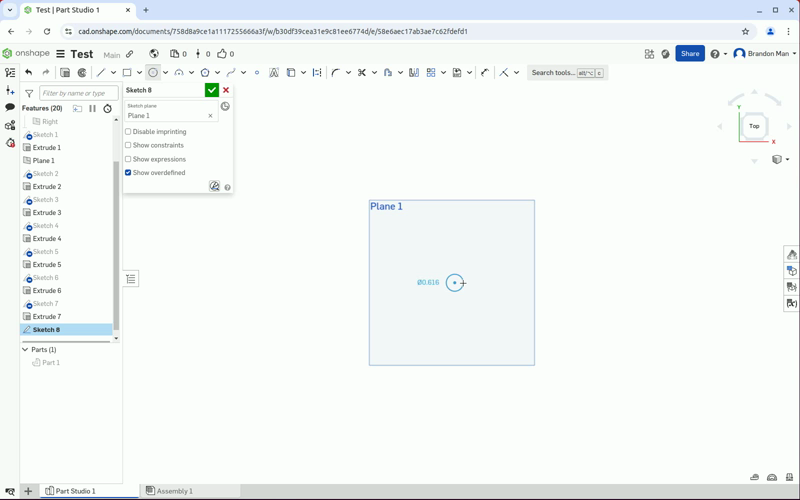
scroll(6)
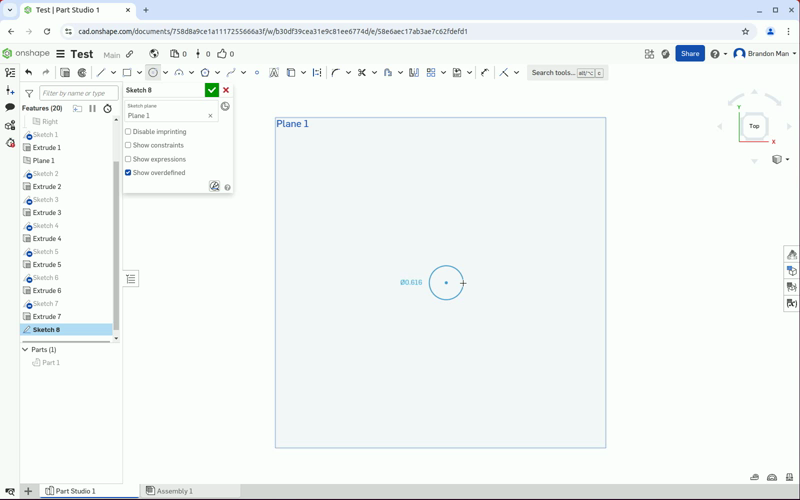
click(463, 282)
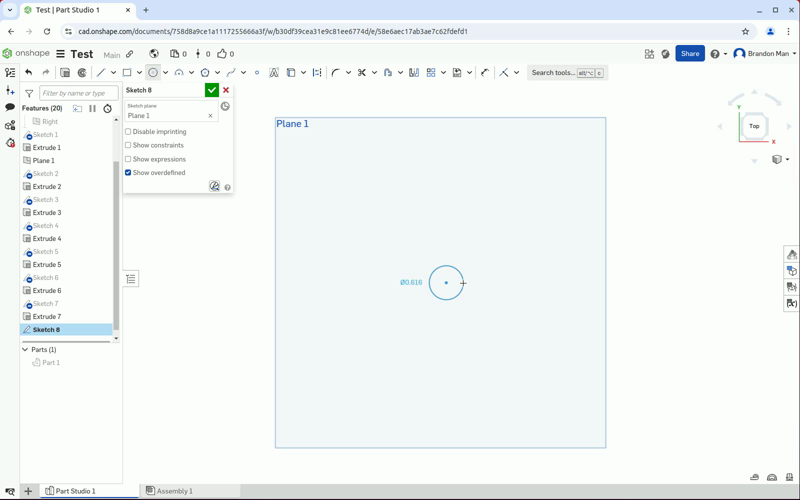
scroll(-6)
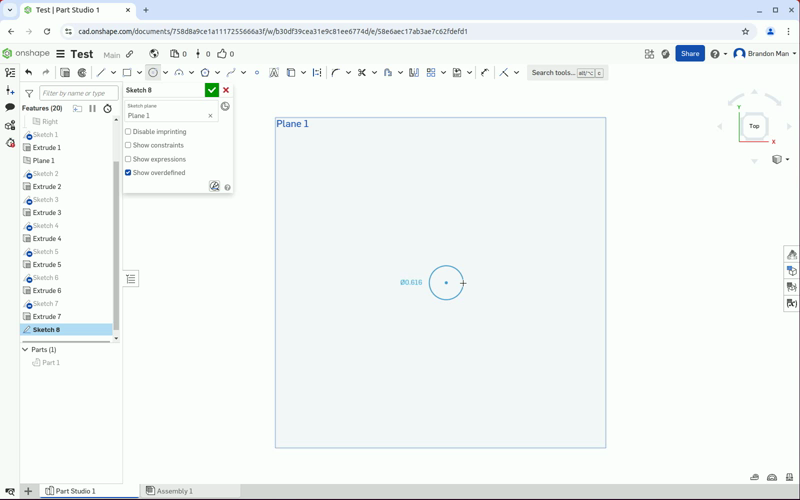
scroll(-6)
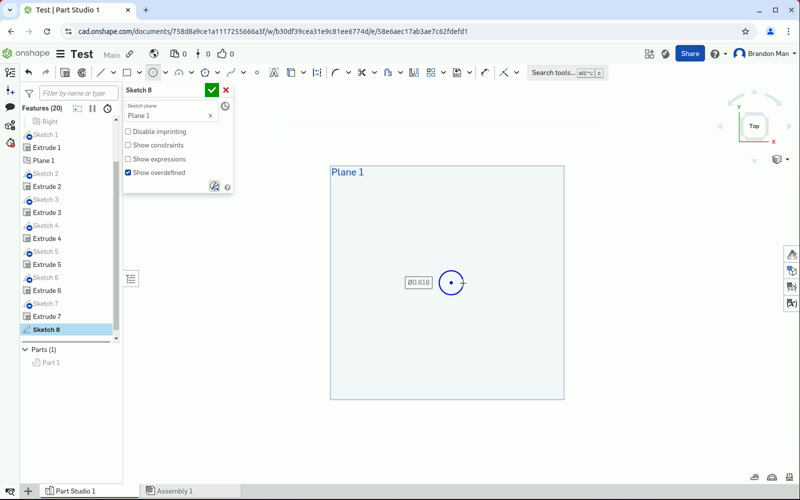
scroll(-6)
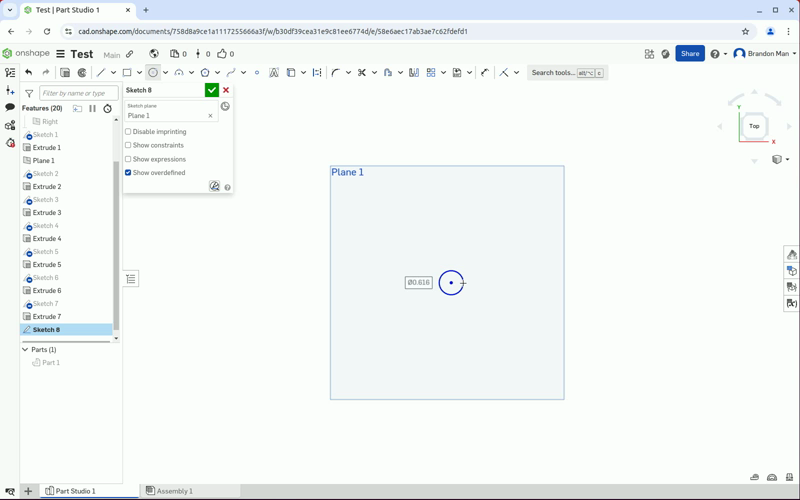
scroll(-6)
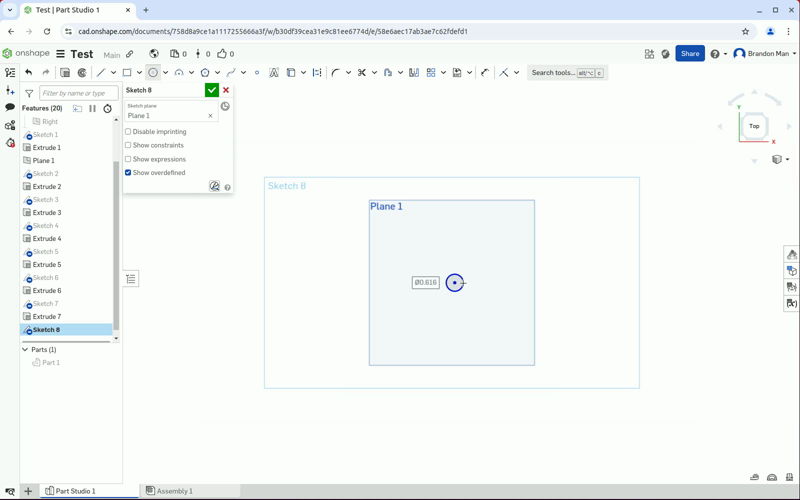
scroll(-6)
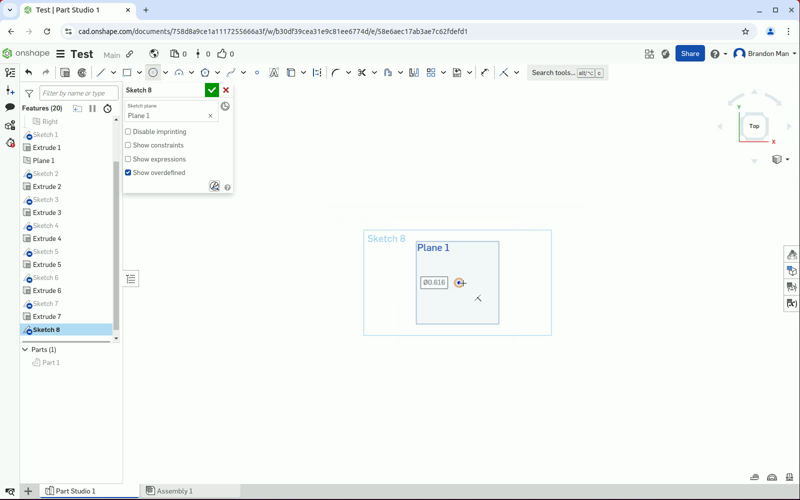
scroll(-6)
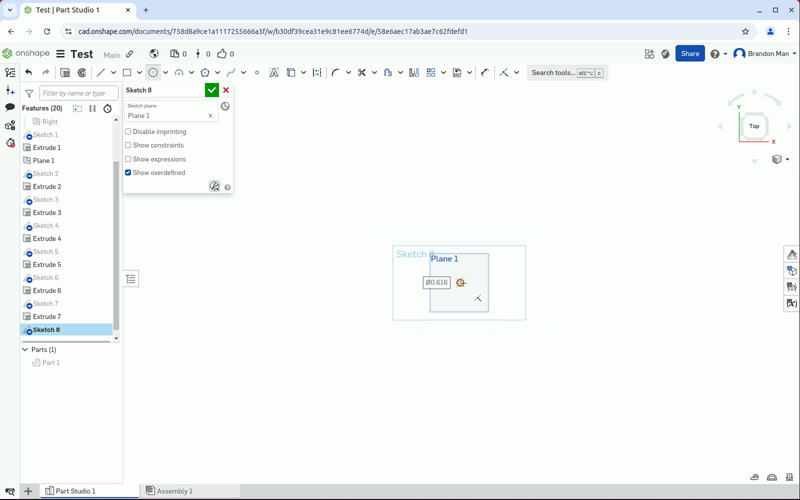
scroll(-6)
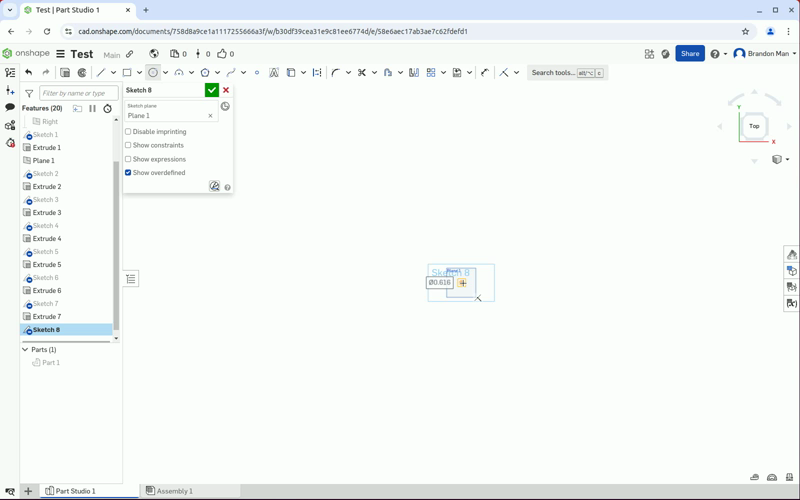
key(esc)
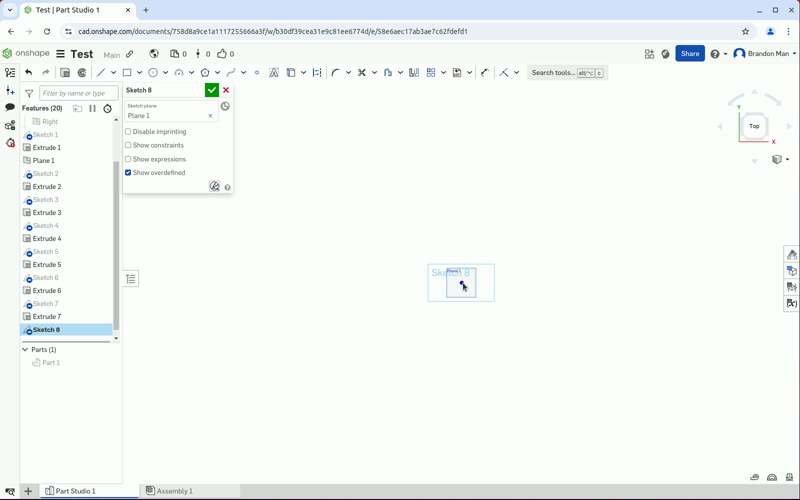
mouse_move(461, 283)
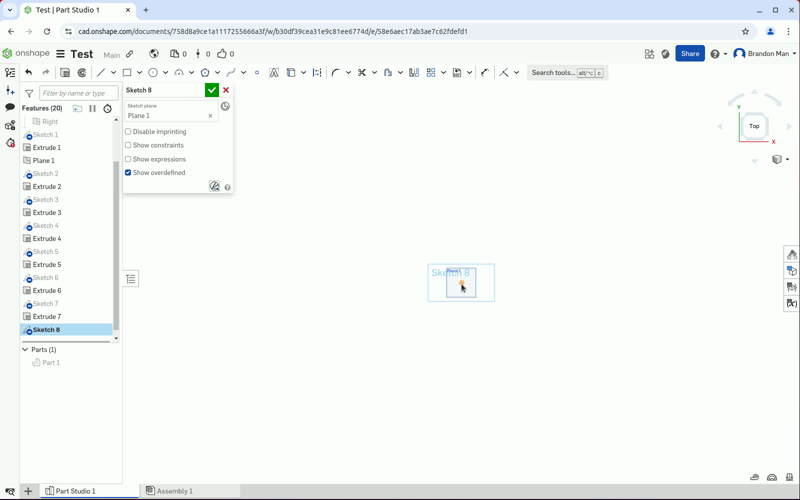
scroll(6)
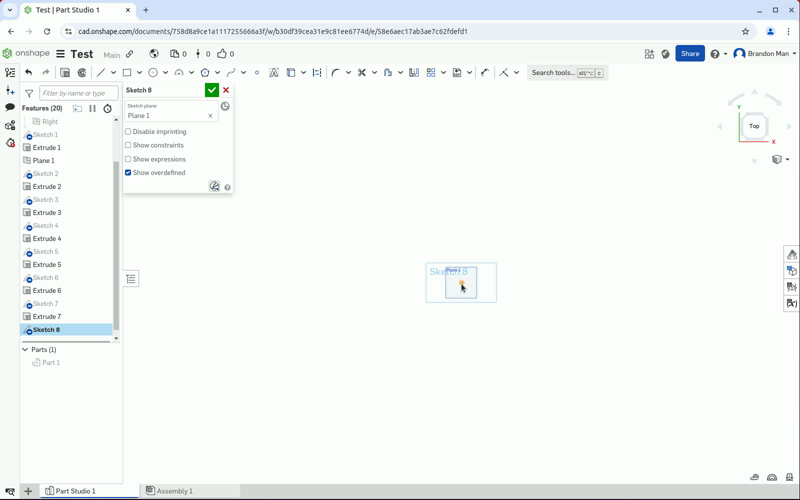
scroll(6)
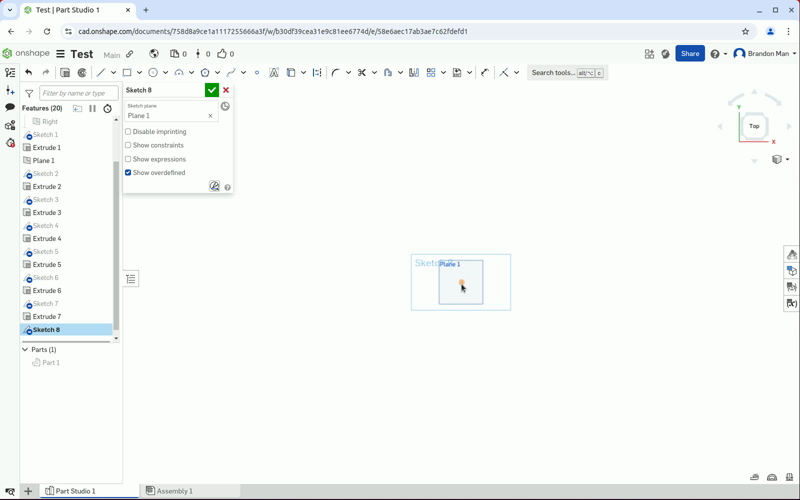
scroll(6)
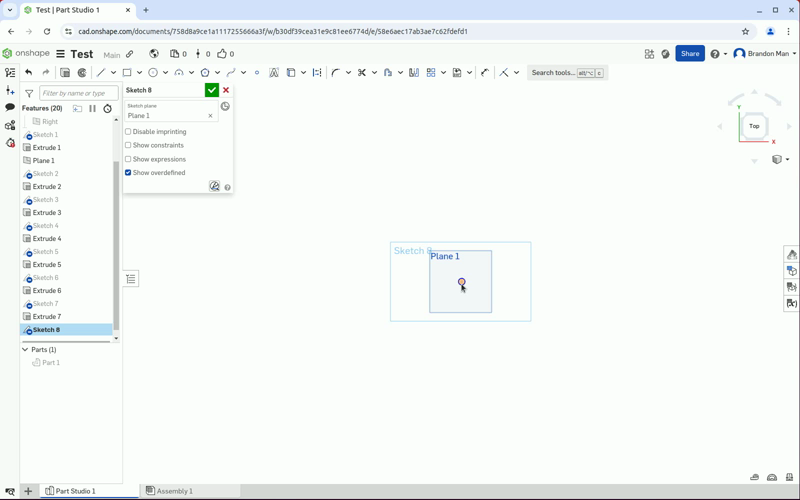
scroll(6)
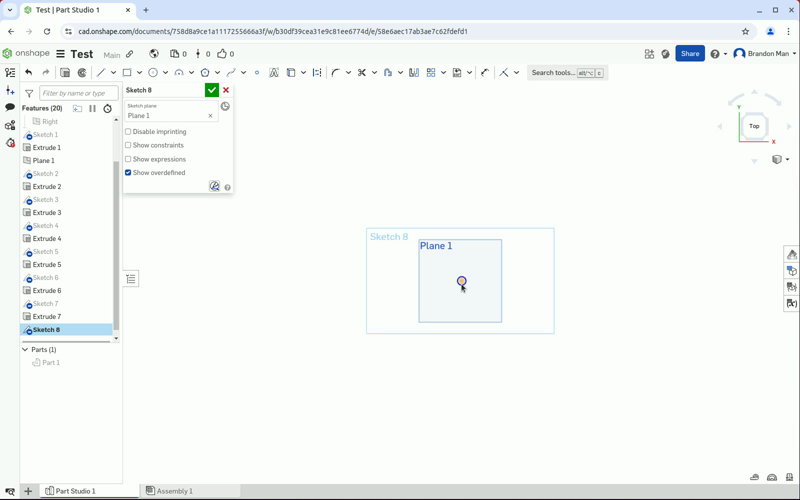
scroll(6)
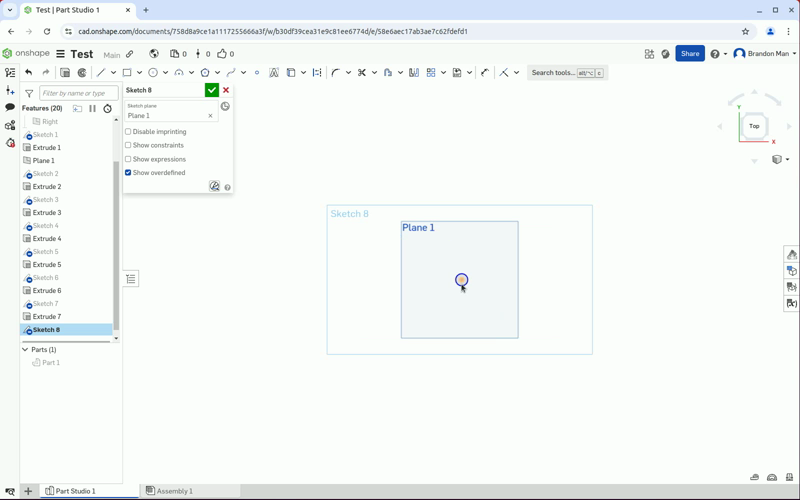
scroll(6)
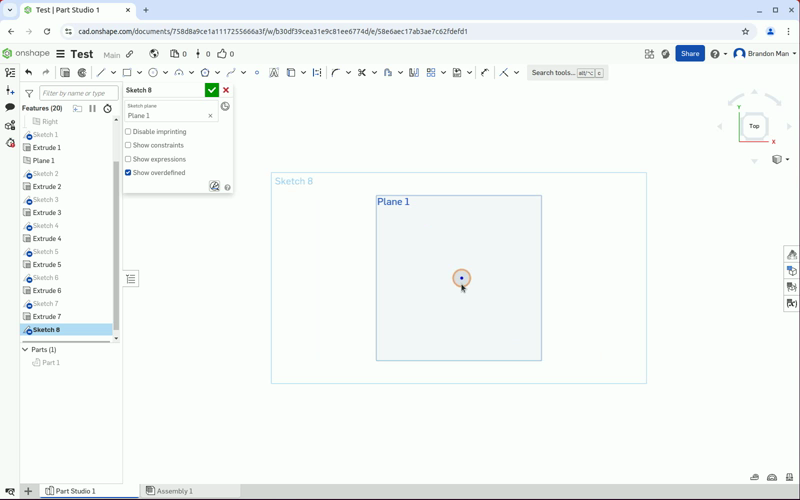
scroll(6)
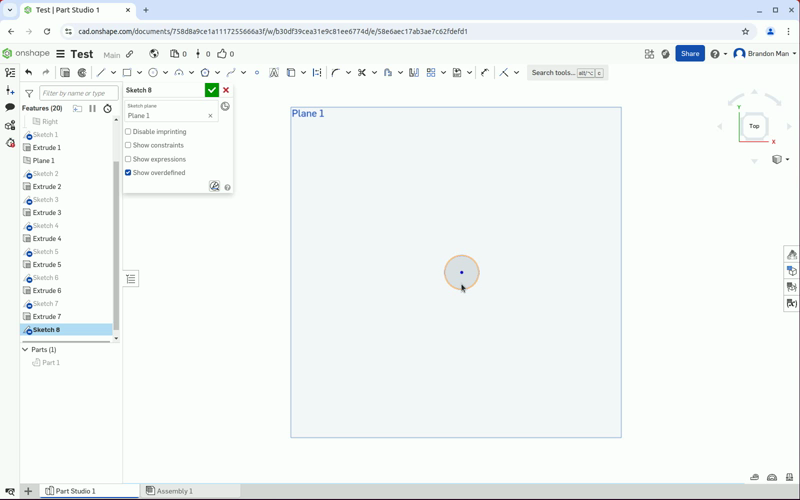
click(461, 283)
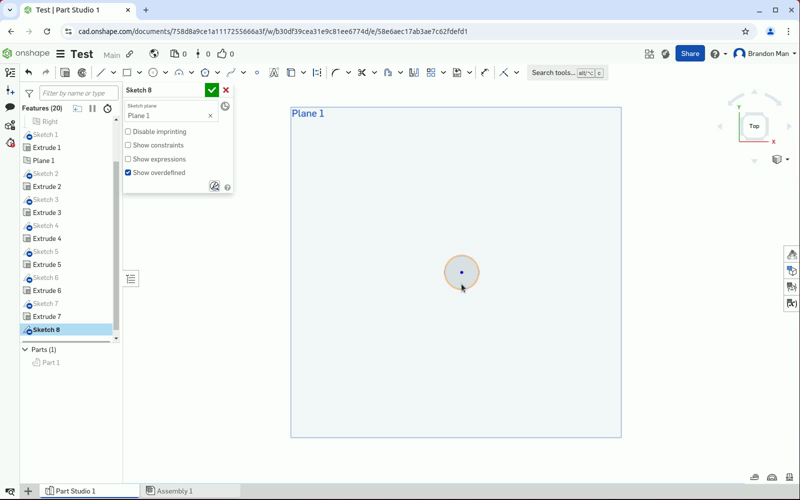
scroll(-6)
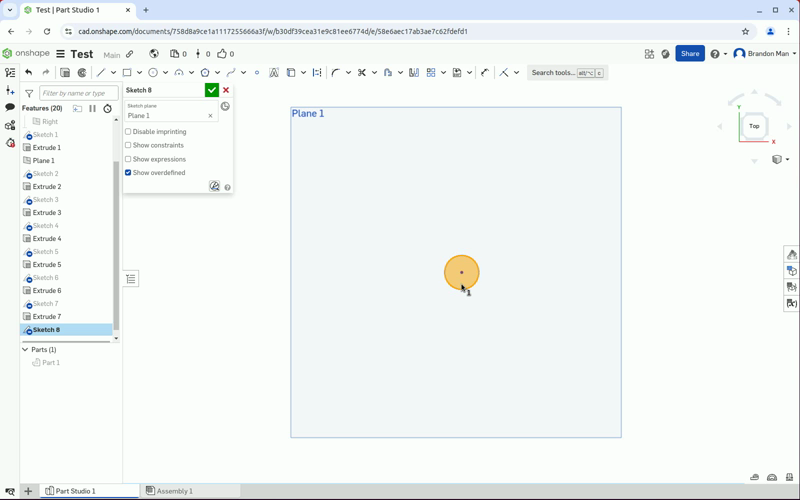
scroll(-6)
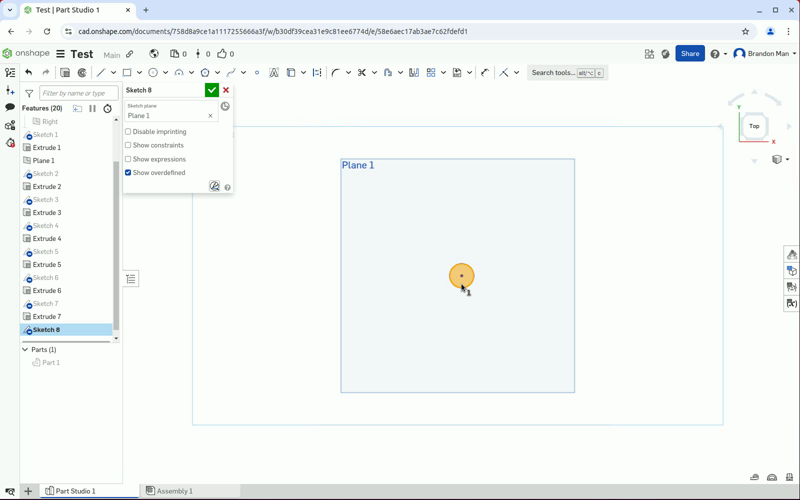
scroll(-6)
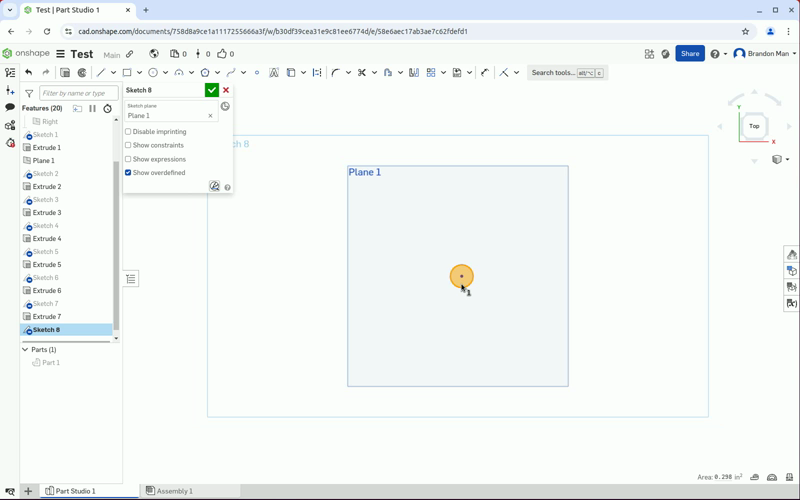
scroll(-6)
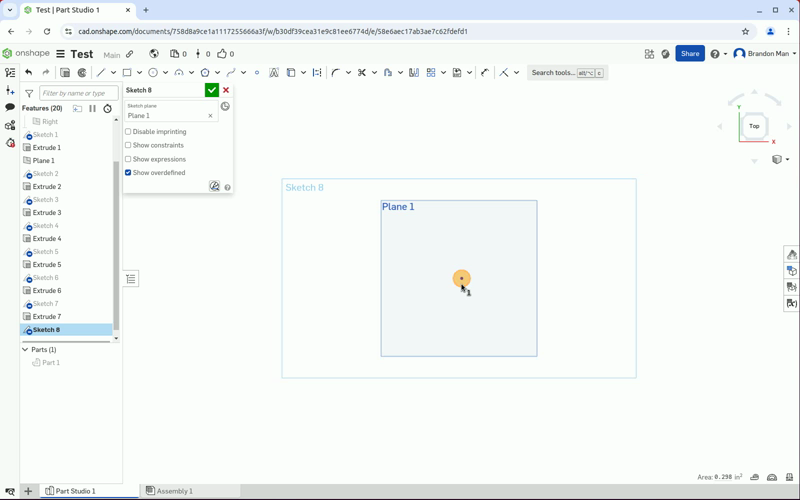
scroll(-6)
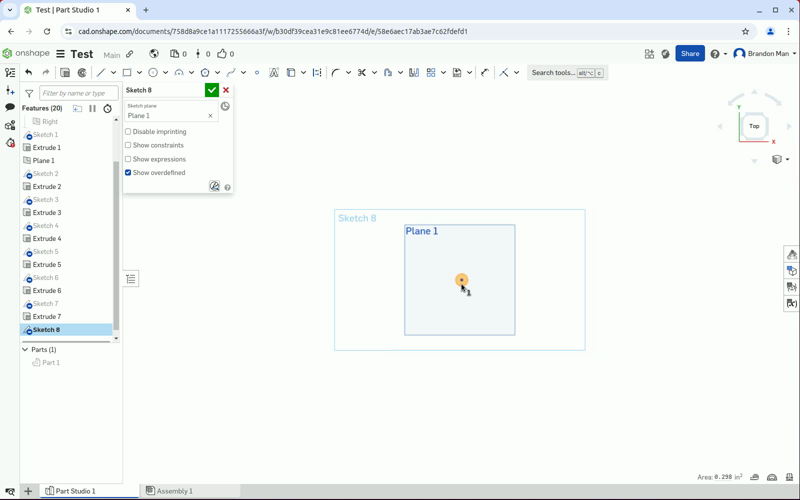
scroll(-6)
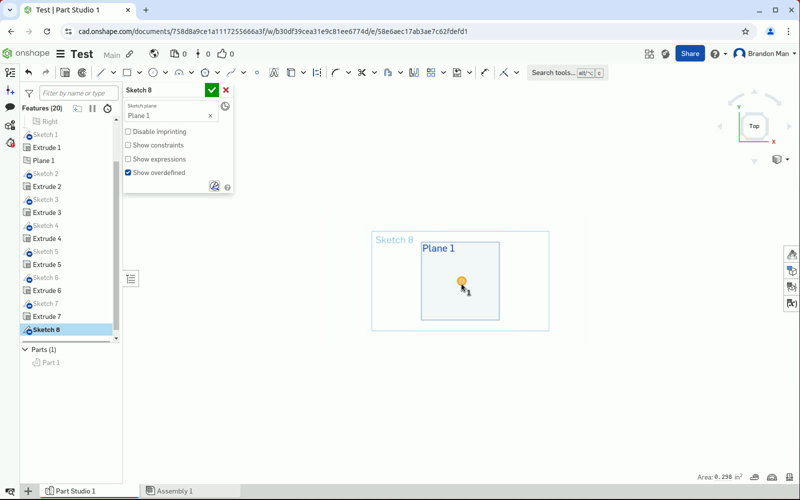
scroll(-6)
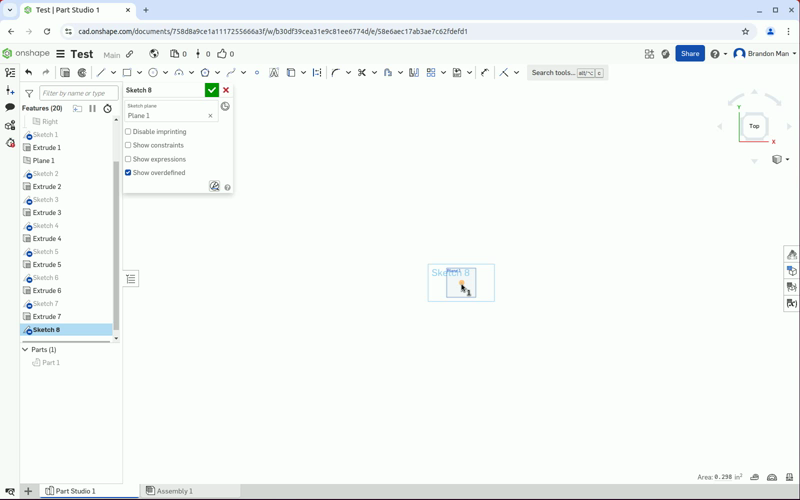
mouse_move(73, 352)
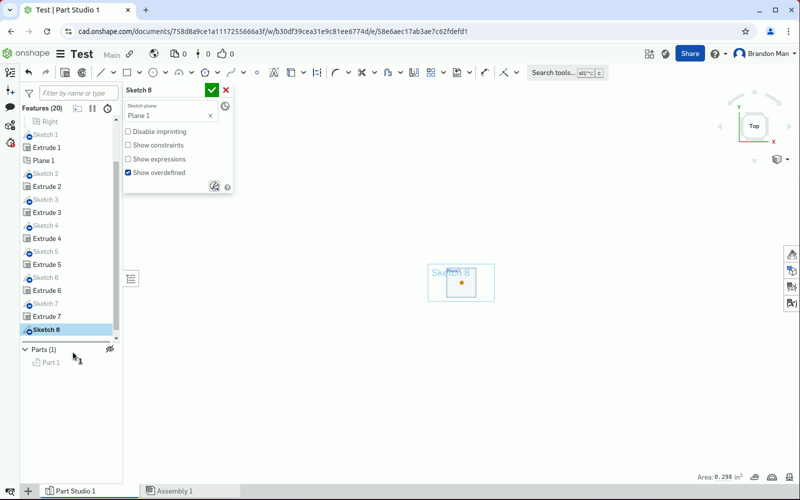
key(shift+y)
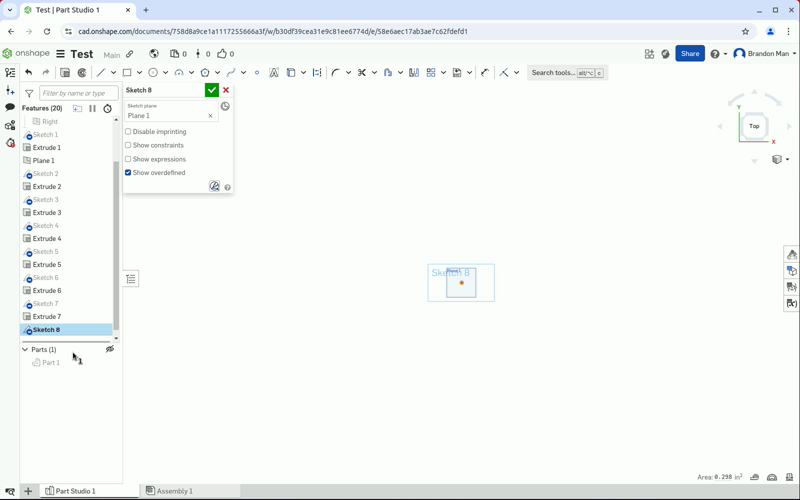
key(shift+e)
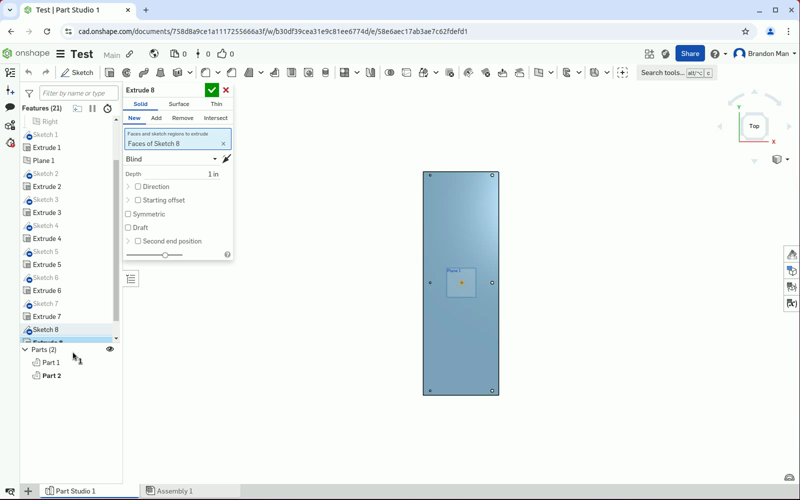
mouse_move(143, 106)
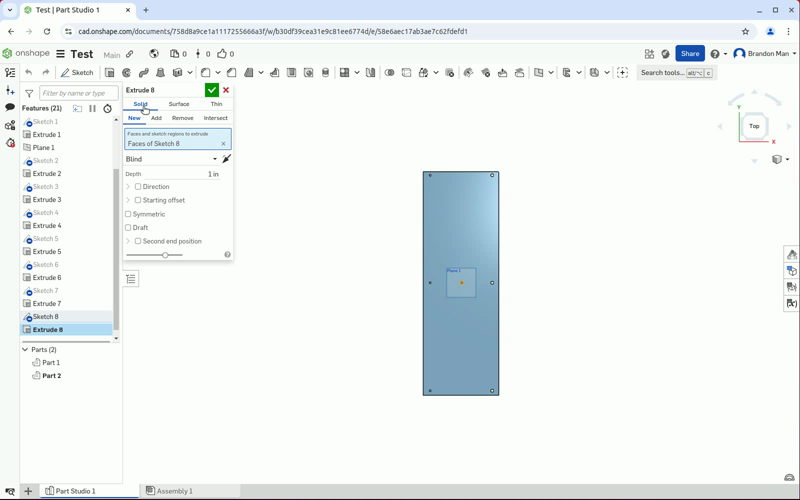
click(143, 106)
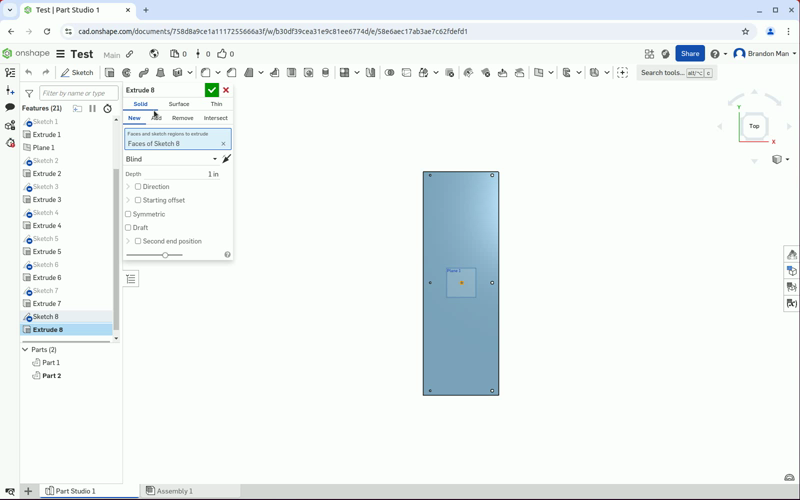
mouse_move(186, 120)
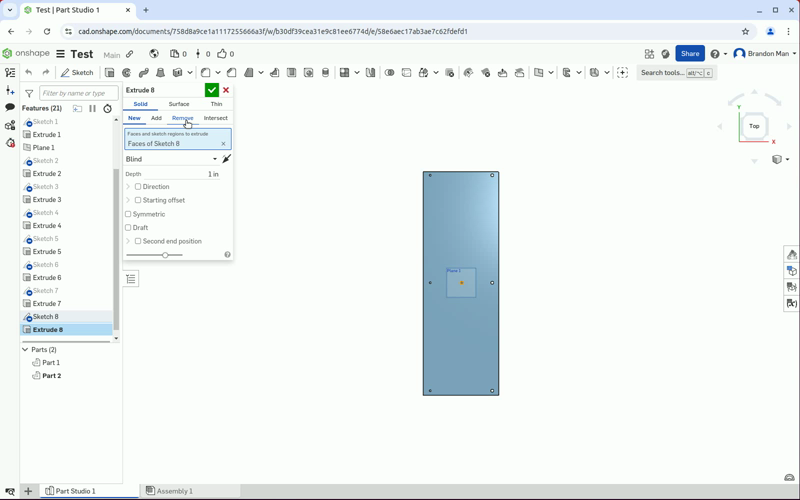
click(186, 120)
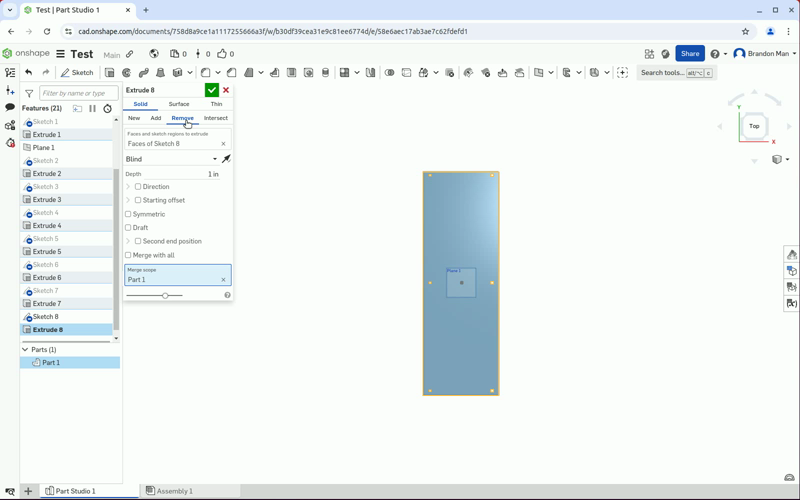
key(tab, 4)
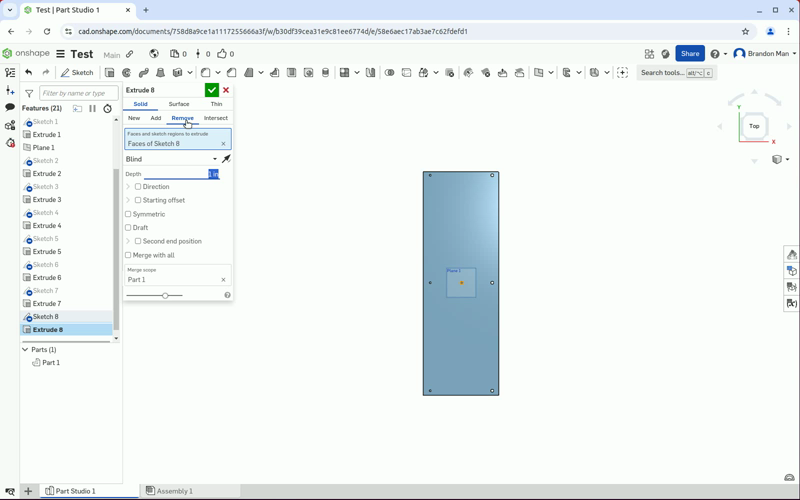
text(2.407)
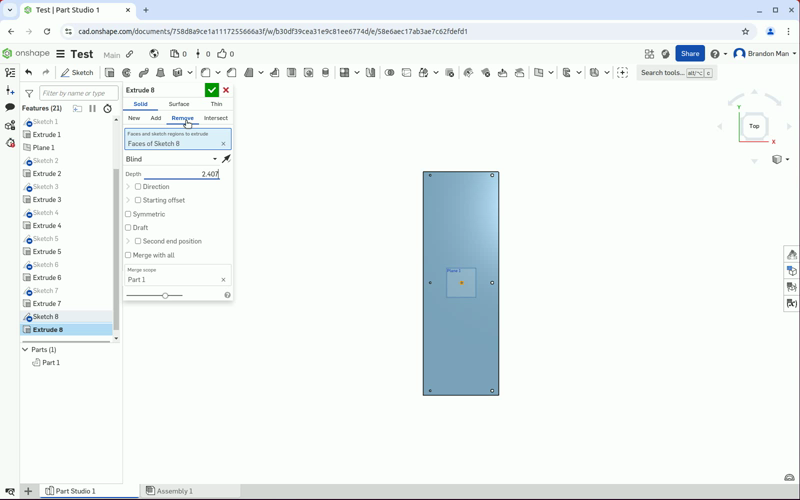
key(tab, 6)
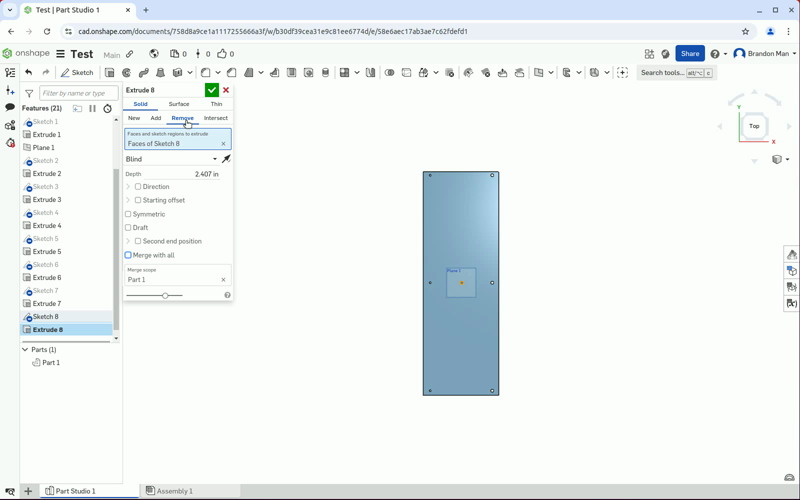
key(space)
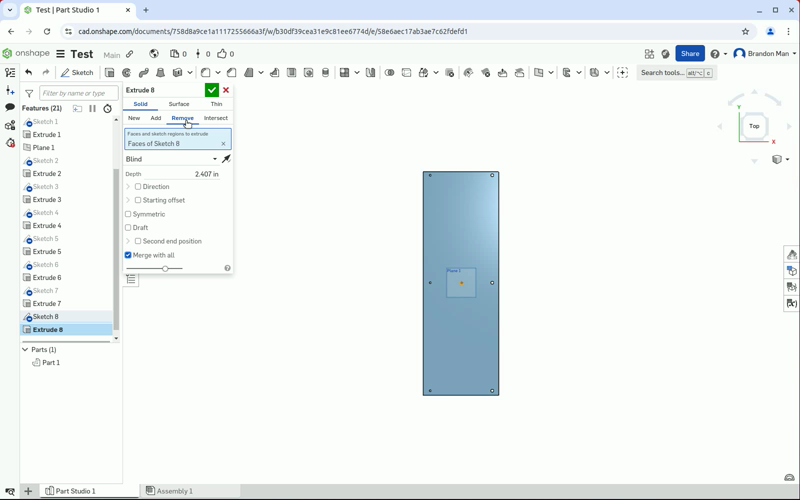
key(enter)
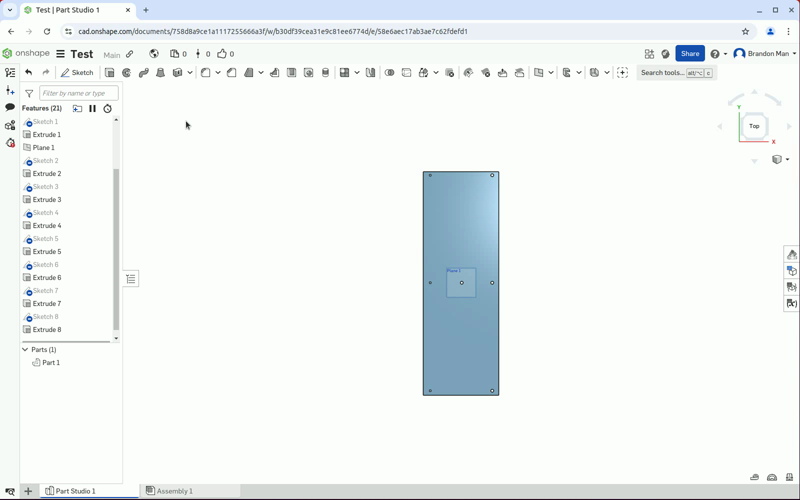
key(shift+h)
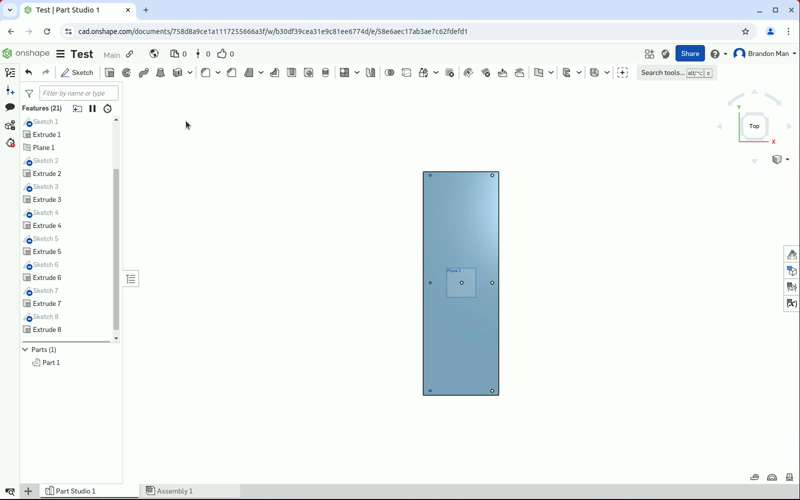
key(shift+h)
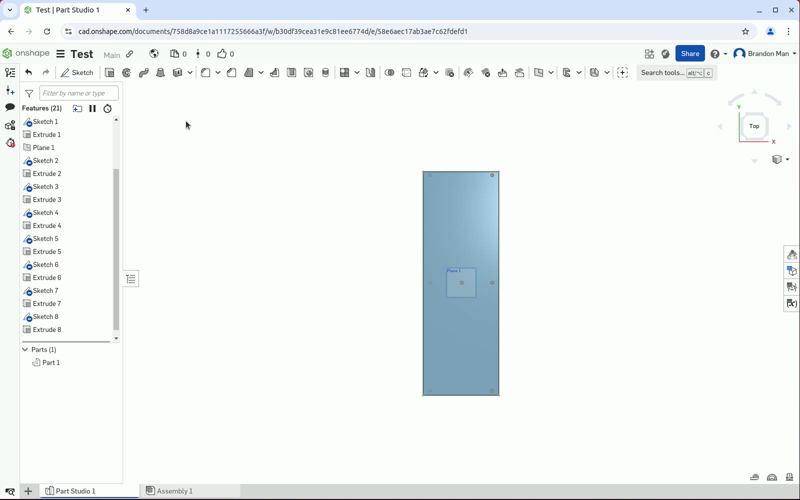
key(shift+7)
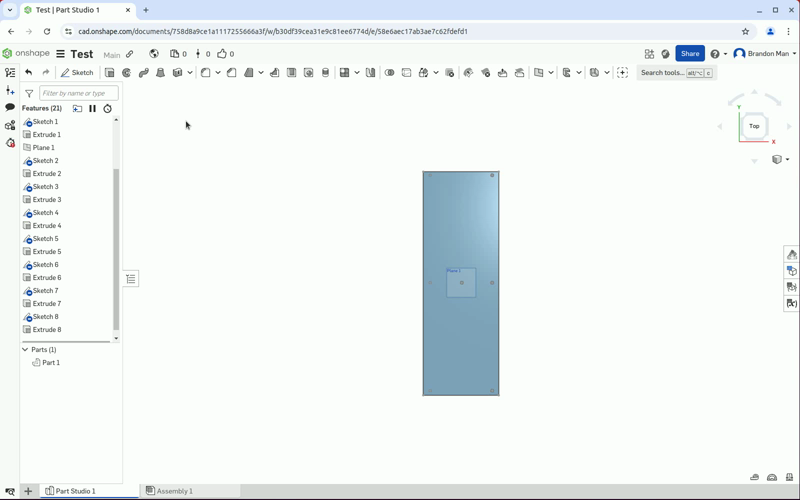
key(up, 3)
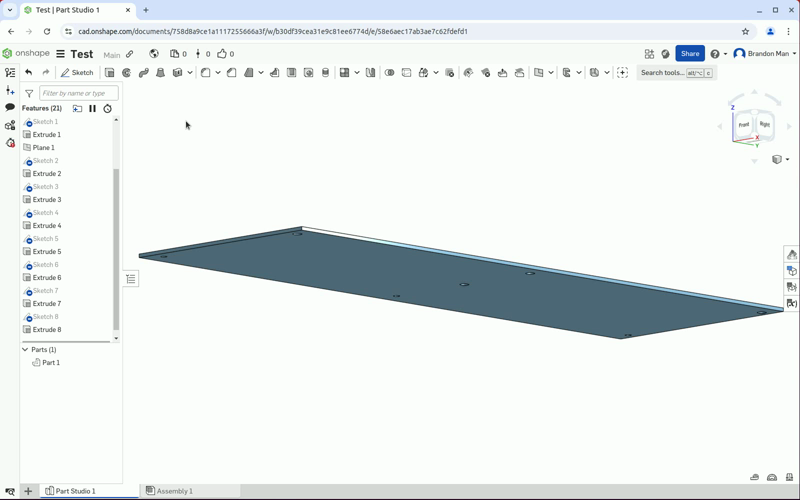
key(left, 3)
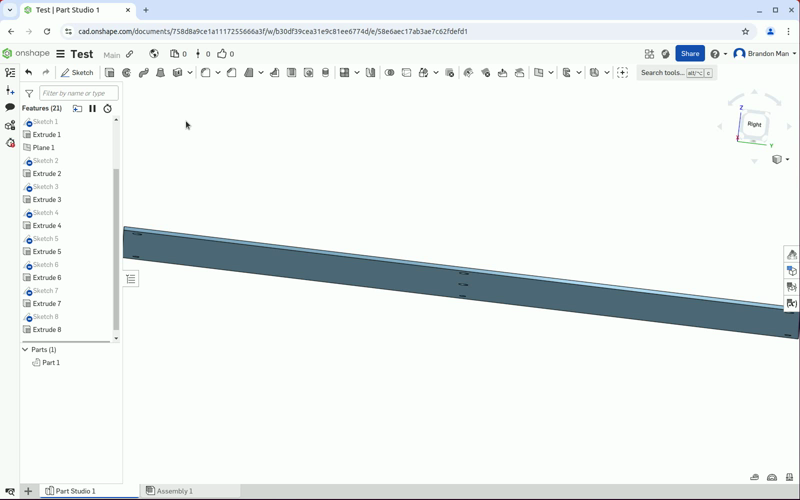
key(right, 3)
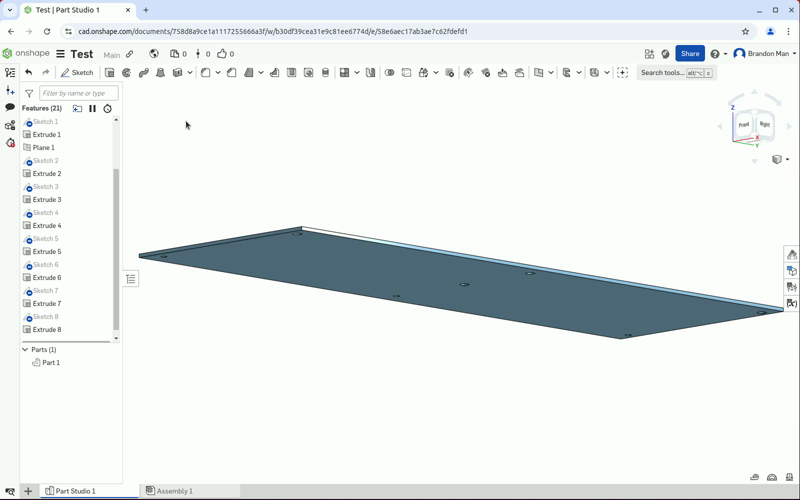
key(down, 3)
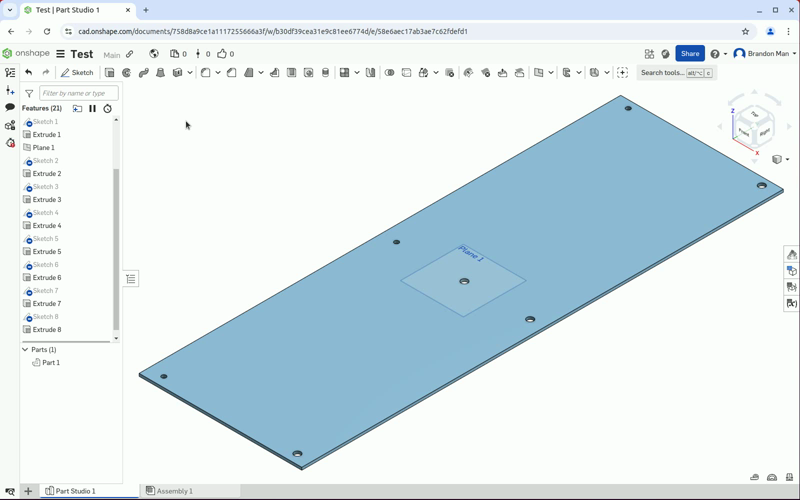
mouse_move(69, 124)
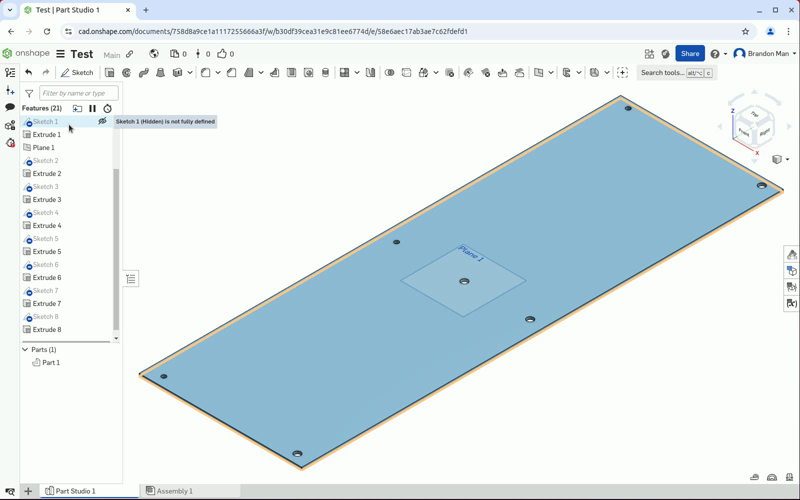
click(69, 124)